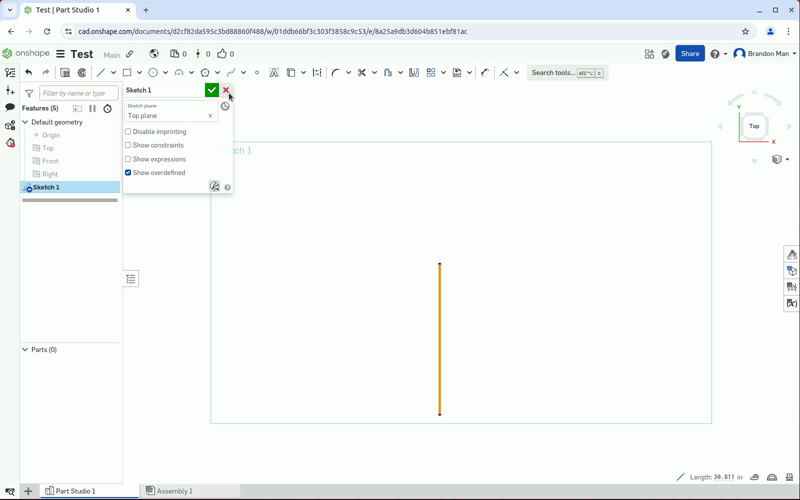
key(shift+h)
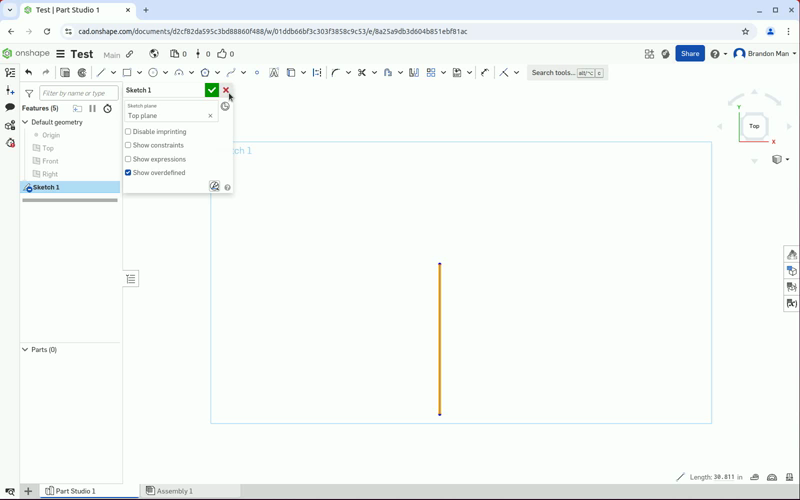
key(shift+s)
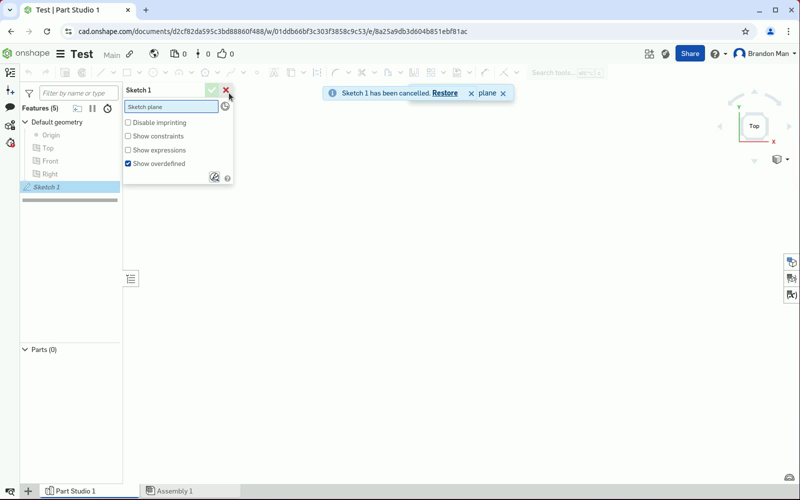
mouse_move(73, 150)
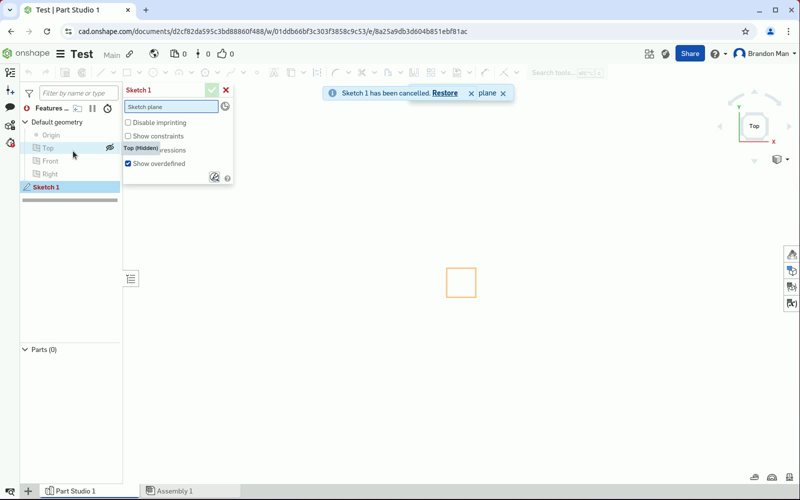
click(73, 150)
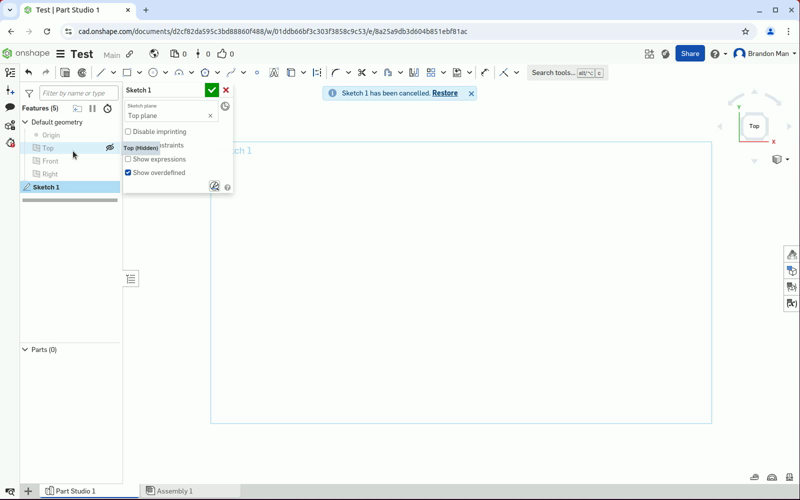
mouse_move(73, 352)
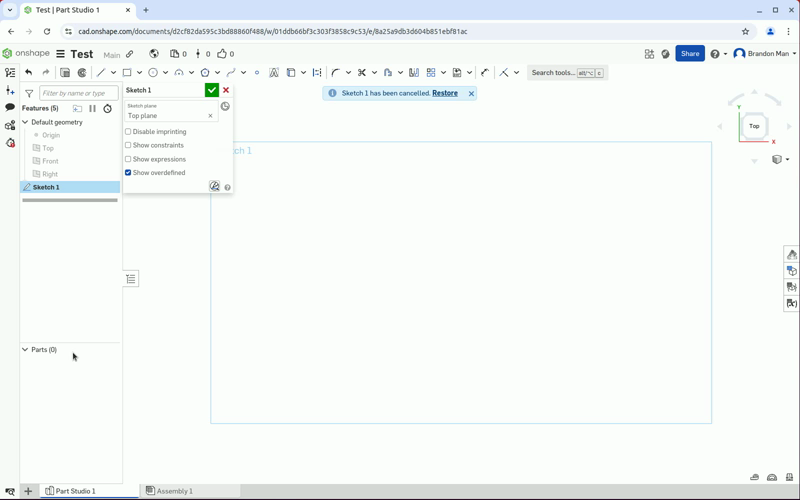
key(y)
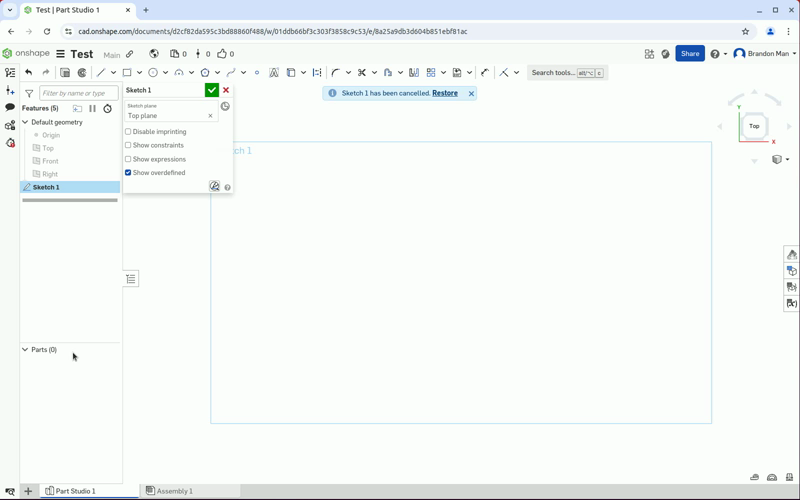
key(l)
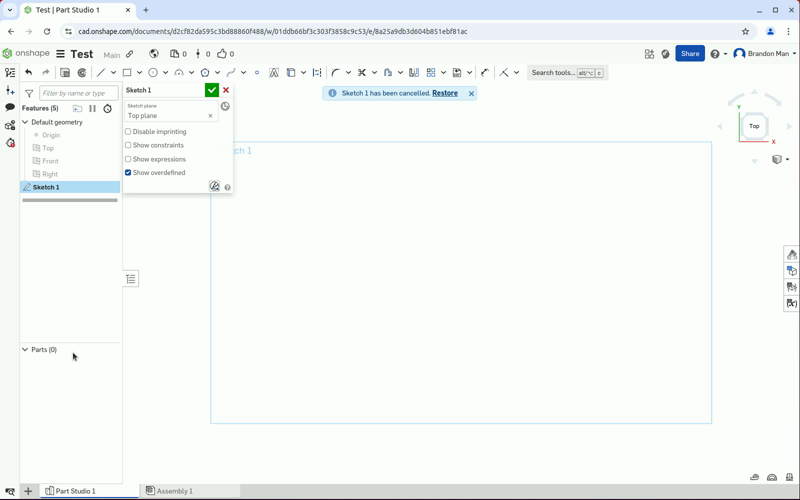
key_down(shift)
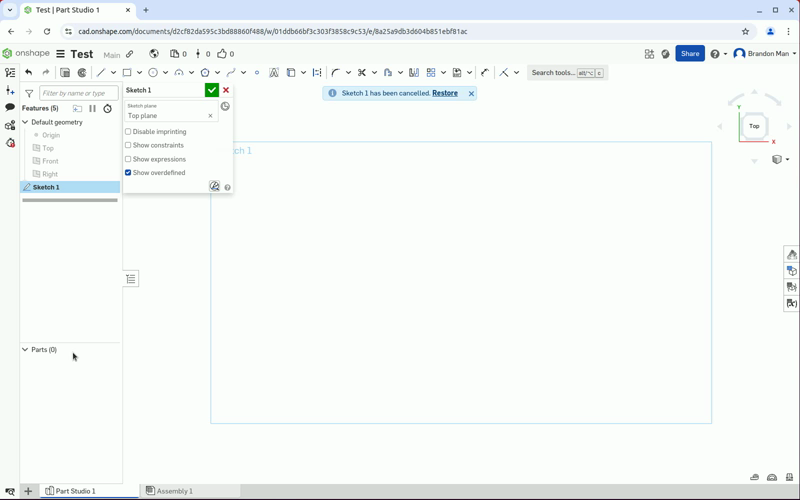
mouse_move(396, 203)
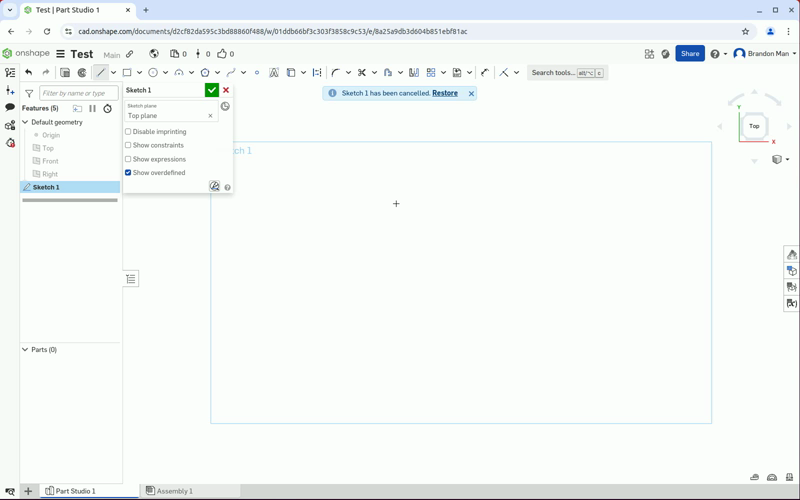
click(396, 203)
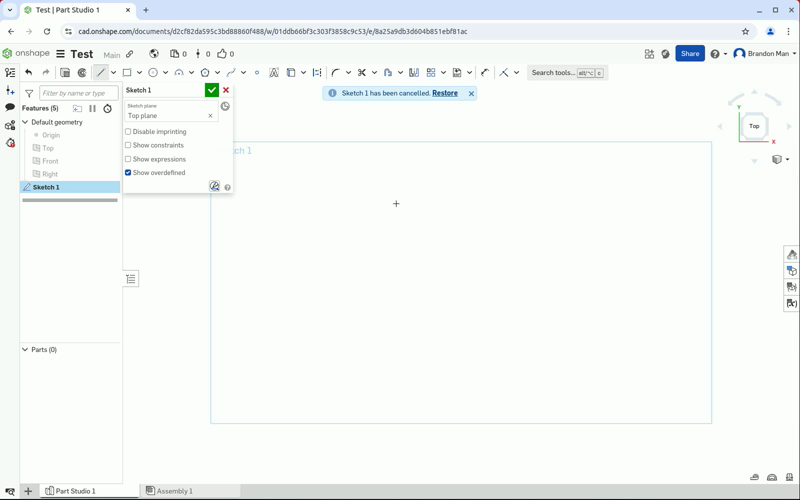
key_up(shift)
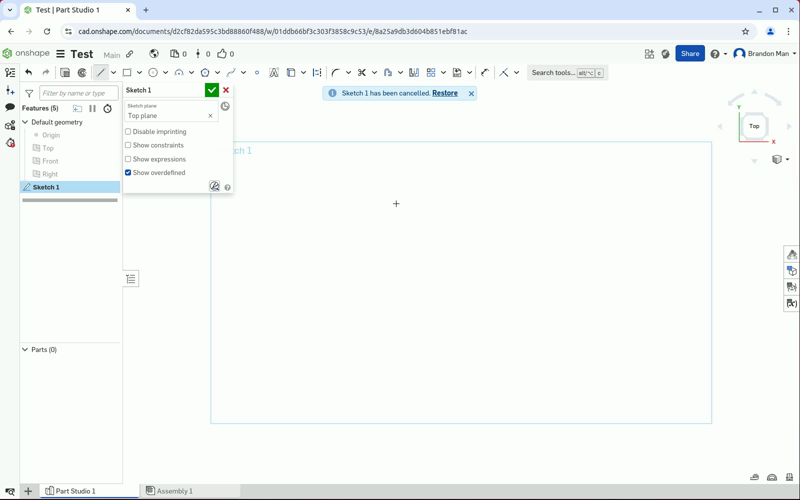
key_down(shift)
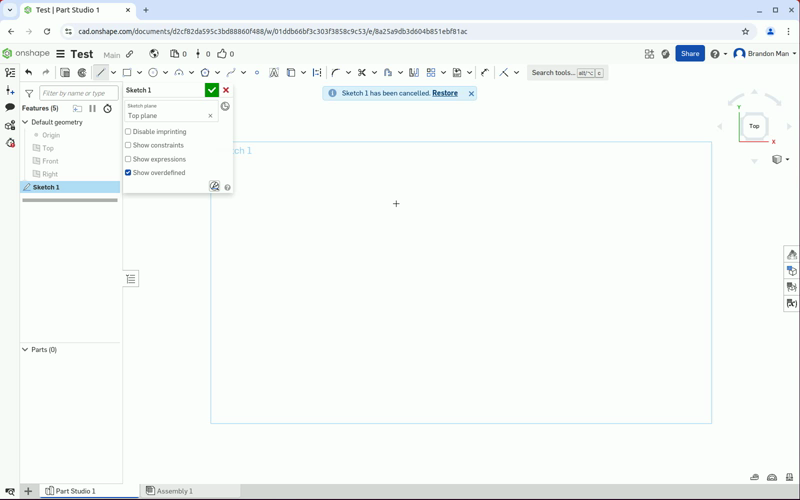
mouse_move(426, 203)
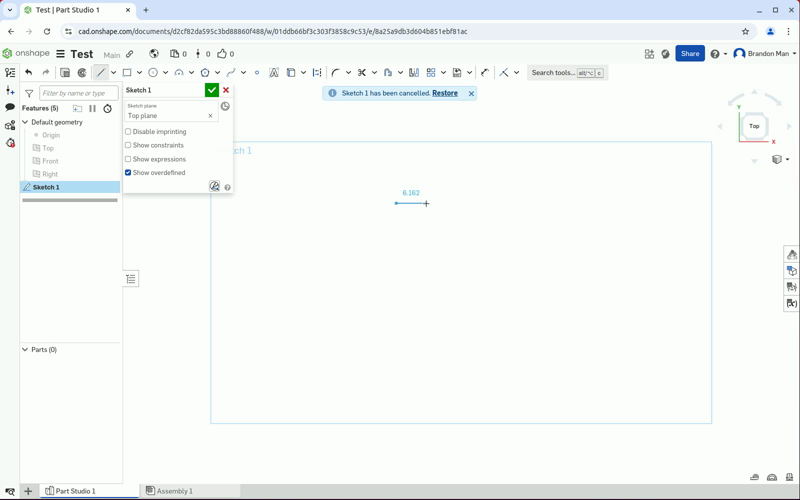
mouse_move(399, 203)
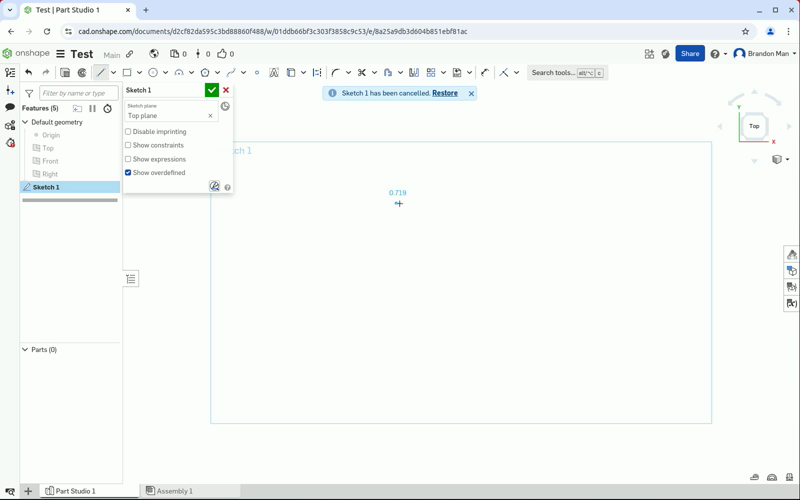
scroll(6)
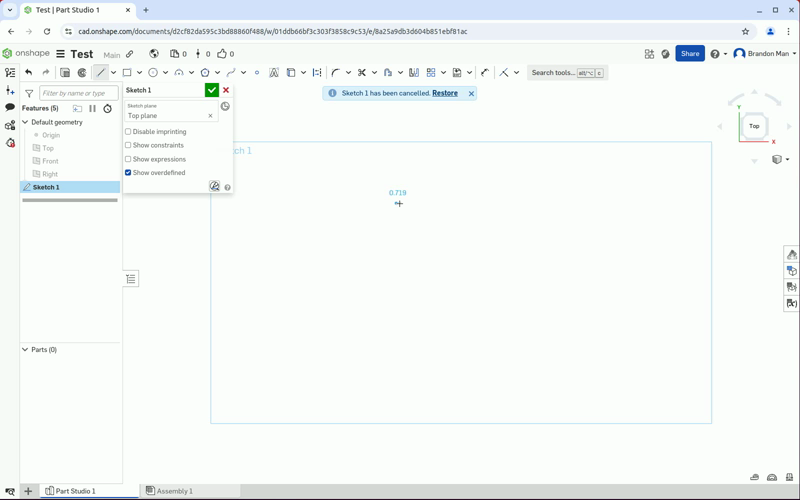
scroll(6)
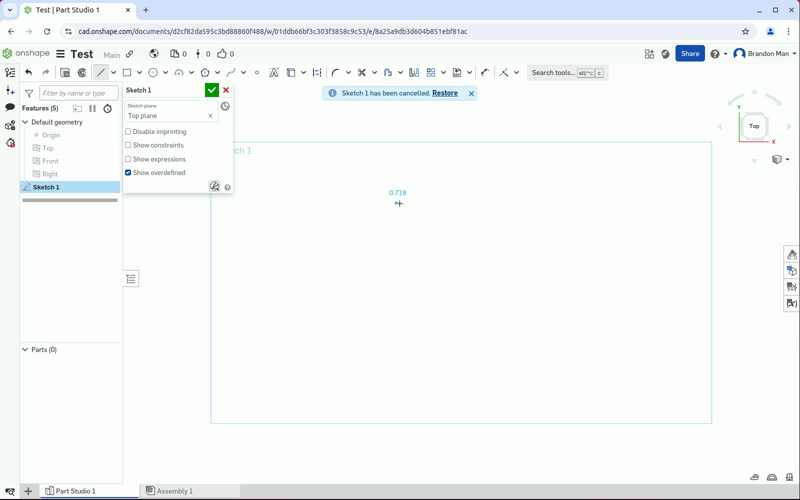
scroll(6)
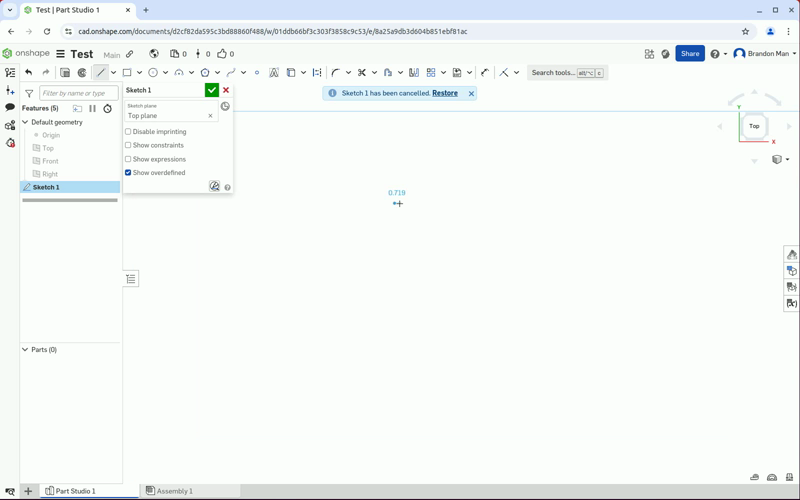
scroll(6)
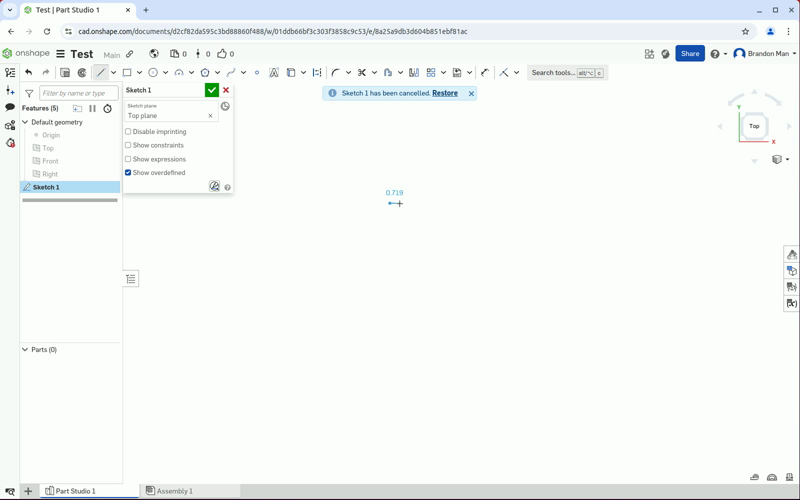
scroll(6)
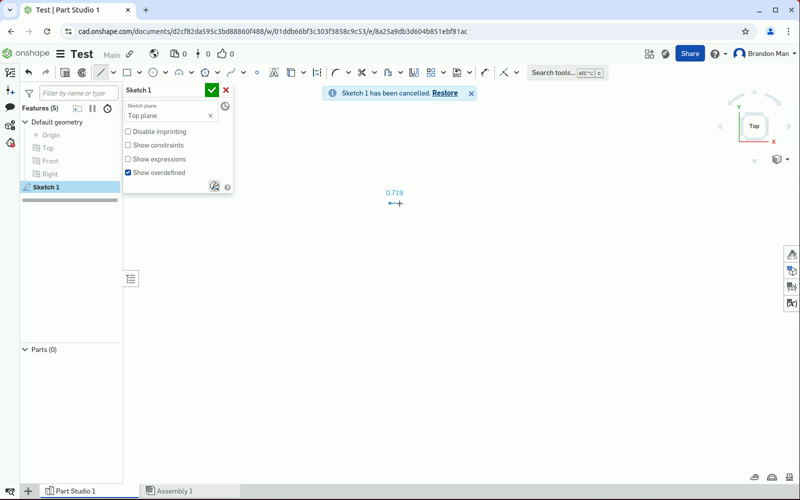
scroll(6)
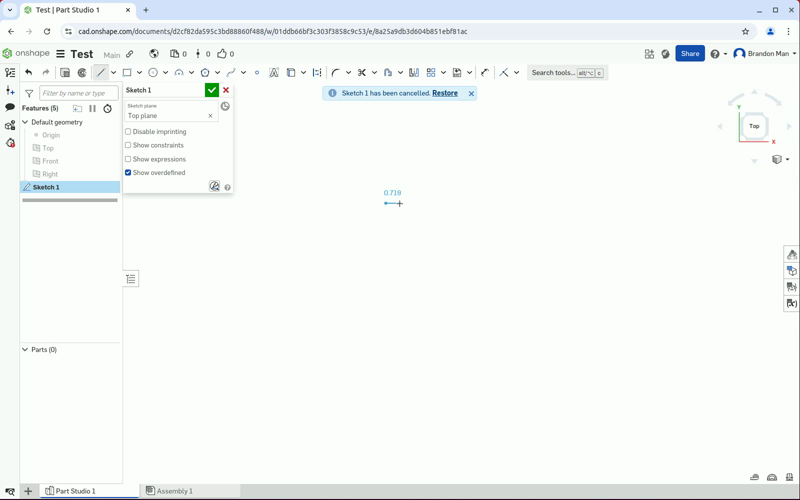
scroll(6)
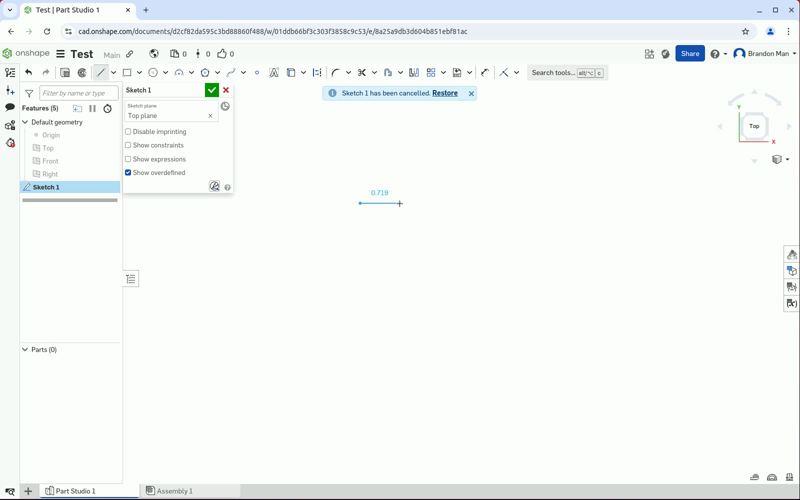
click(399, 203)
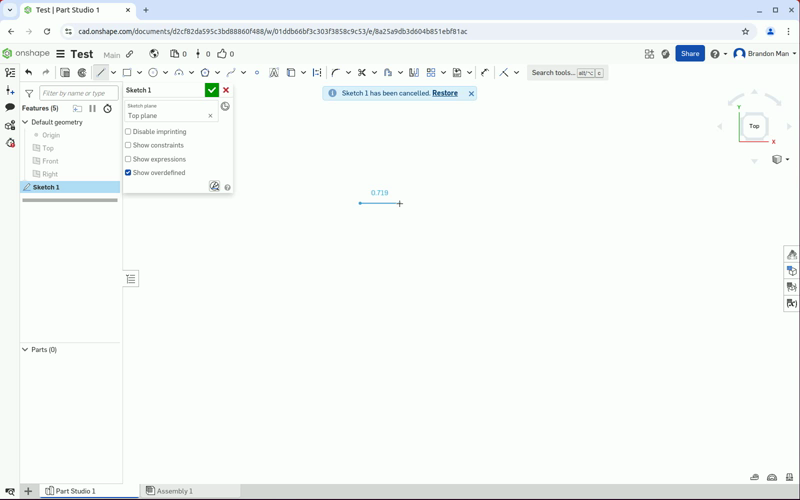
scroll(-6)
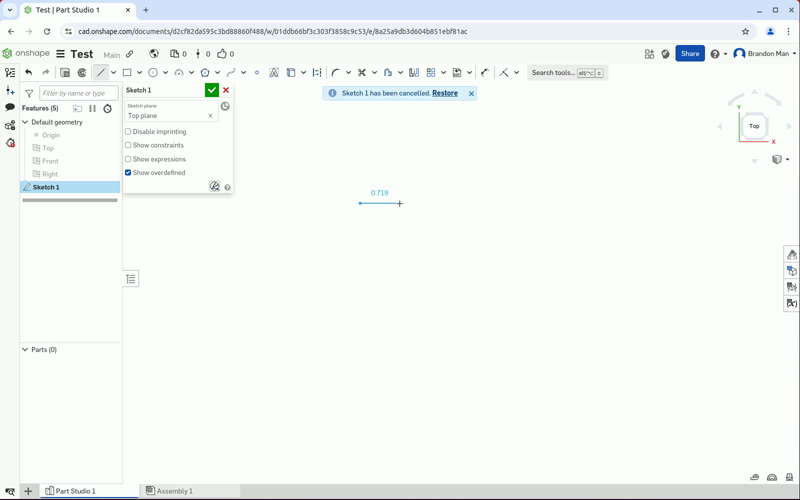
scroll(-6)
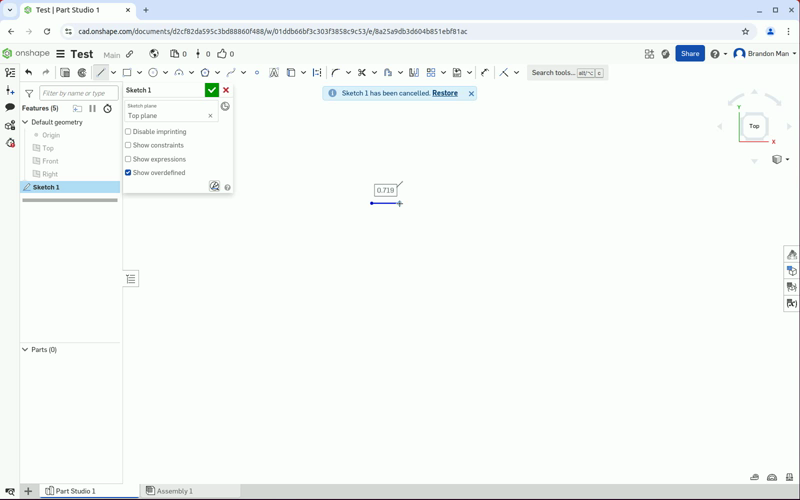
scroll(-6)
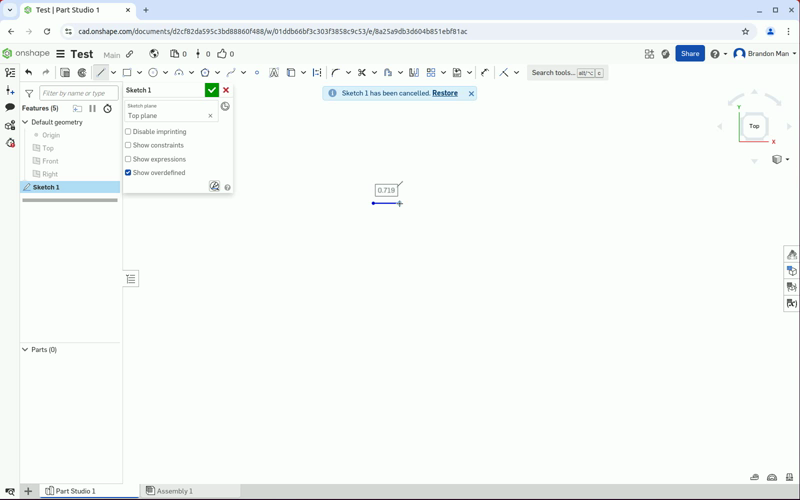
scroll(-6)
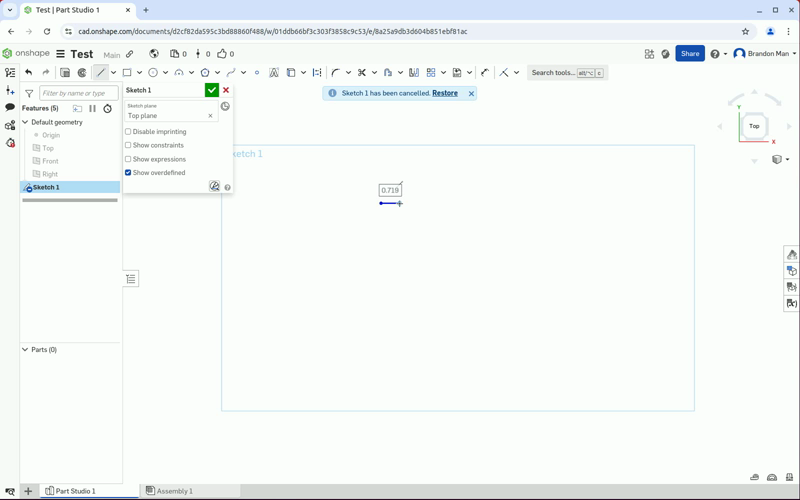
scroll(-6)
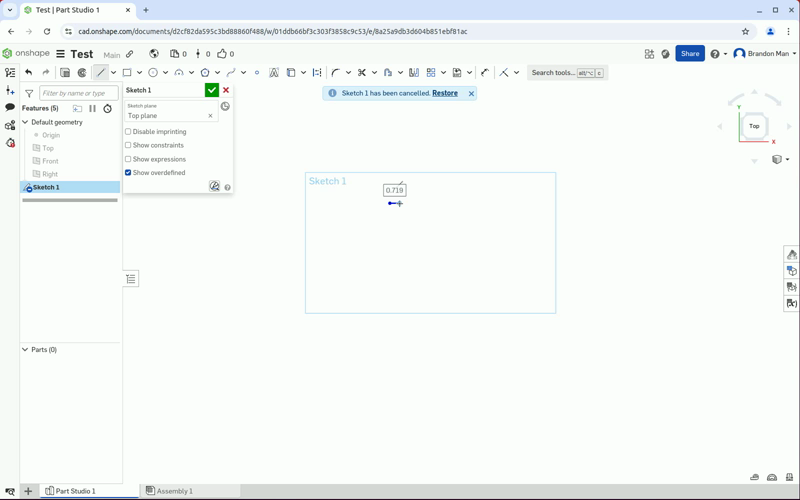
scroll(-6)
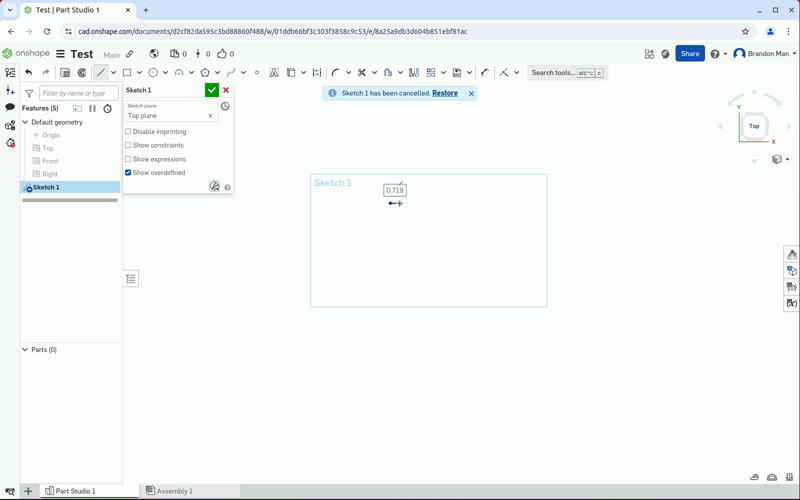
scroll(-6)
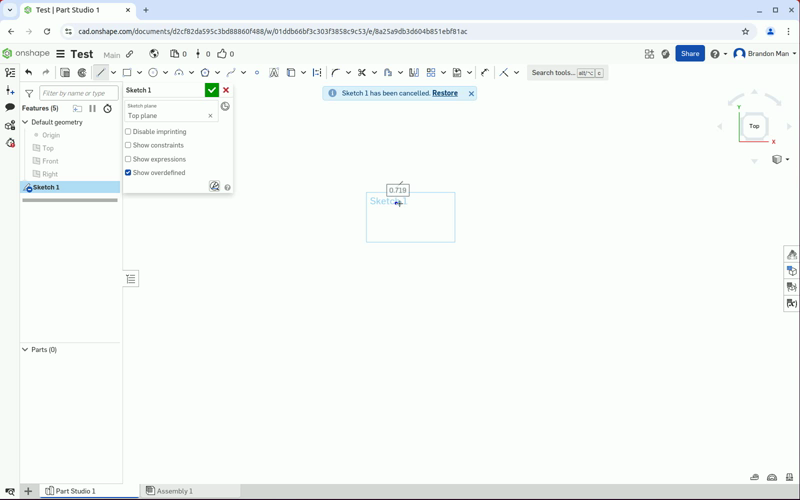
key_up(shift)
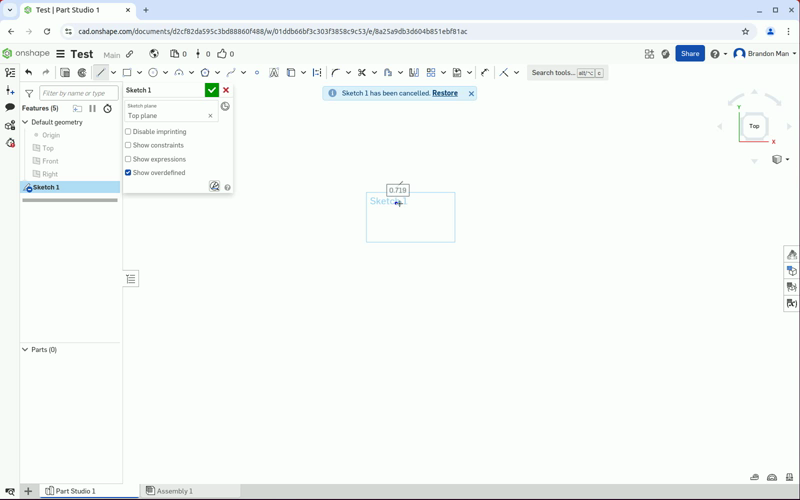
key_down(shift)
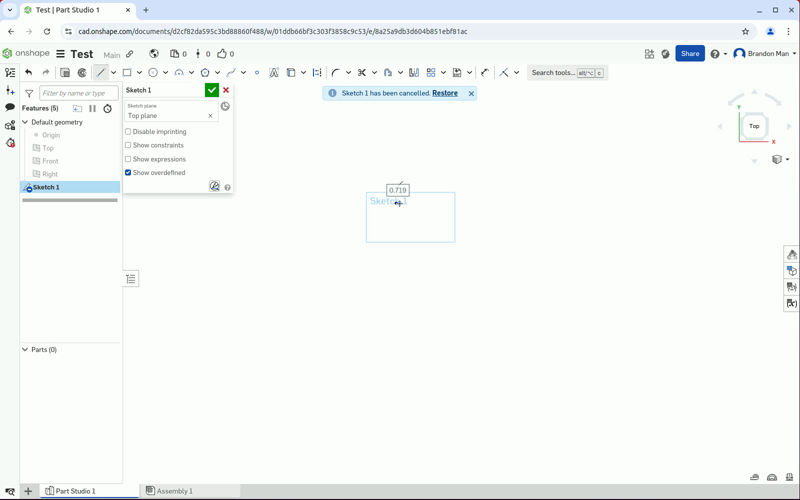
mouse_move(429, 203)
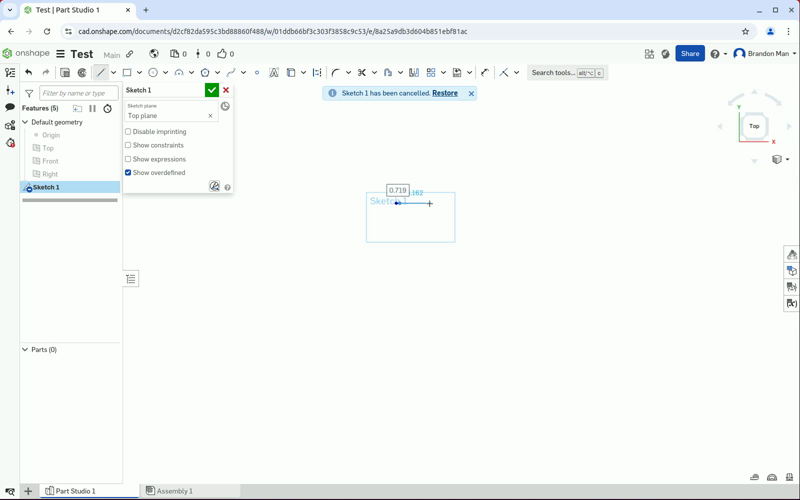
mouse_move(399, 174)
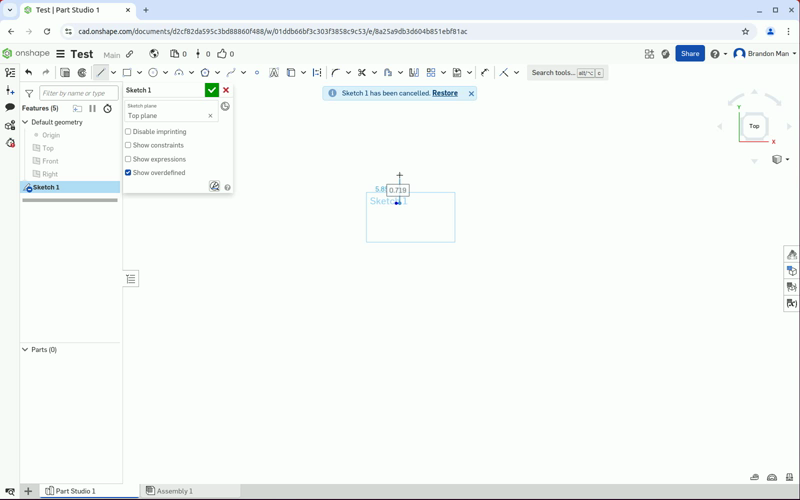
click(399, 174)
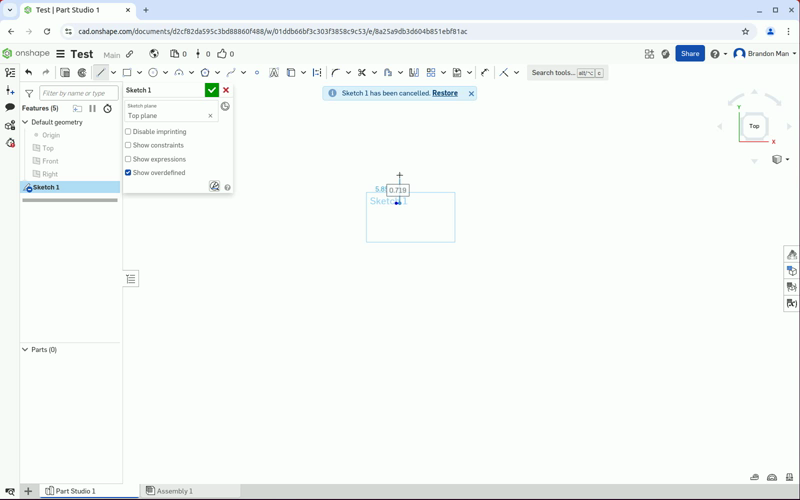
key_up(shift)
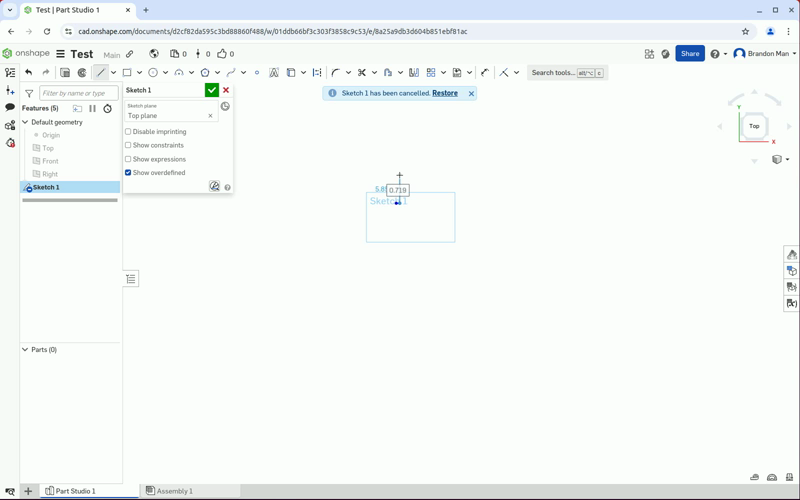
key_down(shift)
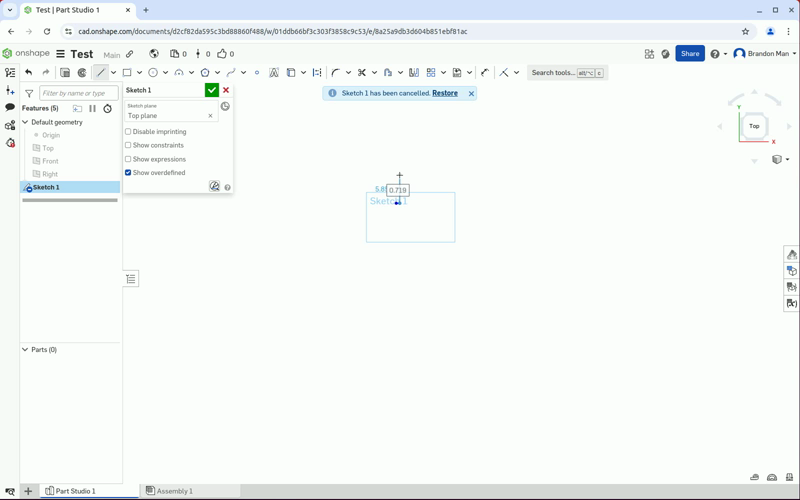
mouse_move(429, 174)
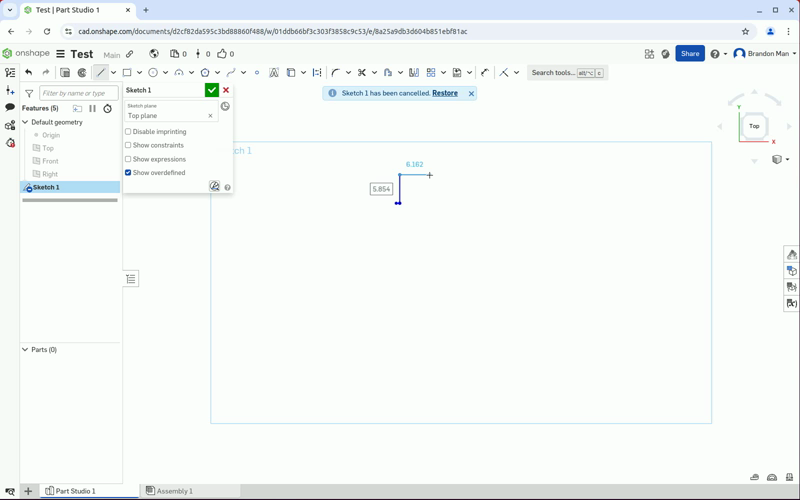
mouse_move(449, 174)
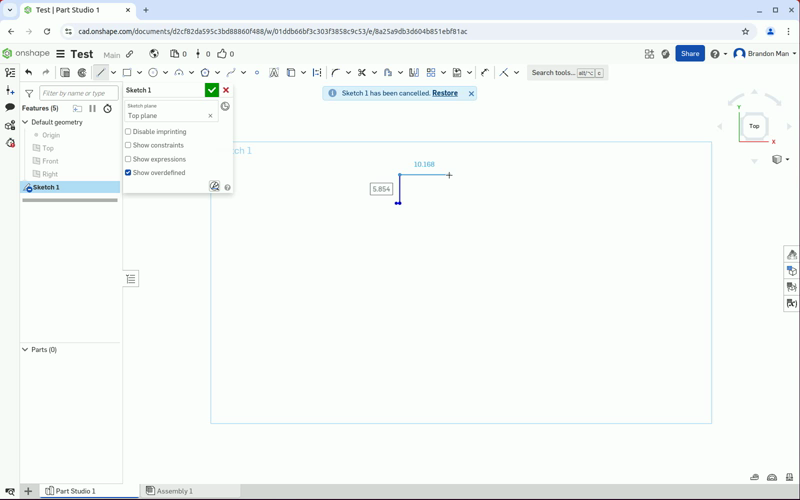
click(449, 174)
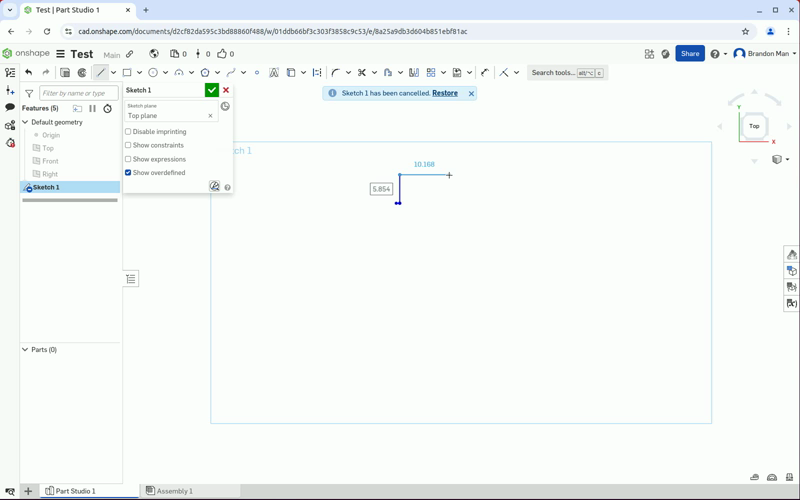
key_up(shift)
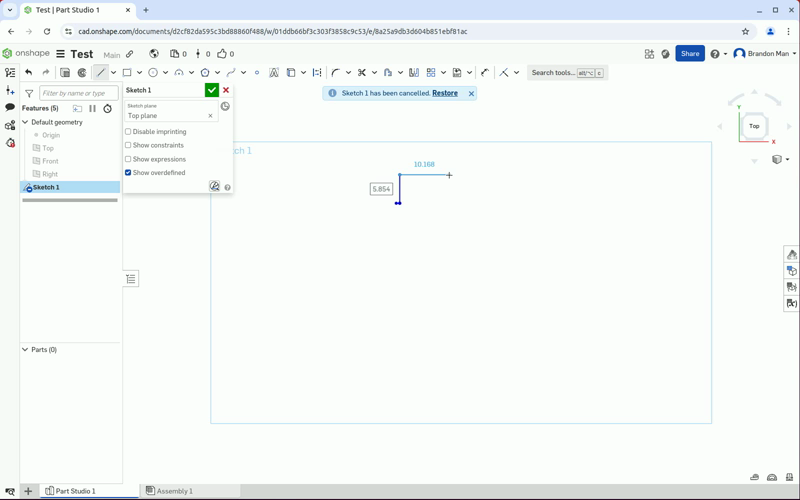
key_down(shift)
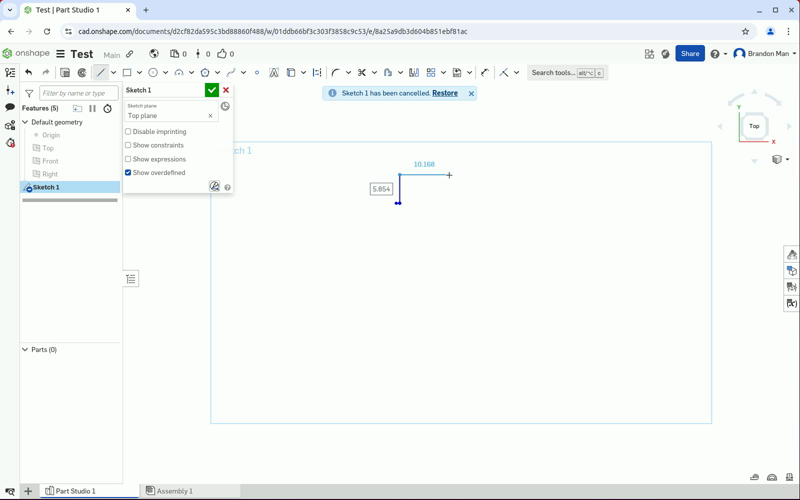
mouse_move(449, 298)
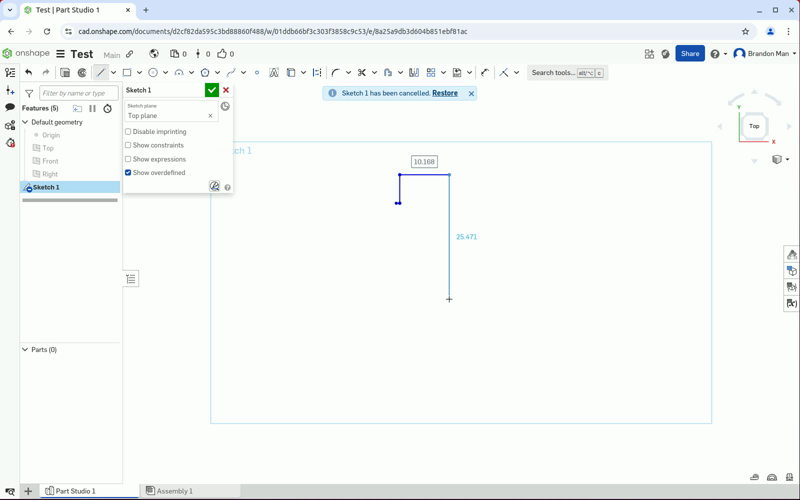
click(449, 298)
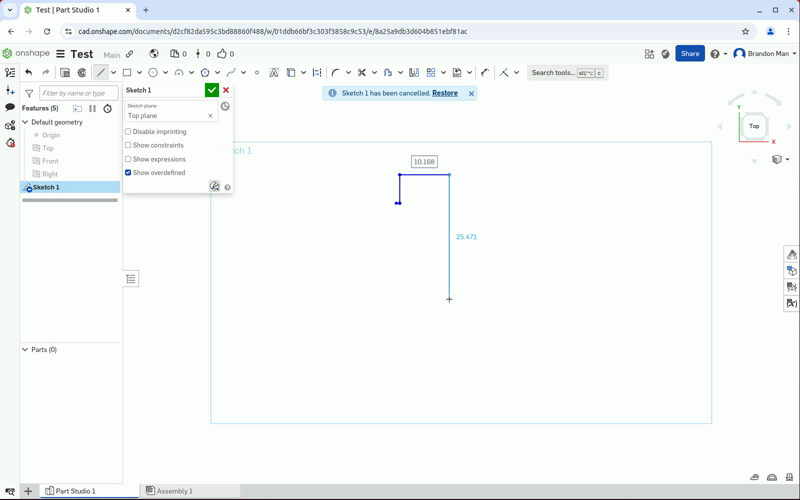
key_up(shift)
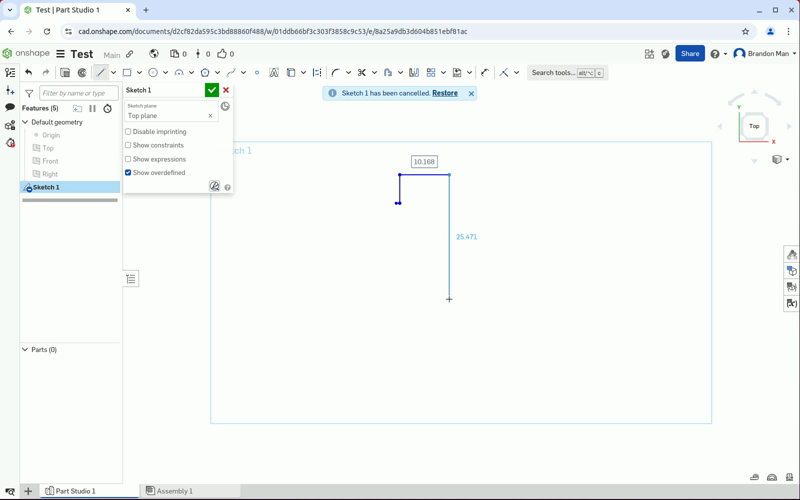
key(esc)
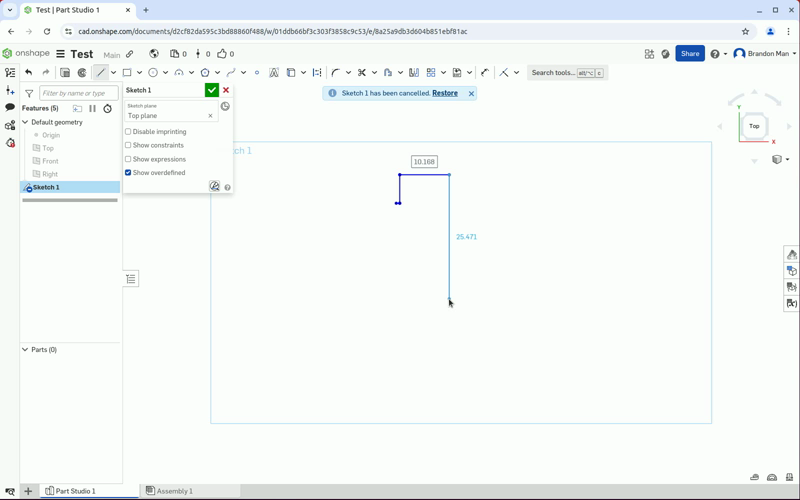
key(a)
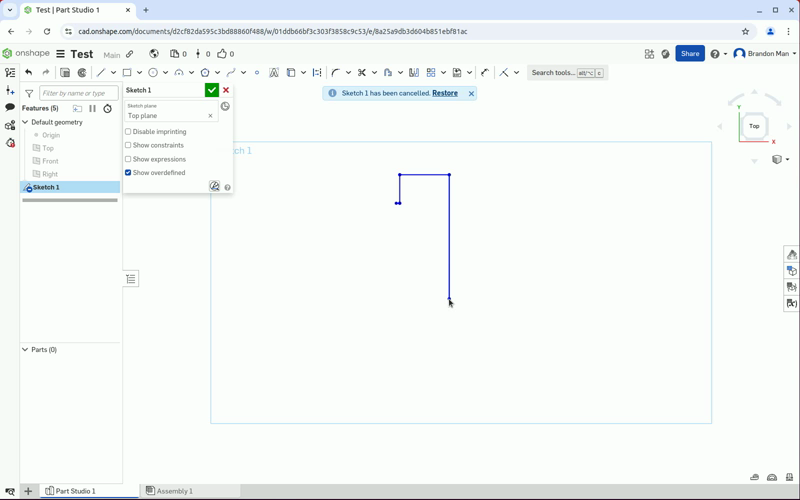
mouse_move(449, 298)
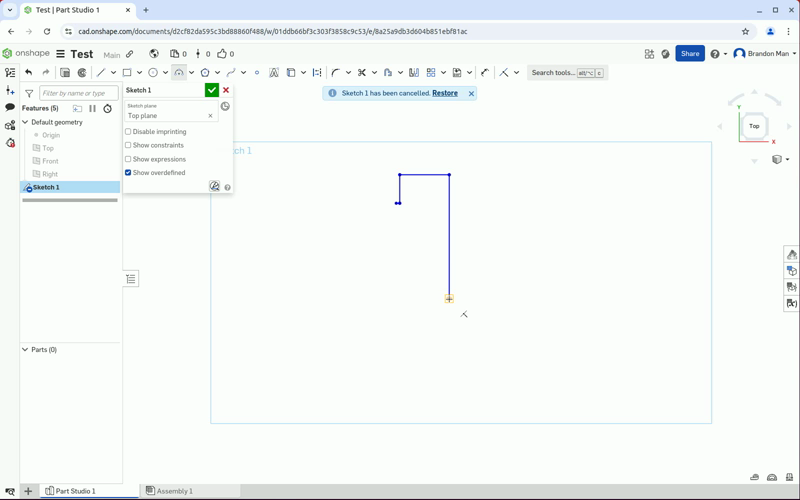
click(449, 298)
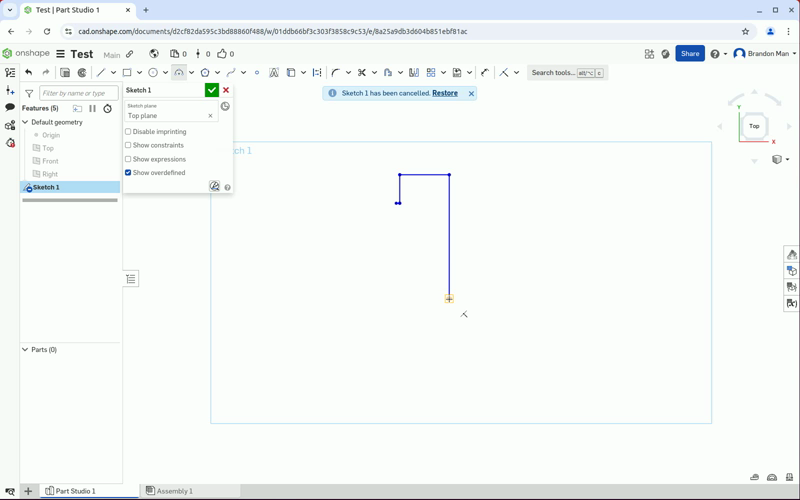
key_down(shift)
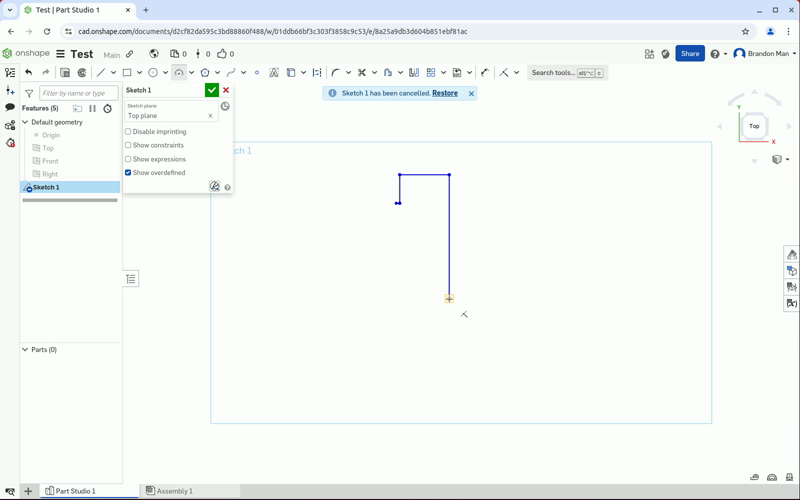
mouse_move(475, 289)
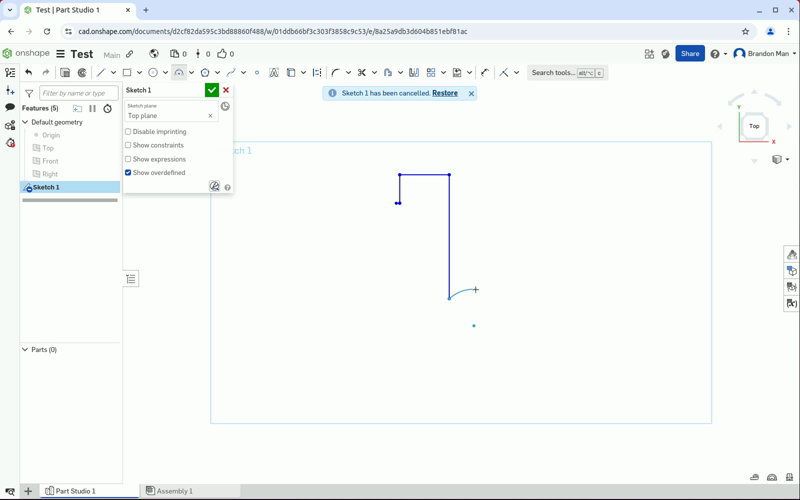
click(475, 289)
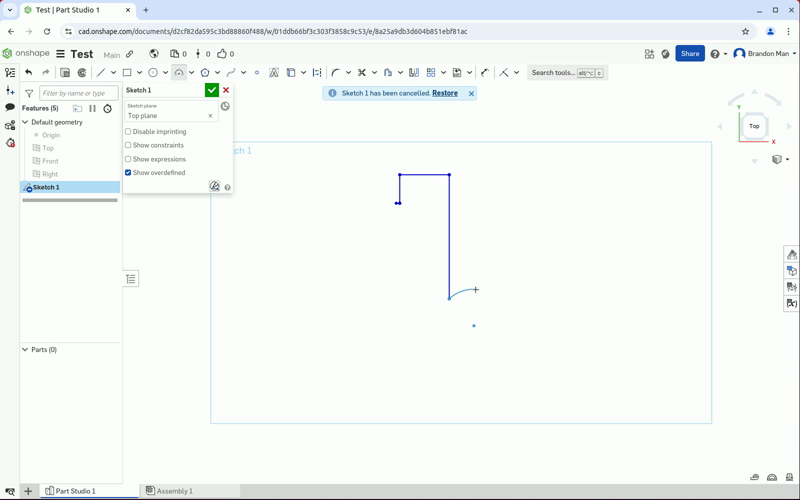
mouse_move(468, 312)
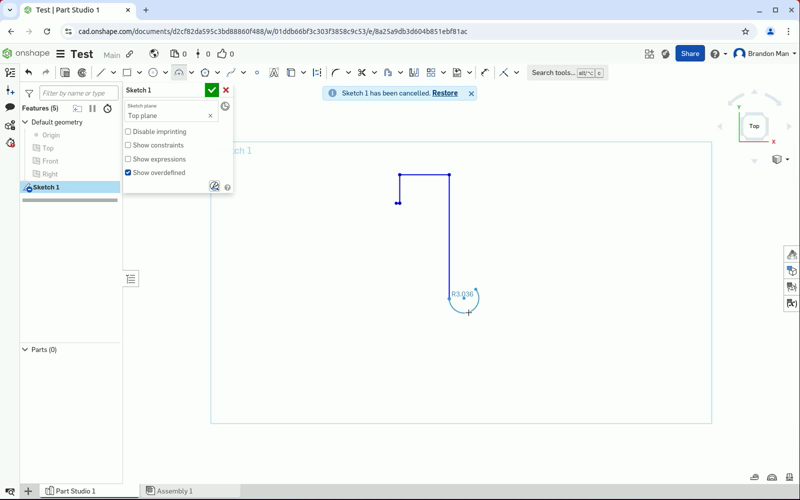
click(468, 312)
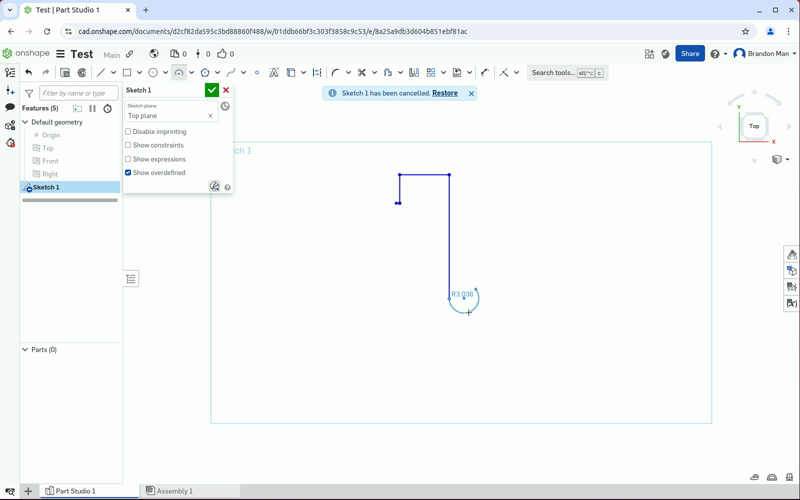
key_up(shift)
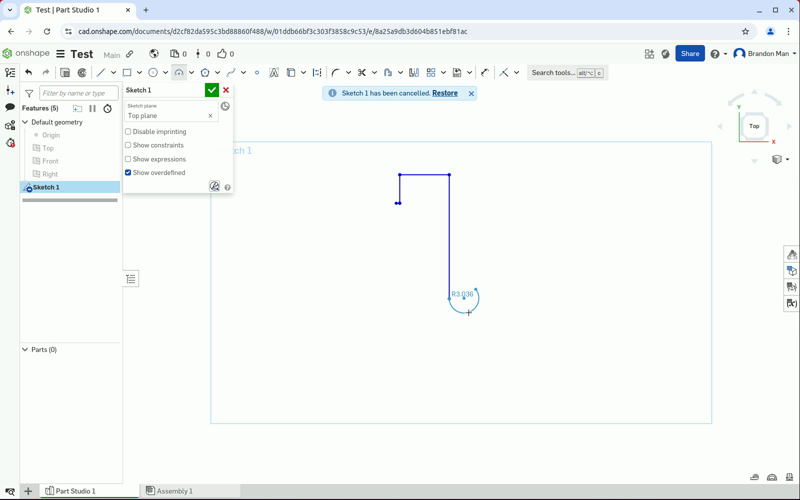
key(esc)
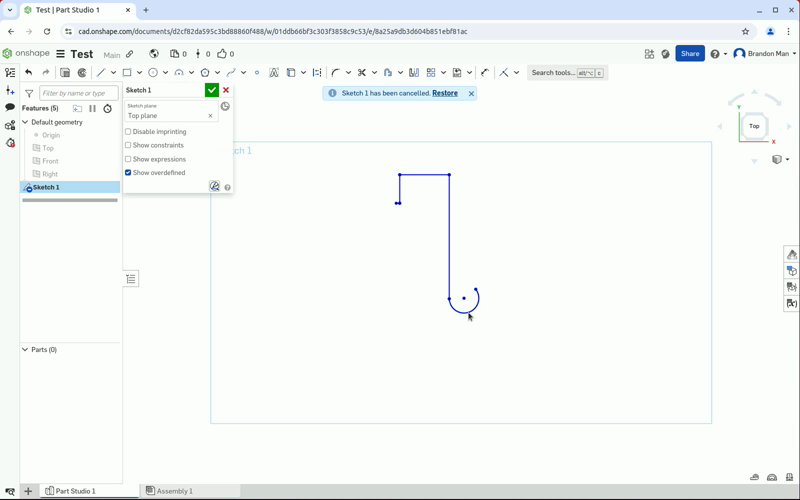
key(l)
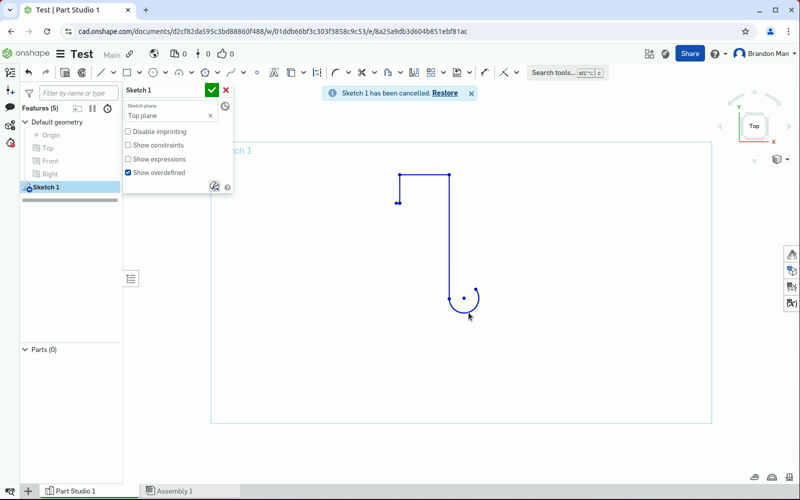
mouse_move(475, 289)
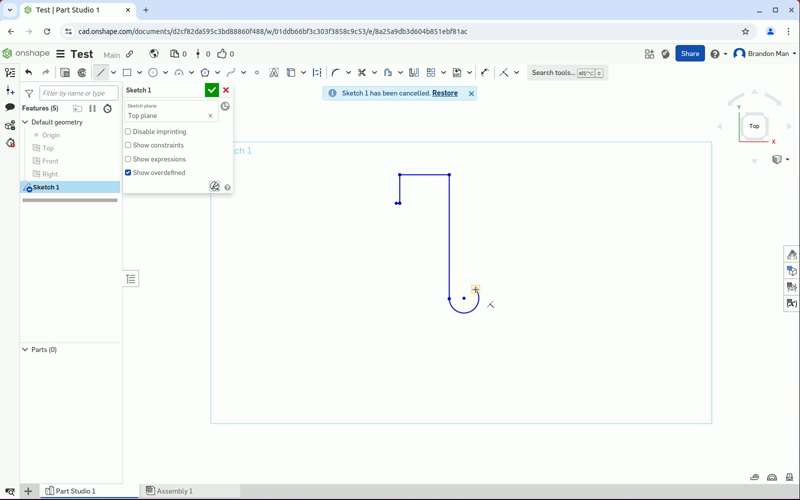
click(475, 289)
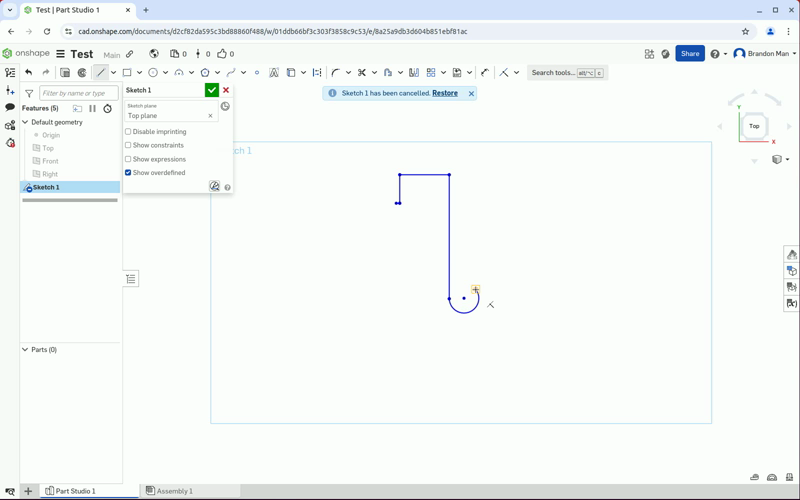
key_down(shift)
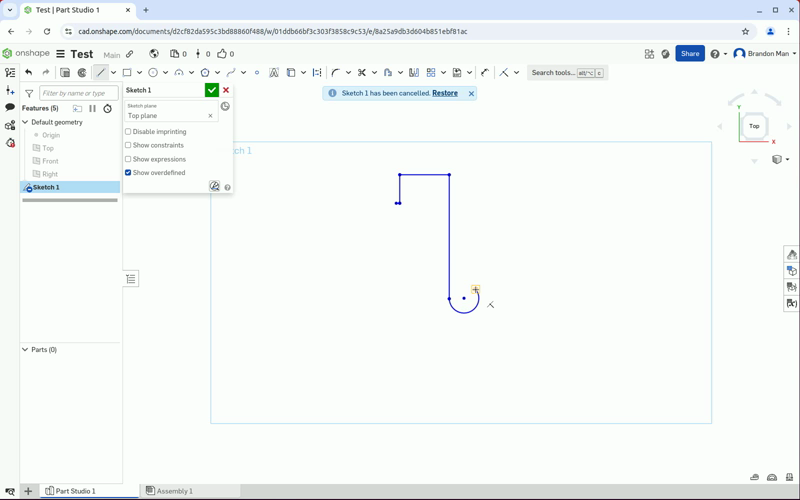
mouse_move(505, 289)
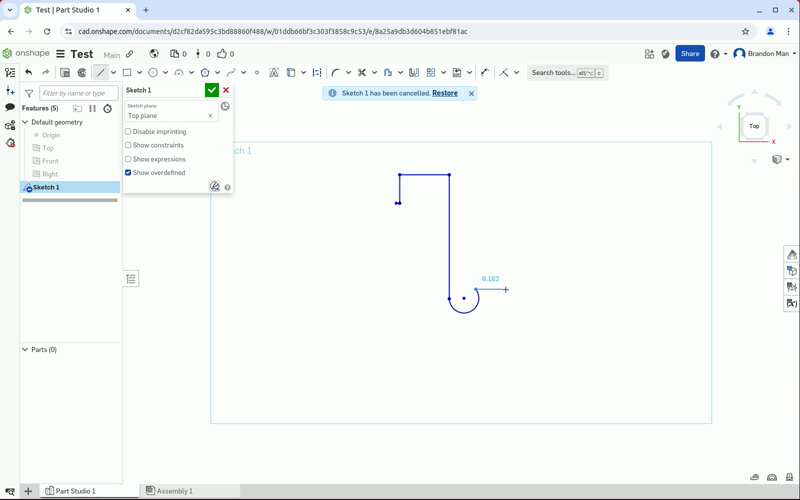
mouse_move(471, 289)
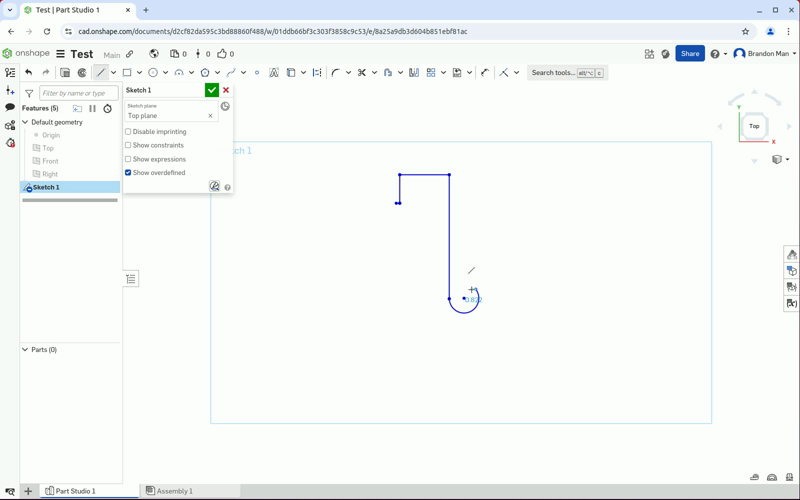
scroll(6)
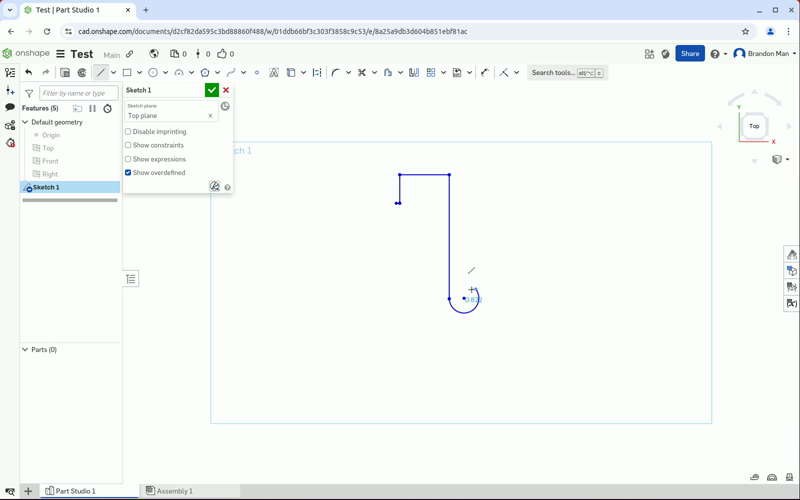
scroll(6)
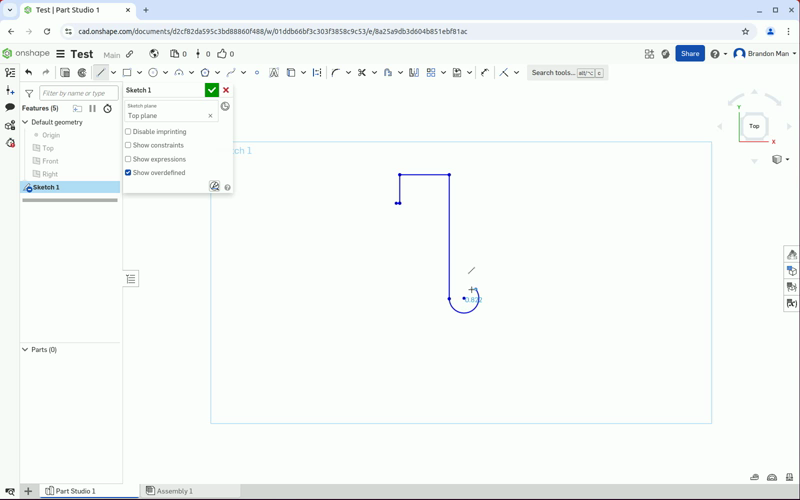
scroll(6)
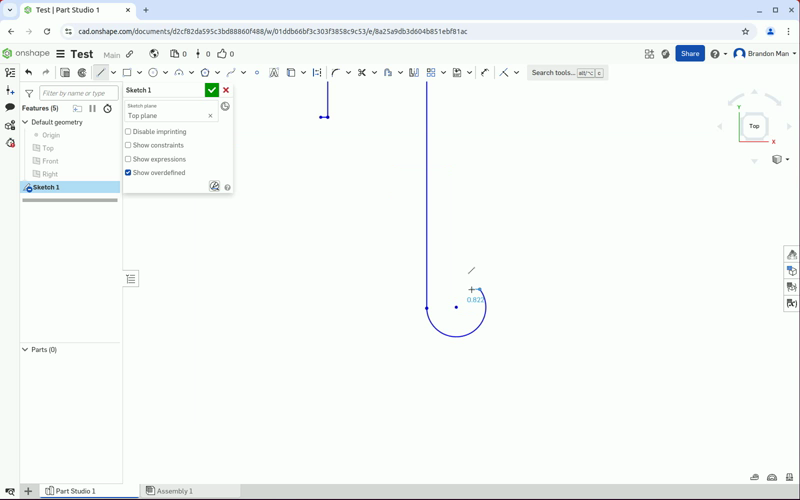
scroll(6)
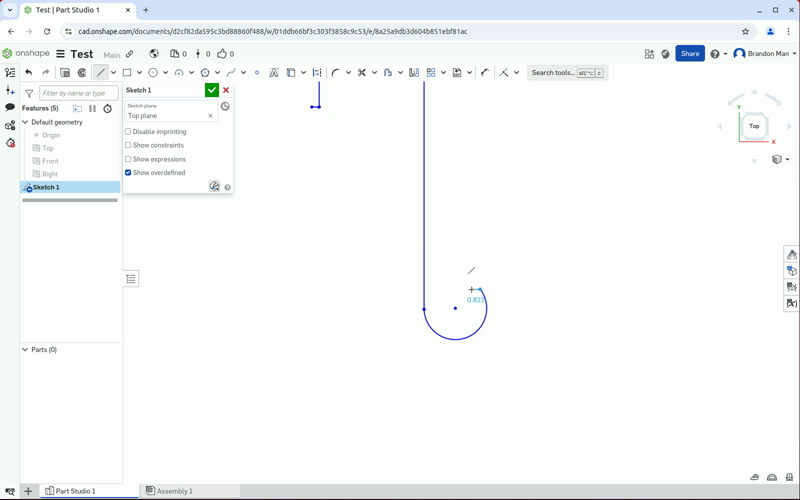
scroll(6)
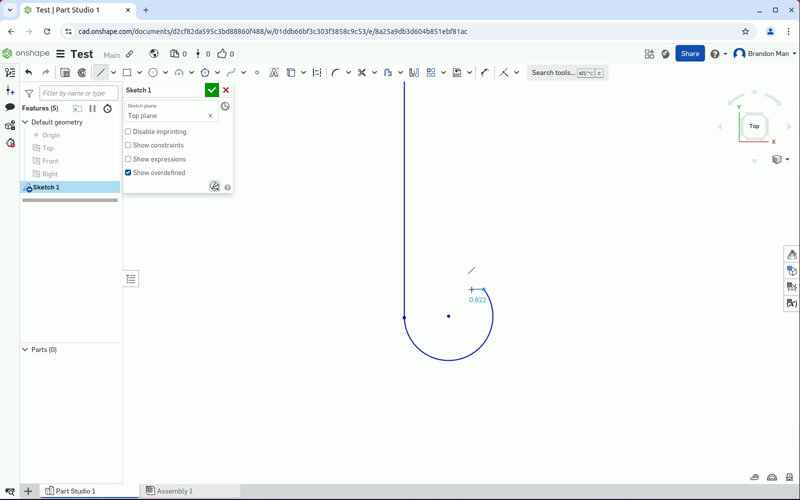
scroll(6)
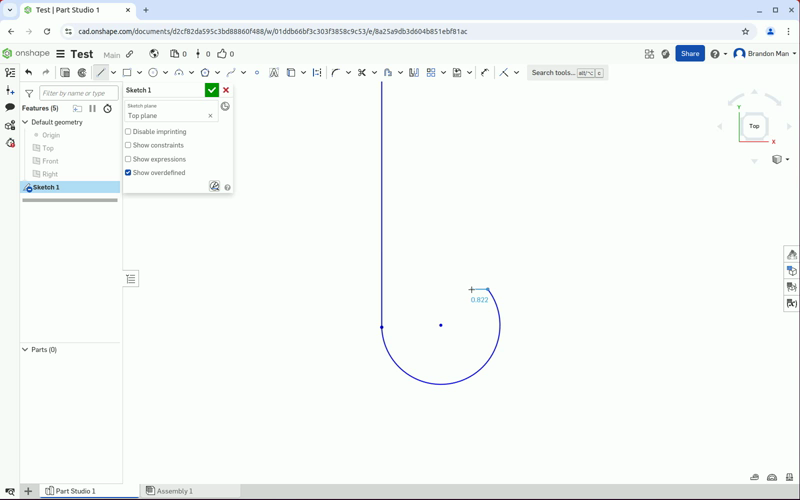
scroll(6)
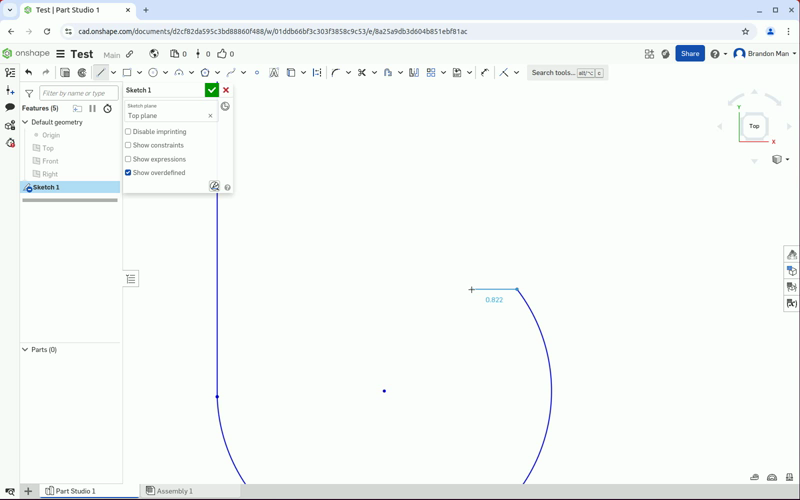
click(471, 289)
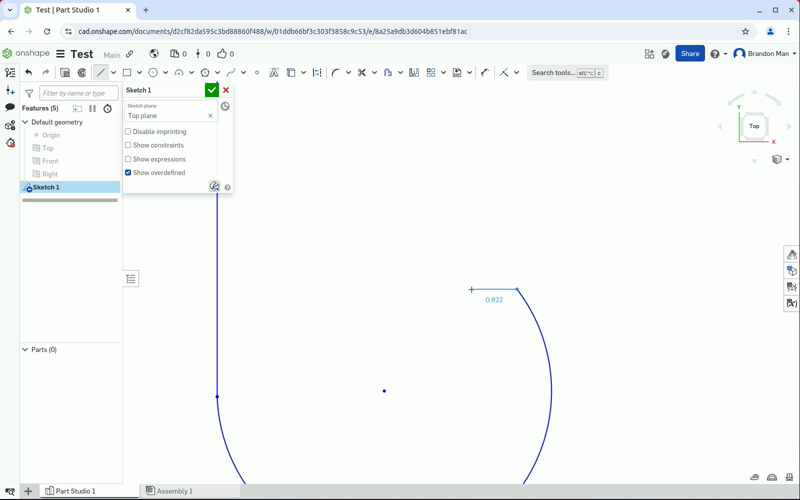
scroll(-6)
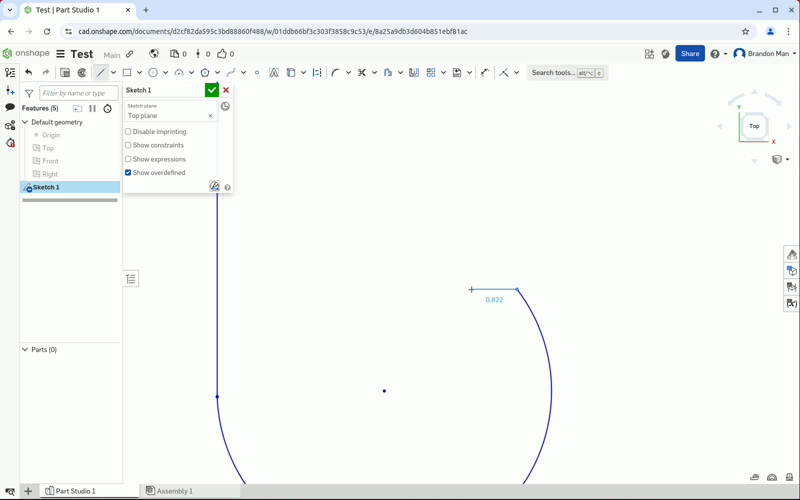
scroll(-6)
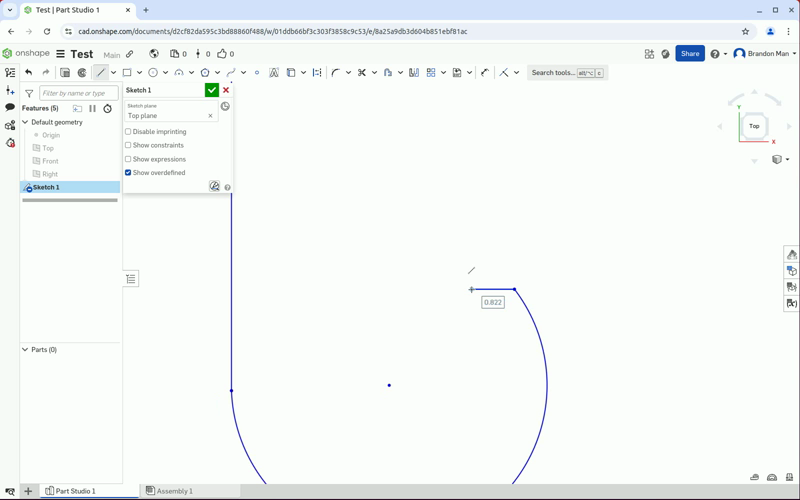
scroll(-6)
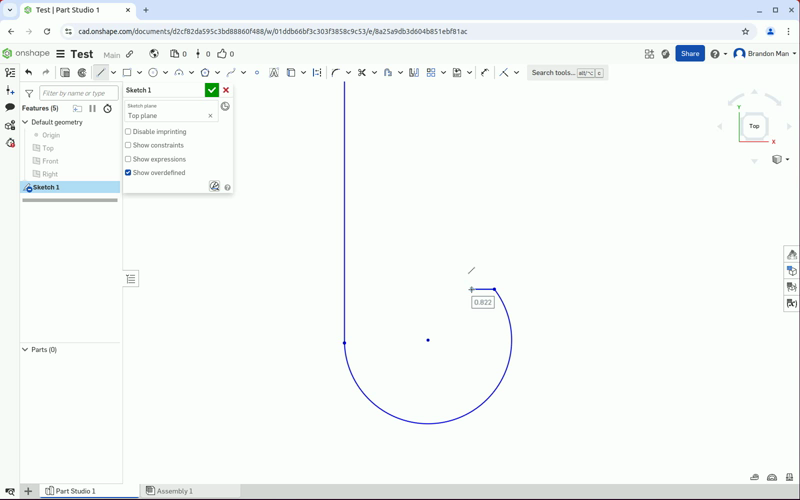
scroll(-6)
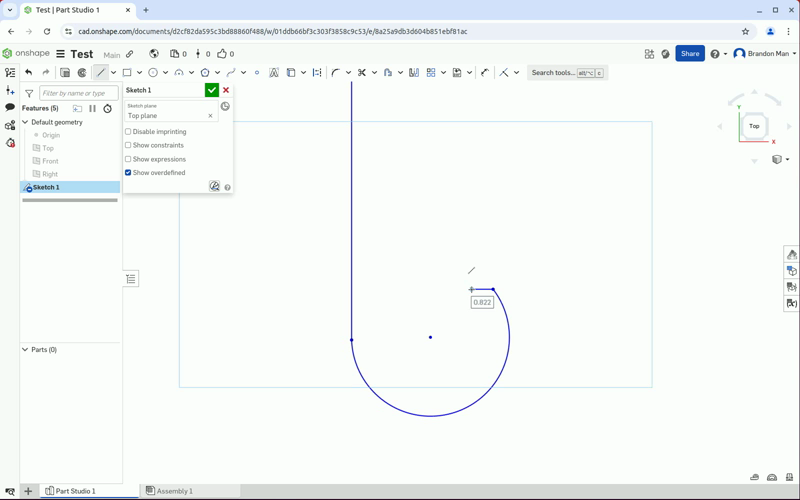
scroll(-6)
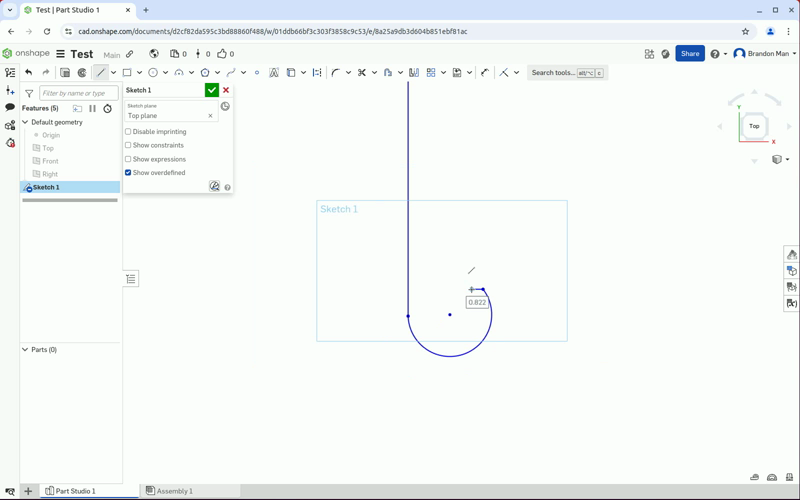
scroll(-6)
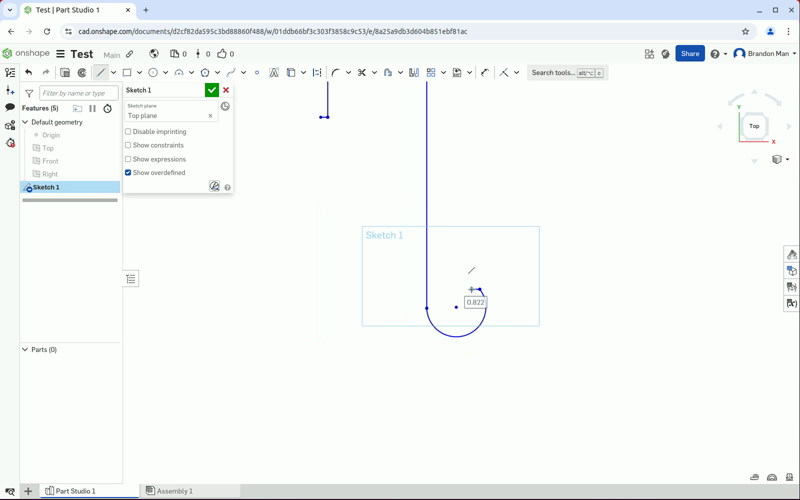
scroll(-6)
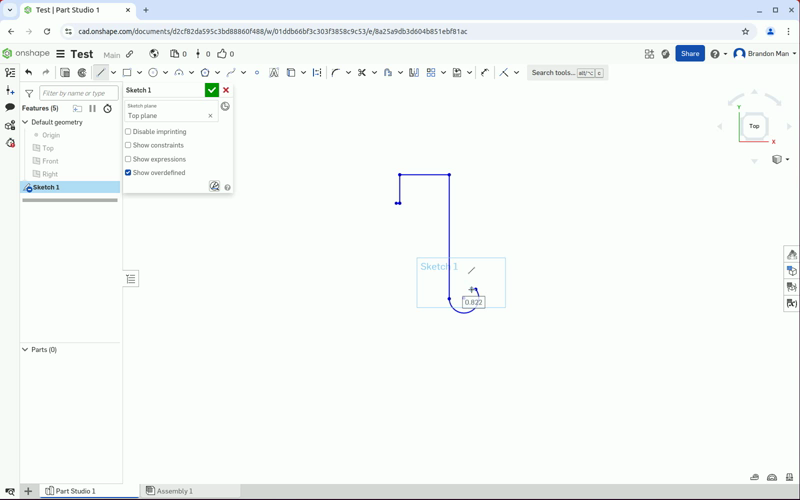
key_up(shift)
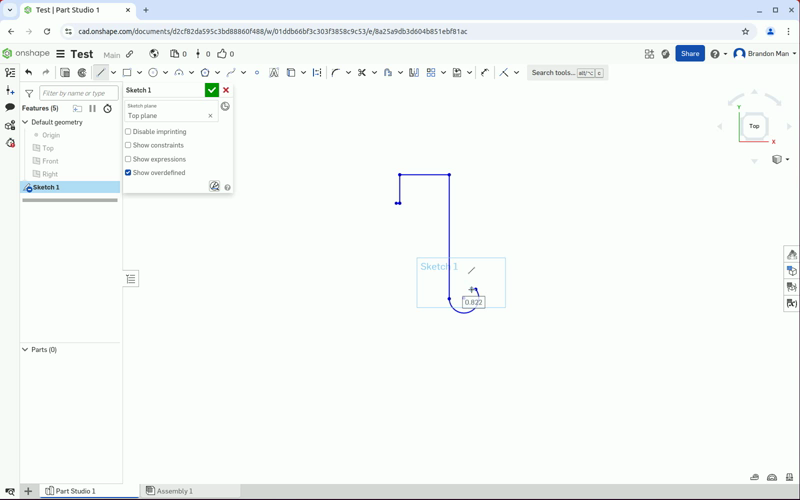
key(esc)
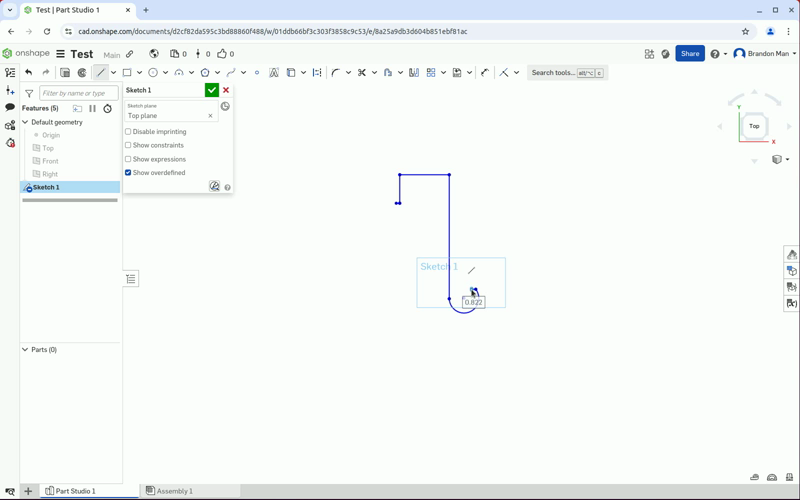
key(a)
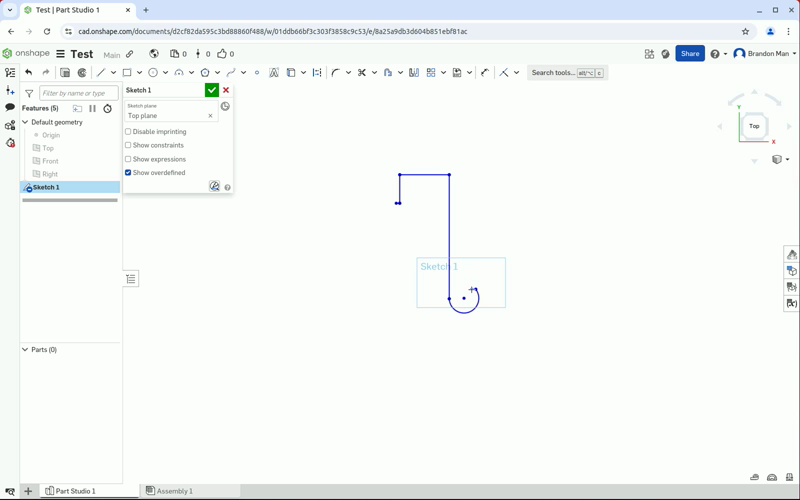
mouse_move(471, 289)
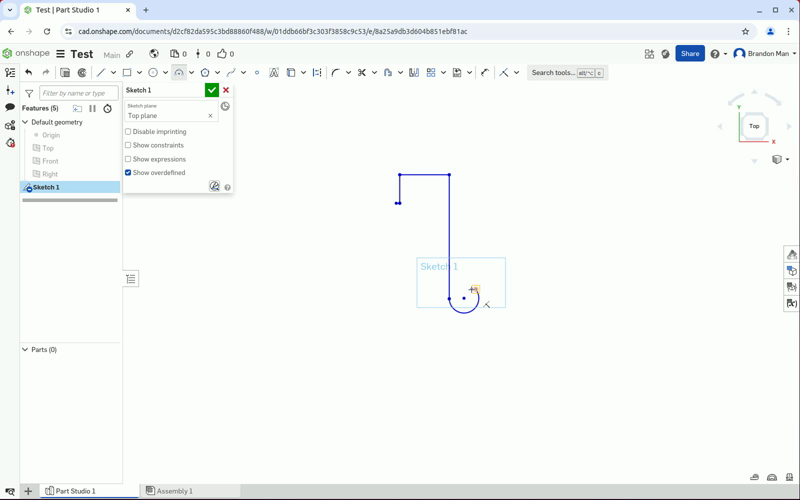
scroll(6)
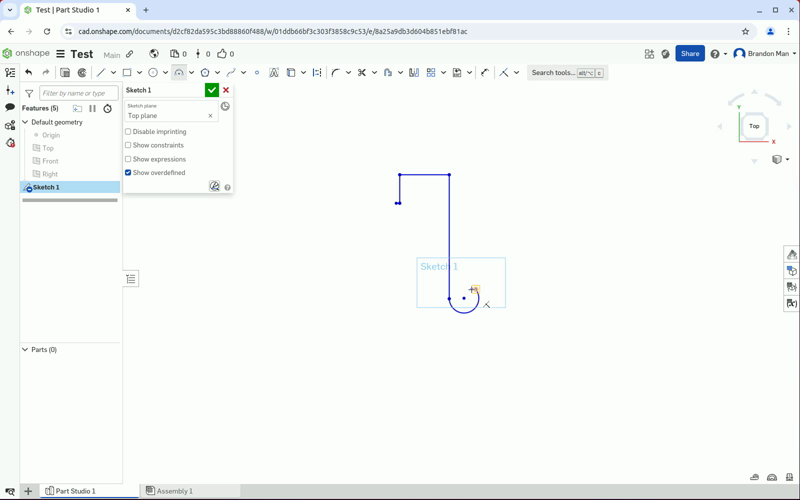
scroll(6)
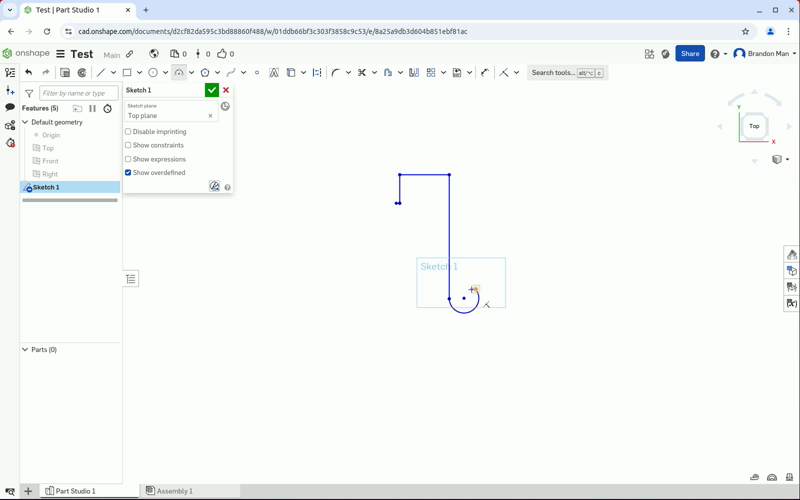
scroll(6)
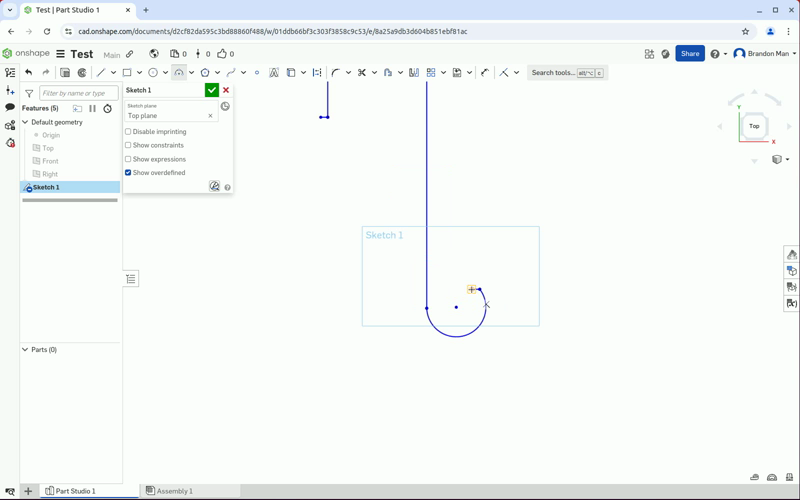
scroll(6)
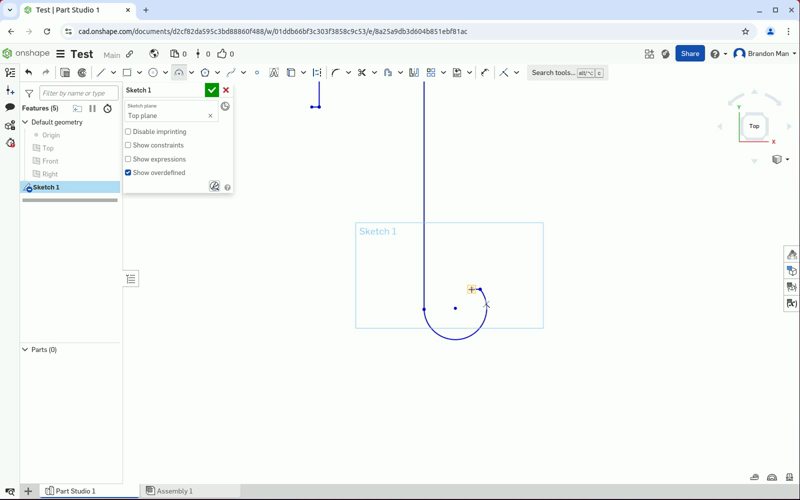
scroll(6)
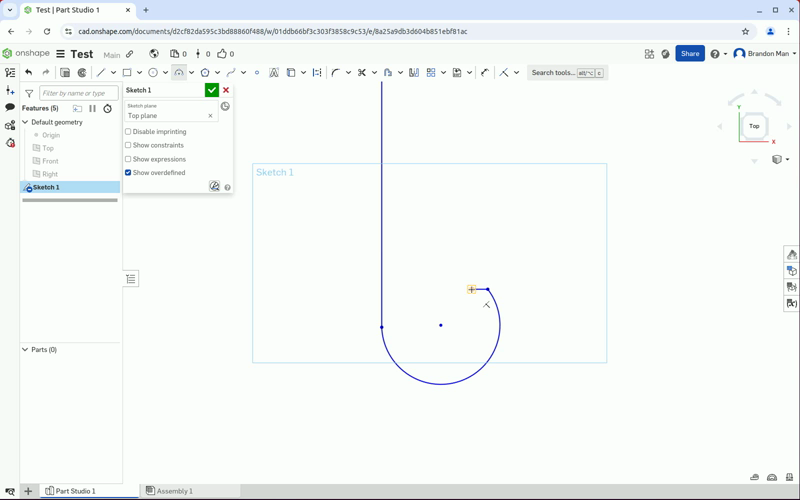
scroll(6)
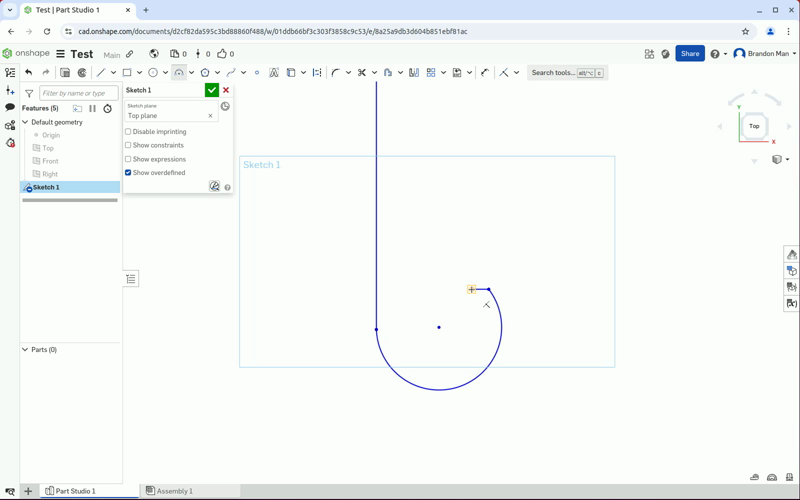
scroll(6)
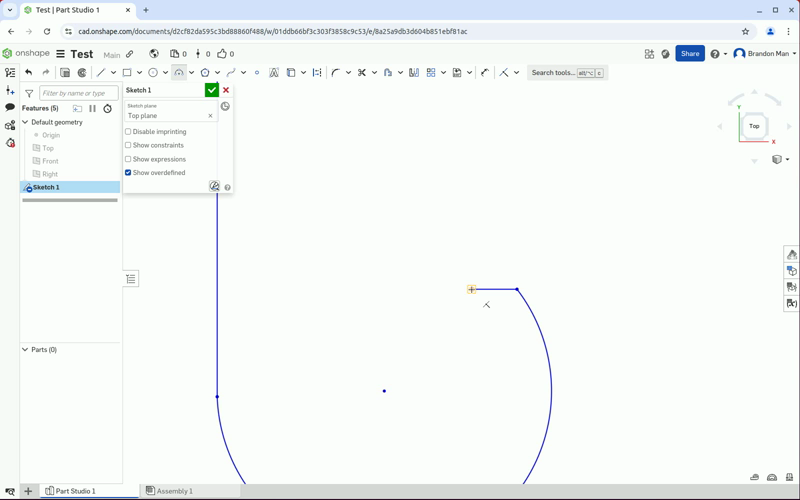
click(471, 289)
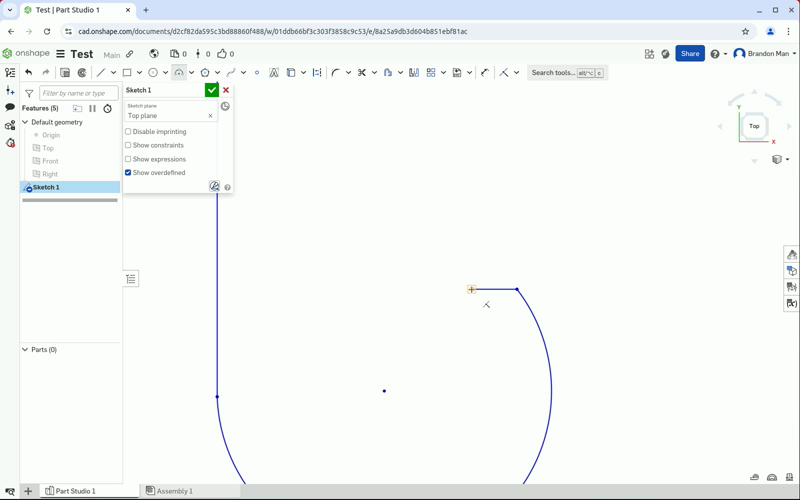
scroll(-6)
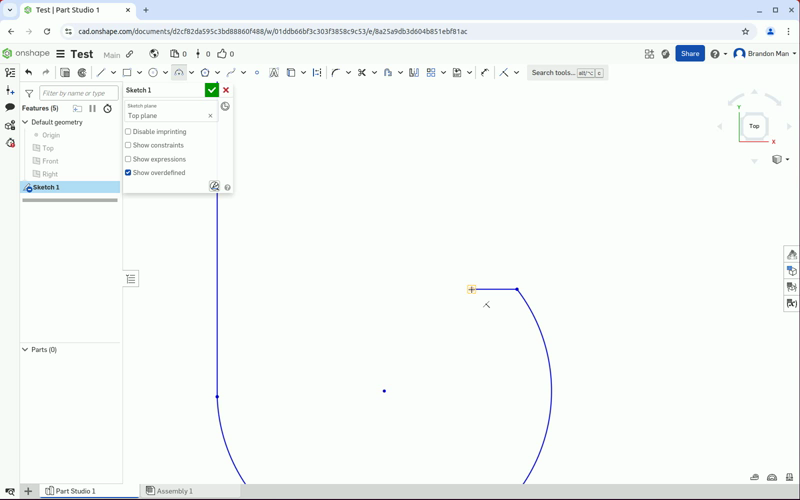
scroll(-6)
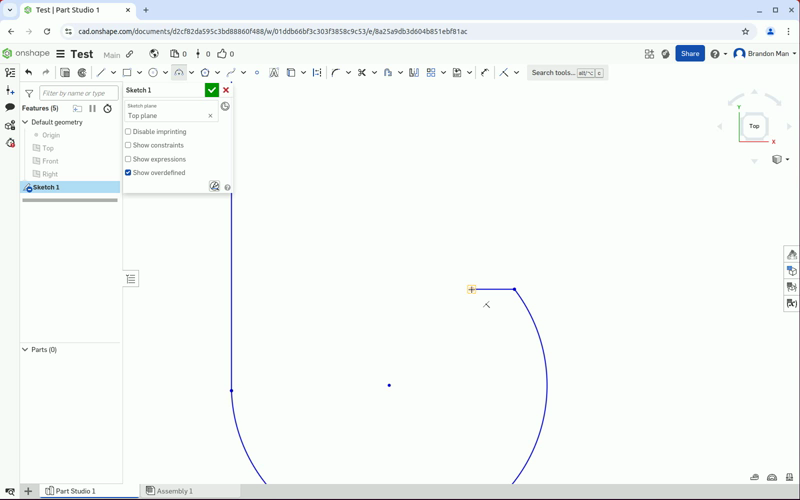
scroll(-6)
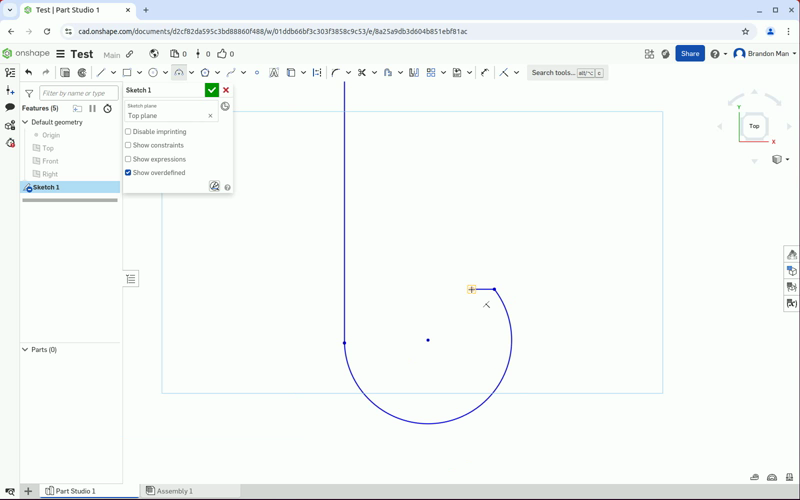
scroll(-6)
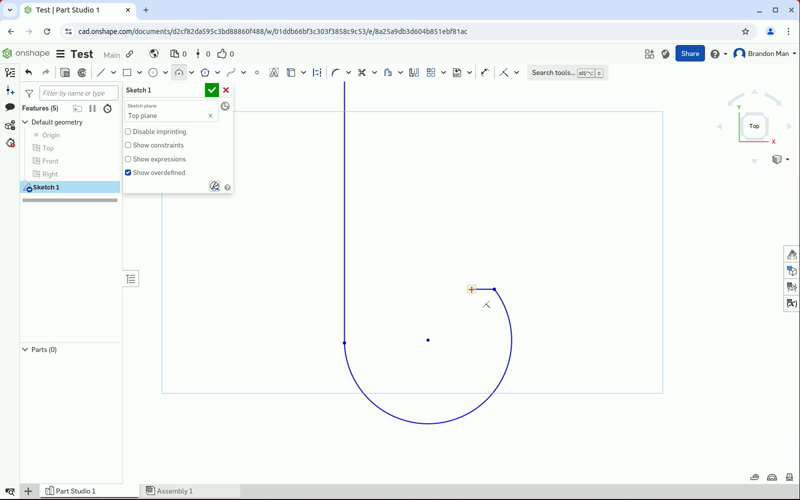
scroll(-6)
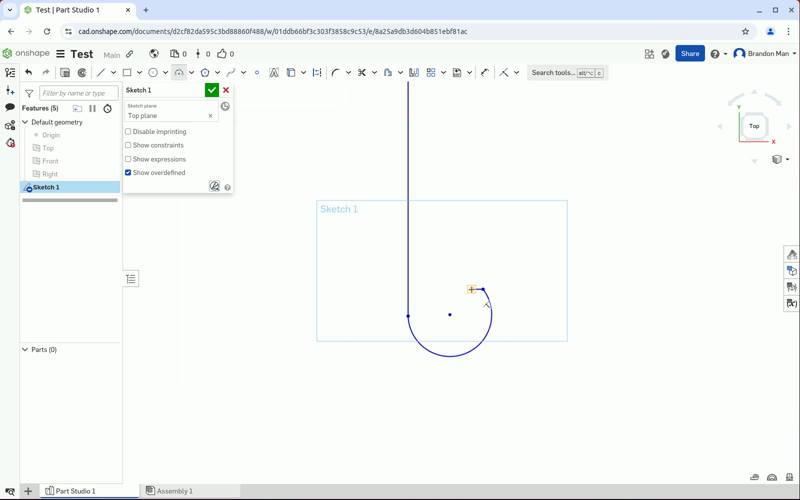
scroll(-6)
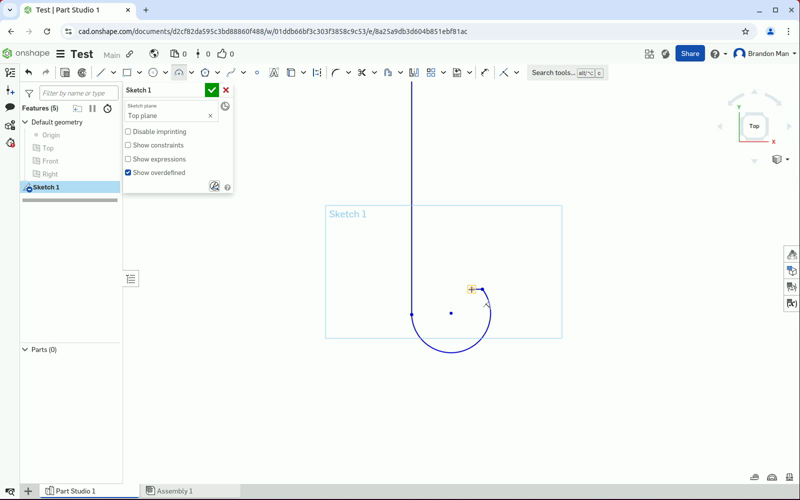
scroll(-6)
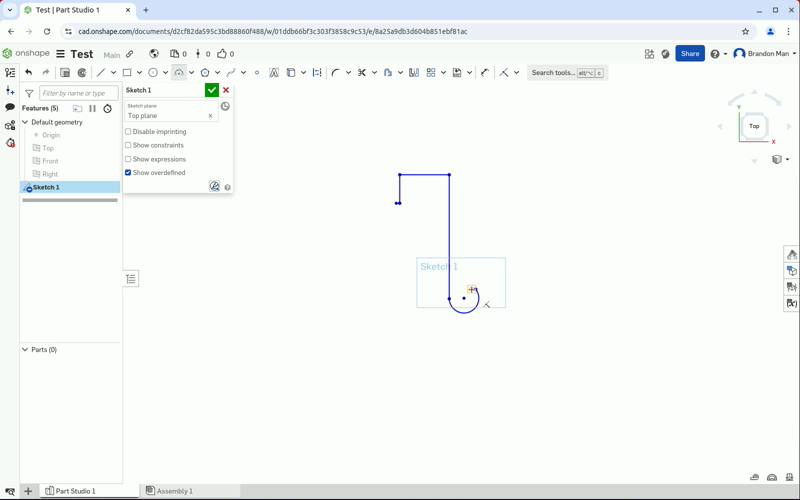
key_down(shift)
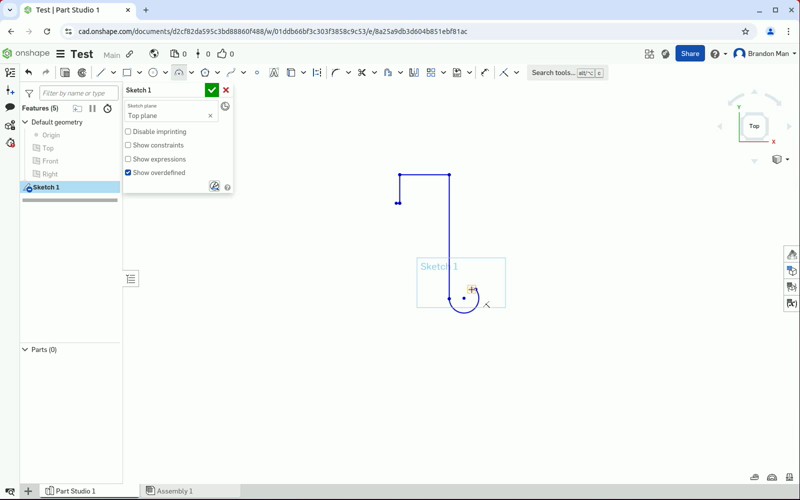
mouse_move(453, 297)
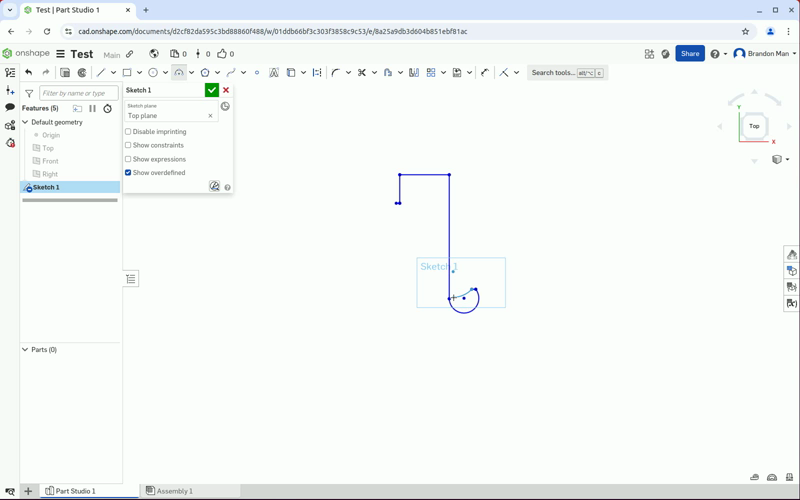
click(453, 297)
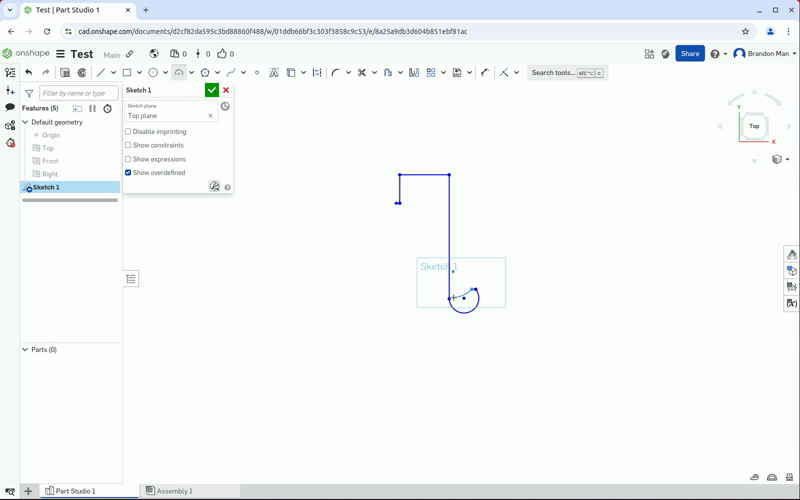
mouse_move(468, 307)
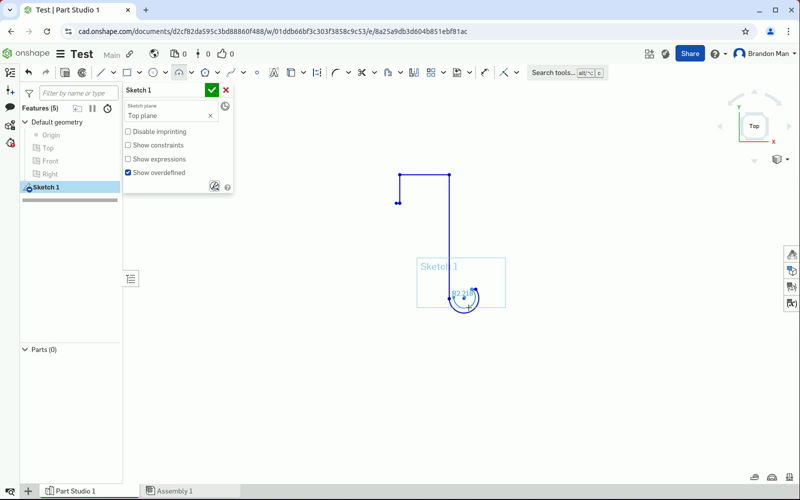
click(468, 307)
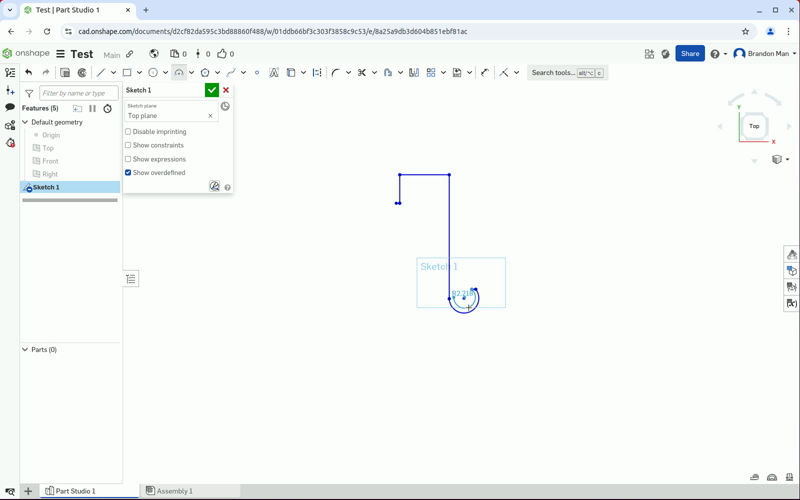
key_up(shift)
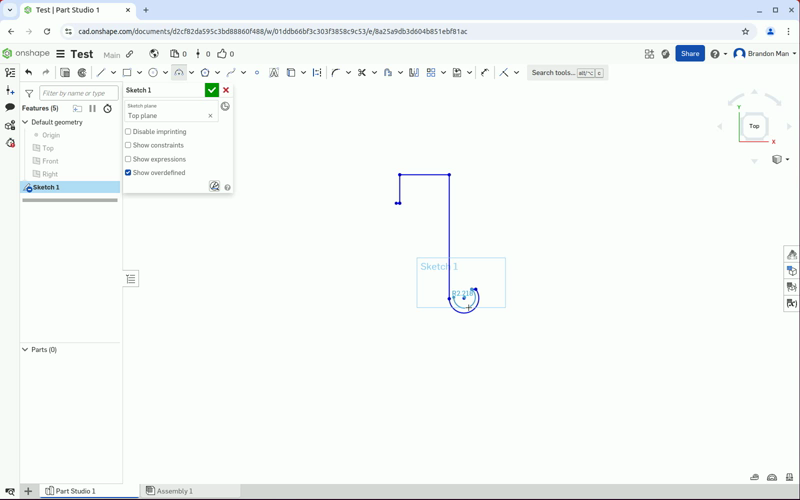
key(esc)
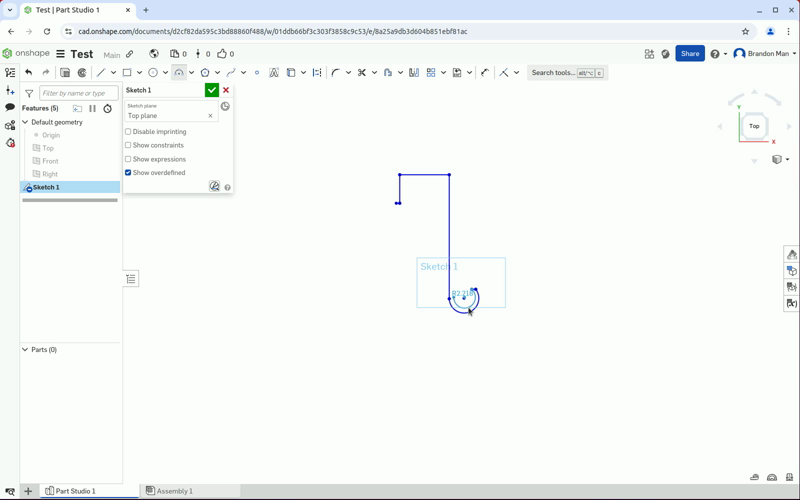
key(l)
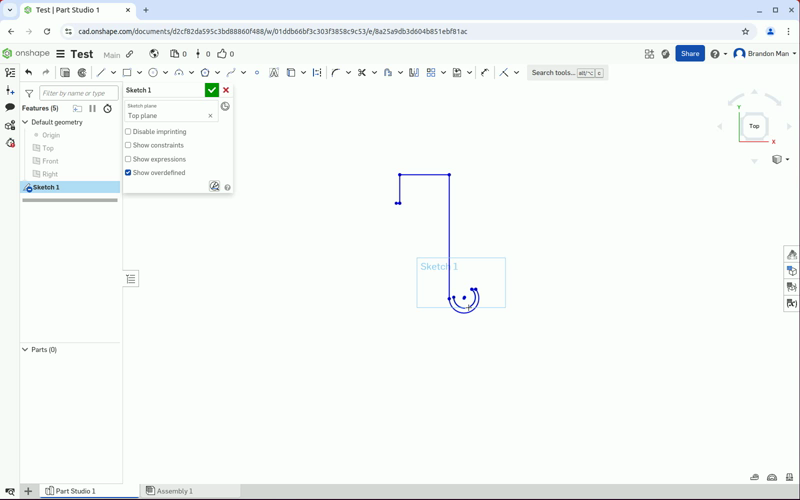
mouse_move(453, 297)
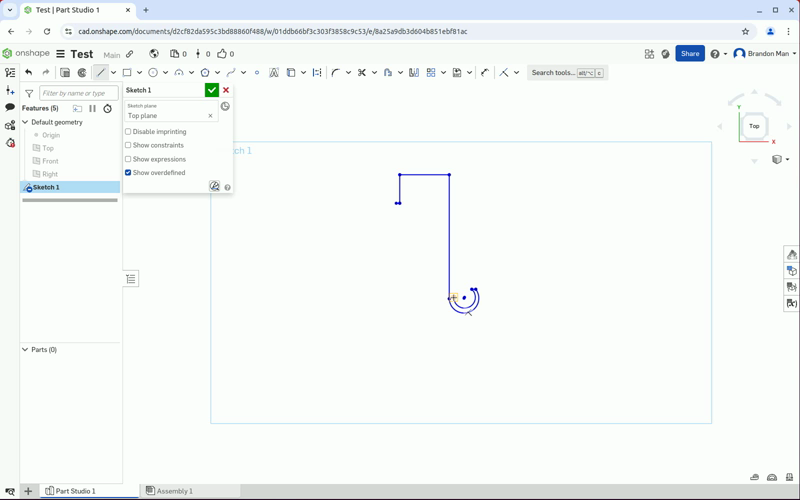
click(453, 297)
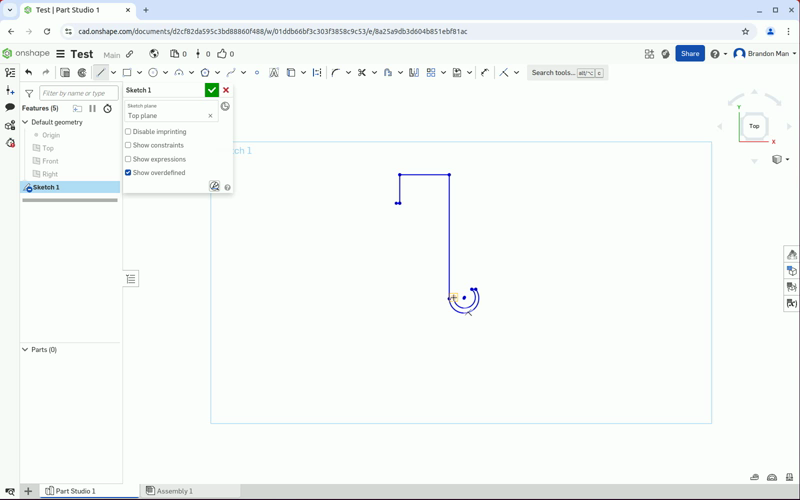
key_down(shift)
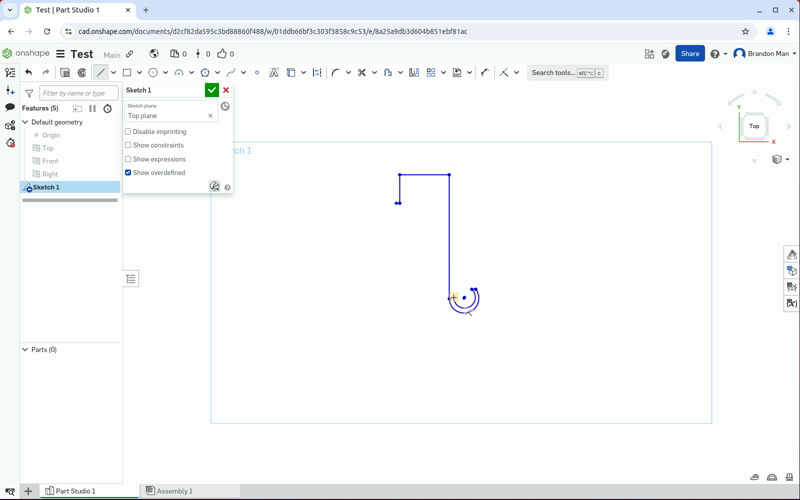
mouse_move(483, 297)
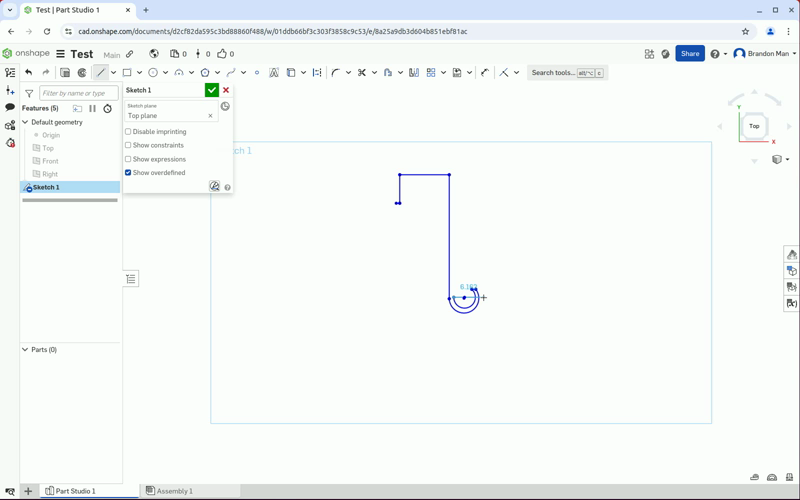
mouse_move(453, 252)
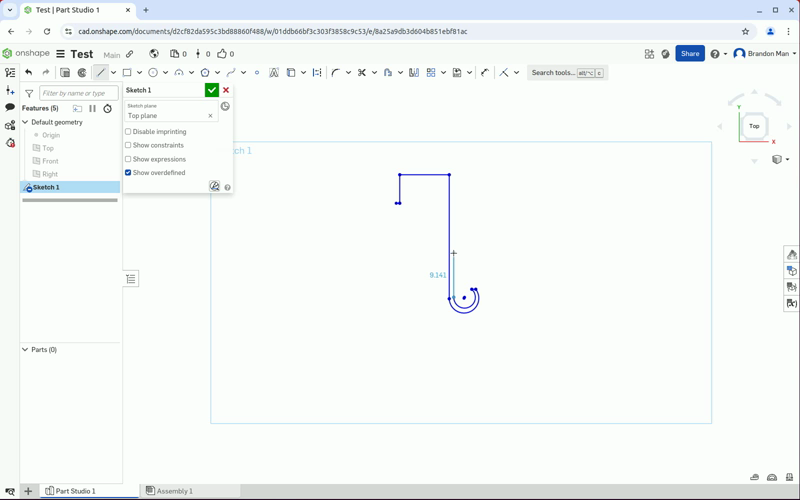
click(453, 252)
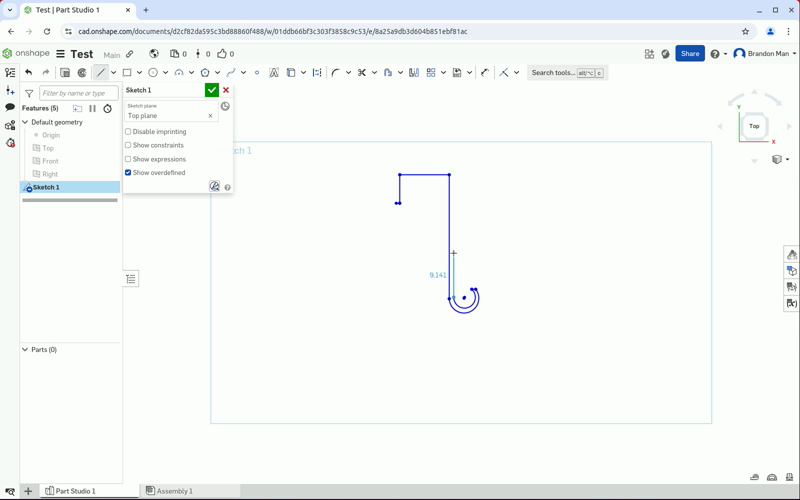
key_up(shift)
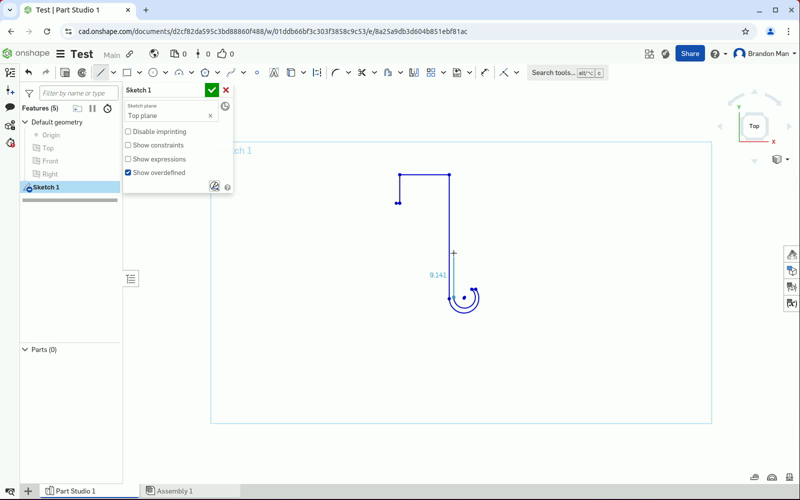
key(esc)
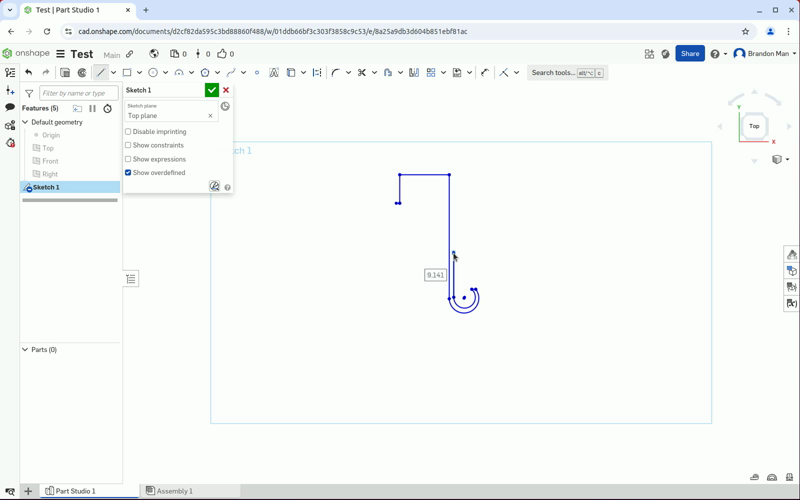
key(a)
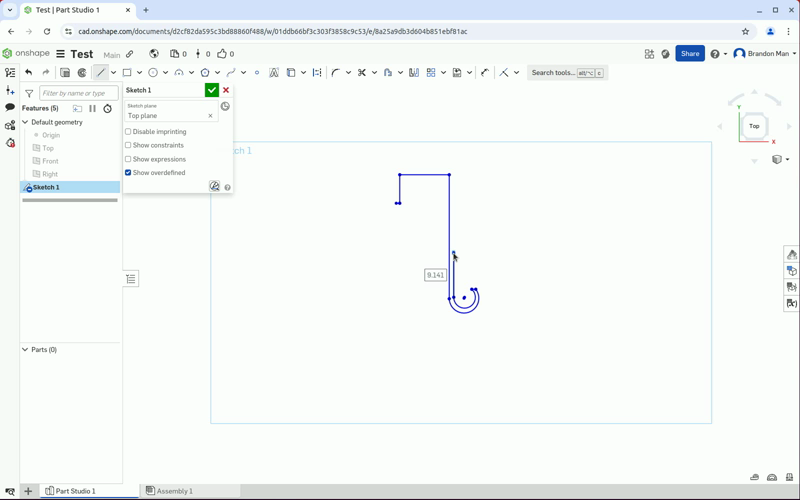
mouse_move(453, 252)
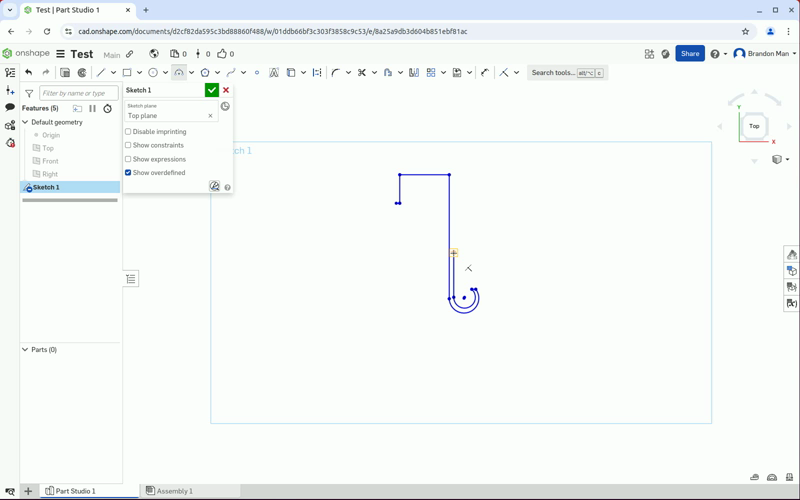
click(453, 252)
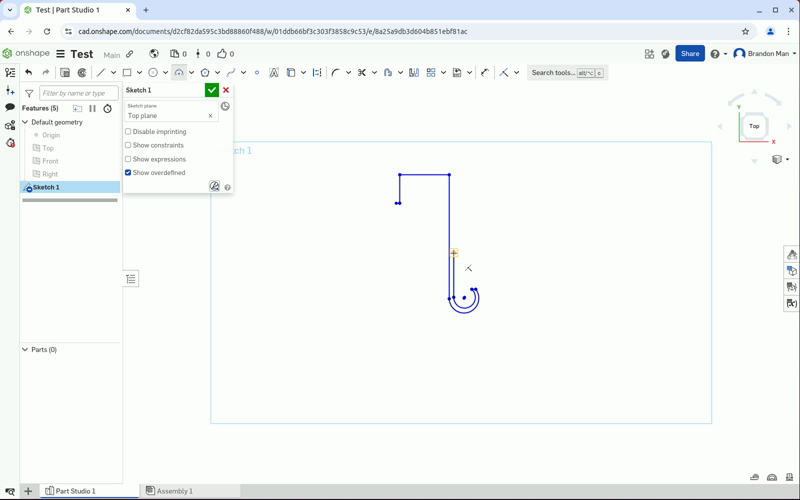
key_down(shift)
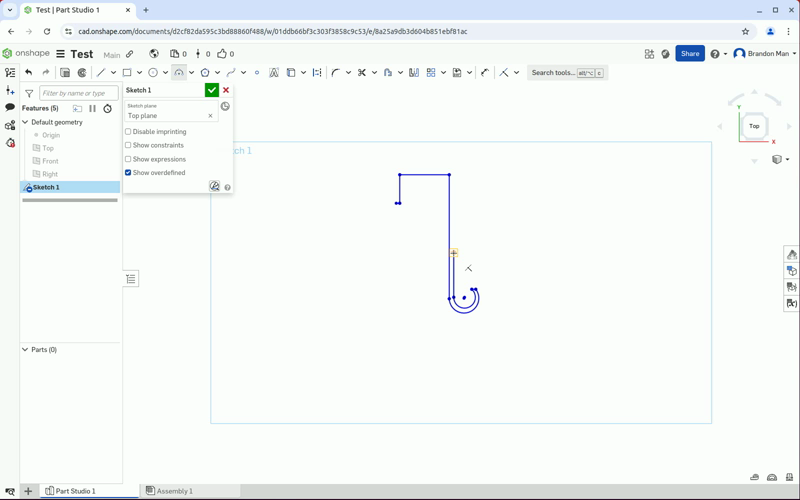
mouse_move(475, 235)
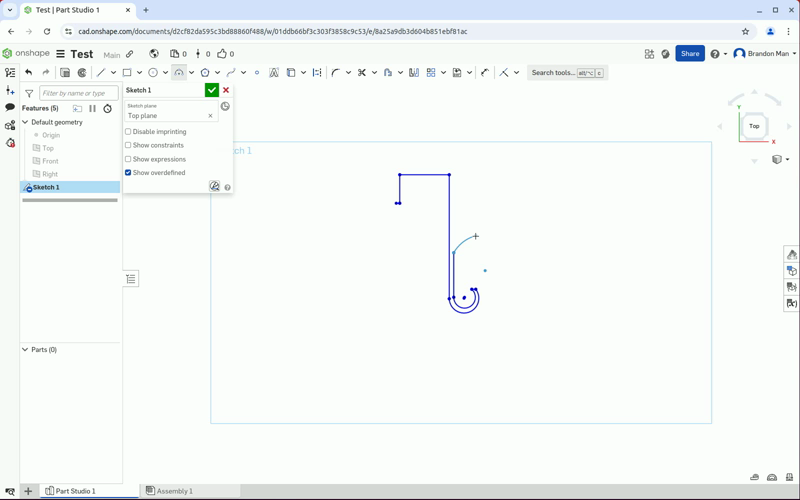
click(475, 235)
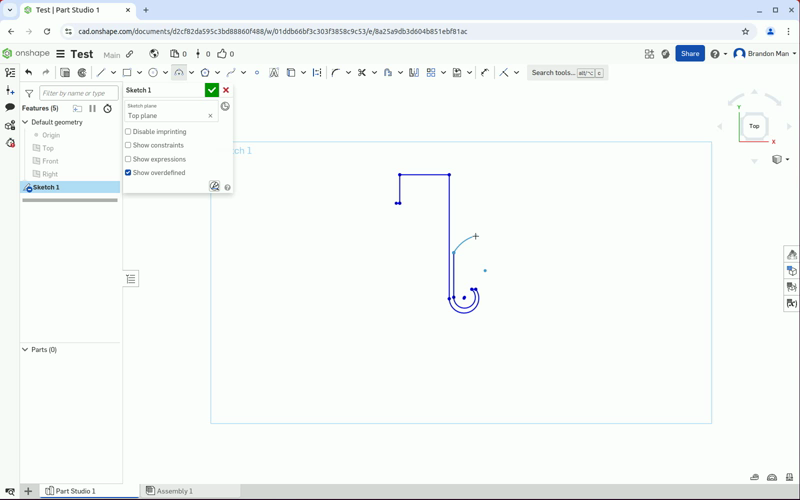
mouse_move(473, 255)
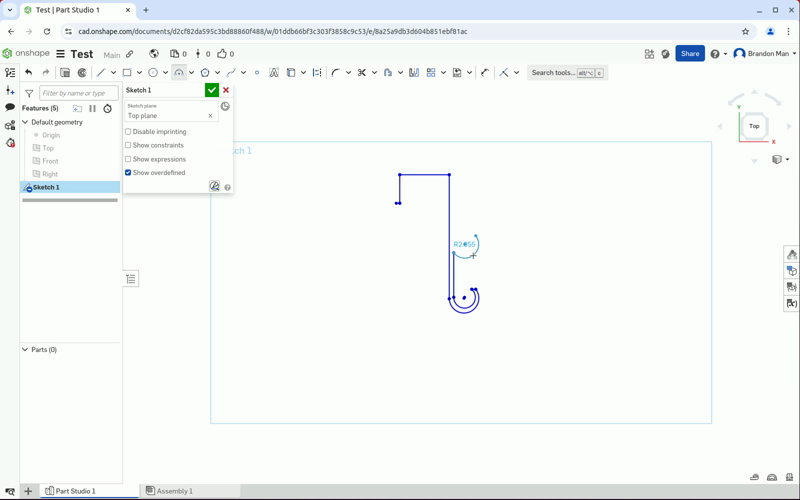
click(473, 255)
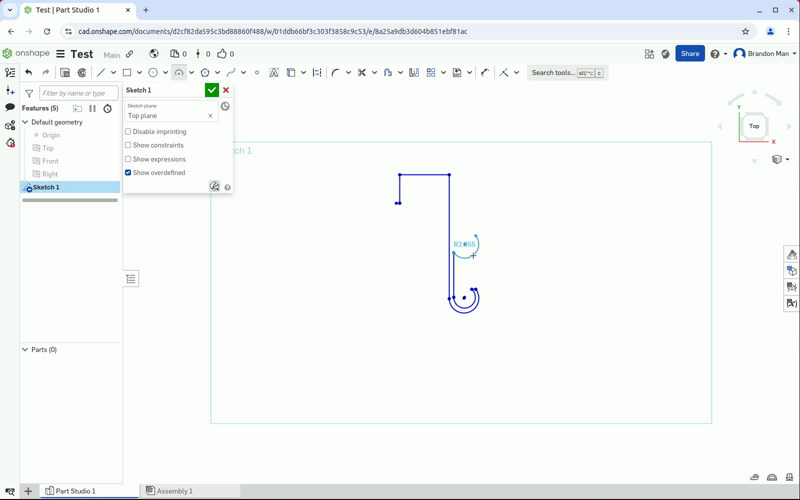
key_up(shift)
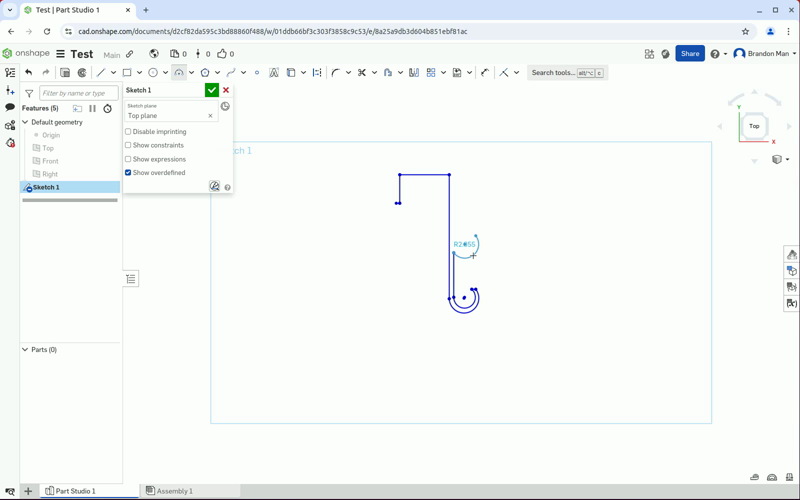
key(esc)
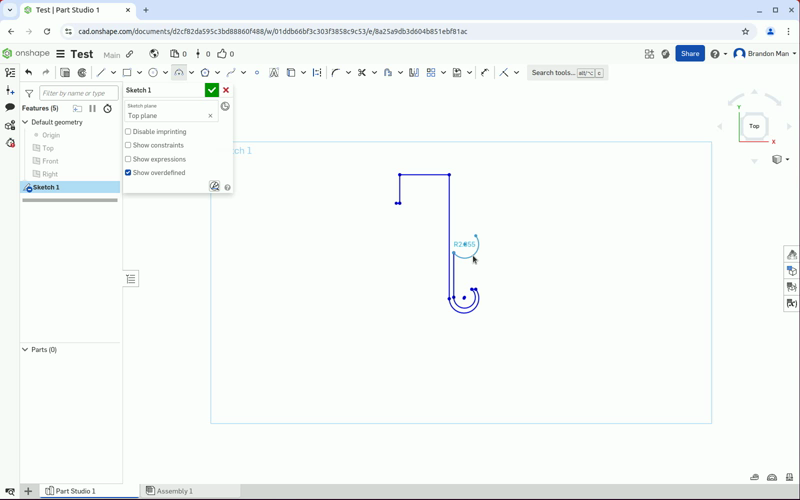
key(l)
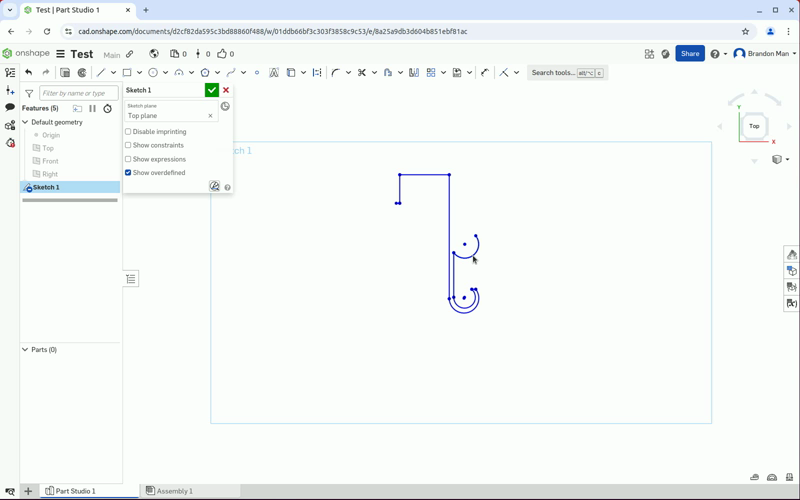
mouse_move(475, 235)
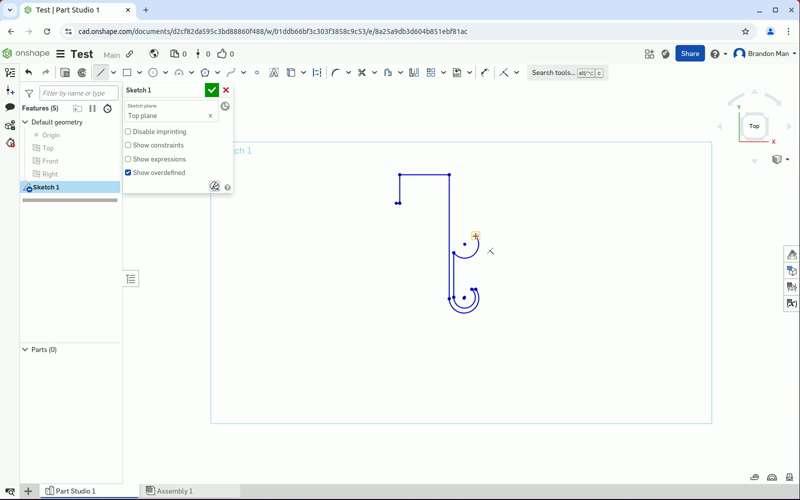
click(475, 235)
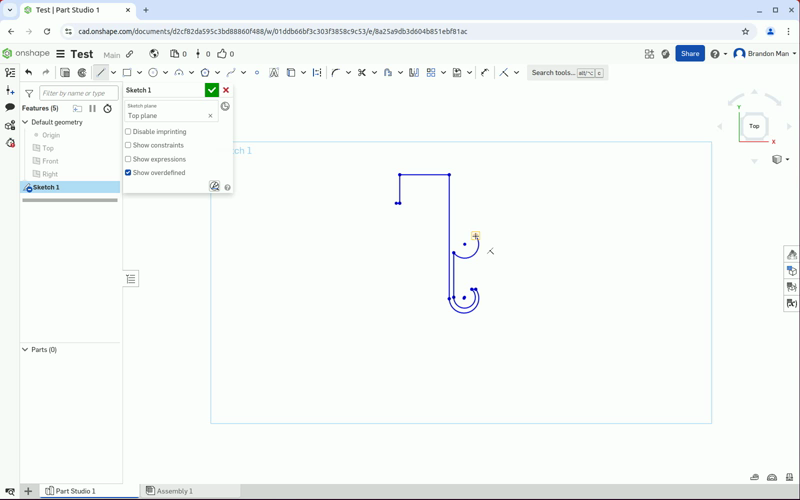
key_down(shift)
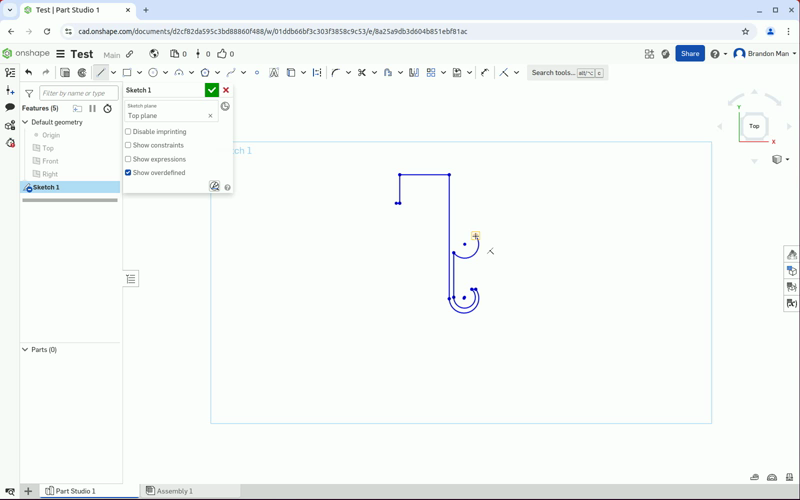
mouse_move(505, 235)
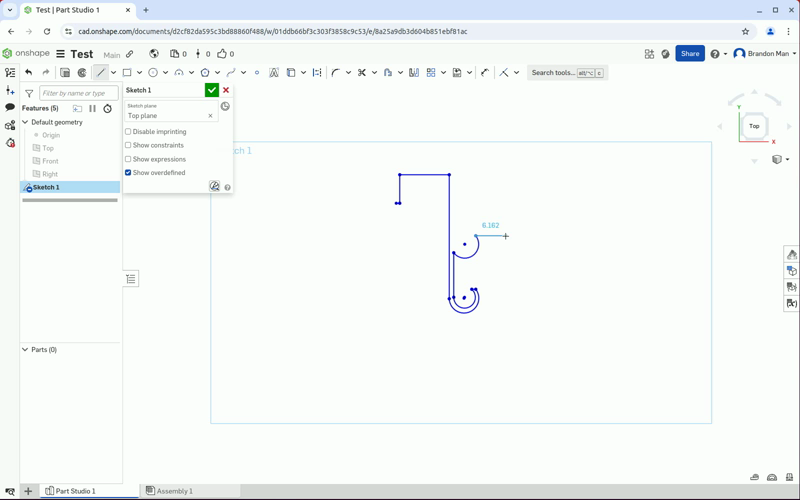
mouse_move(471, 235)
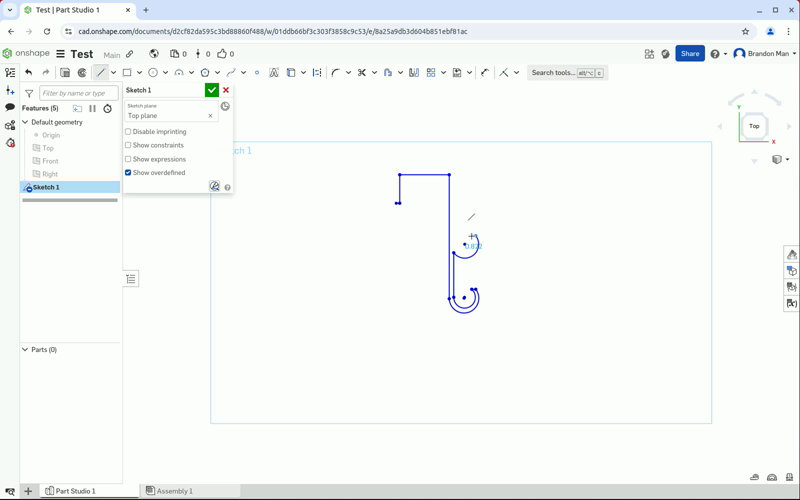
scroll(6)
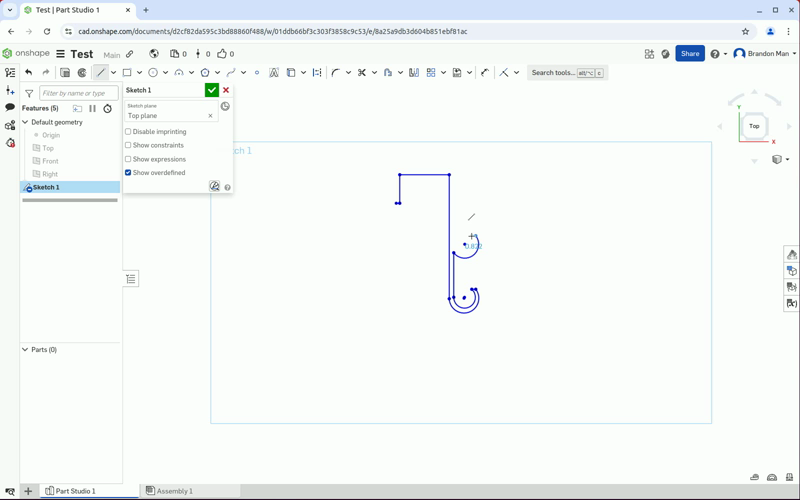
scroll(6)
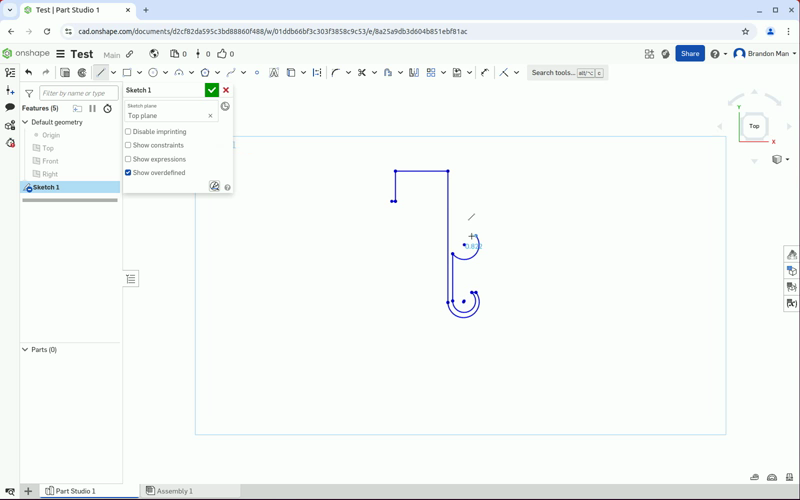
scroll(6)
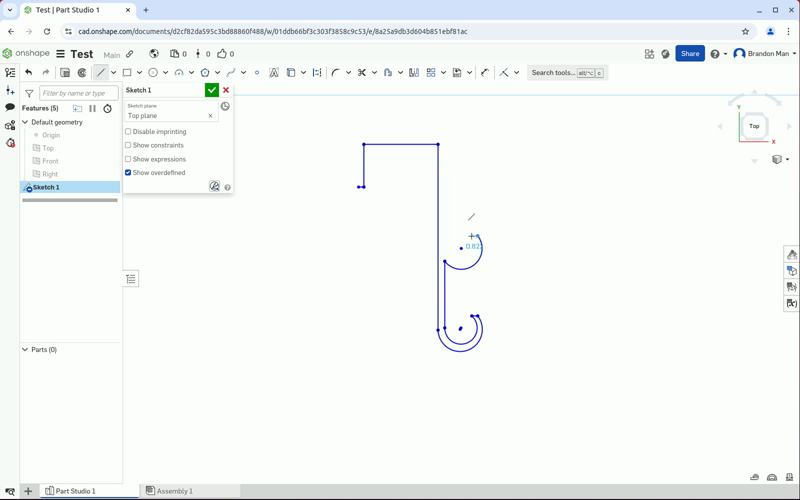
scroll(6)
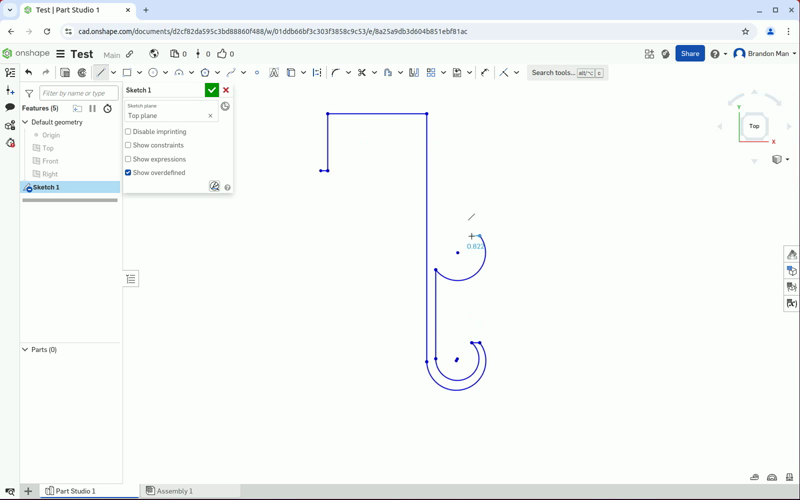
scroll(6)
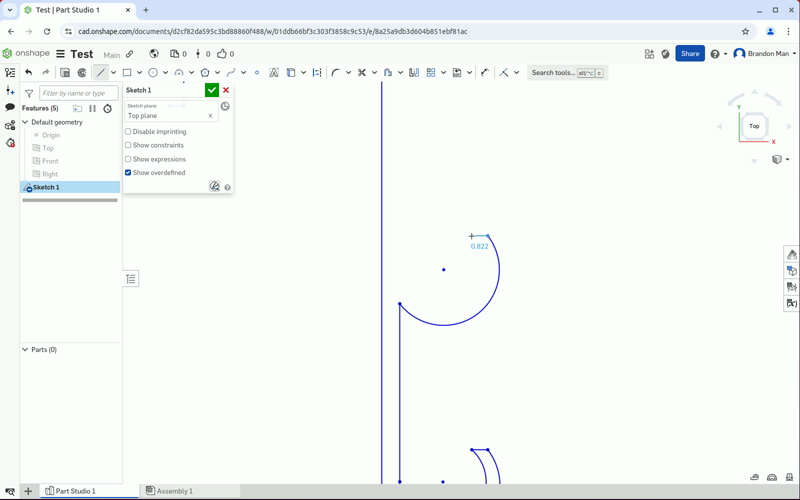
scroll(6)
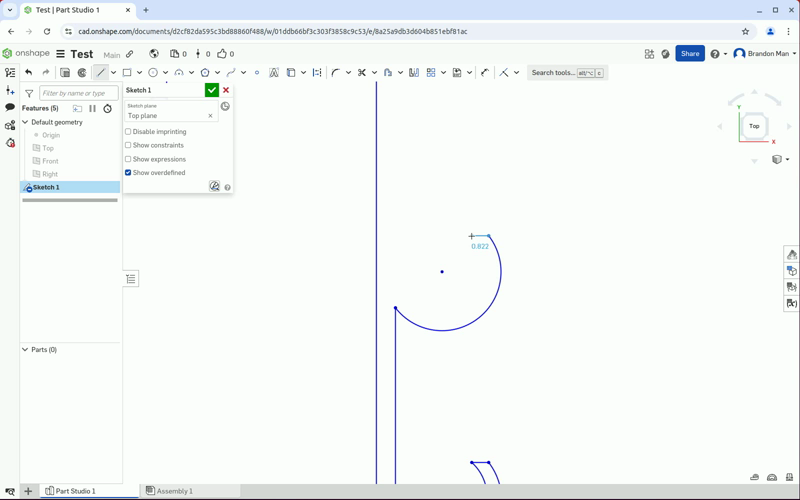
scroll(6)
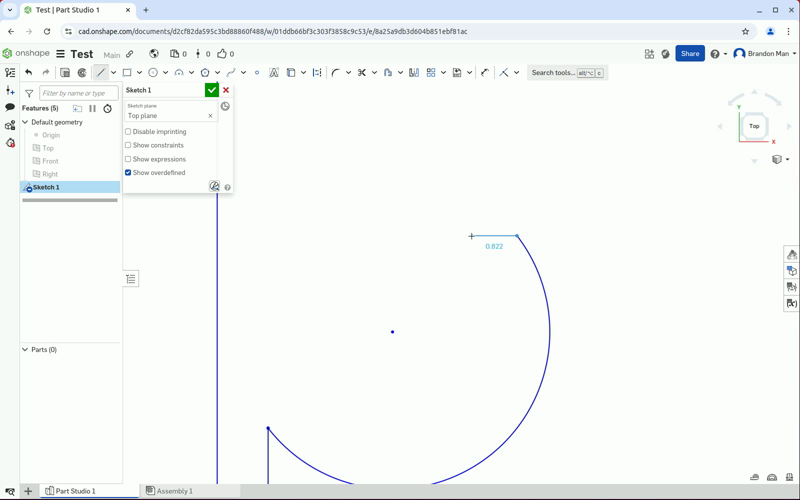
click(471, 235)
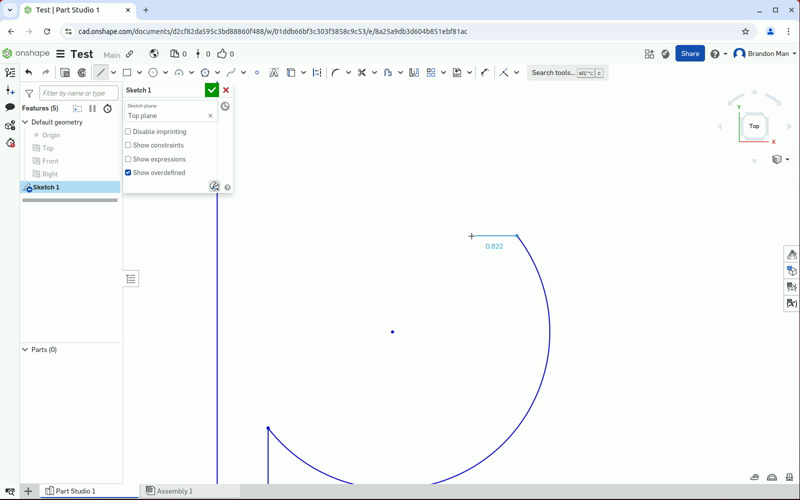
scroll(-6)
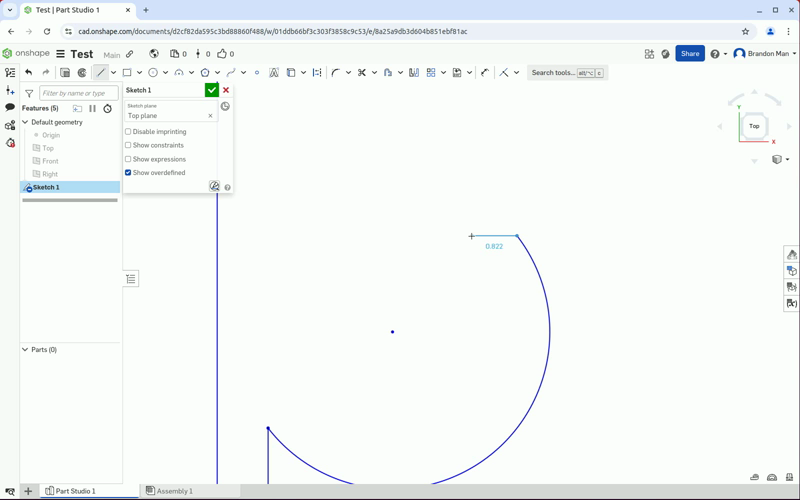
scroll(-6)
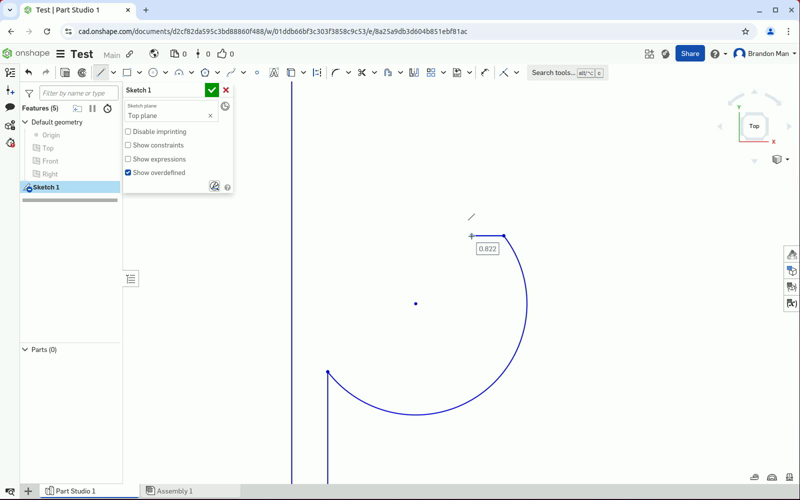
scroll(-6)
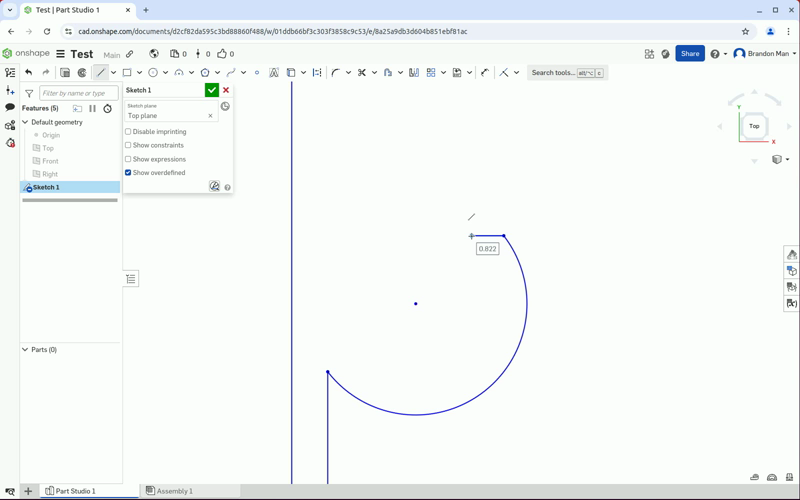
scroll(-6)
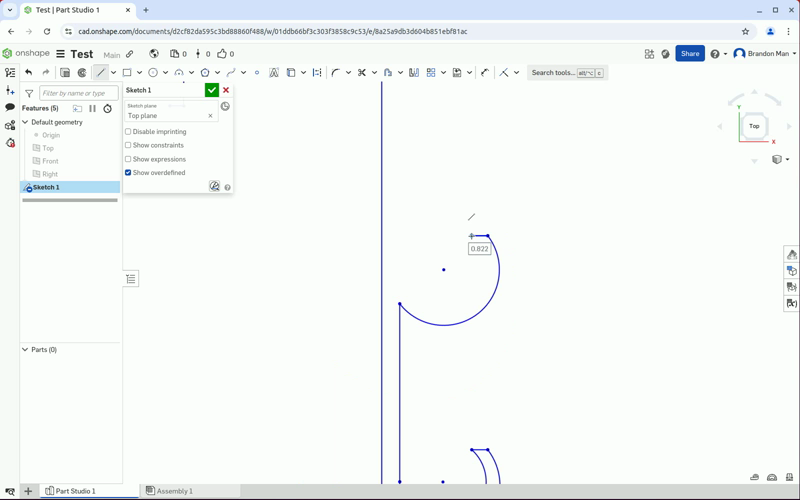
scroll(-6)
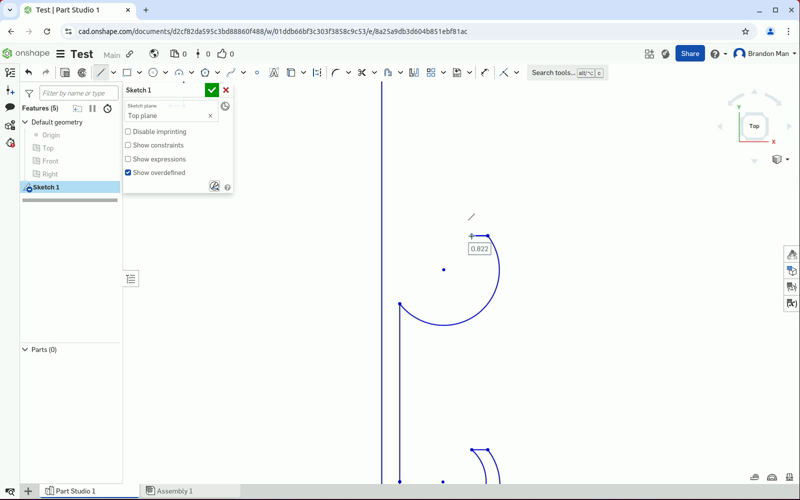
scroll(-6)
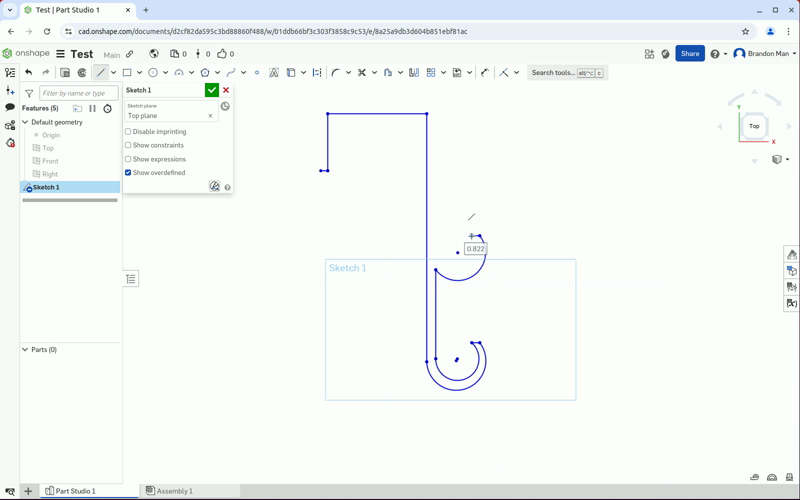
scroll(-6)
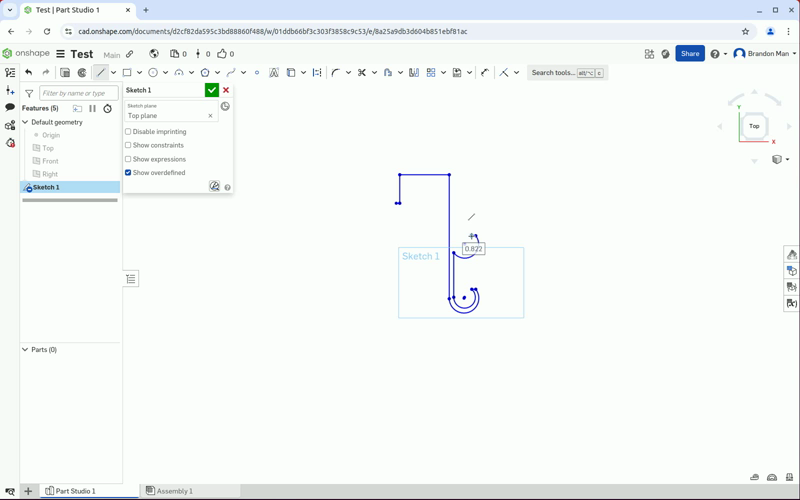
key_up(shift)
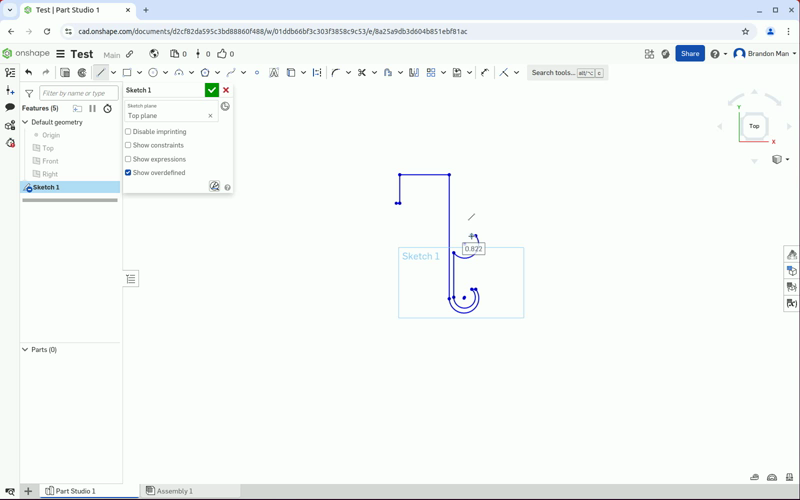
key(esc)
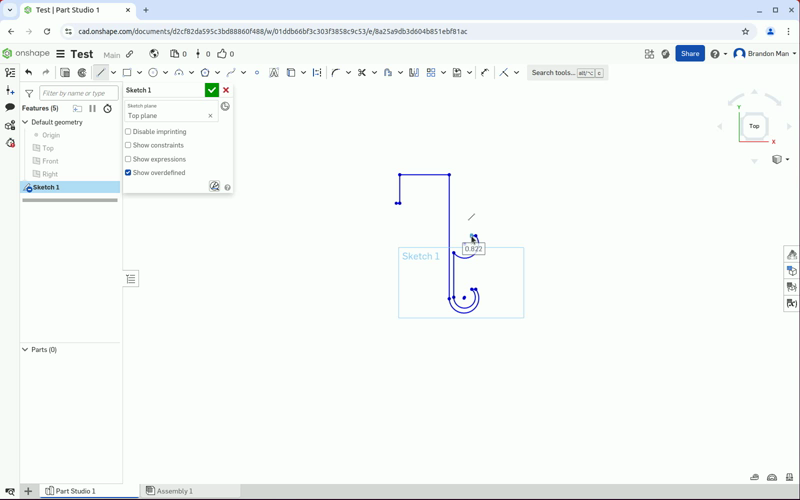
key(a)
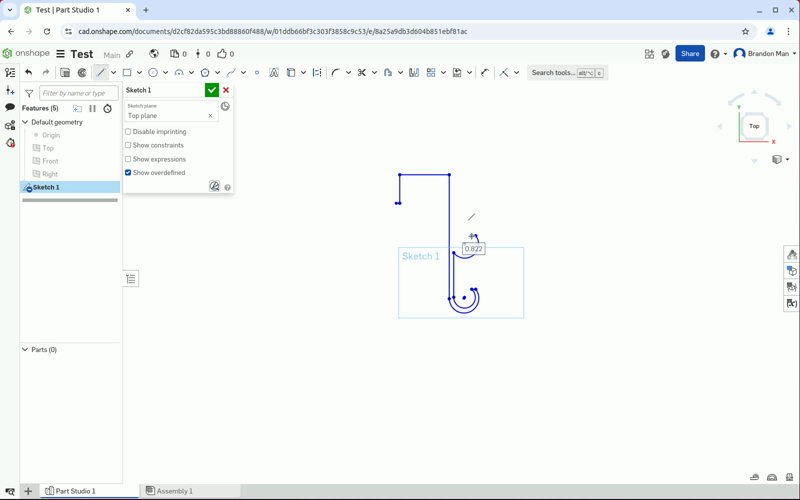
mouse_move(471, 235)
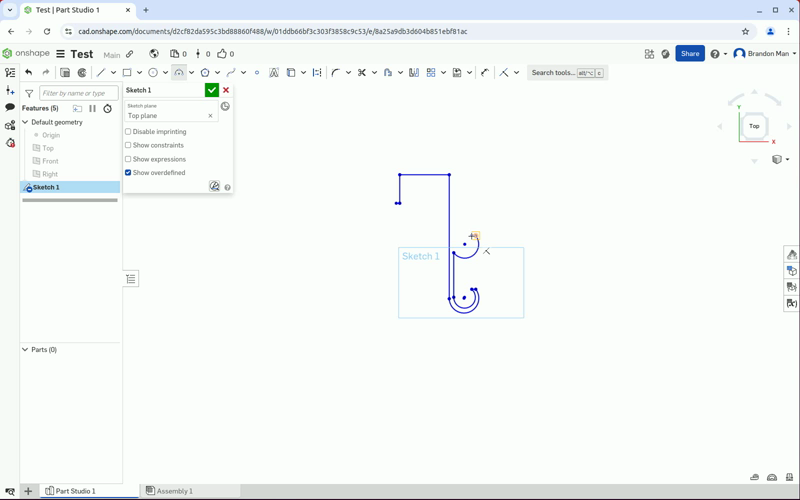
scroll(6)
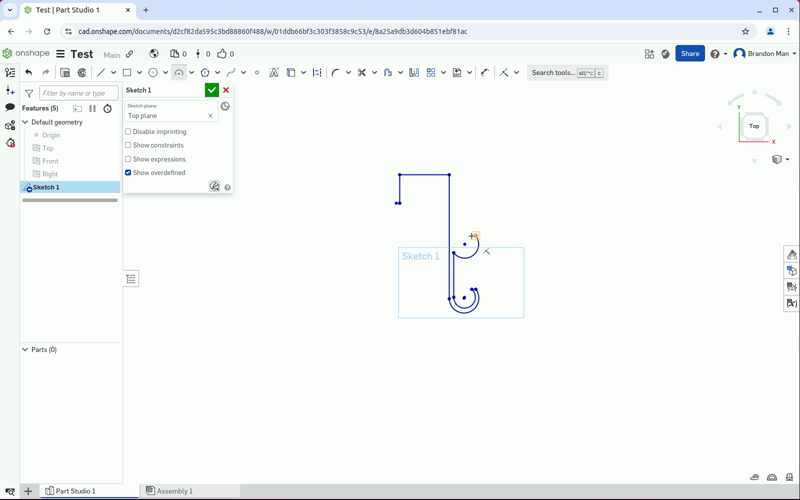
scroll(6)
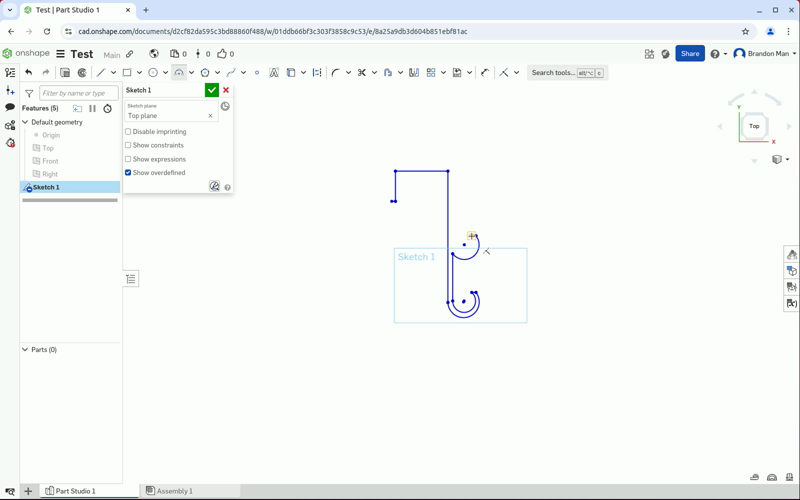
scroll(6)
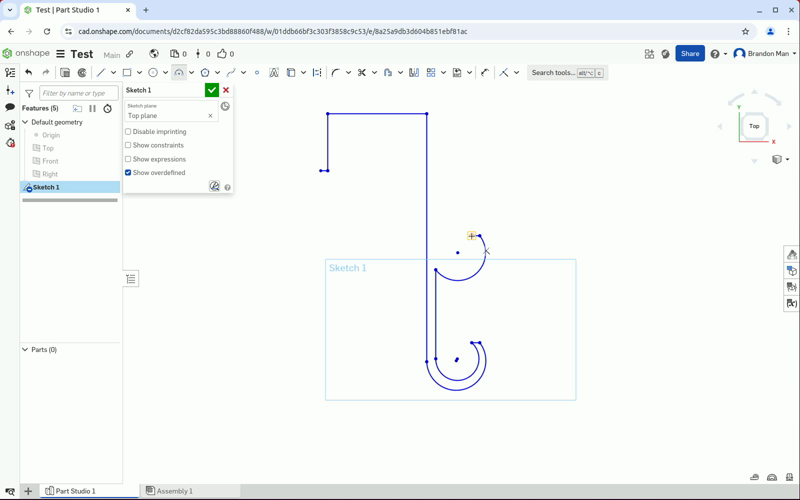
scroll(6)
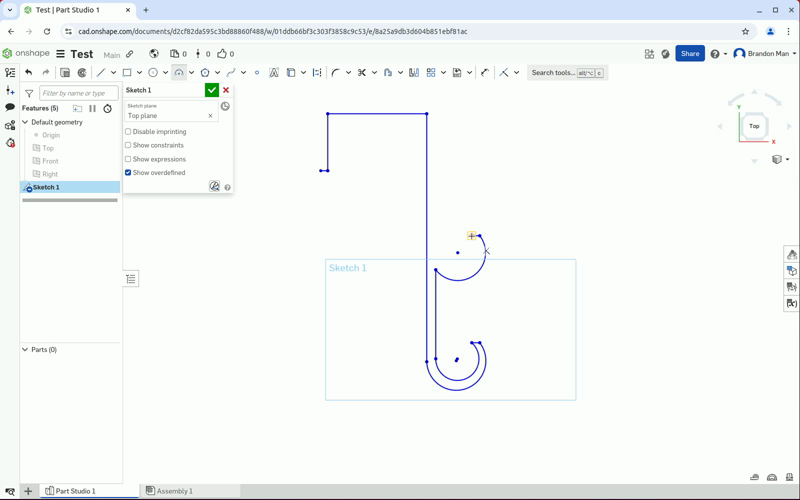
scroll(6)
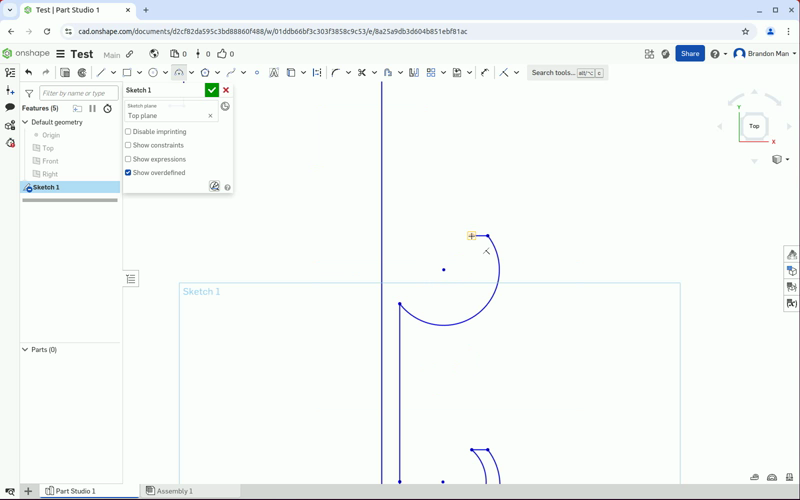
scroll(6)
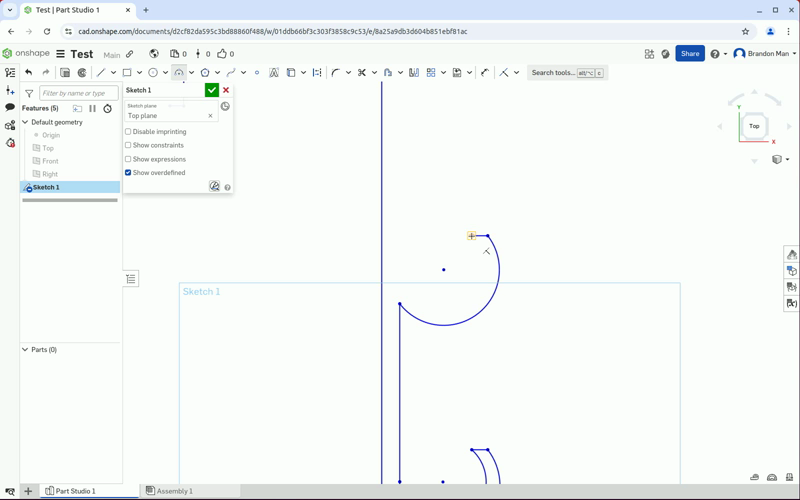
scroll(6)
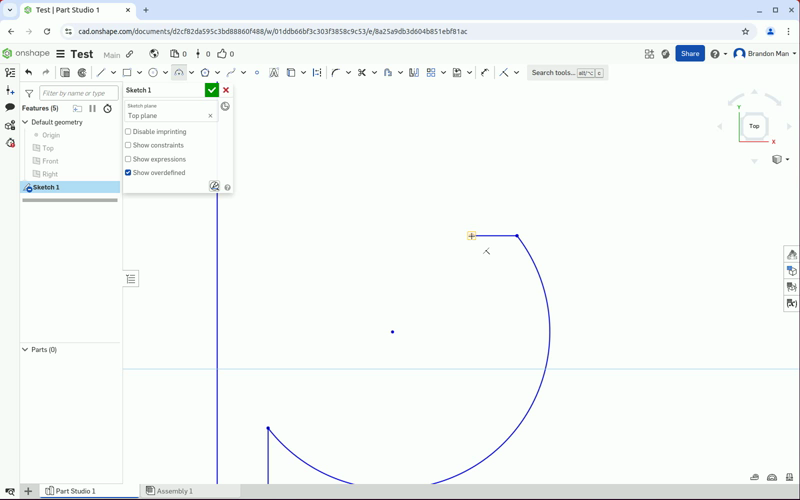
click(471, 235)
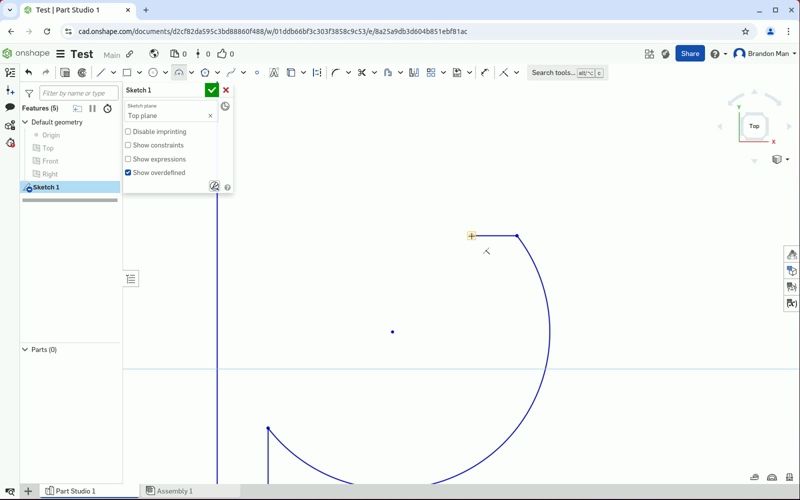
scroll(-6)
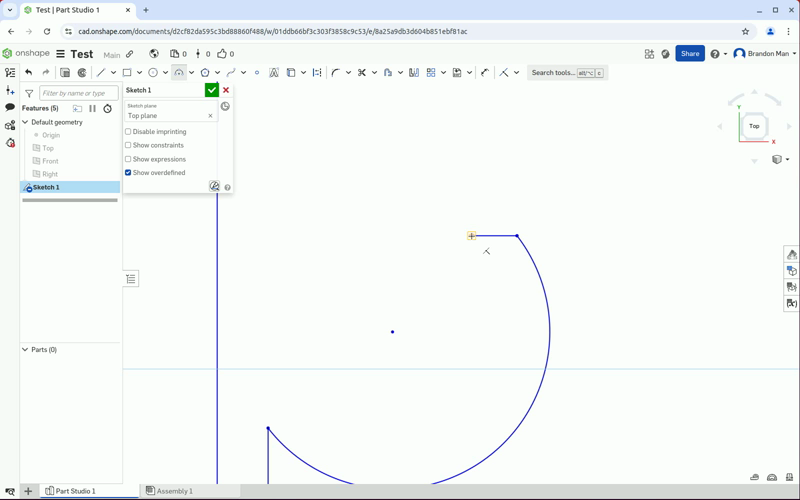
scroll(-6)
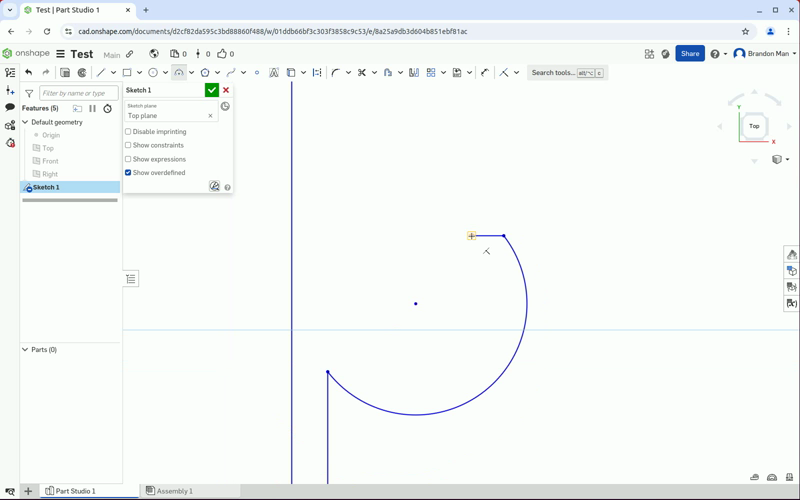
scroll(-6)
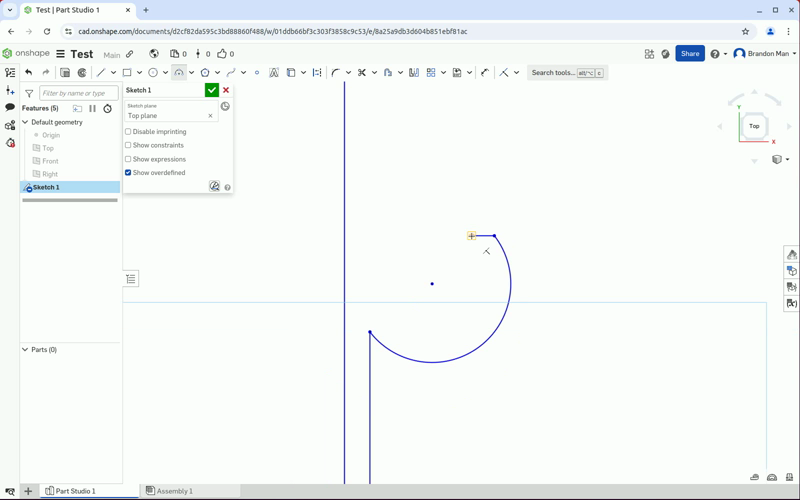
scroll(-6)
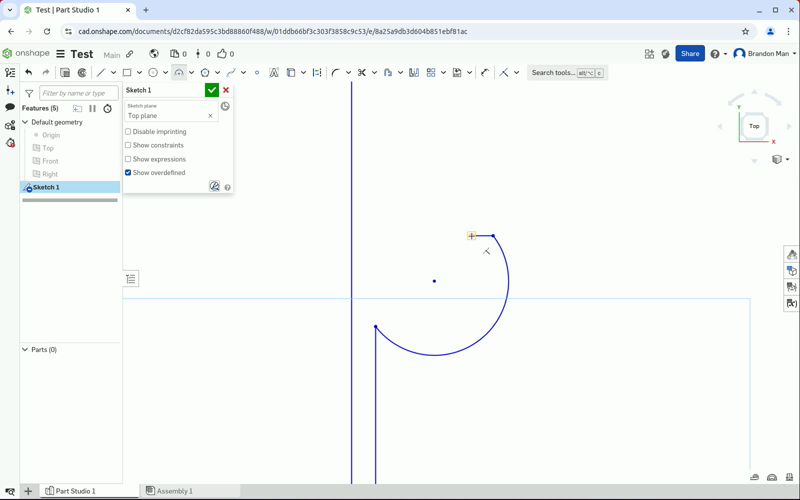
scroll(-6)
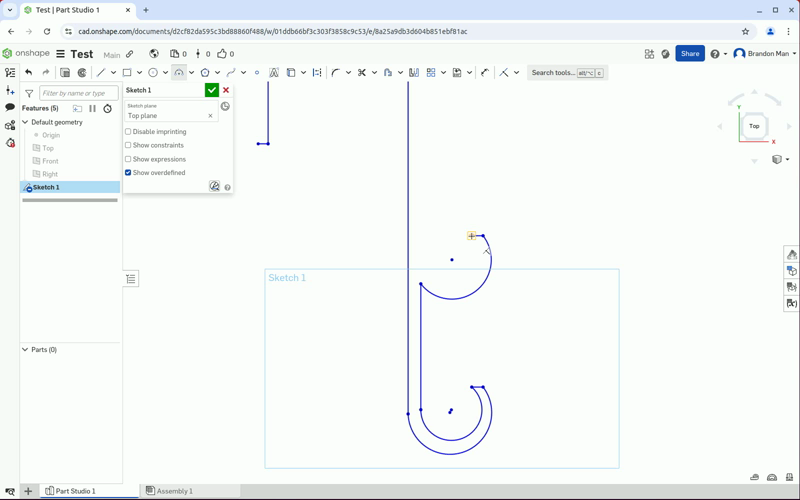
scroll(-6)
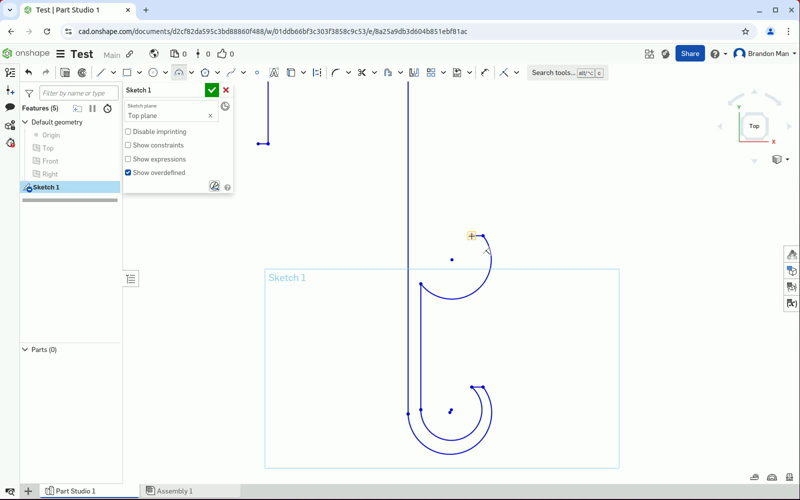
scroll(-6)
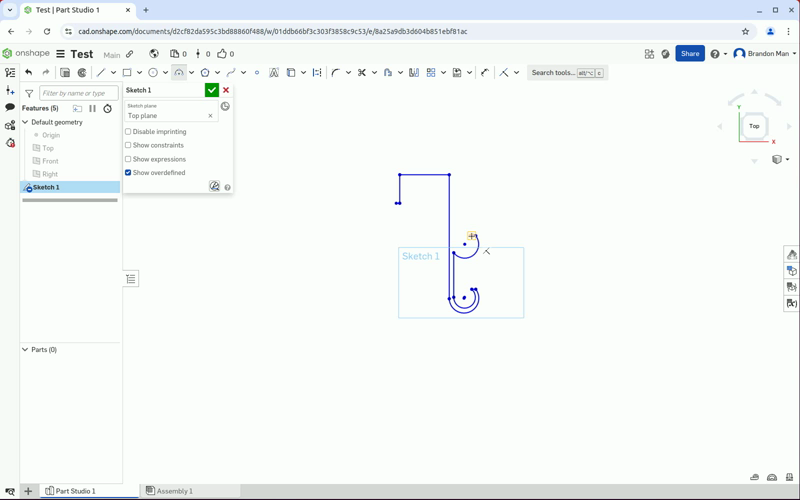
key_down(shift)
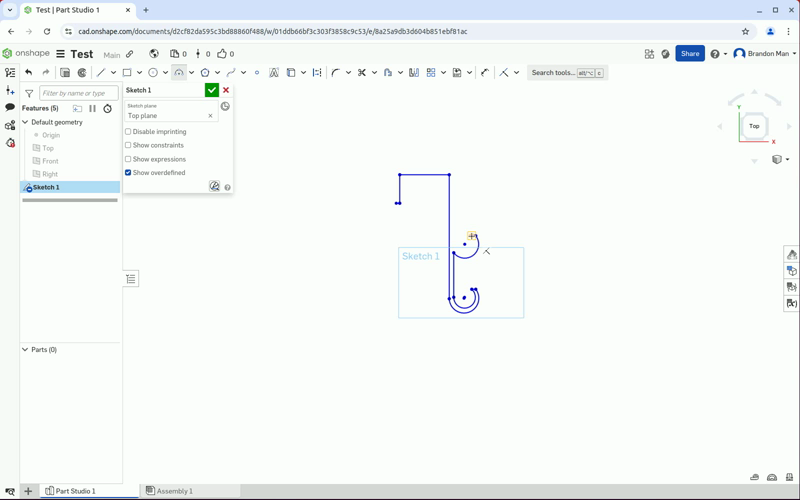
mouse_move(453, 243)
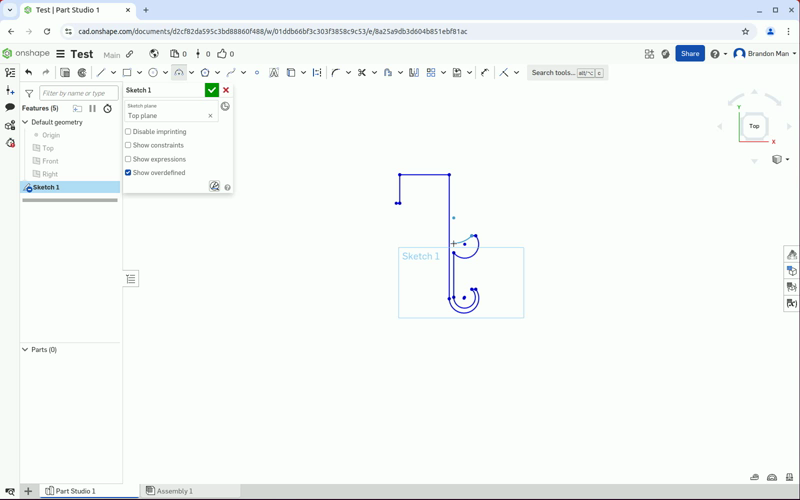
click(453, 243)
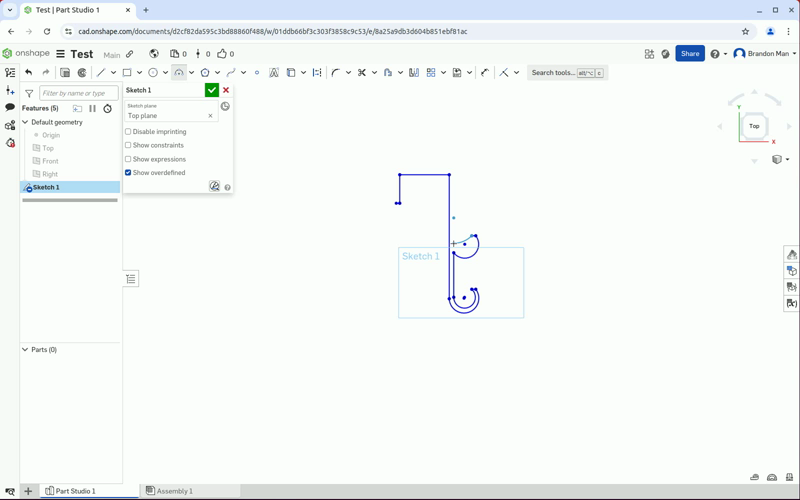
mouse_move(468, 253)
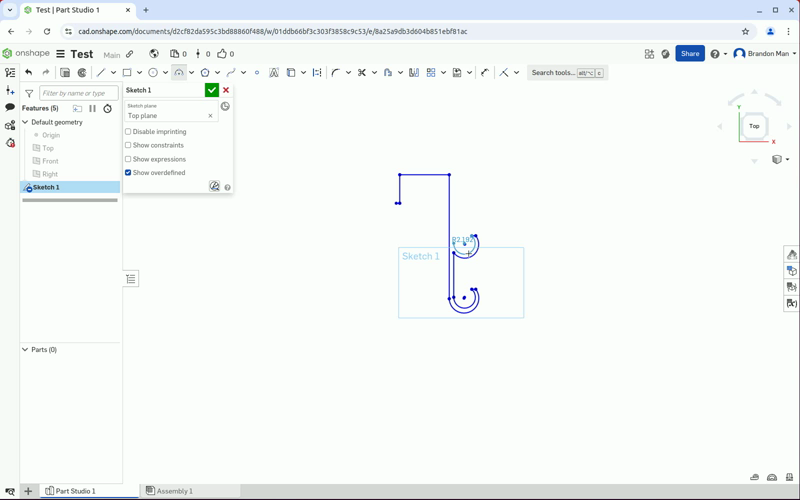
click(468, 253)
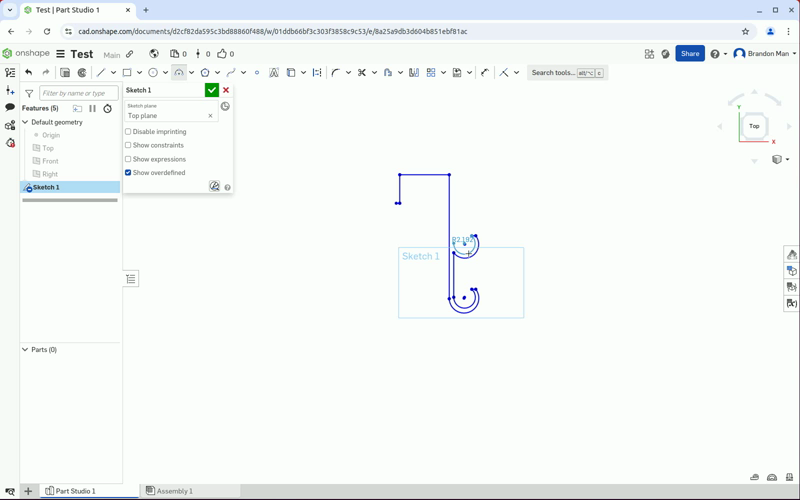
key_up(shift)
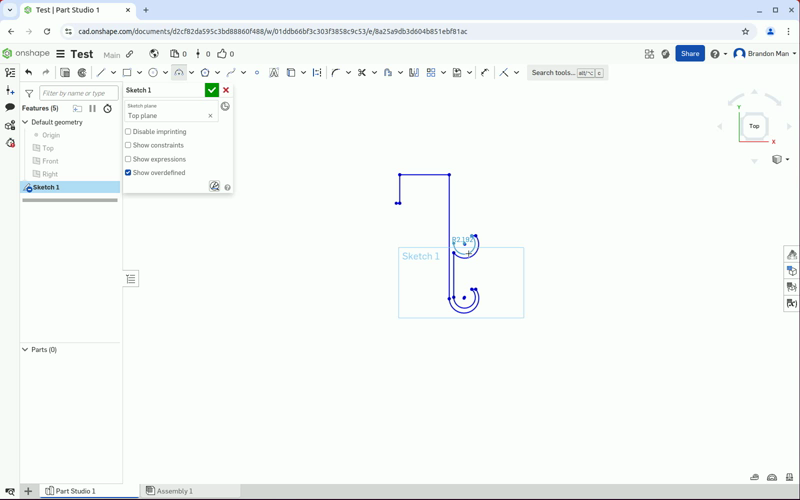
key(esc)
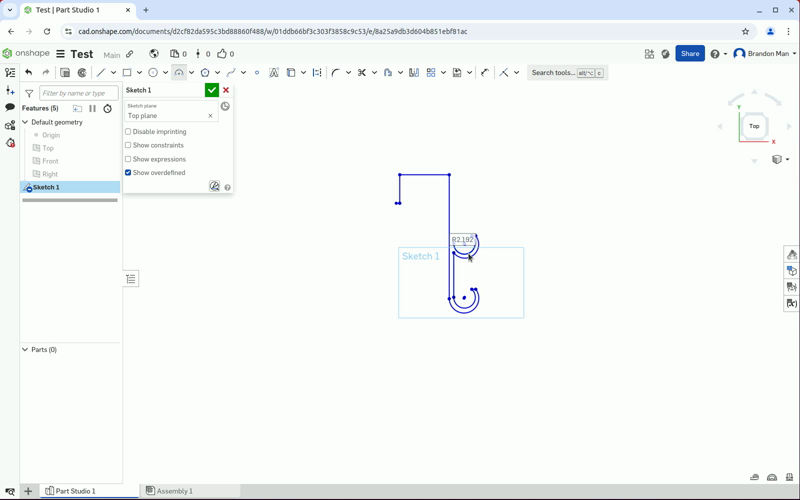
key(l)
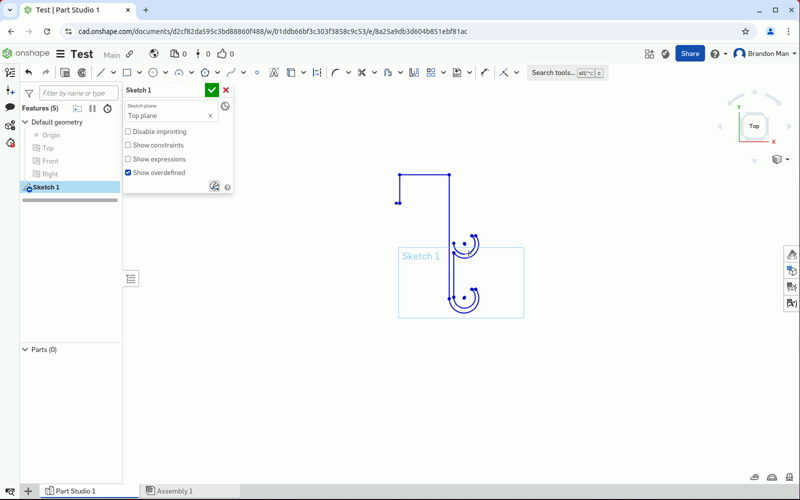
mouse_move(453, 243)
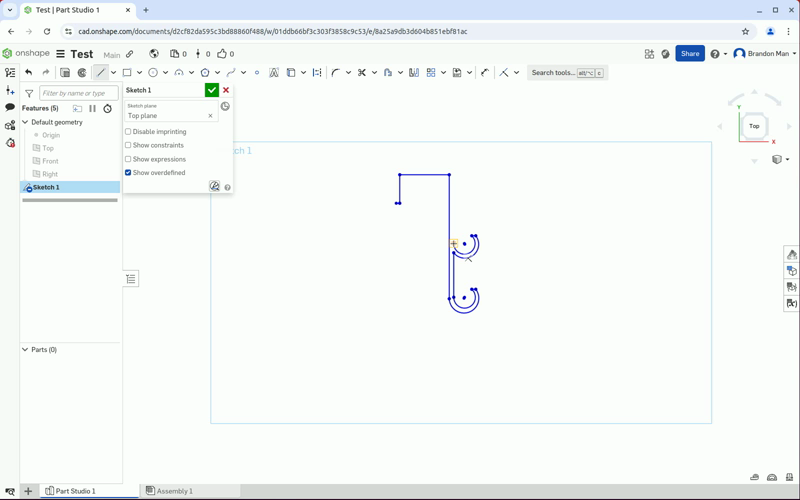
click(453, 243)
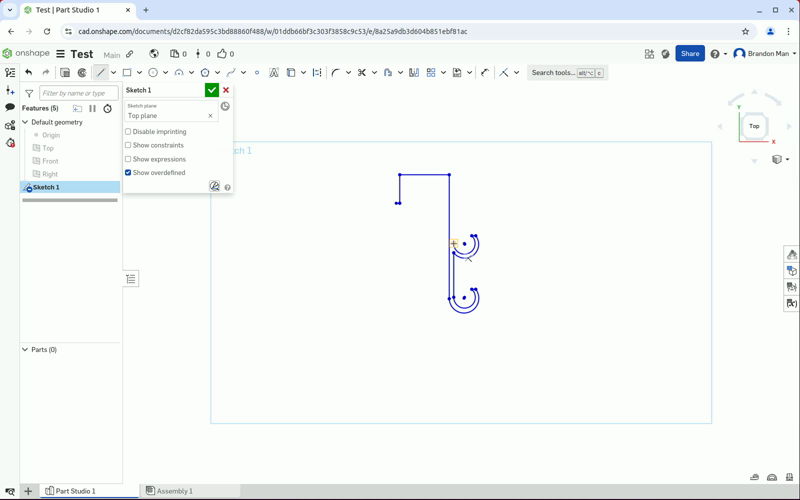
key_down(shift)
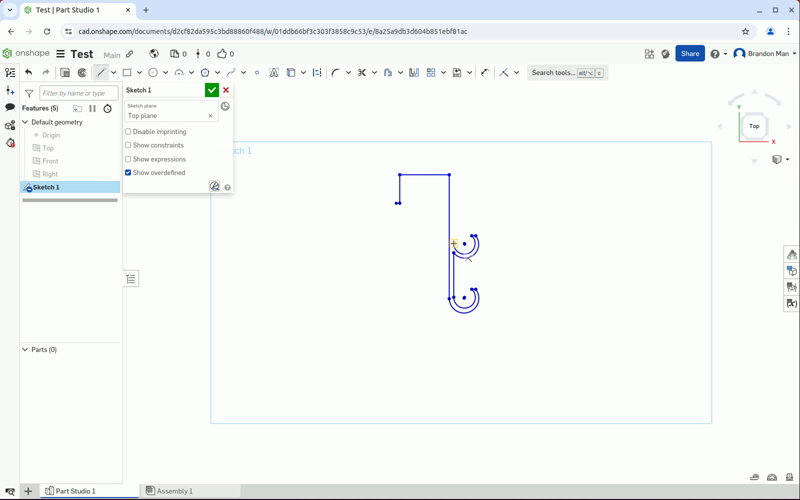
mouse_move(453, 170)
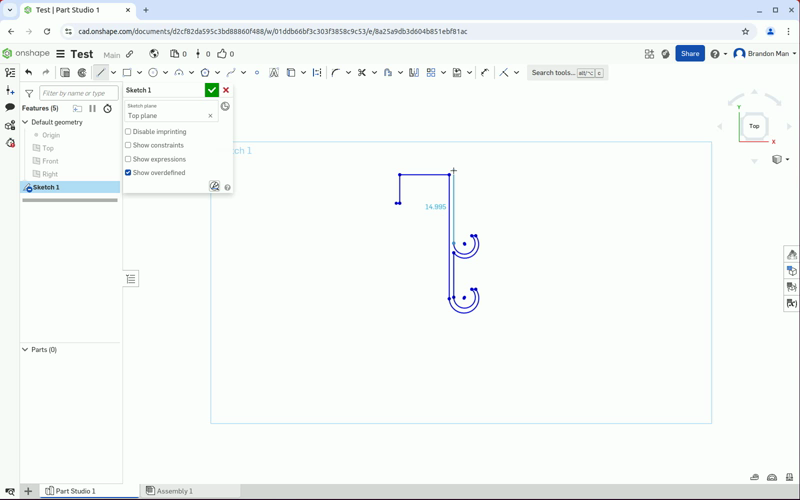
click(453, 170)
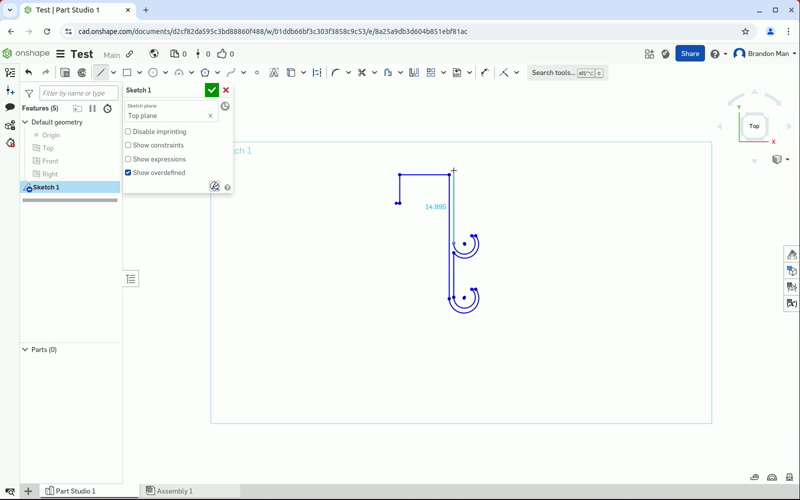
key_up(shift)
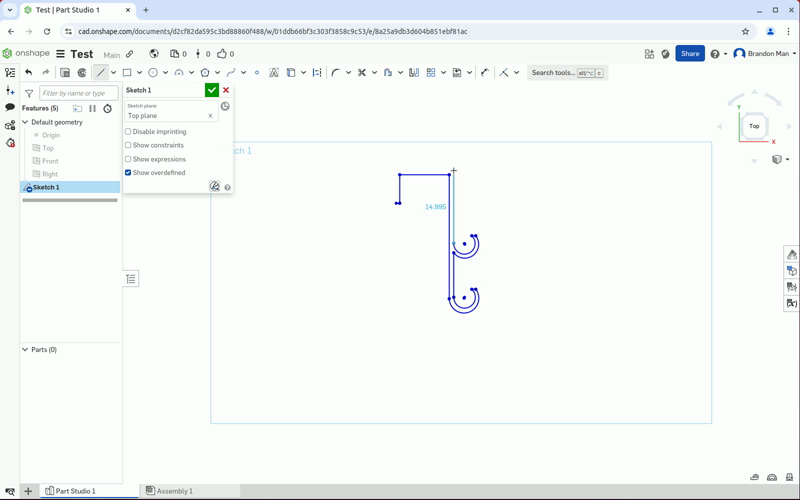
key_down(shift)
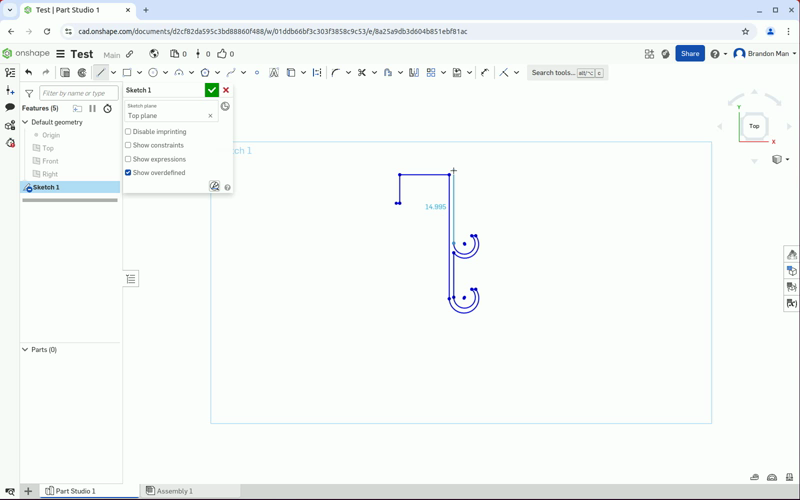
mouse_move(483, 170)
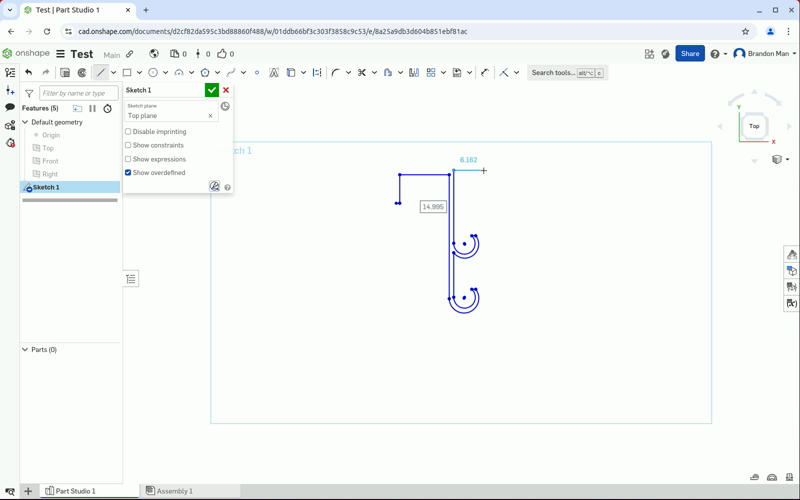
mouse_move(396, 170)
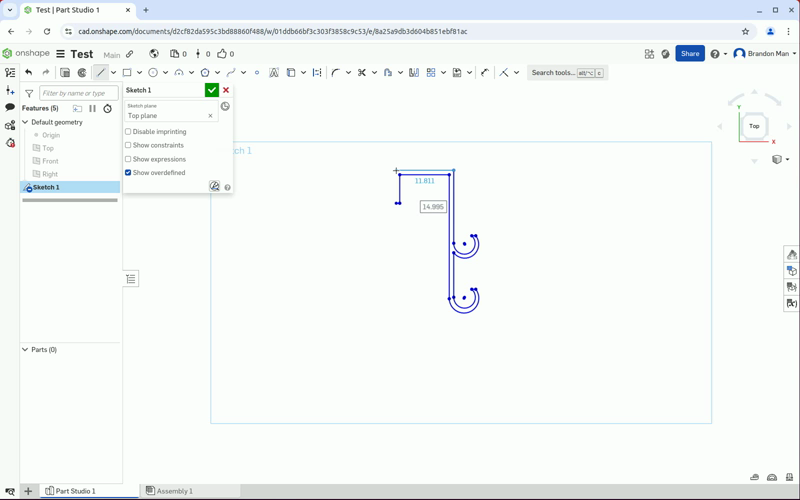
click(396, 170)
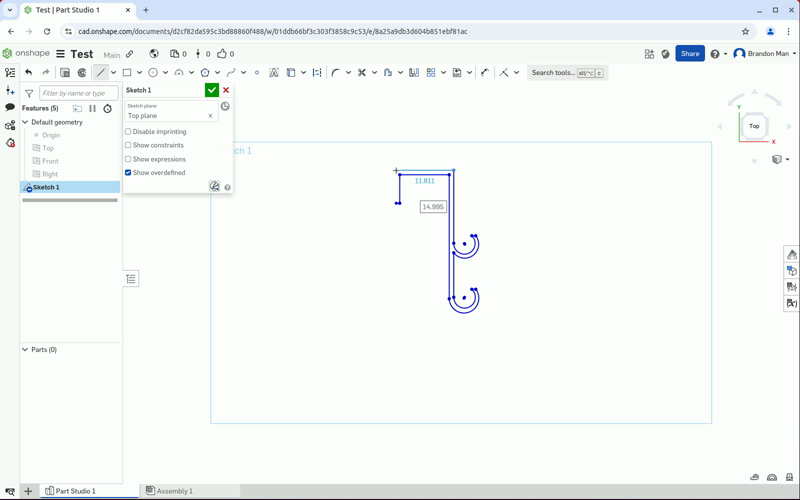
key_up(shift)
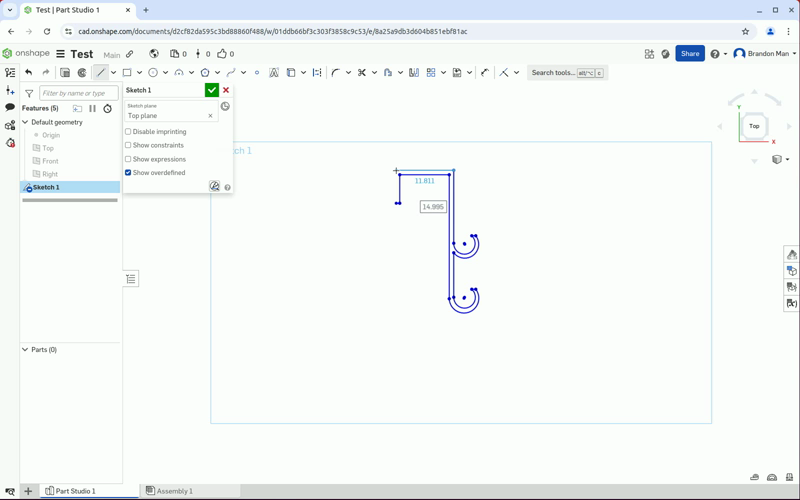
mouse_move(426, 170)
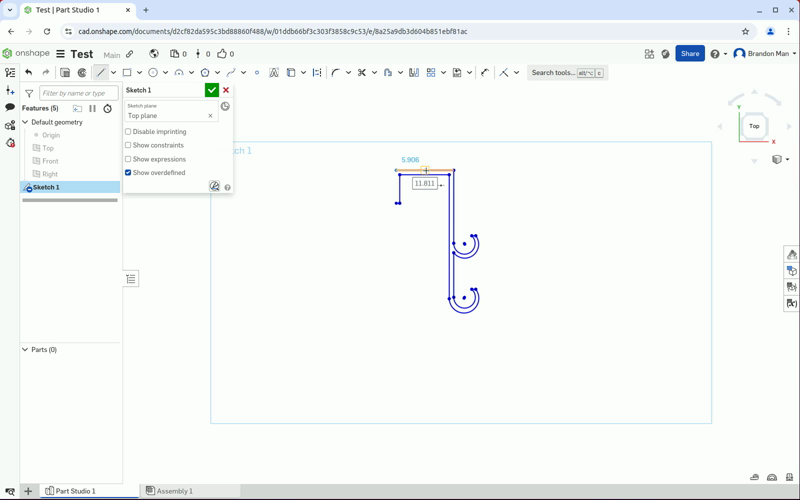
key_down(shift)
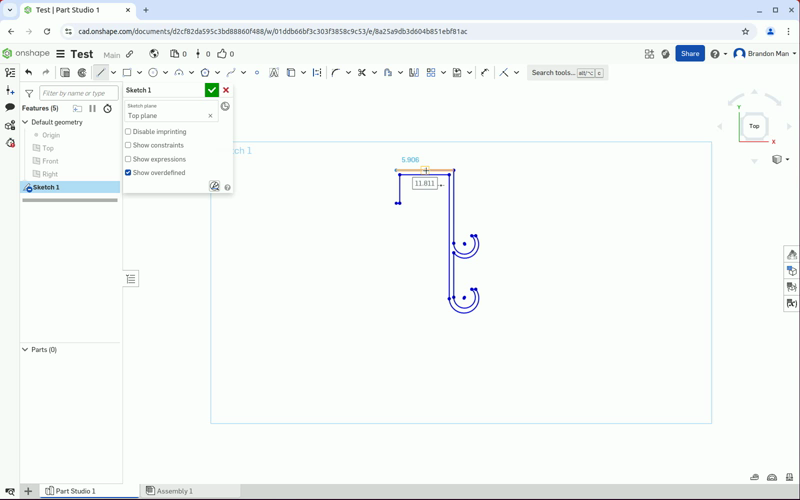
mouse_move(396, 203)
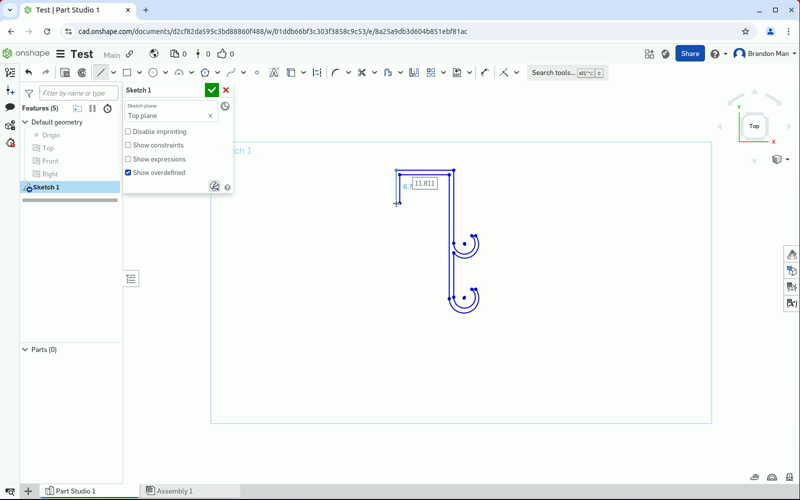
scroll(6)
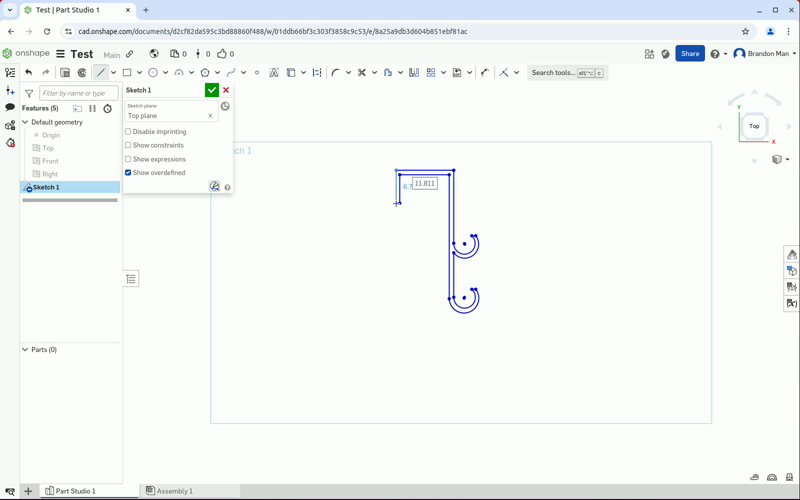
scroll(6)
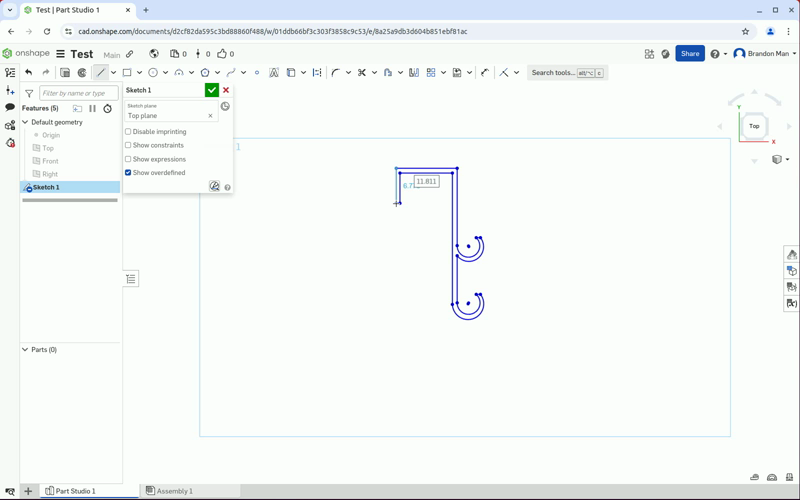
scroll(6)
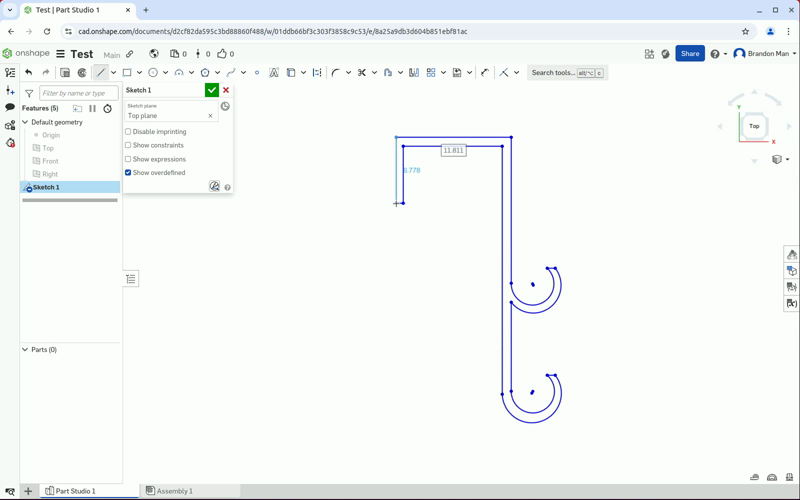
scroll(6)
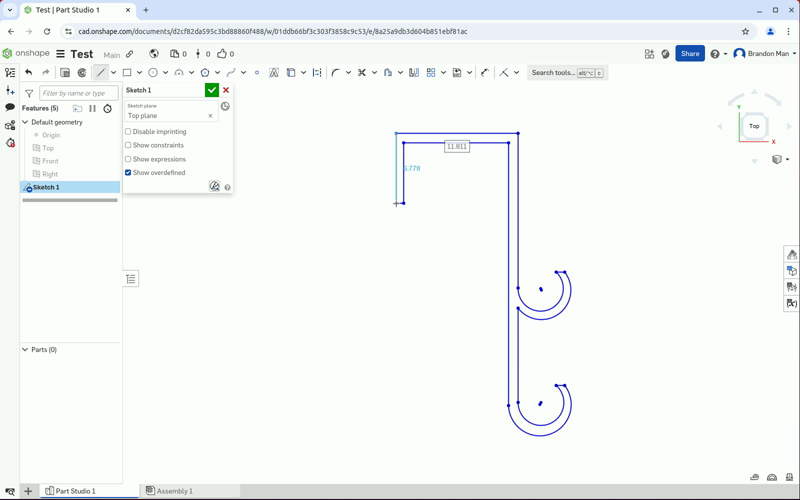
scroll(6)
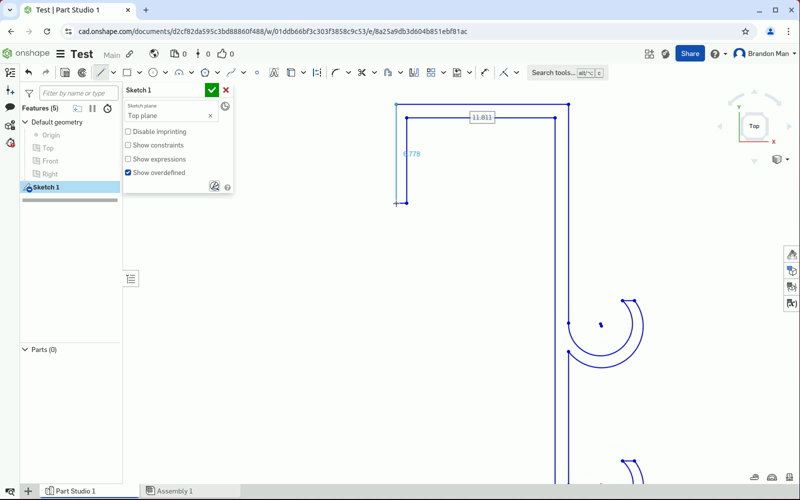
scroll(6)
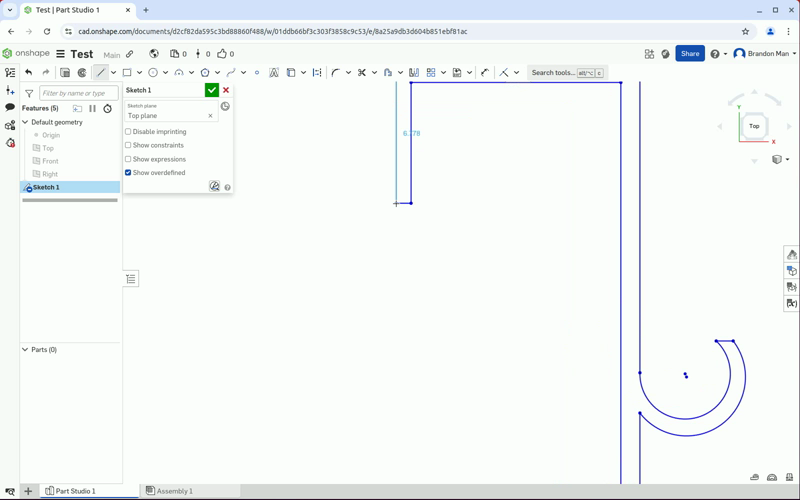
scroll(6)
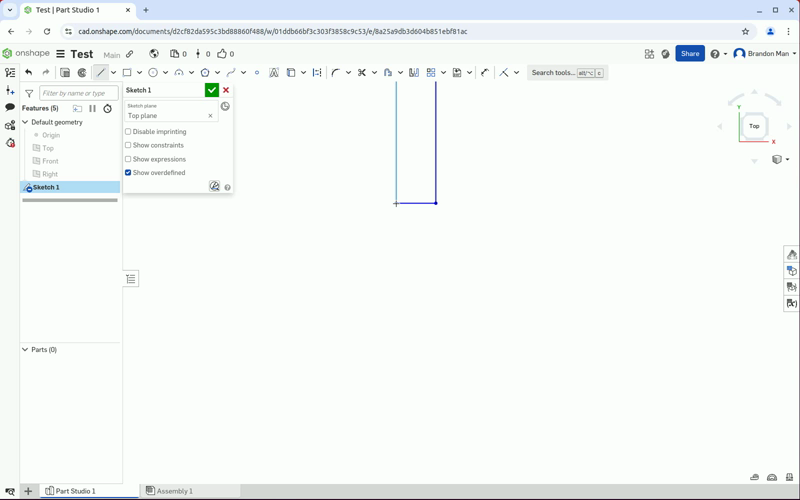
key_up(shift)
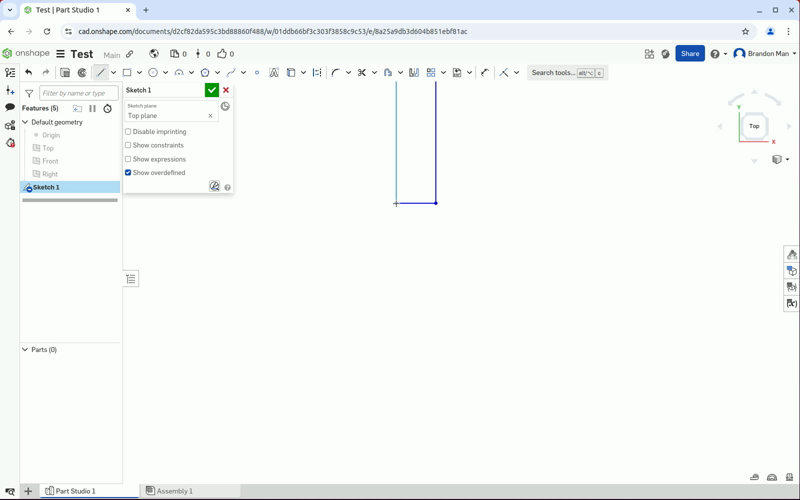
click(396, 203)
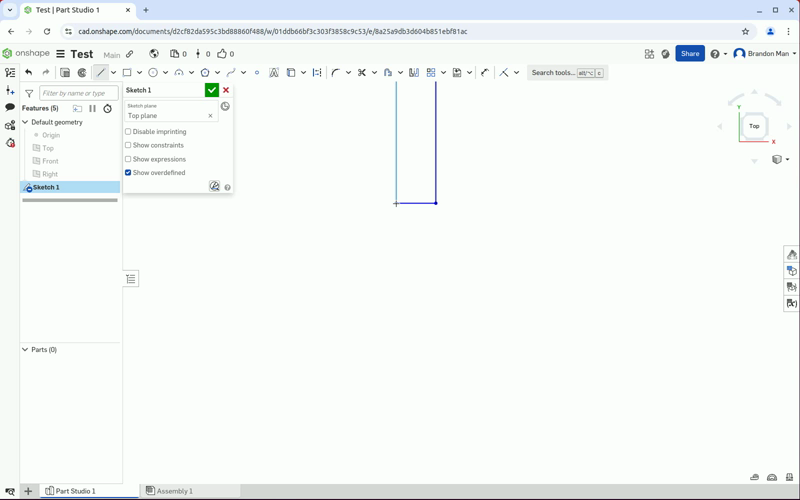
scroll(-6)
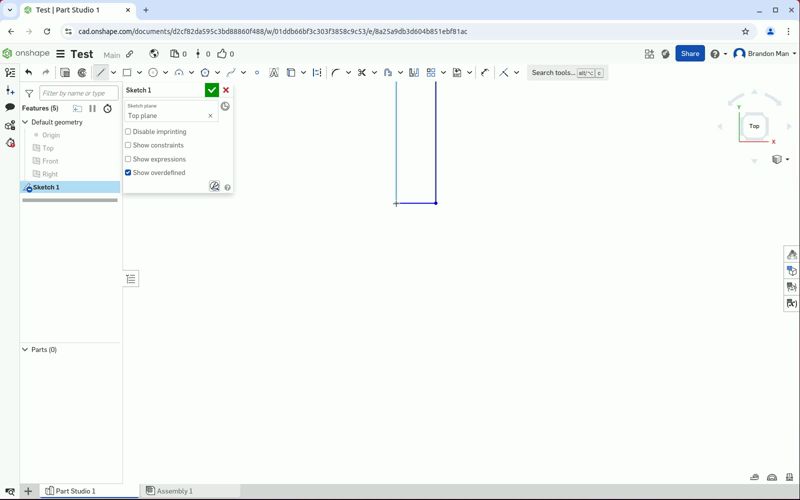
scroll(-6)
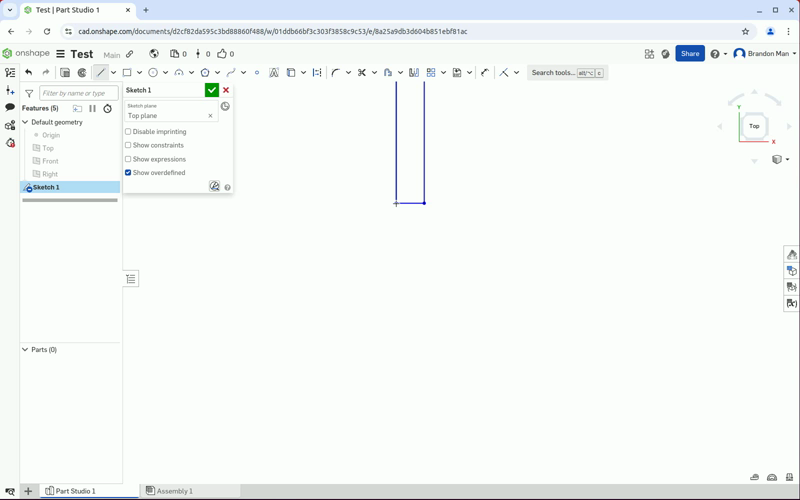
scroll(-6)
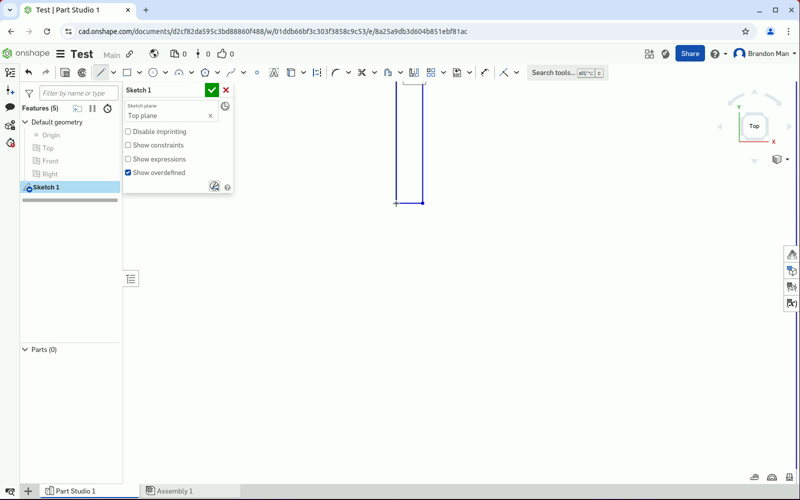
scroll(-6)
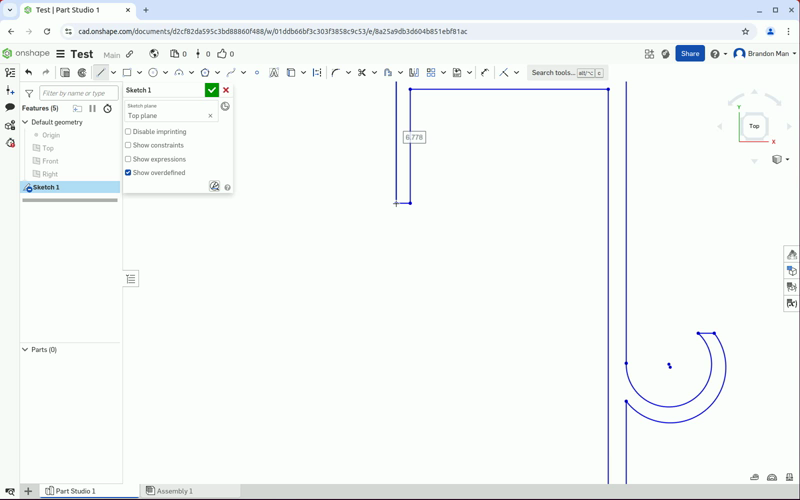
scroll(-6)
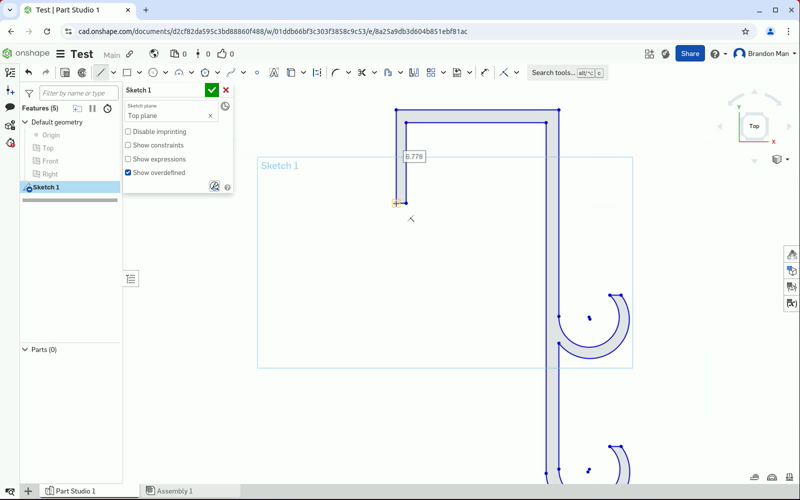
scroll(-6)
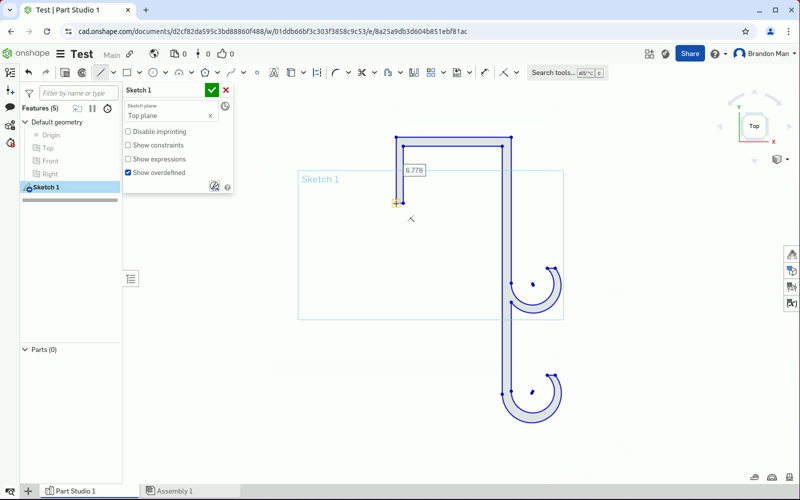
scroll(-6)
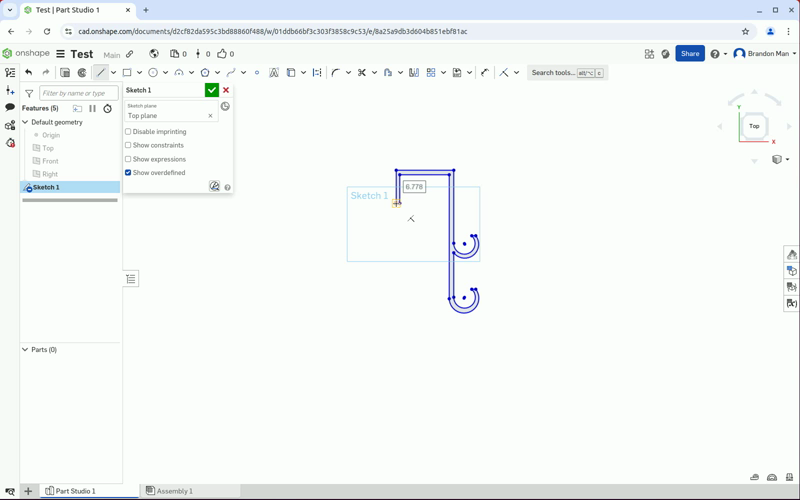
key(esc)
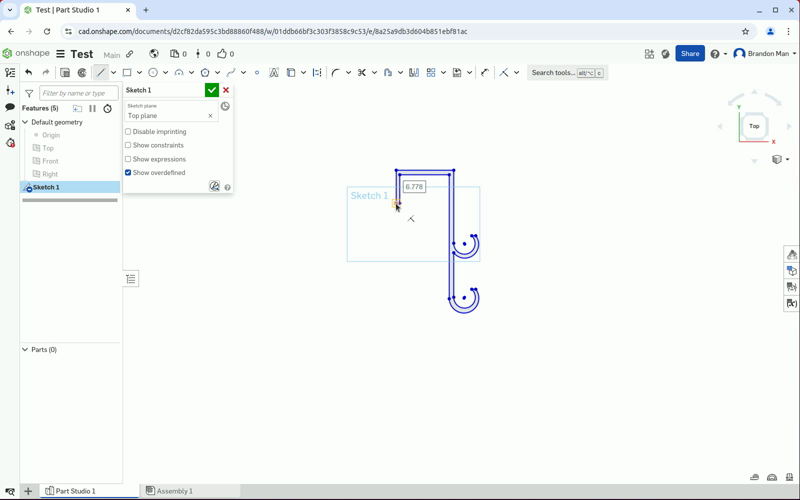
mouse_move(455, 306)
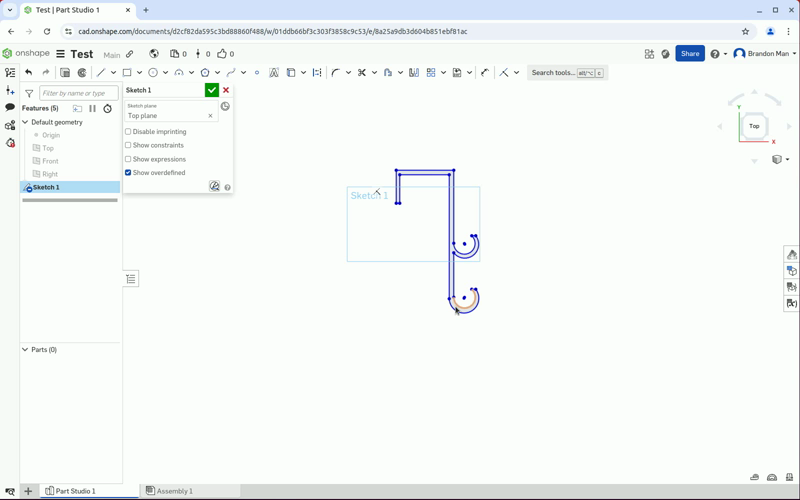
scroll(6)
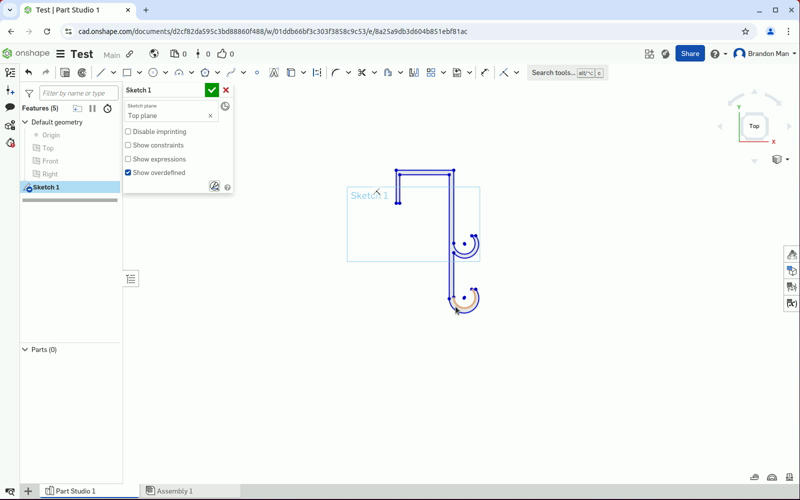
scroll(6)
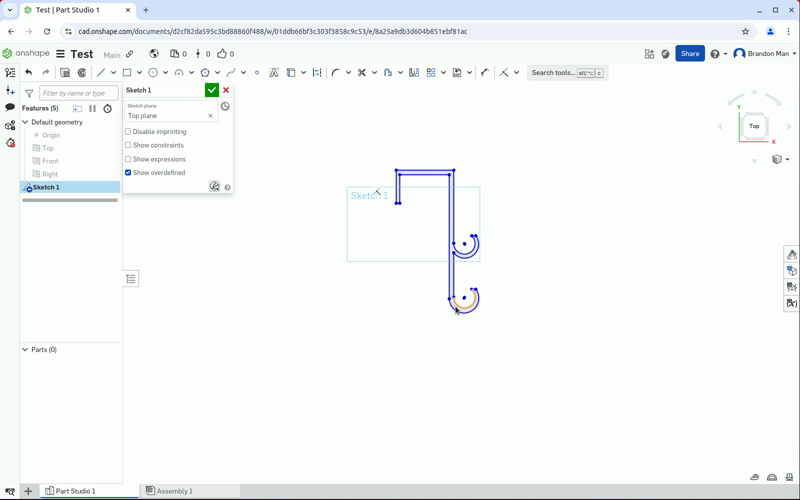
scroll(6)
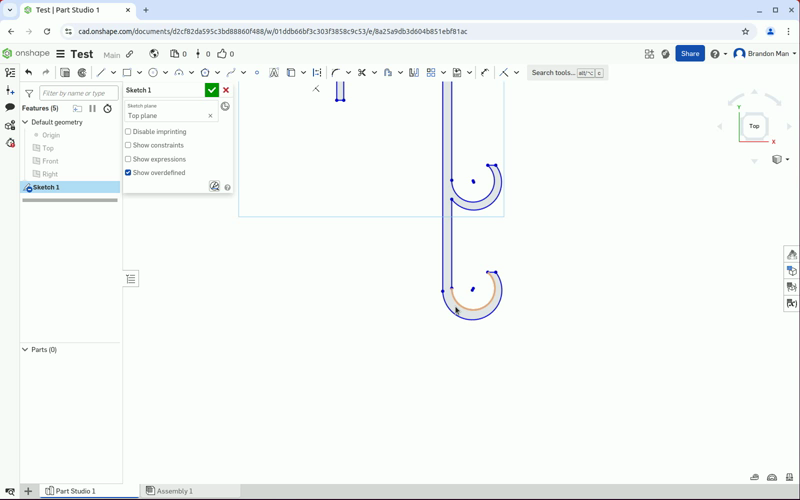
scroll(6)
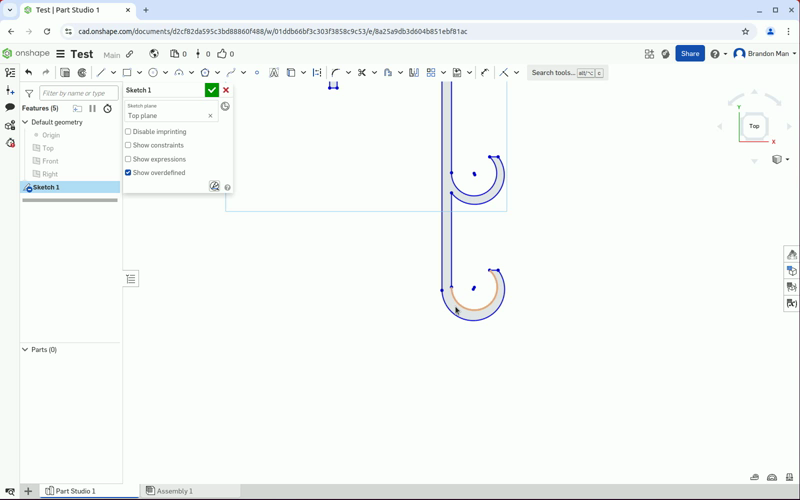
scroll(6)
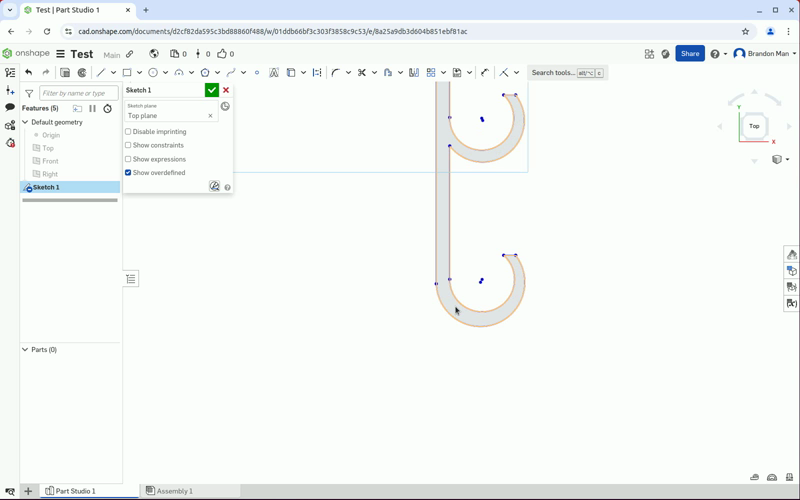
scroll(6)
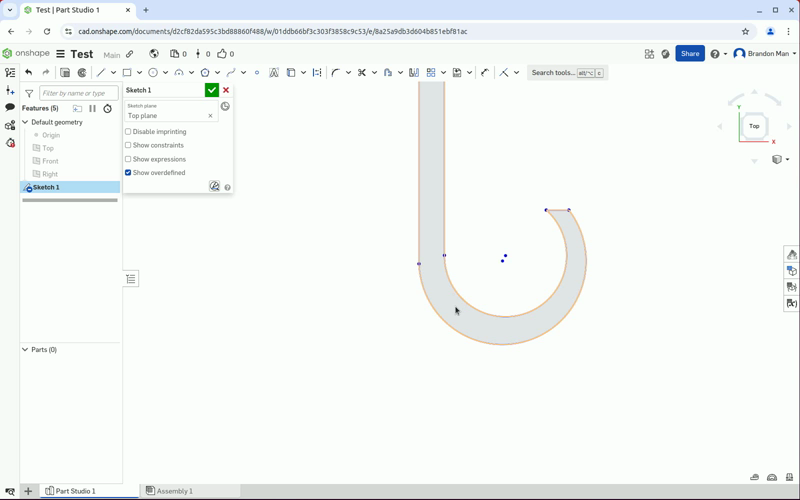
scroll(6)
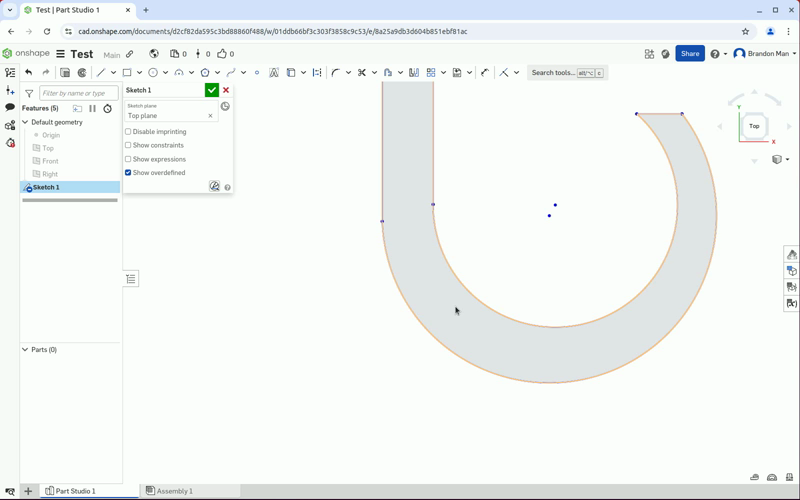
click(455, 306)
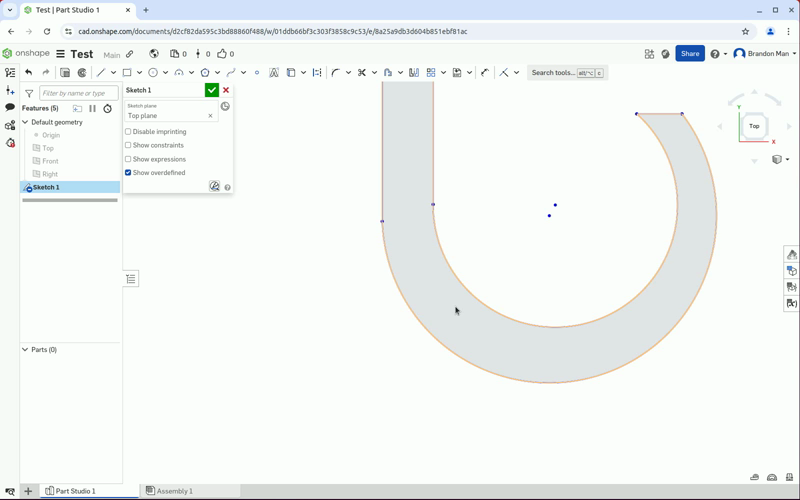
scroll(-6)
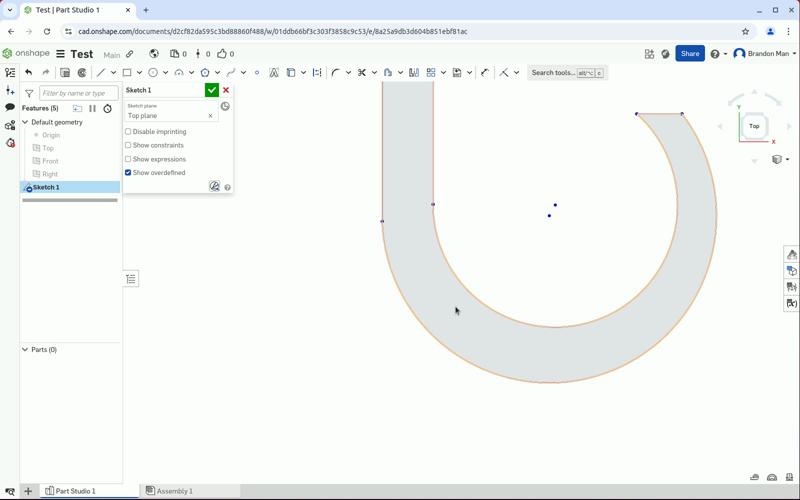
scroll(-6)
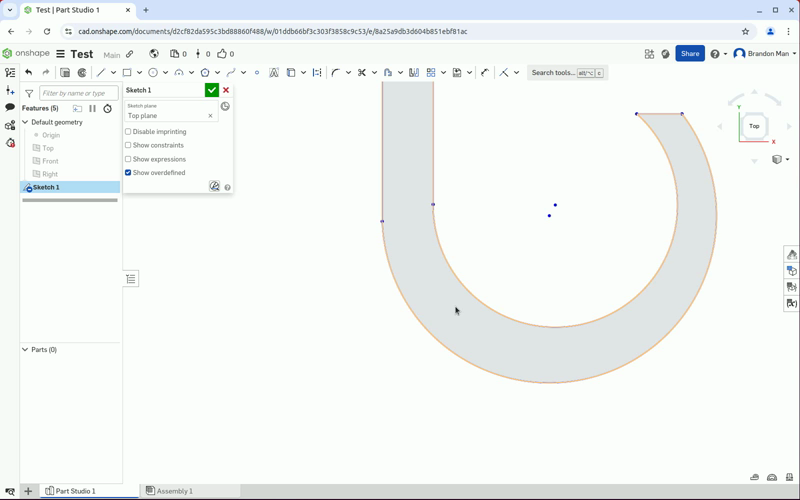
scroll(-6)
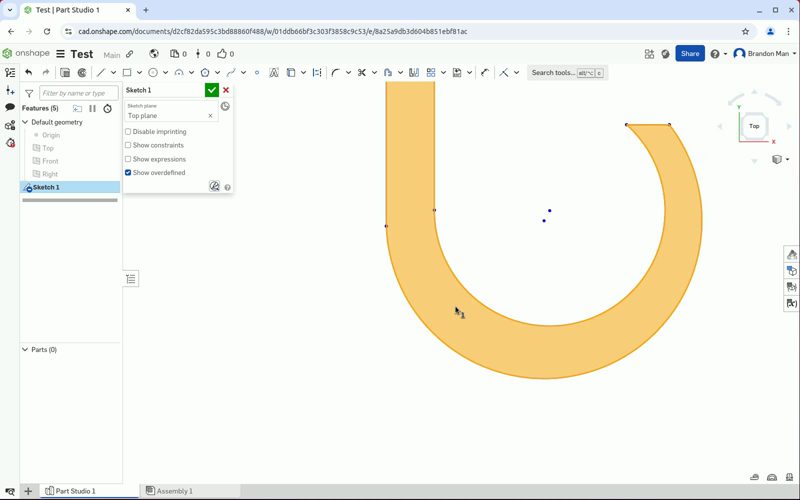
scroll(-6)
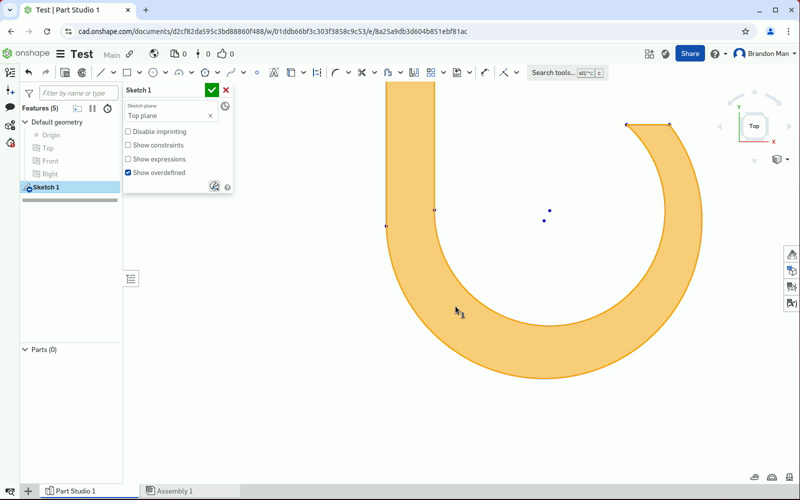
scroll(-6)
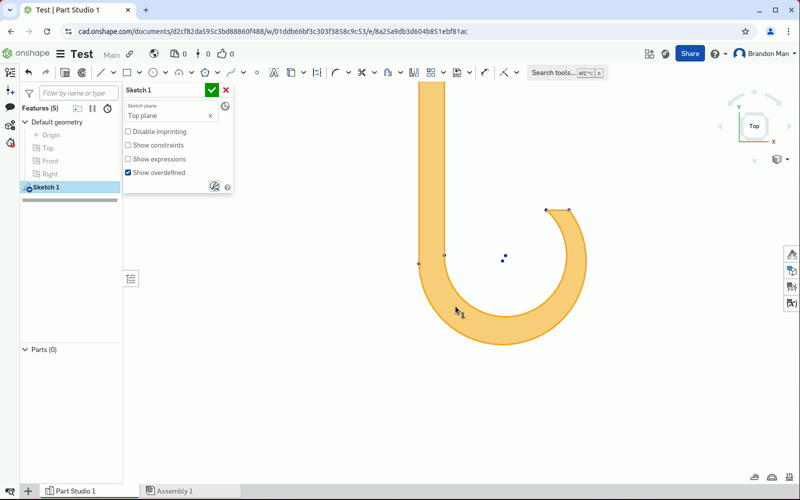
scroll(-6)
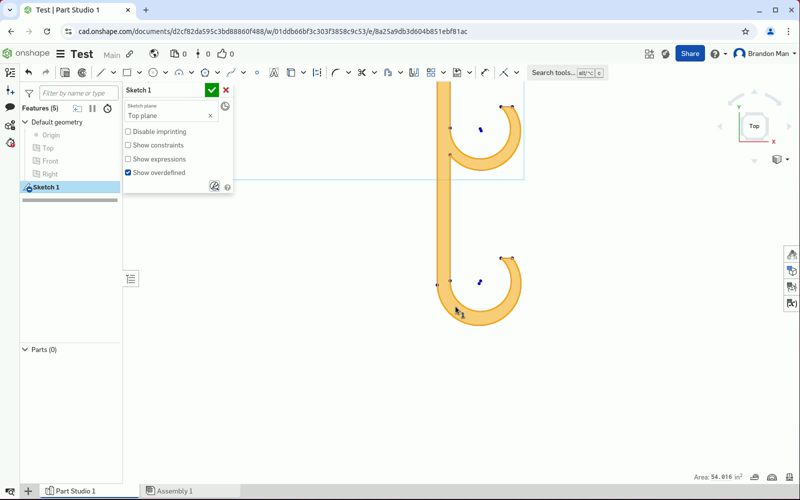
scroll(-6)
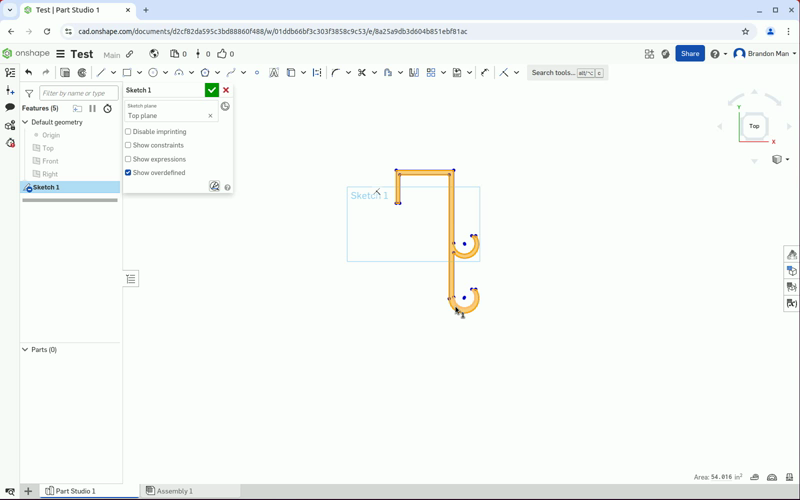
mouse_move(73, 352)
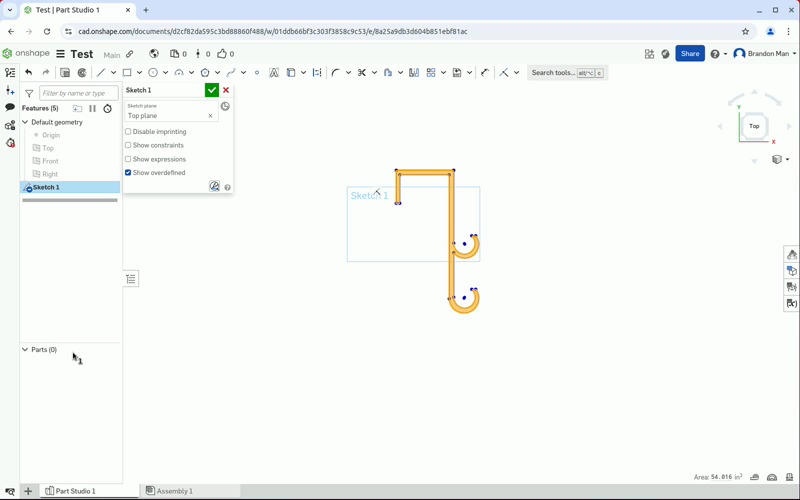
key(shift+y)
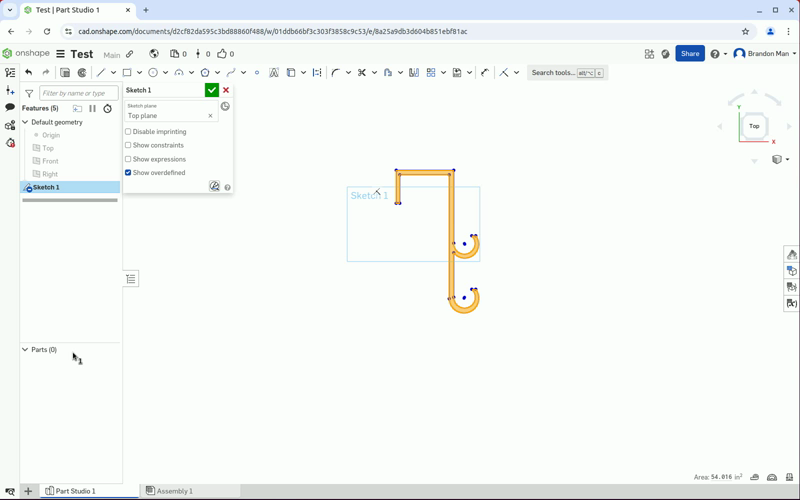
key(shift+e)
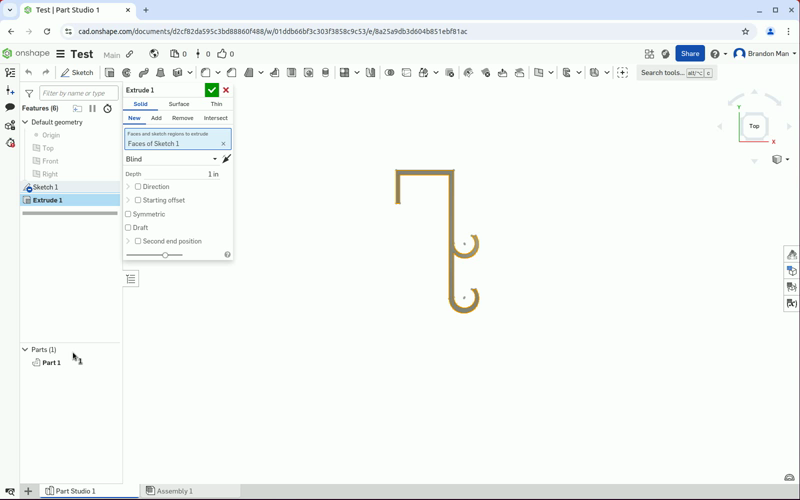
mouse_move(143, 106)
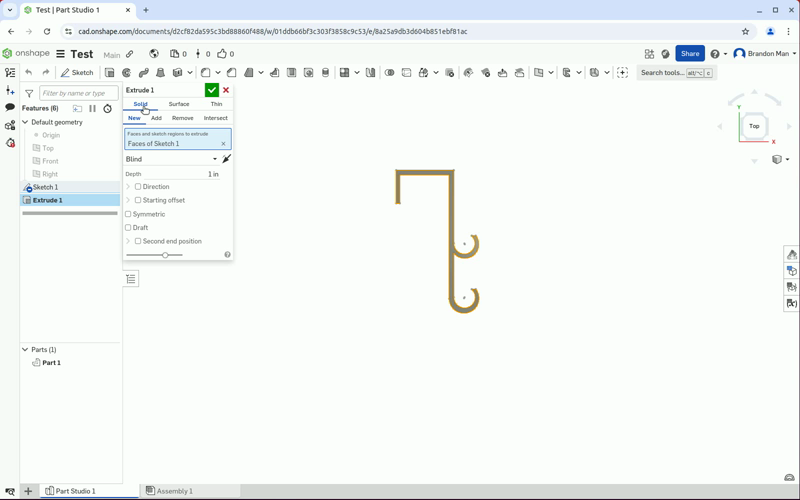
click(143, 106)
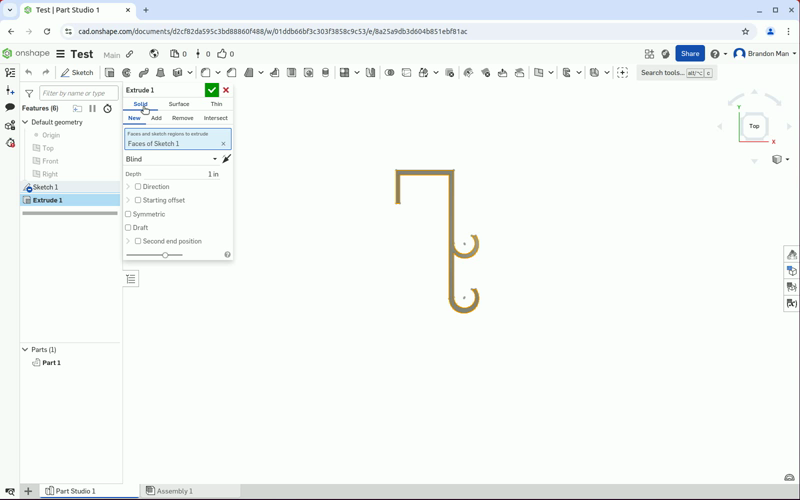
mouse_move(137, 120)
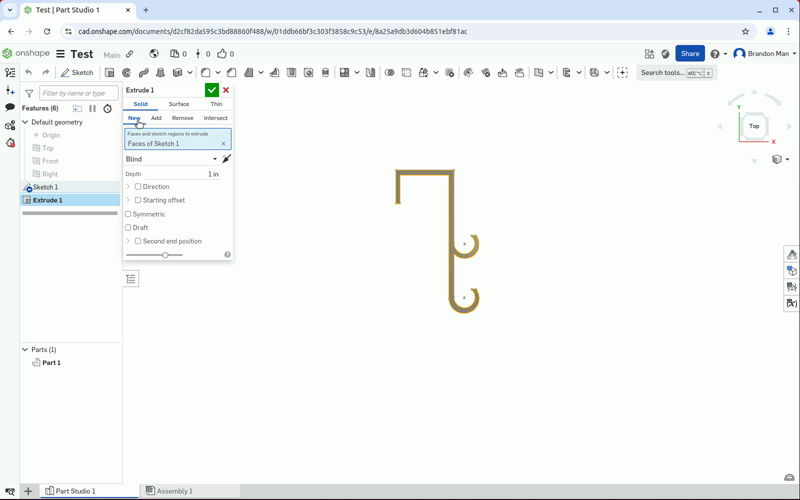
click(137, 120)
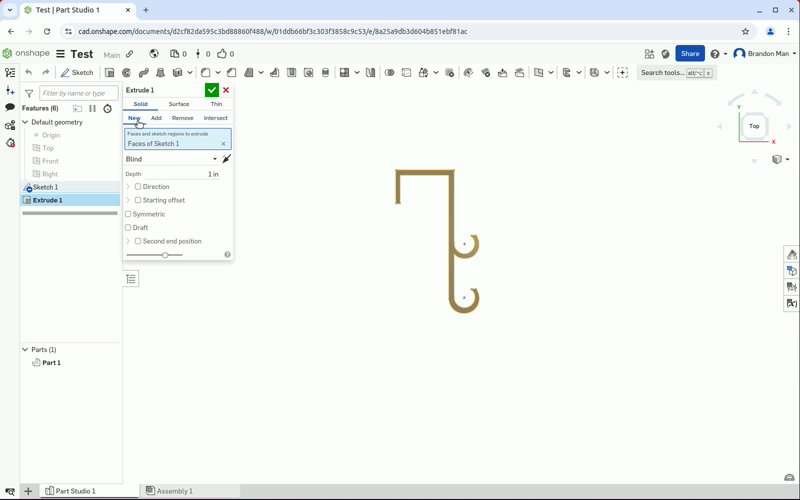
key(tab, 4)
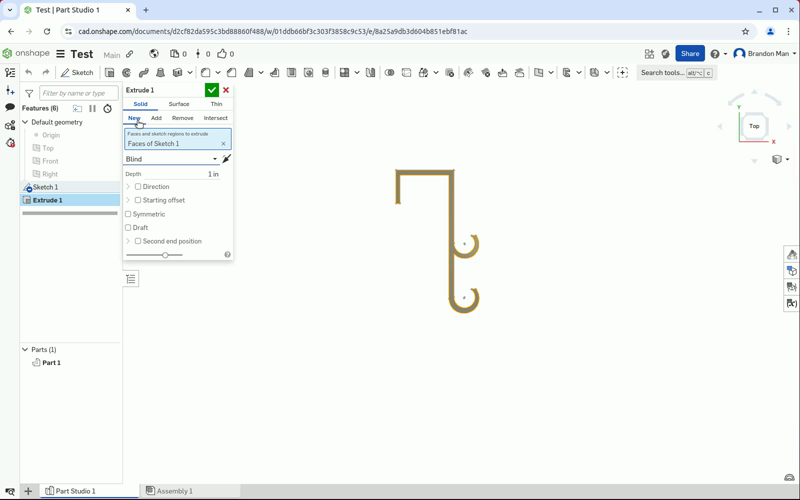
text(6.018)
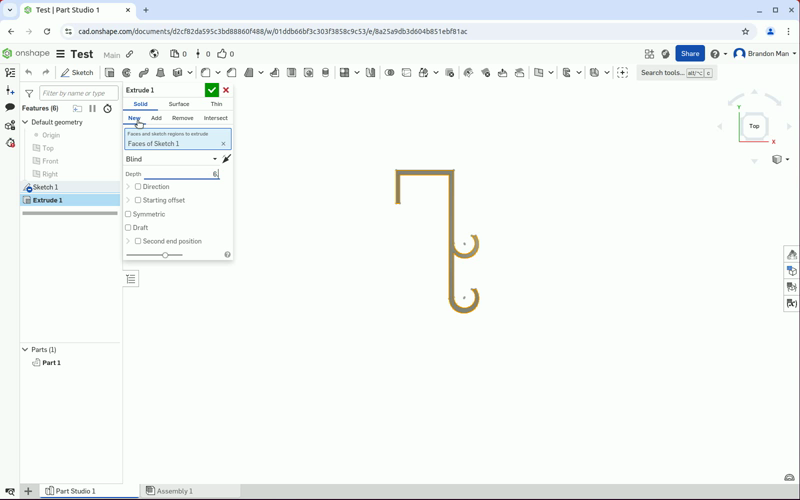
key(enter)
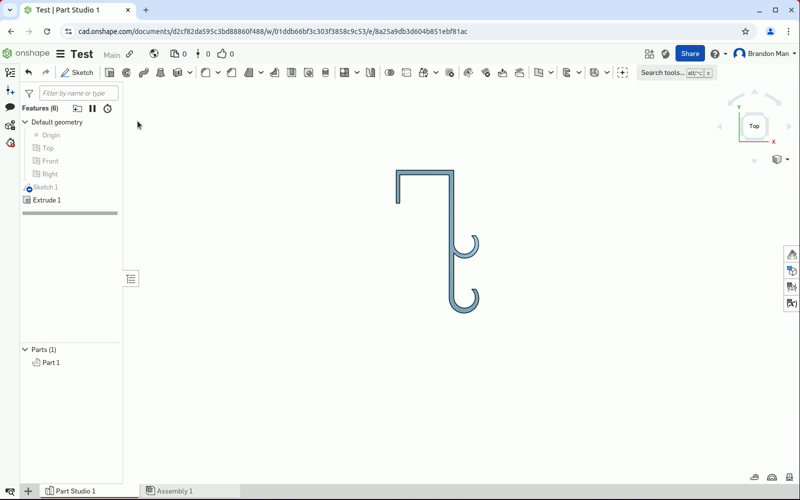
key(shift+h)
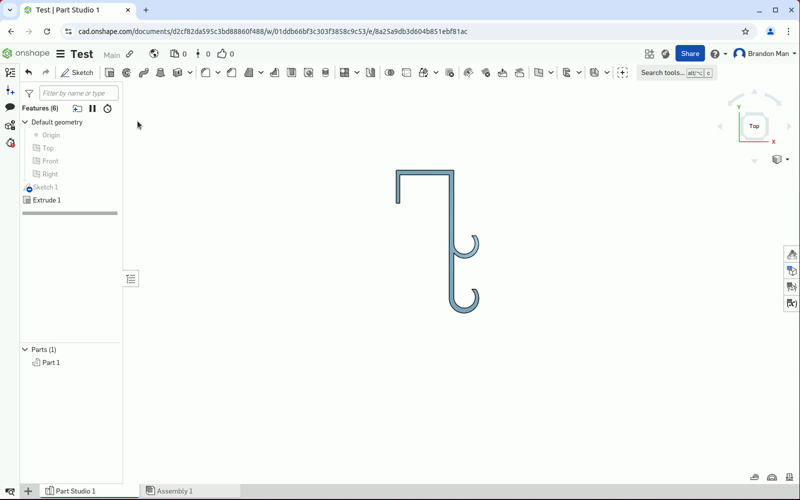
key(shift+h)
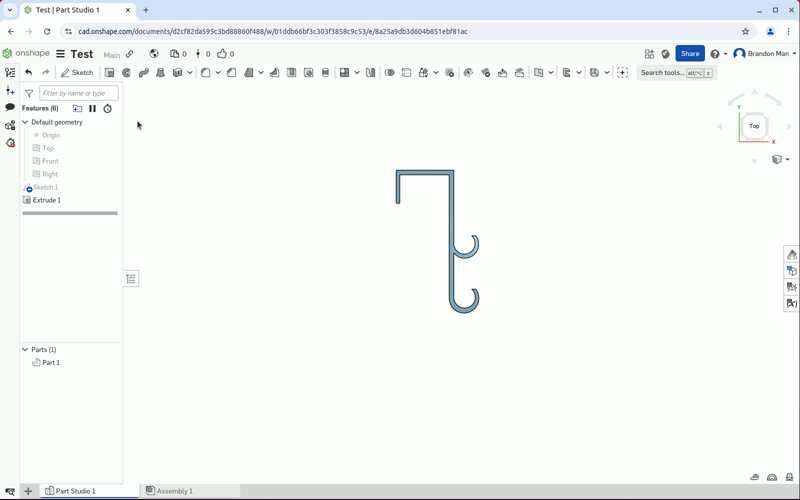
mouse_move(73, 189)
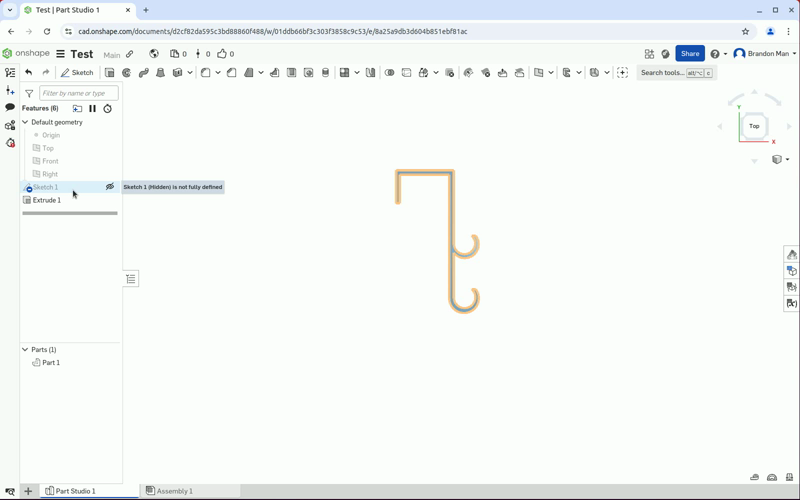
click(73, 189)
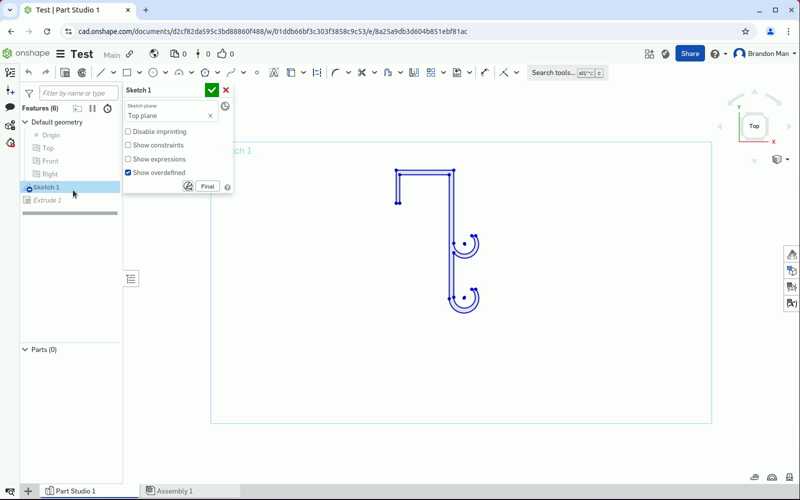
mouse_move(229, 92)
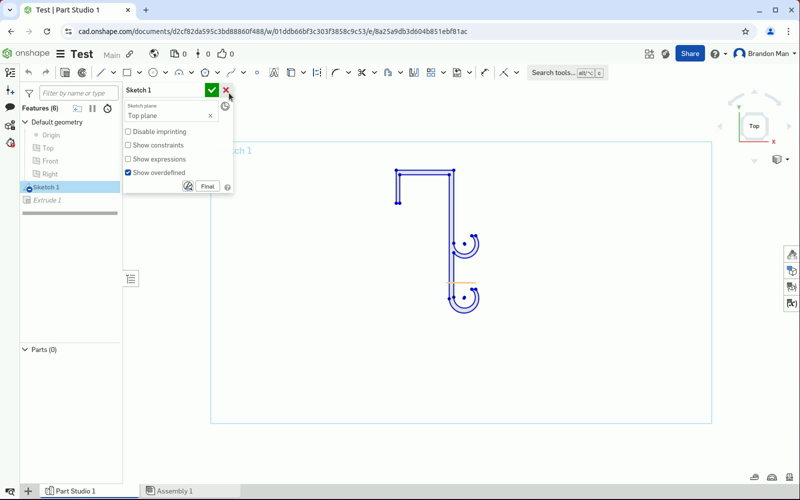
click(229, 92)
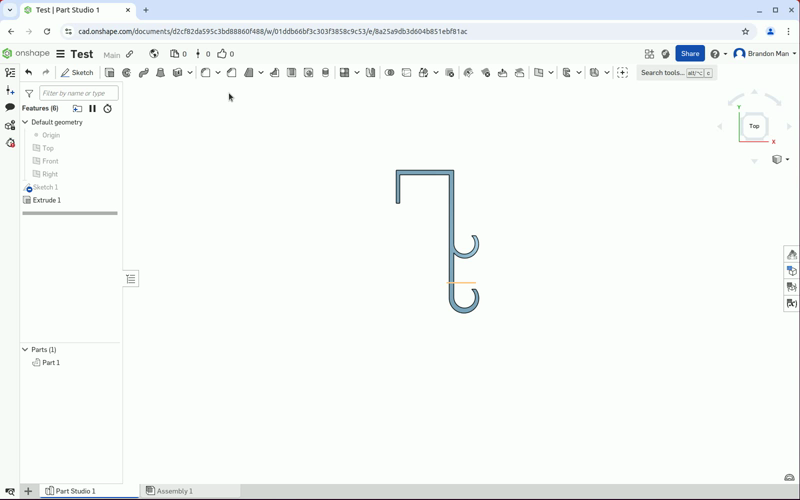
mouse_move(73, 352)
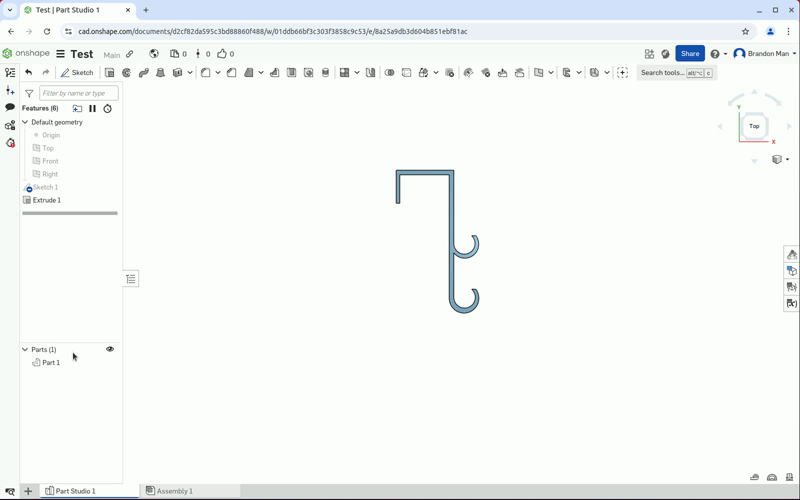
key(y)
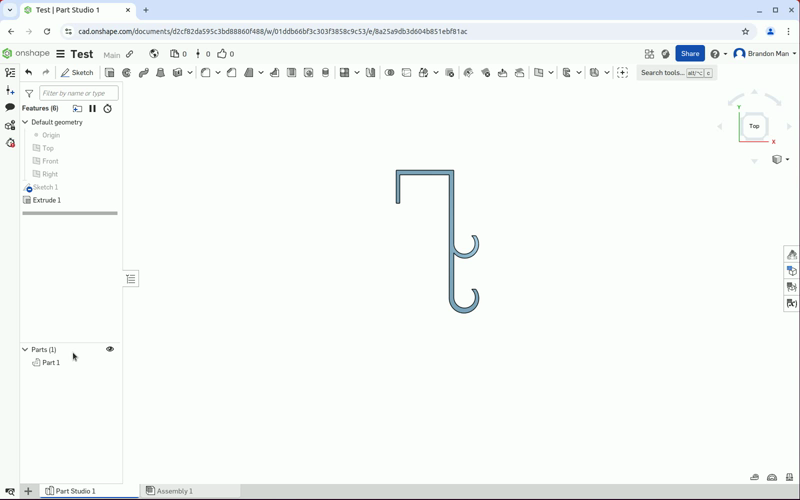
key(shift+p)
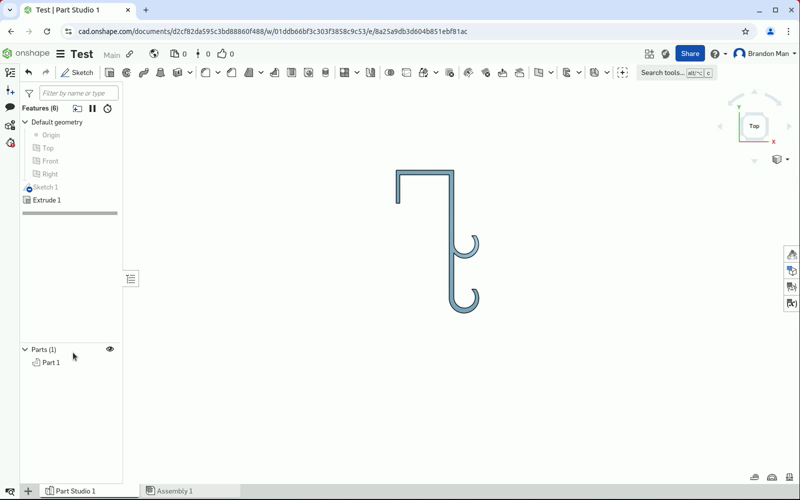
key(space)
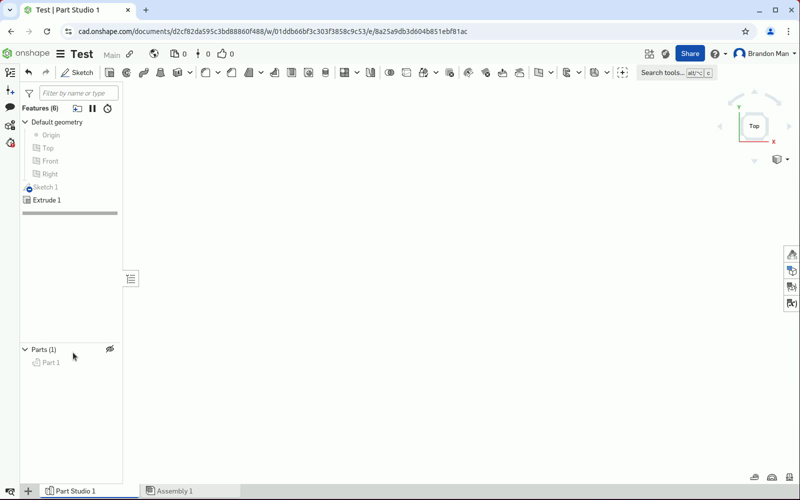
key_down(shift)
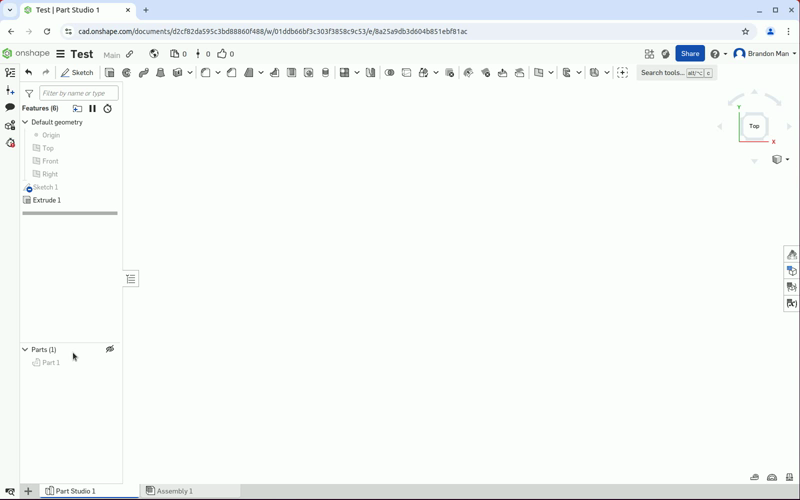
key(up)
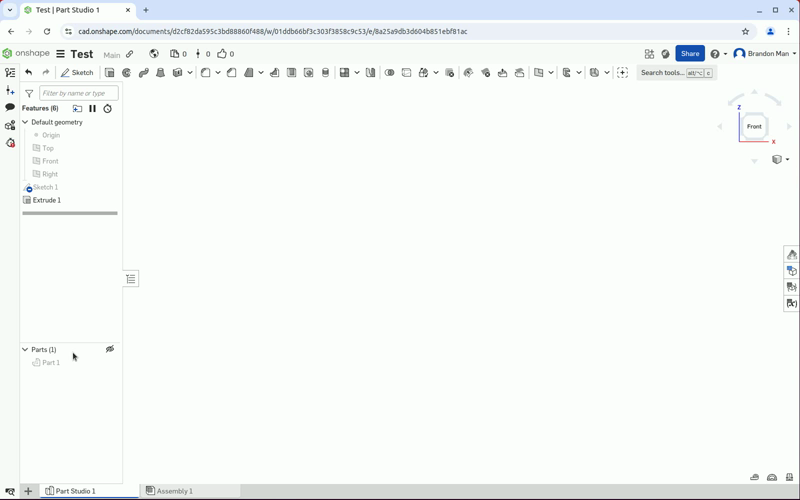
key_up(shift)
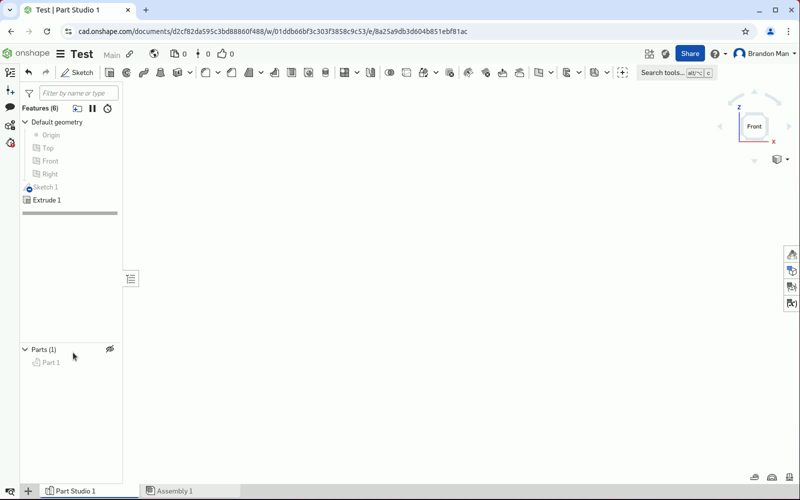
key(space)
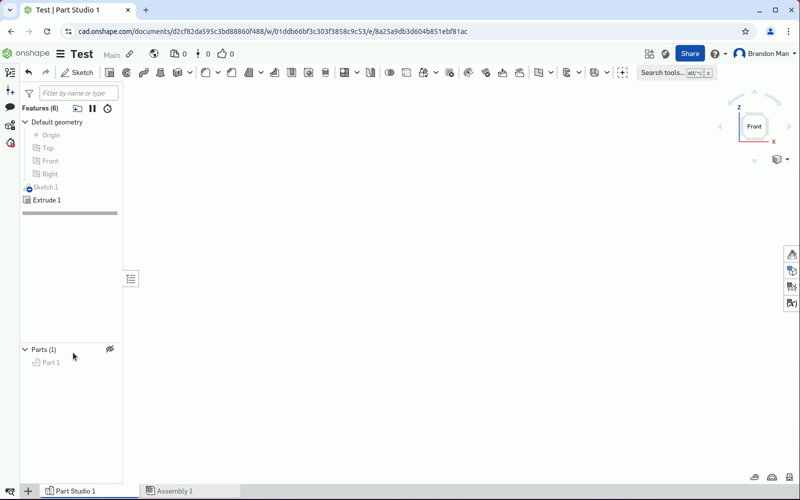
key_down(shift)
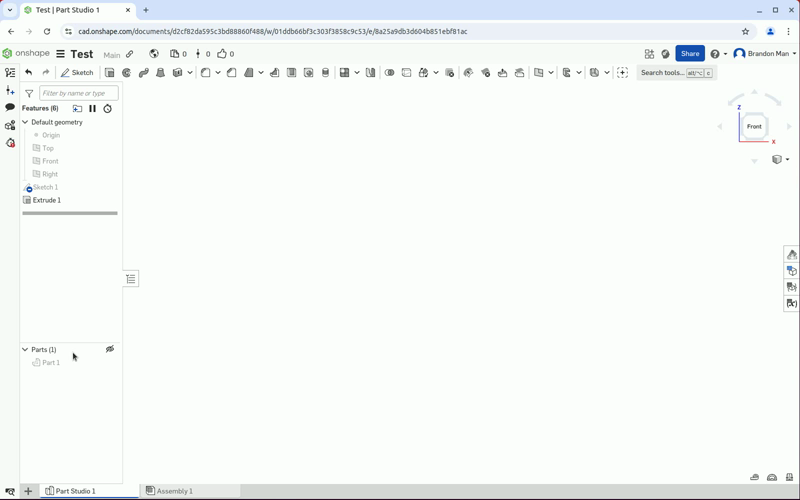
key(left)
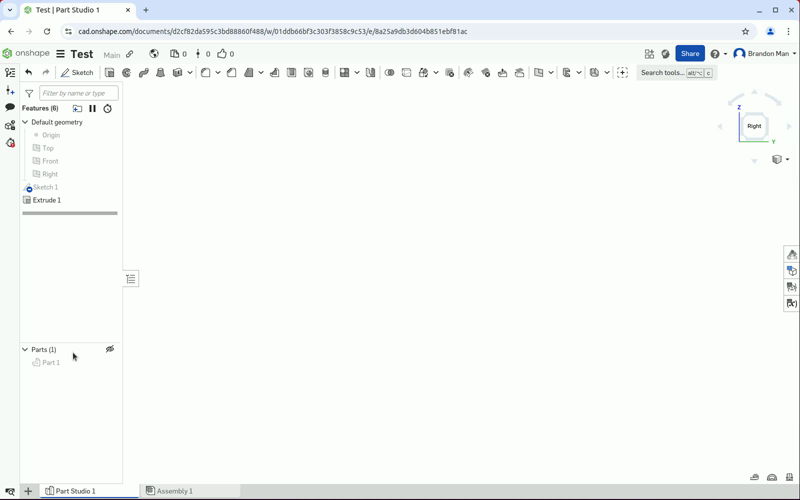
key_up(shift)
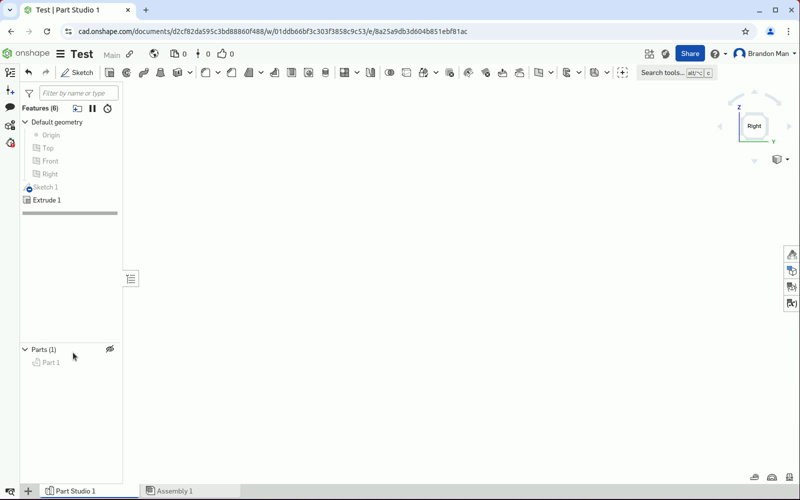
mouse_move(73, 352)
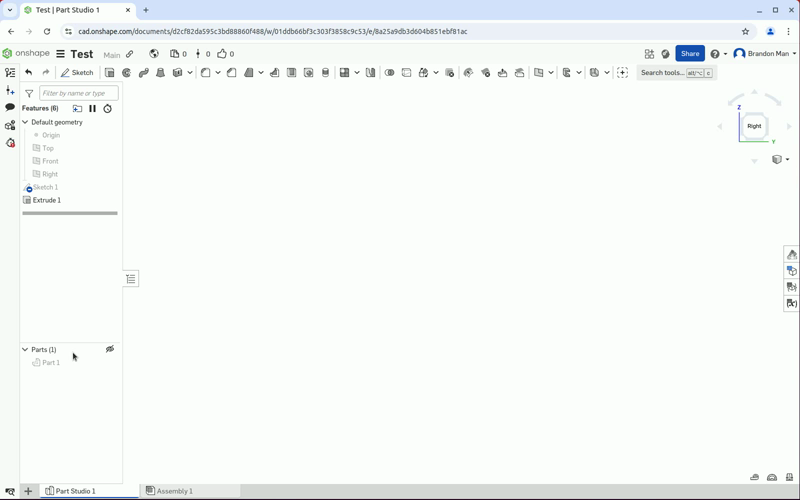
key(shift+y)
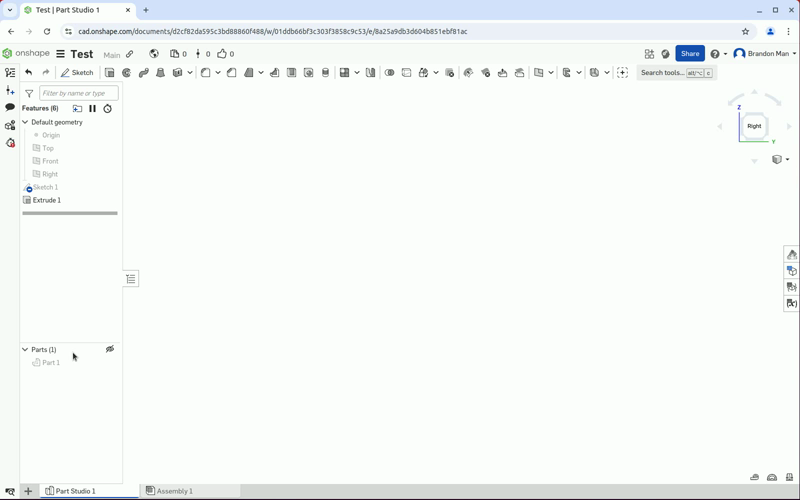
key(shift+s)
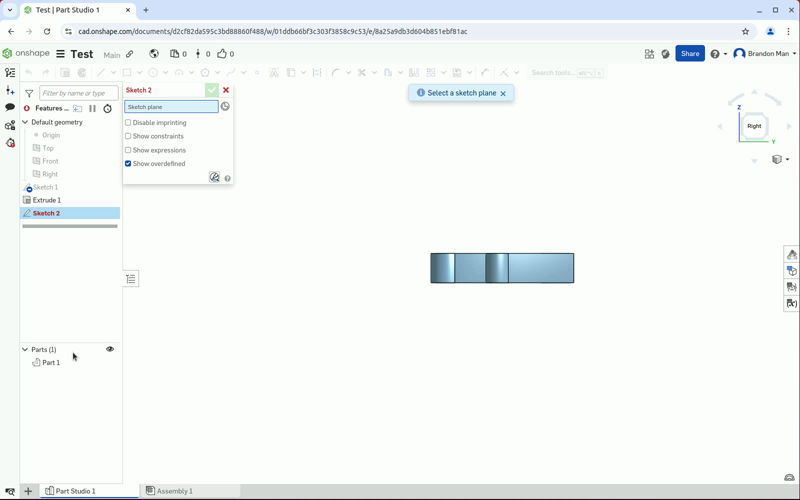
mouse_move(73, 176)
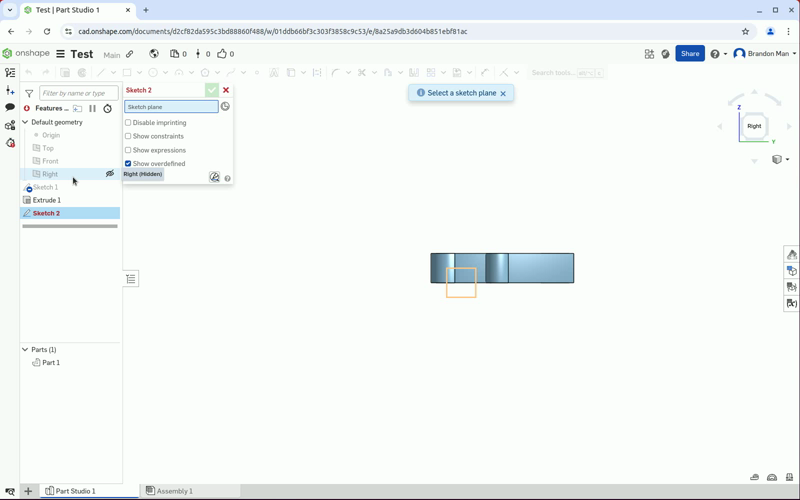
click(73, 176)
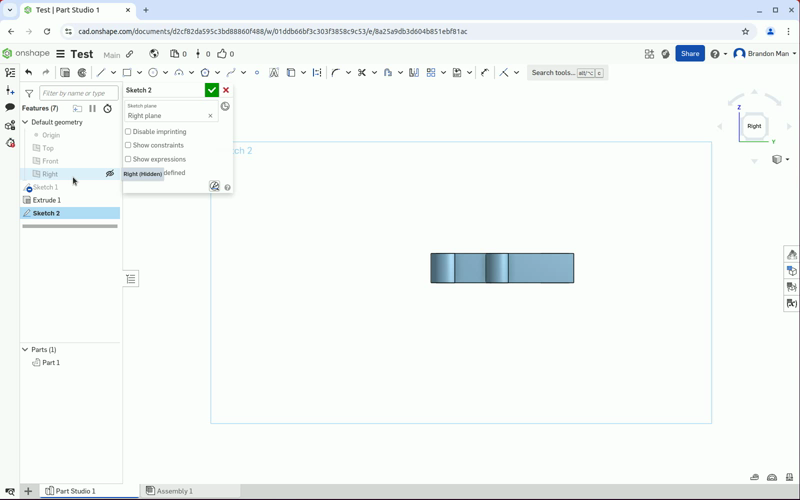
mouse_move(73, 352)
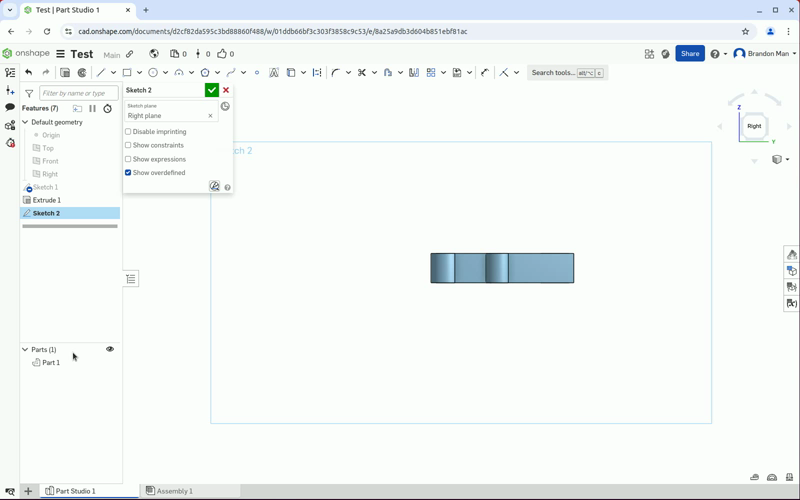
key(y)
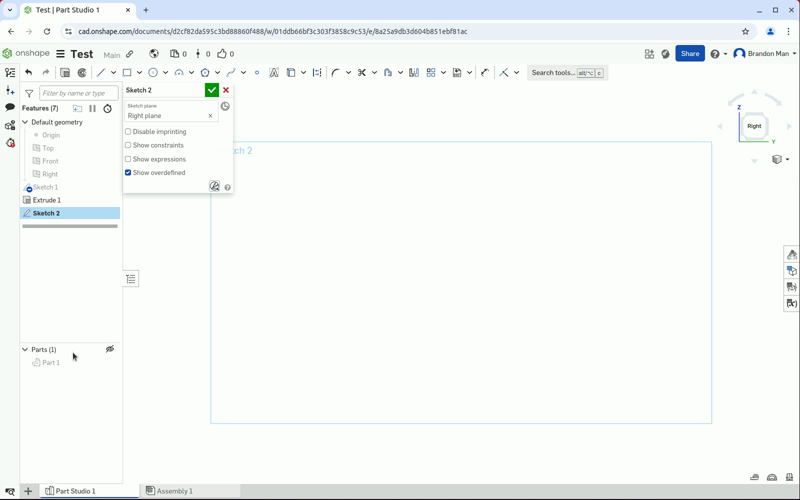
key(l)
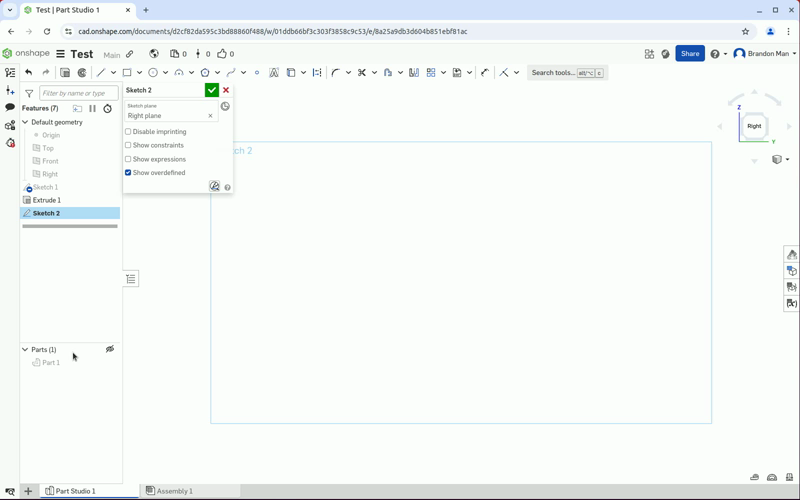
key_down(shift)
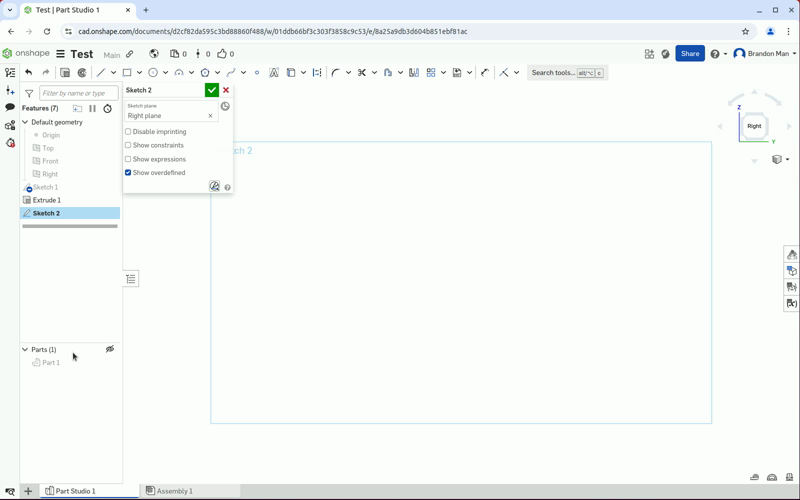
mouse_move(504, 282)
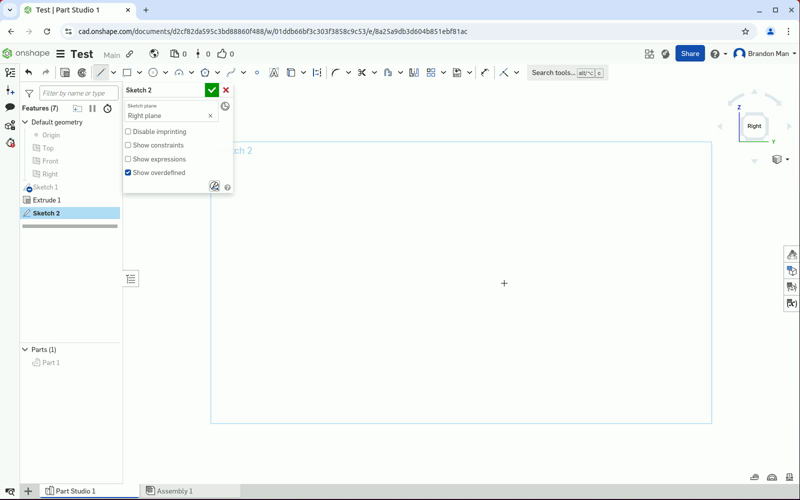
click(504, 282)
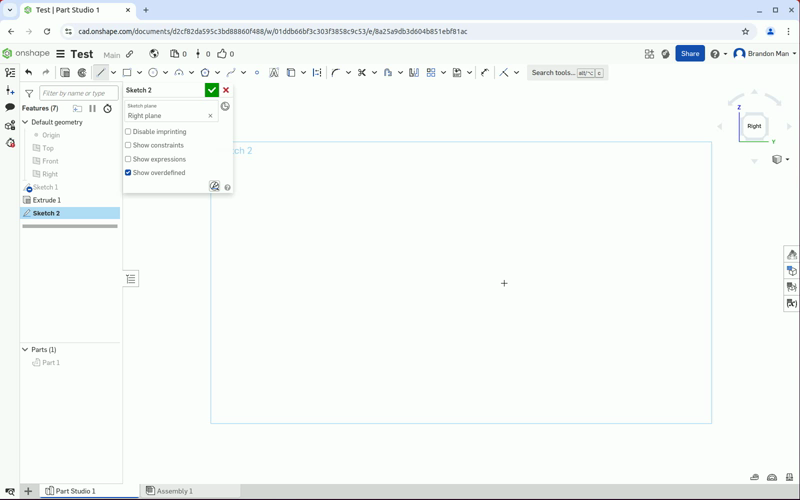
key_up(shift)
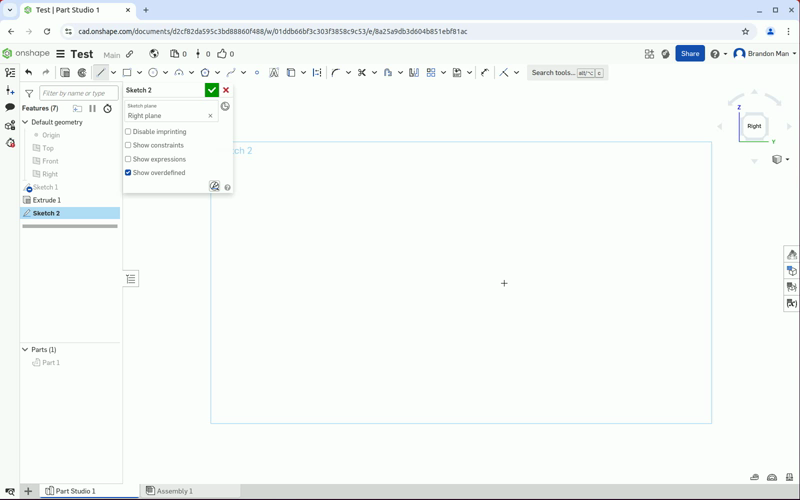
key_down(shift)
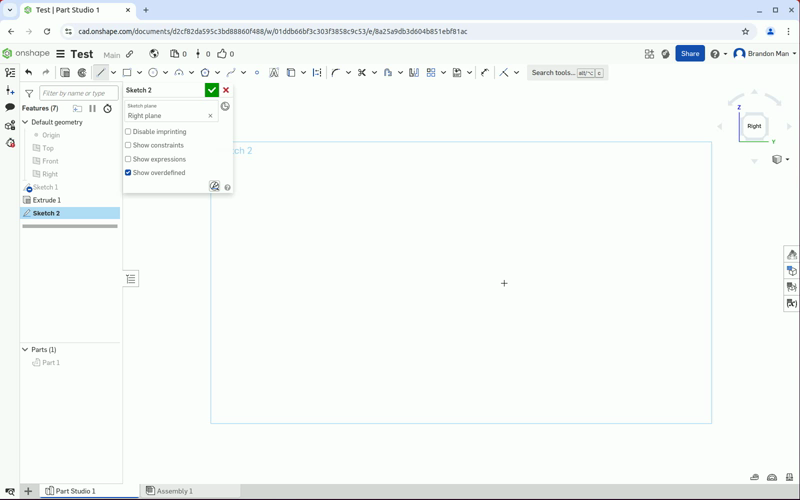
mouse_move(534, 282)
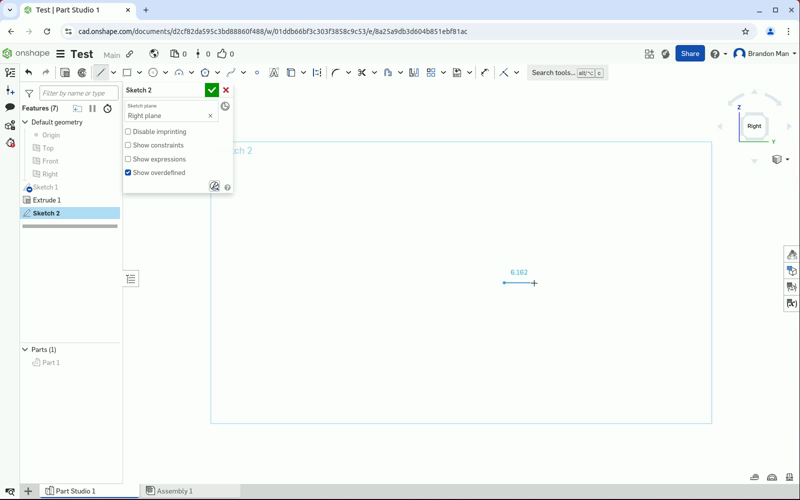
mouse_move(511, 282)
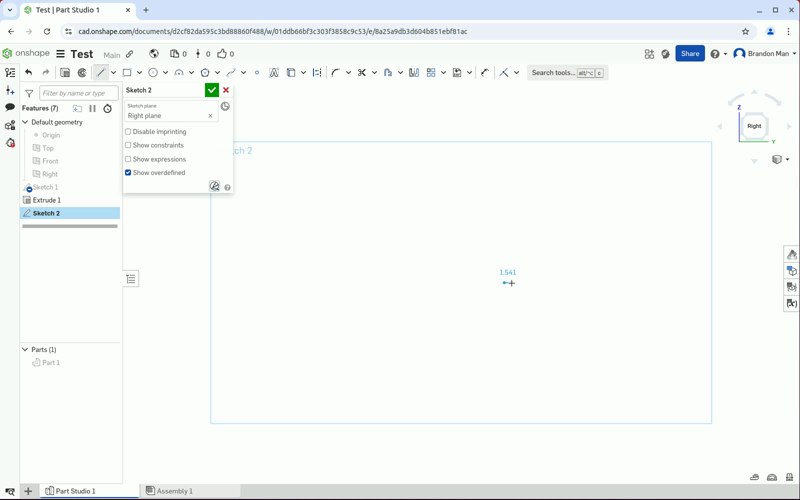
click(511, 282)
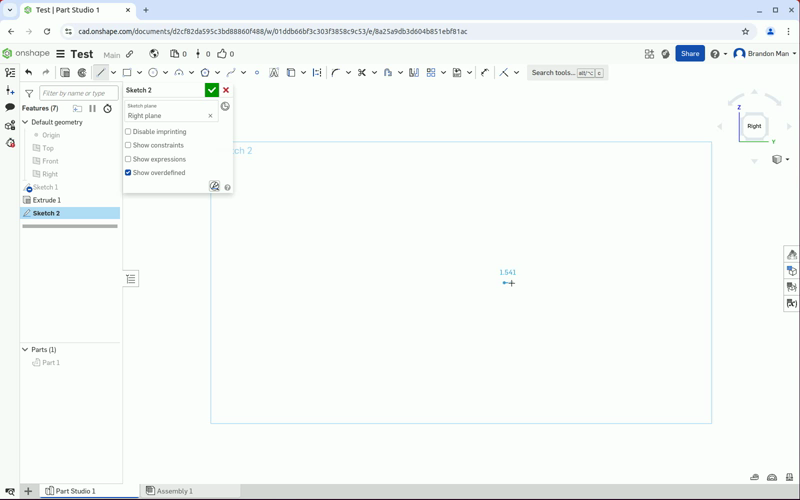
key_up(shift)
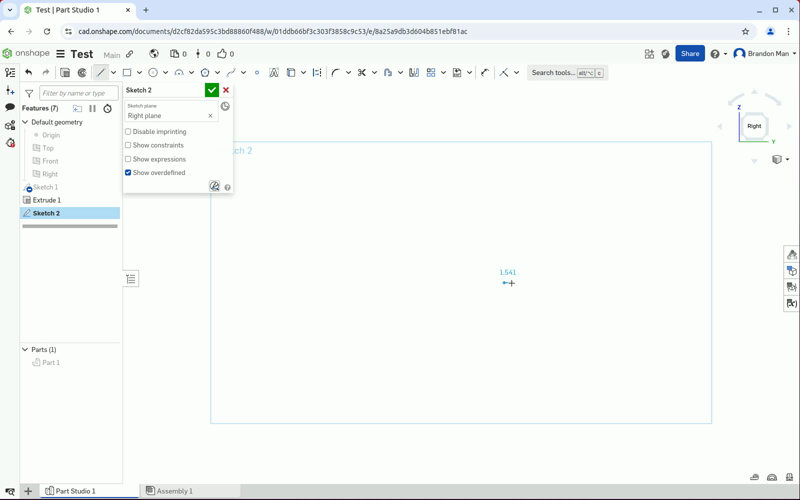
key_down(shift)
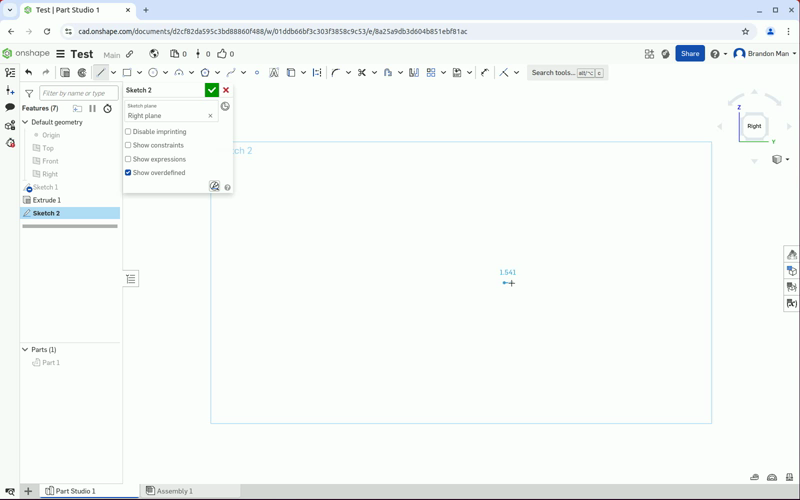
mouse_move(541, 282)
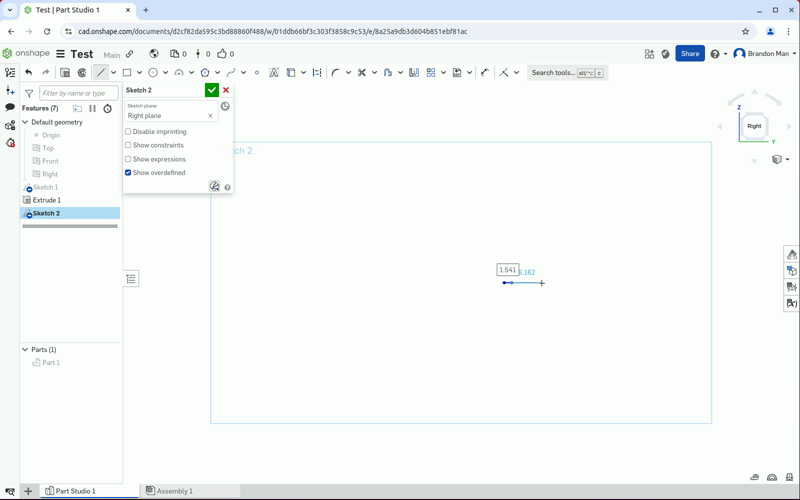
mouse_move(511, 252)
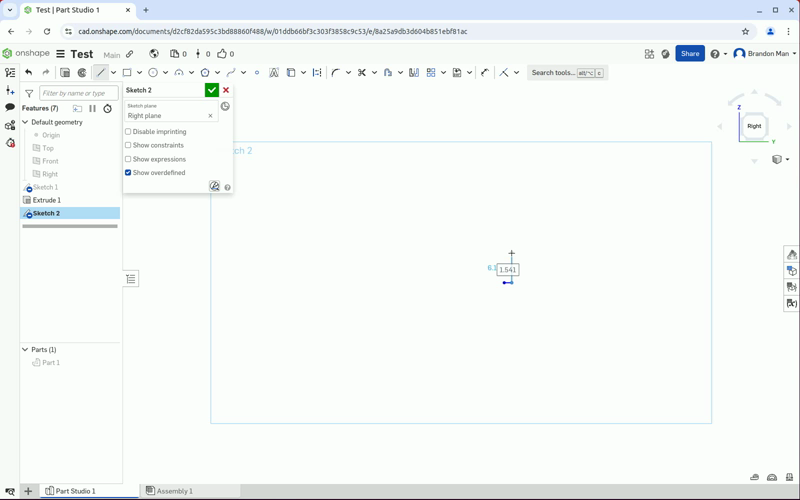
click(511, 252)
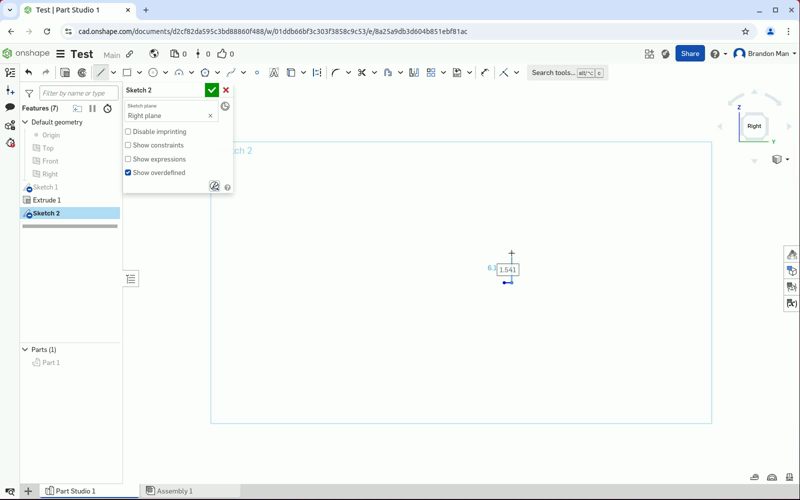
key_up(shift)
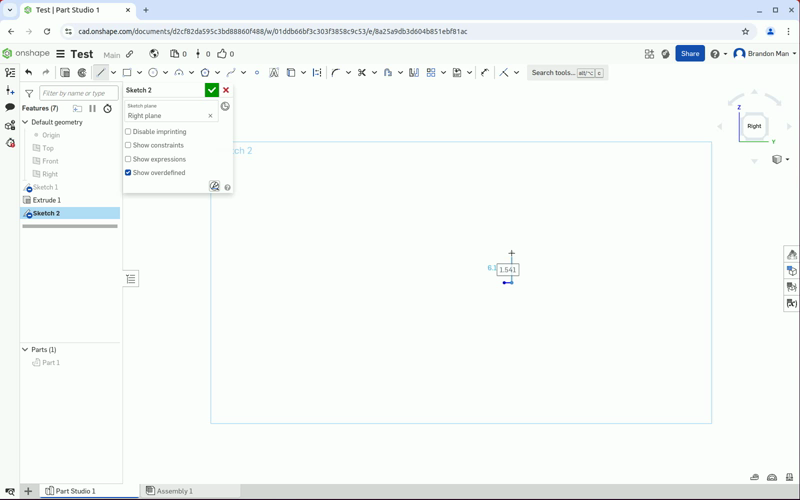
key_down(shift)
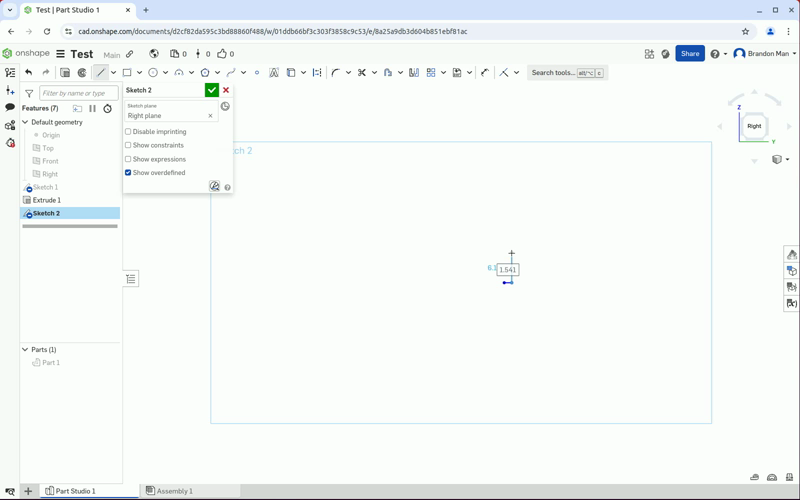
mouse_move(541, 252)
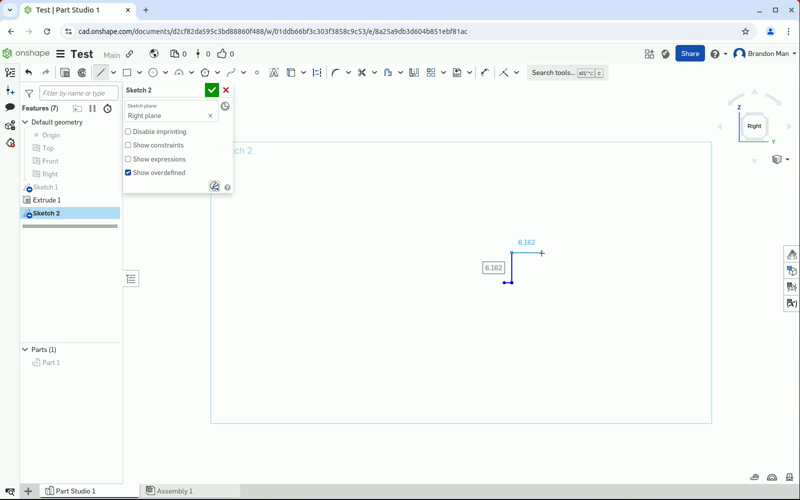
mouse_move(504, 252)
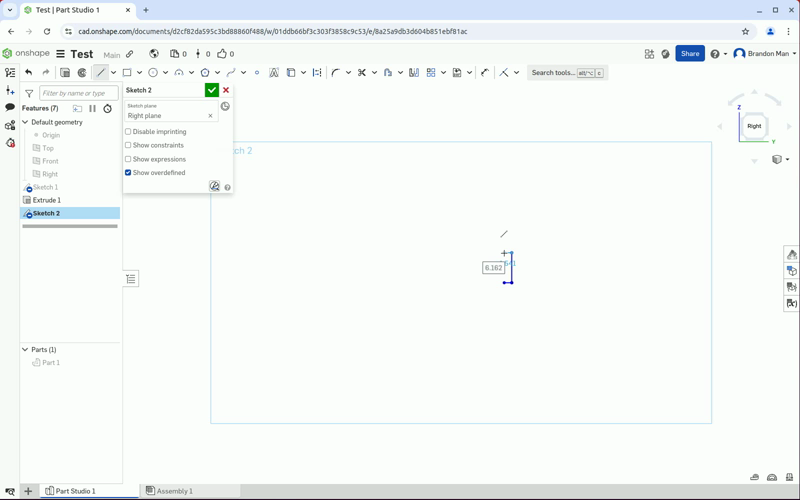
click(504, 252)
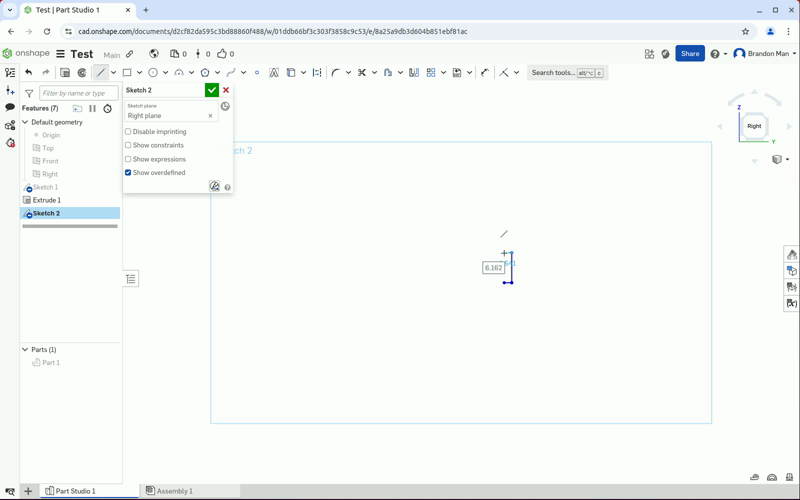
key_up(shift)
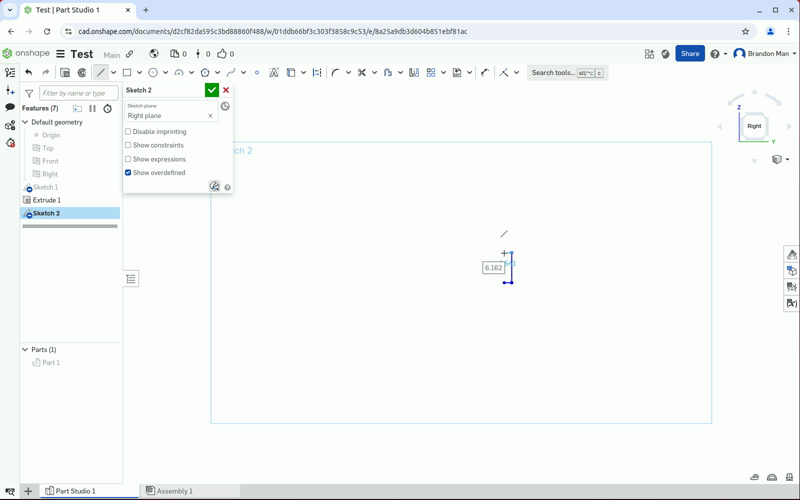
key(esc)
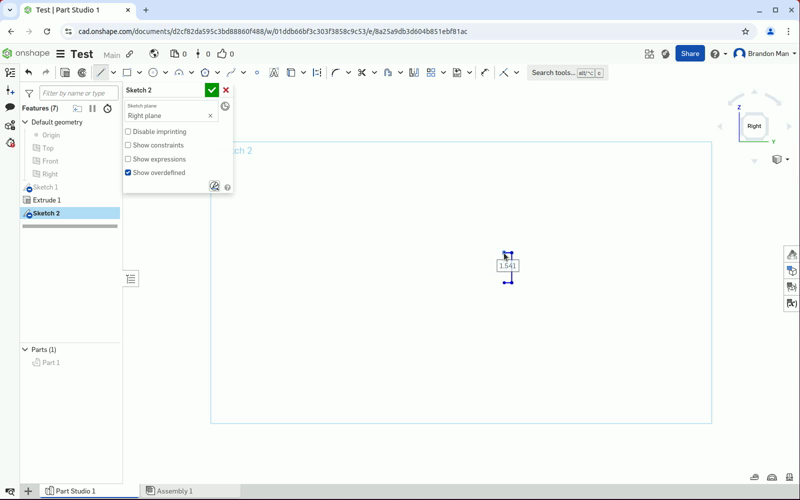
key(a)
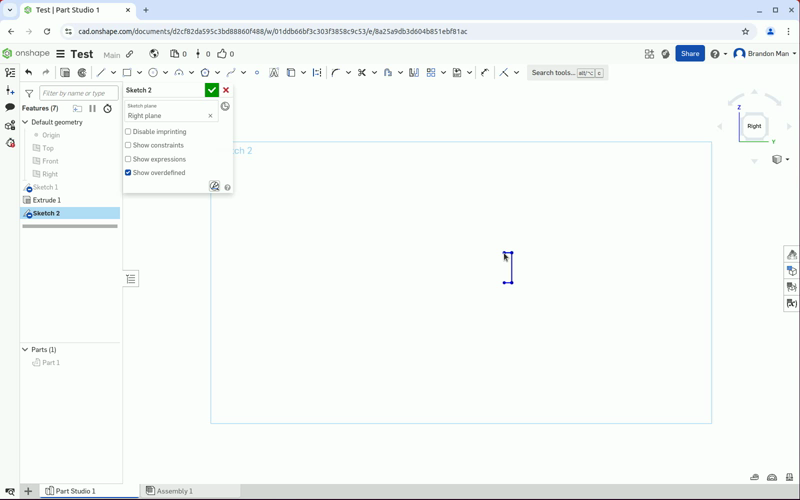
mouse_move(504, 252)
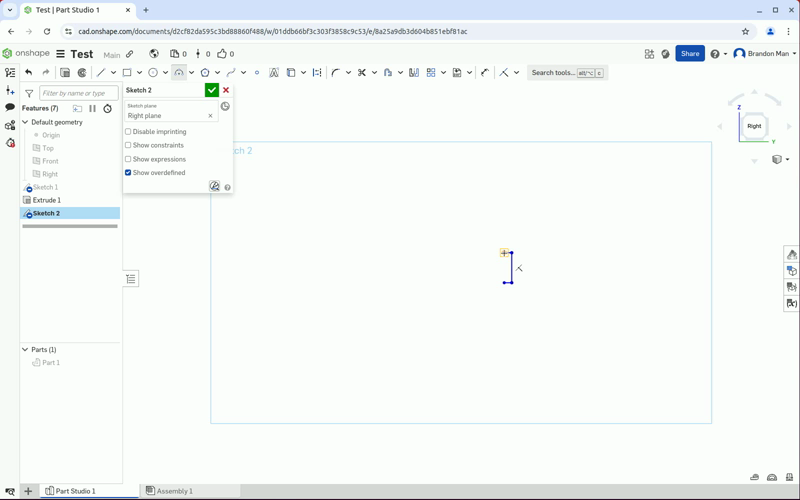
click(504, 252)
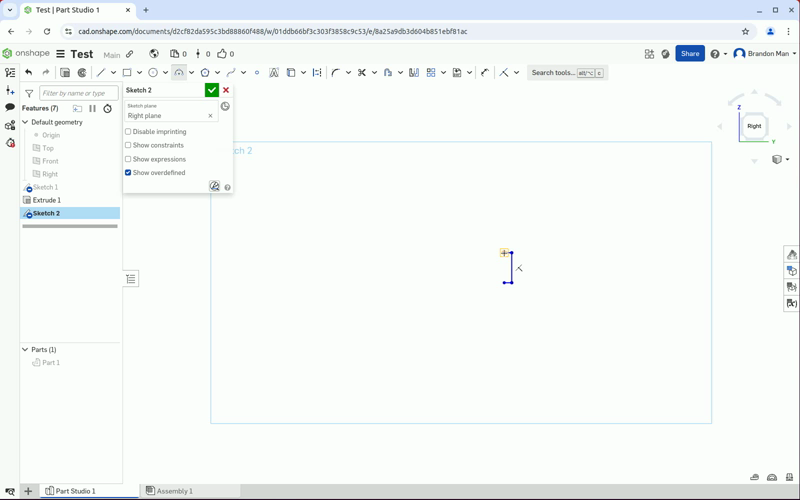
mouse_move(504, 282)
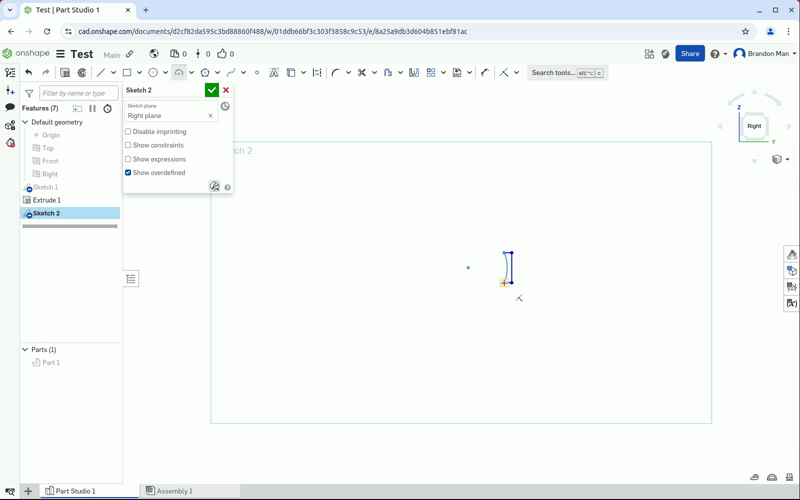
click(504, 282)
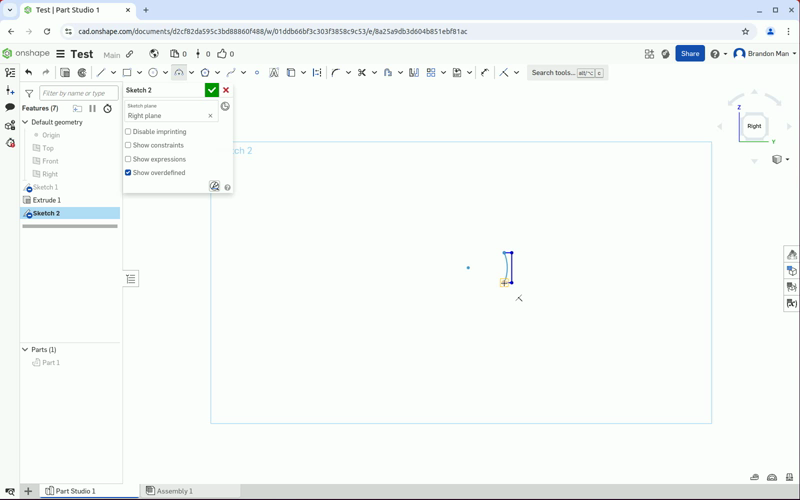
key_down(shift)
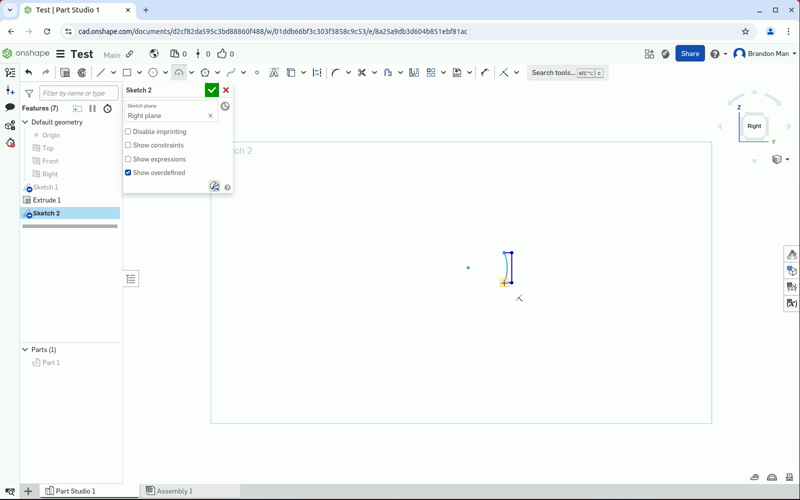
mouse_move(508, 267)
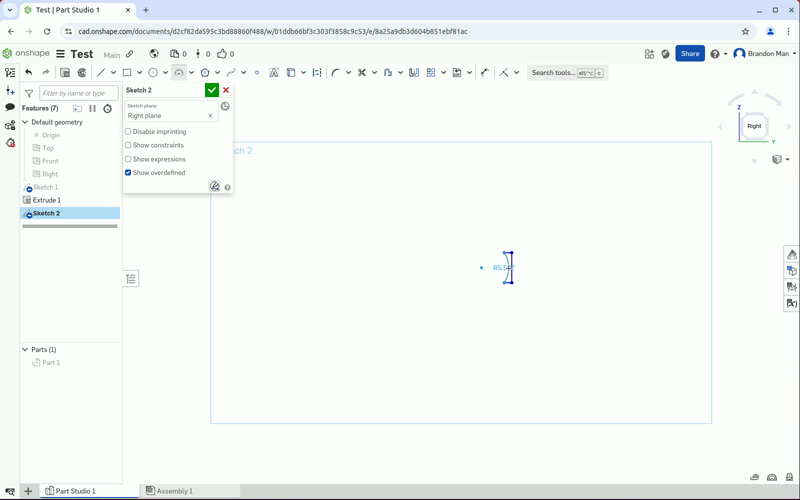
click(508, 267)
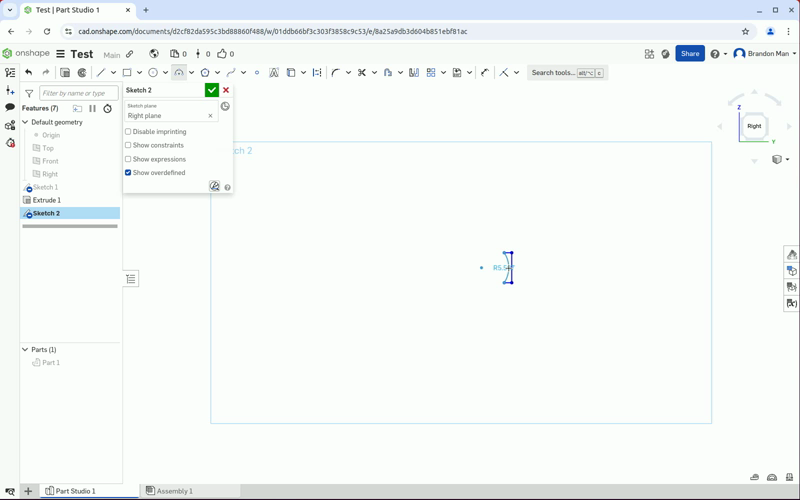
key_up(shift)
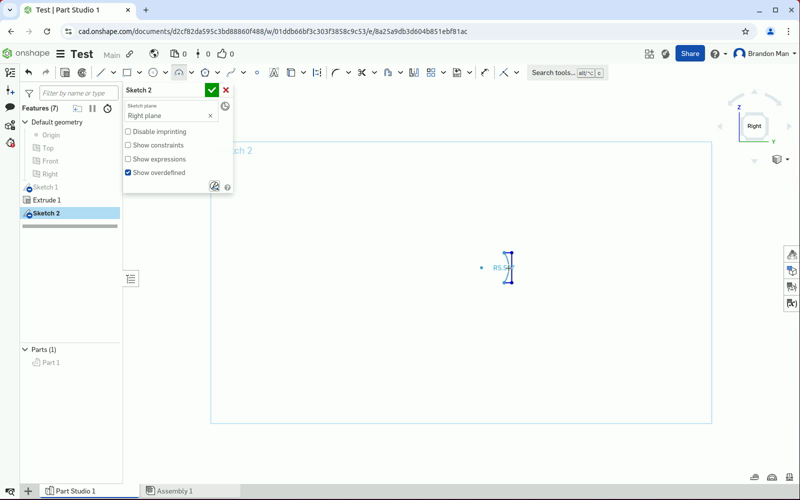
key(esc)
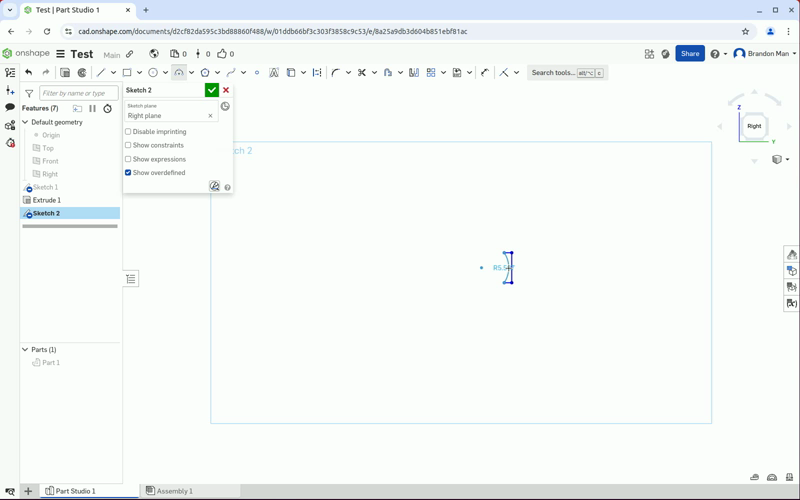
mouse_move(510, 256)
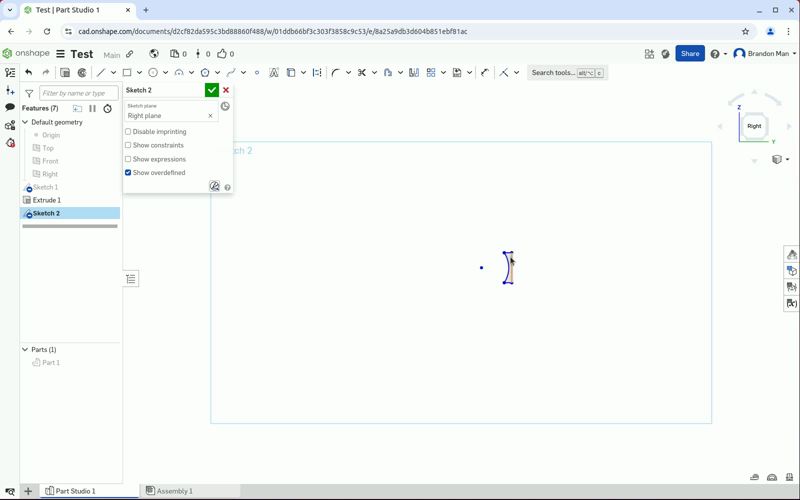
scroll(6)
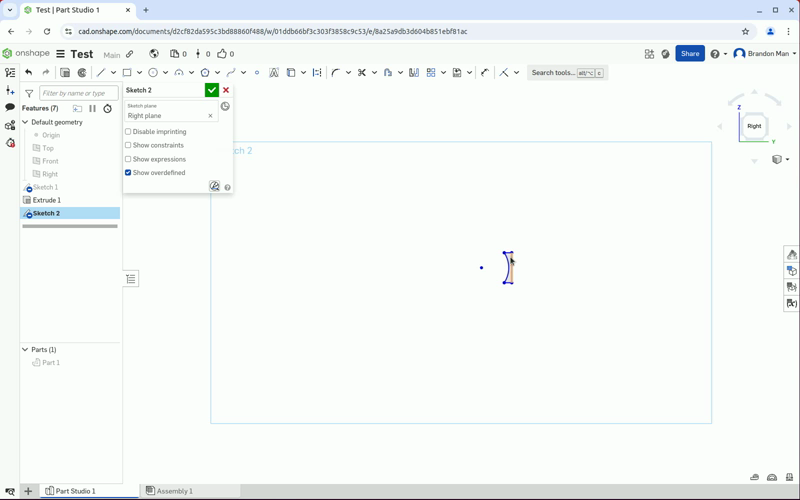
scroll(6)
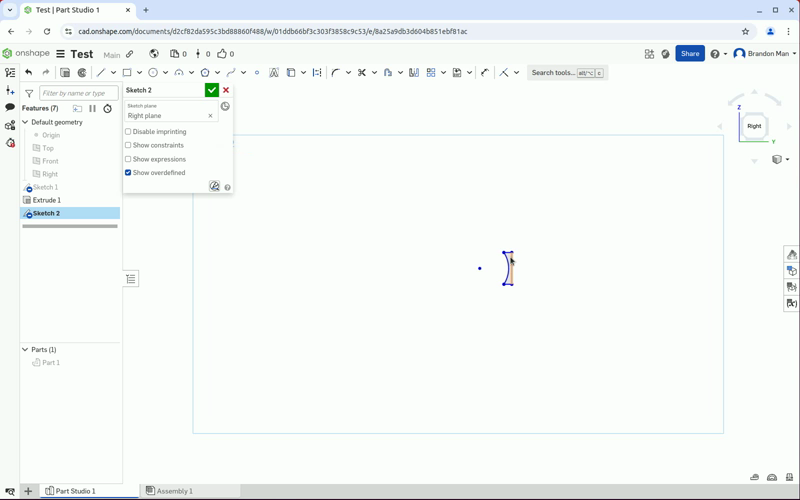
scroll(6)
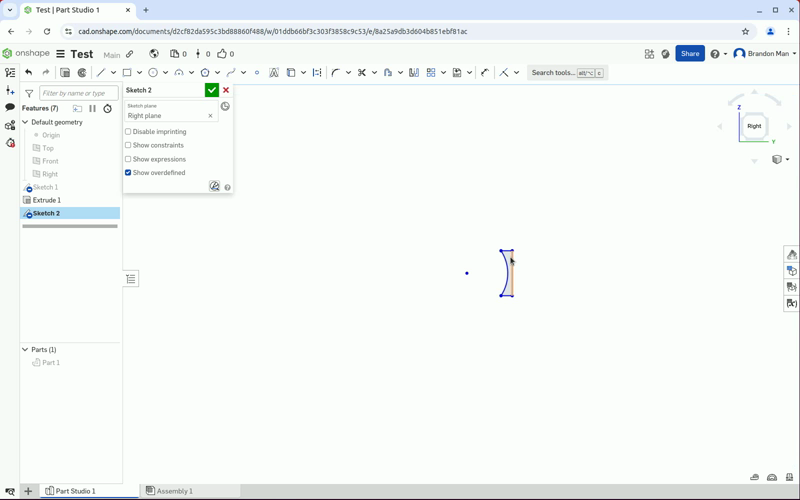
scroll(6)
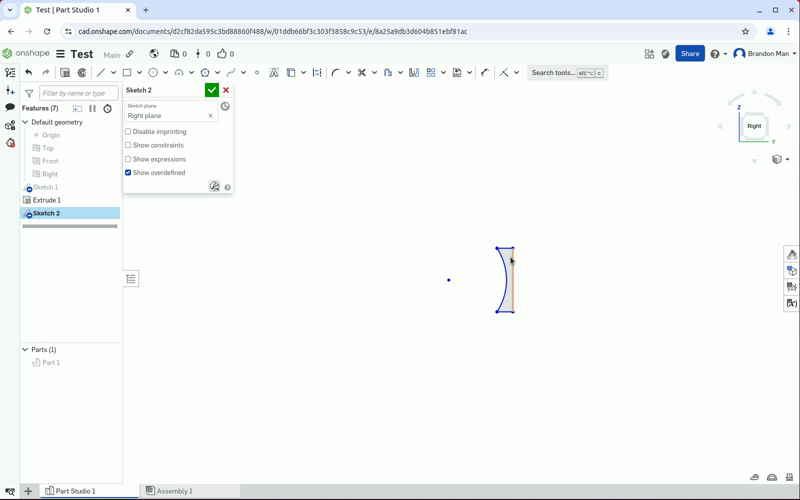
scroll(6)
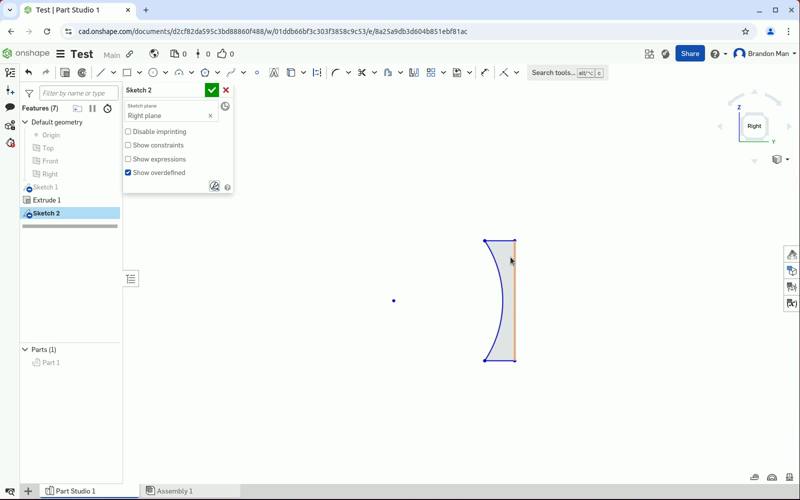
scroll(6)
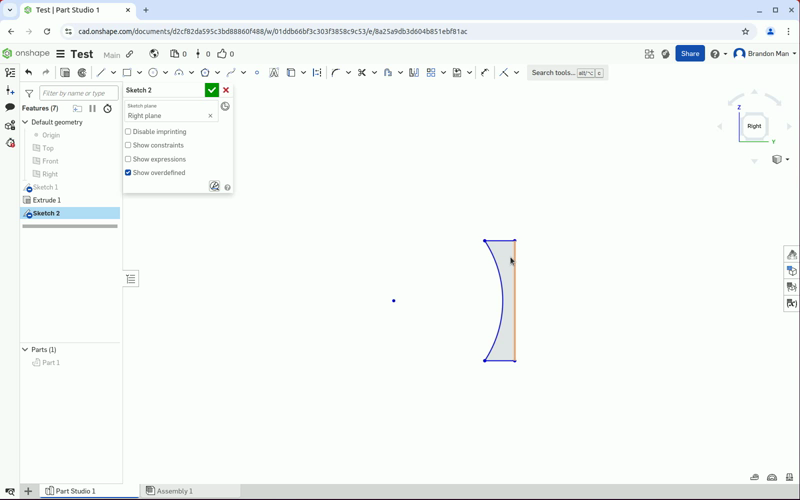
scroll(6)
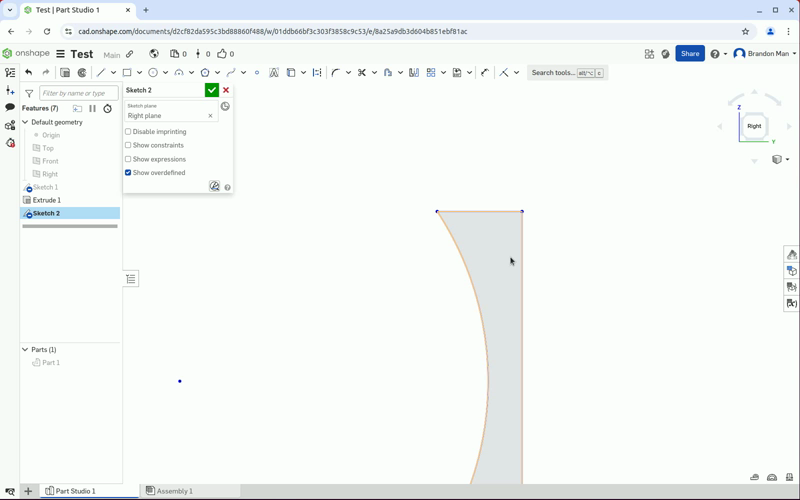
click(510, 256)
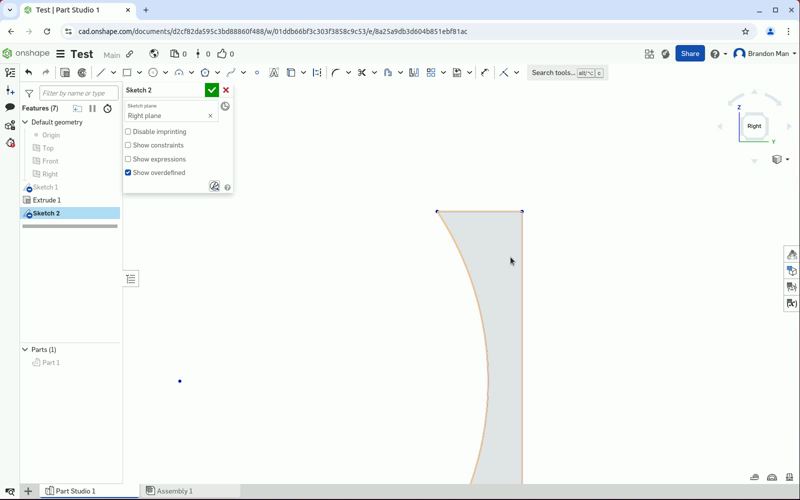
scroll(-6)
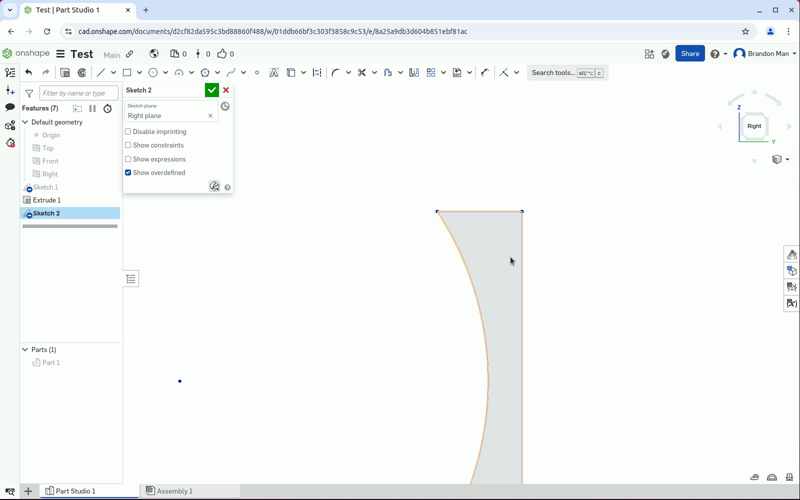
scroll(-6)
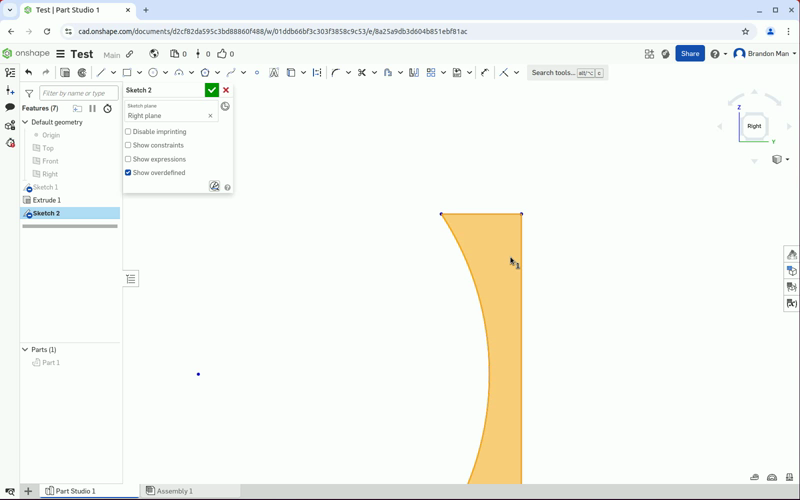
scroll(-6)
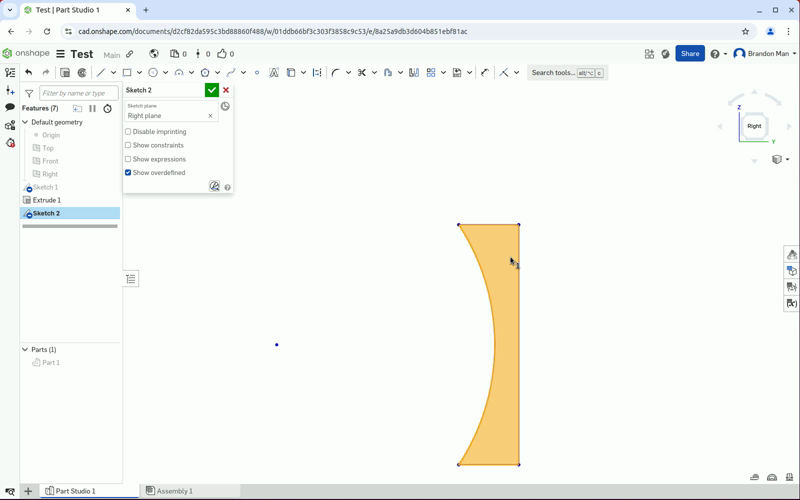
scroll(-6)
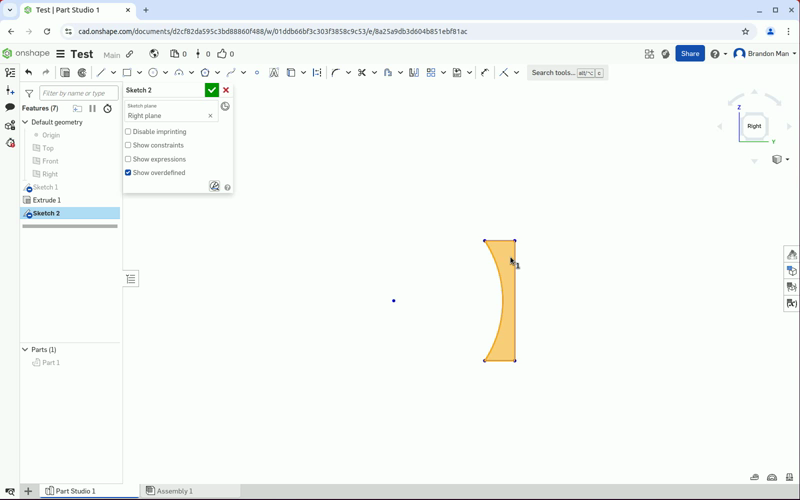
scroll(-6)
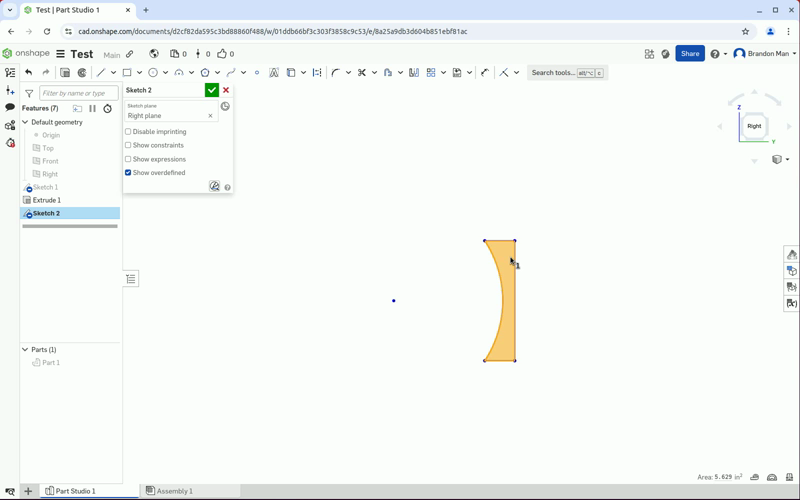
scroll(-6)
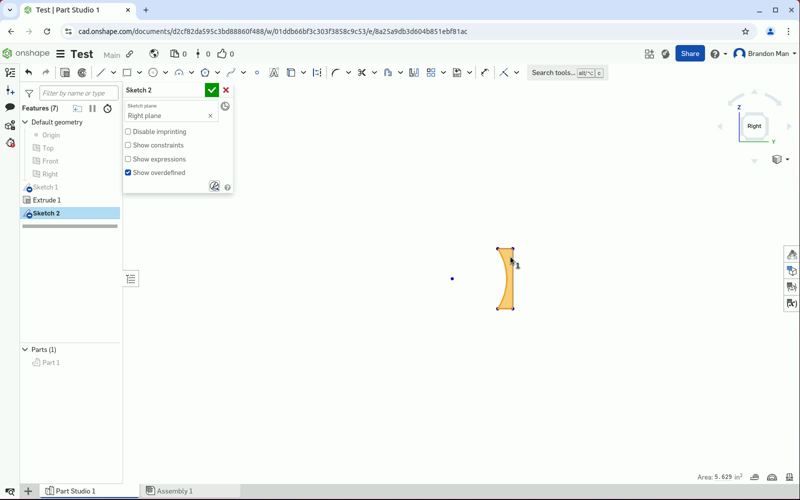
scroll(-6)
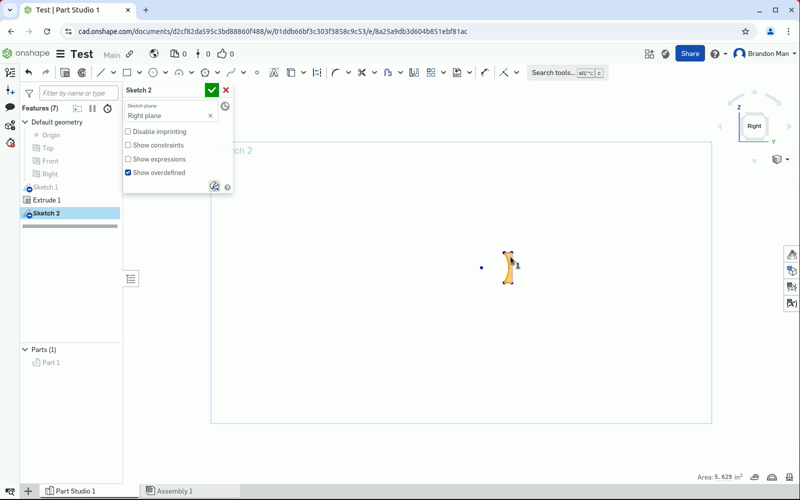
mouse_move(73, 352)
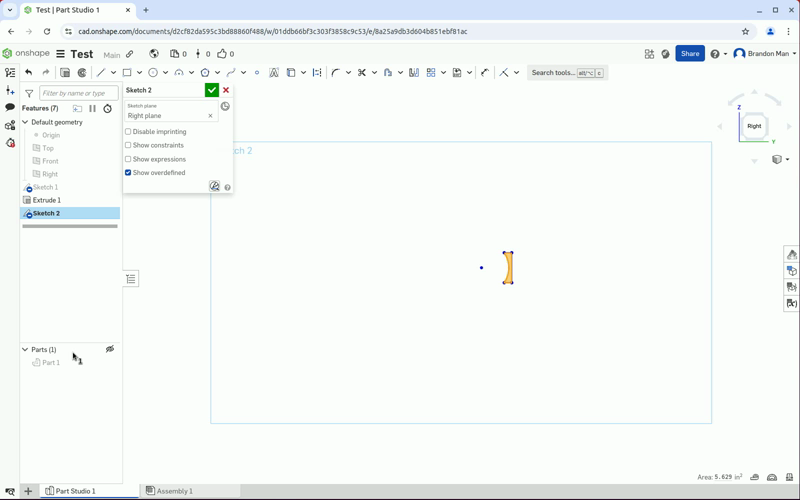
key(shift+y)
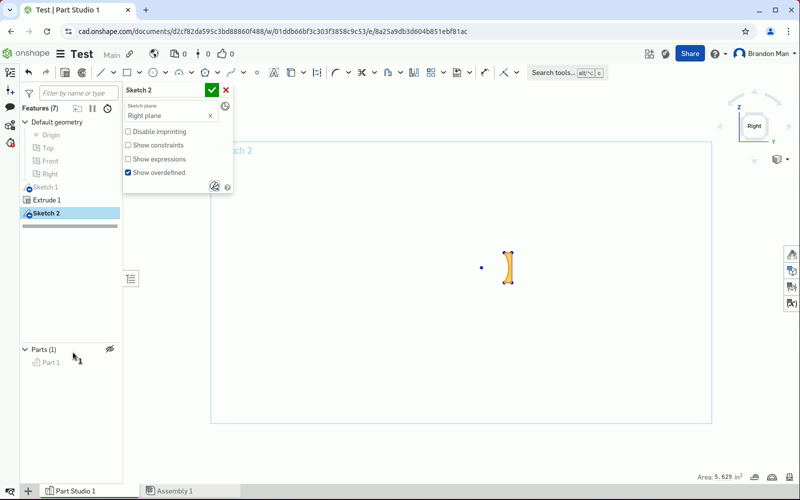
key(shift+e)
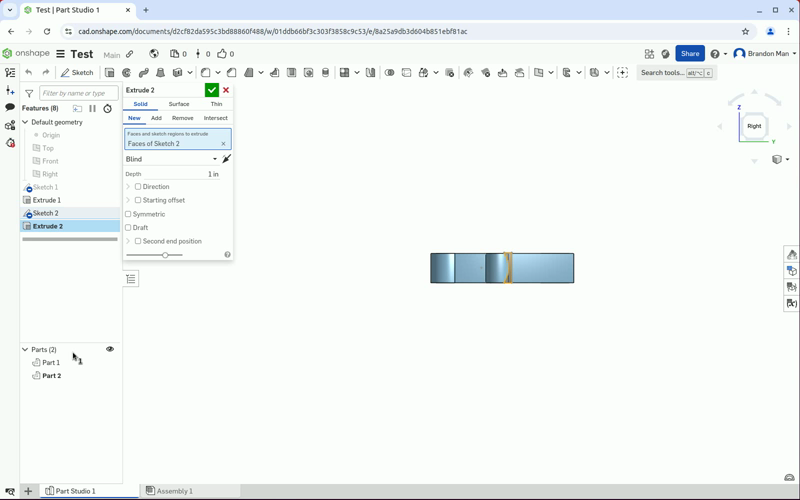
mouse_move(143, 106)
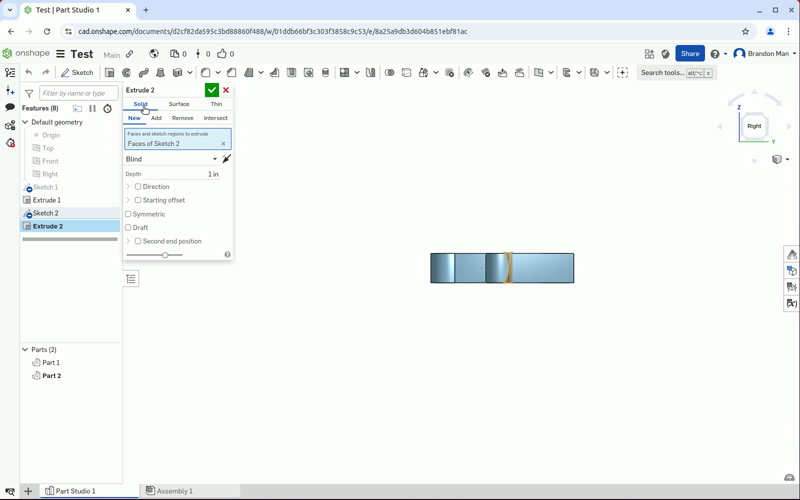
click(143, 106)
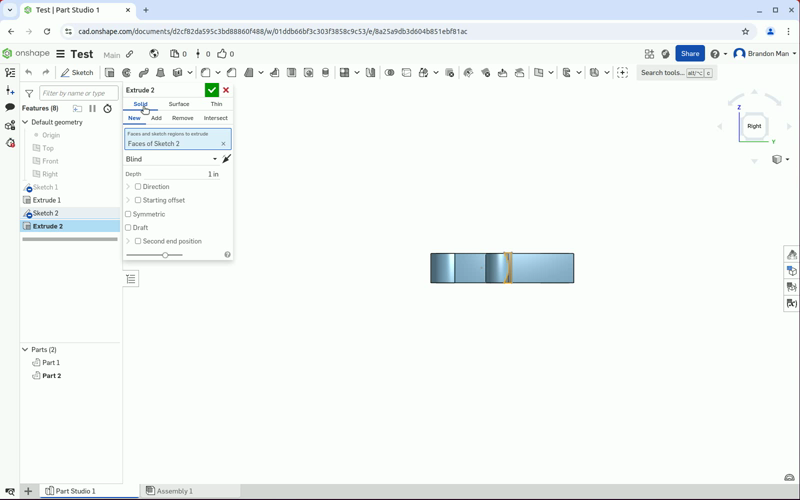
mouse_move(186, 120)
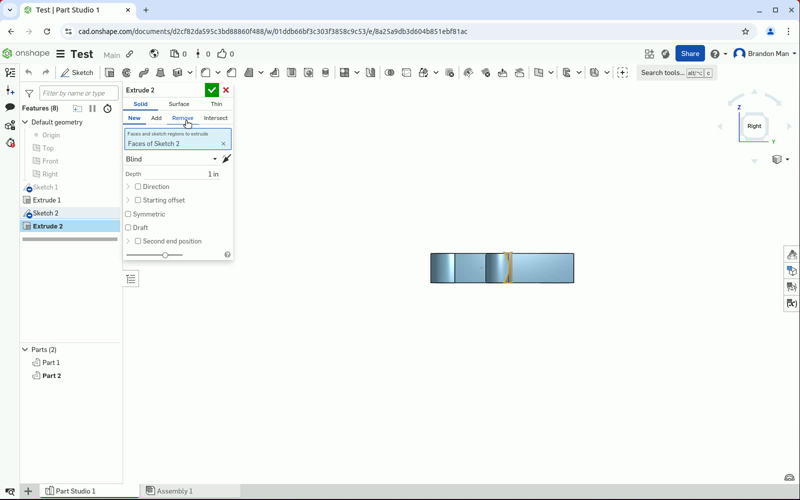
click(186, 120)
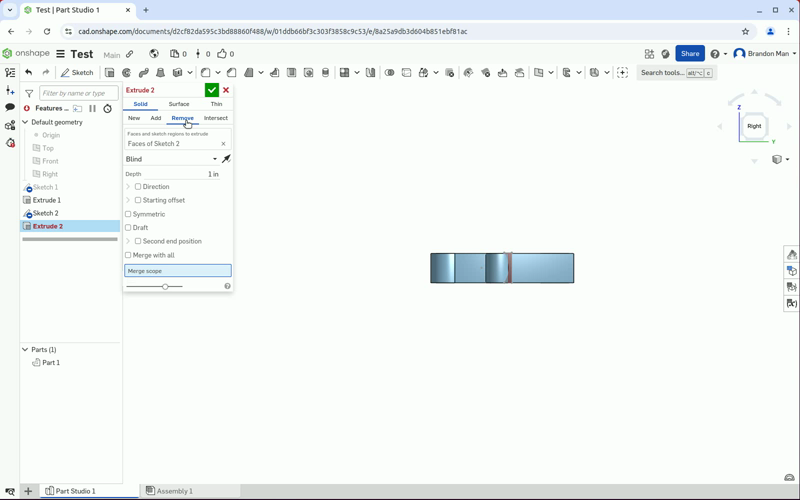
key(tab, 4)
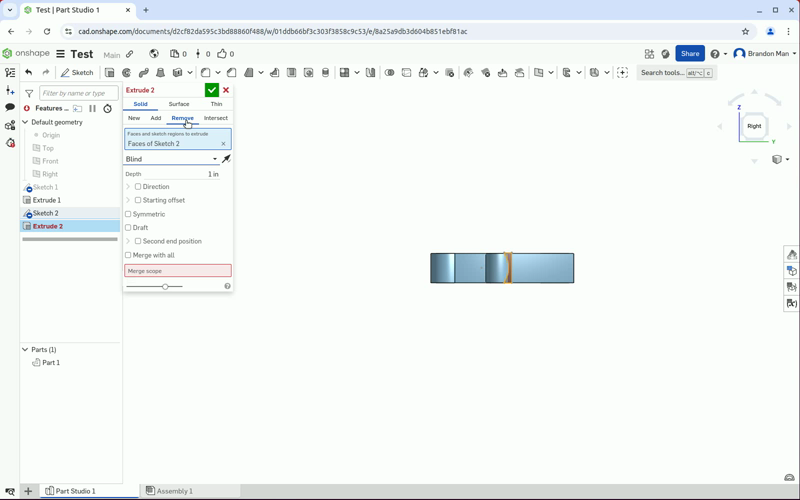
text(-7.462)
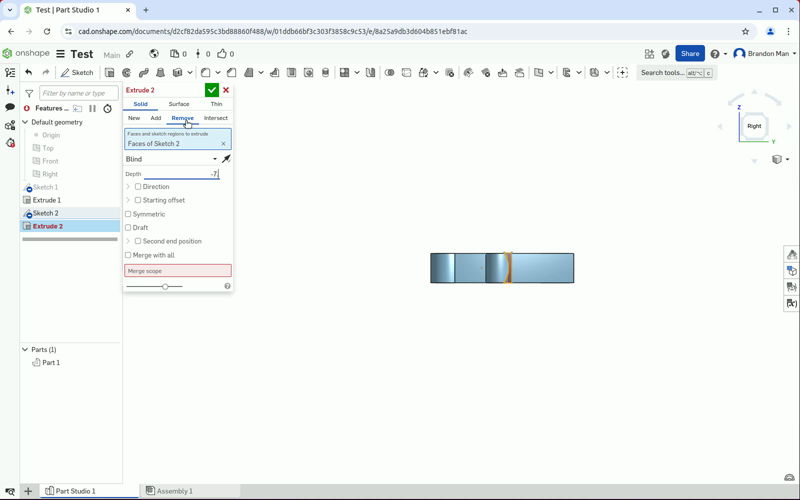
key(tab, 6)
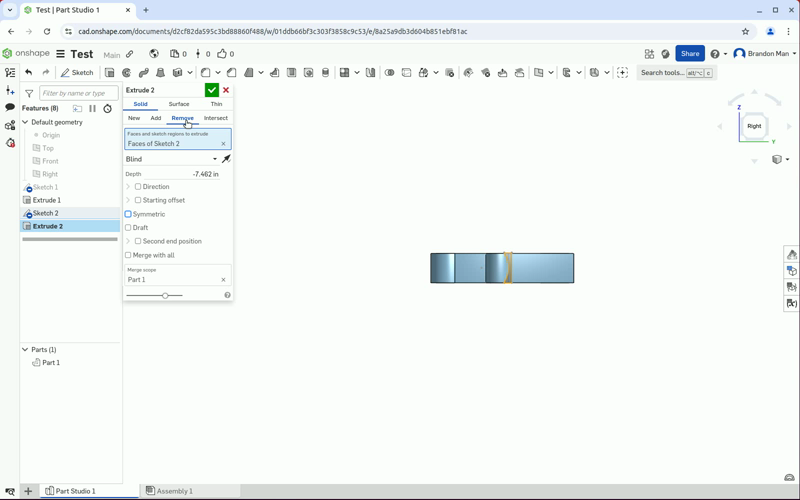
key(space)
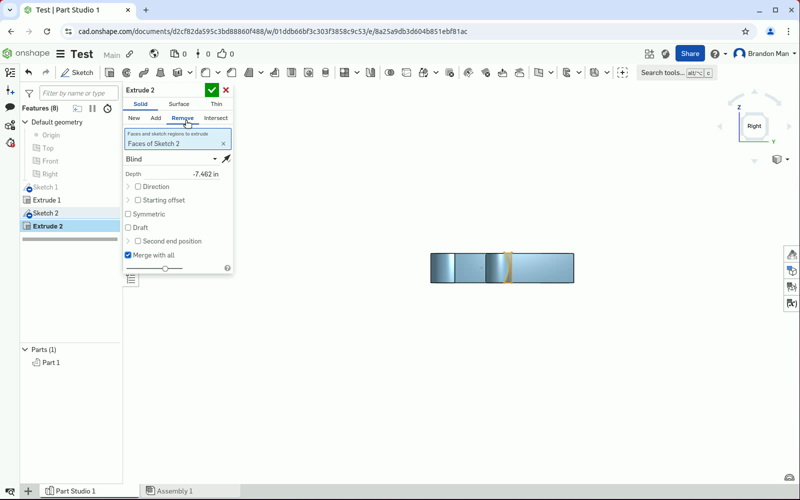
key(enter)
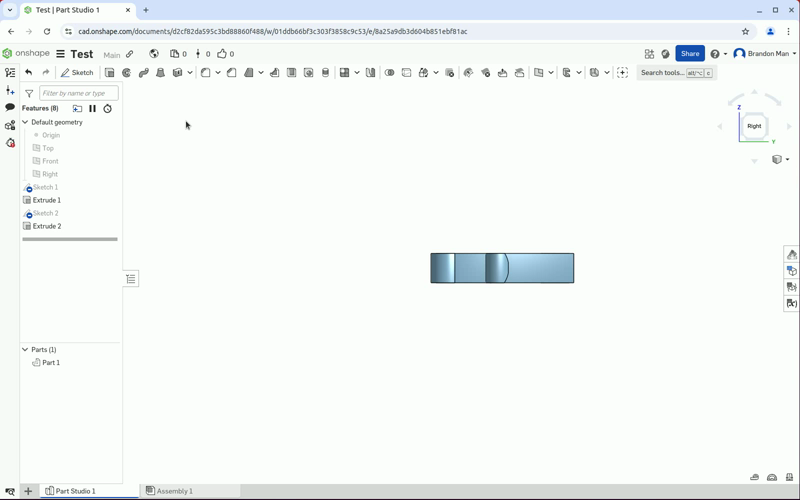
key(shift+h)
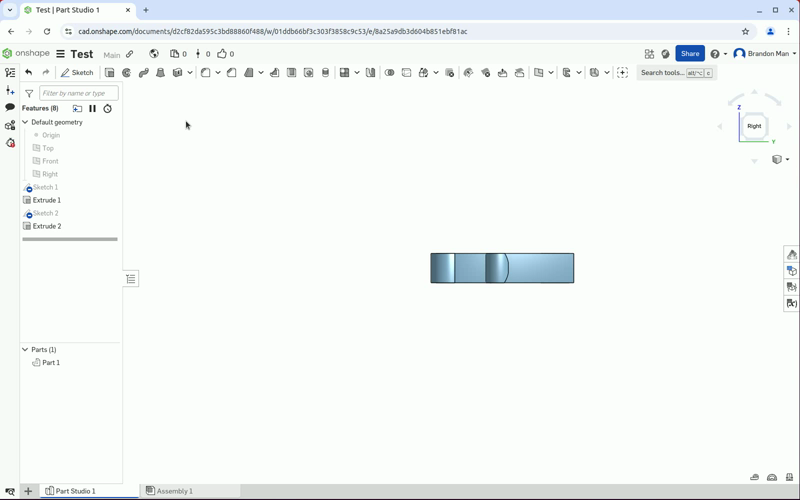
key(shift+h)
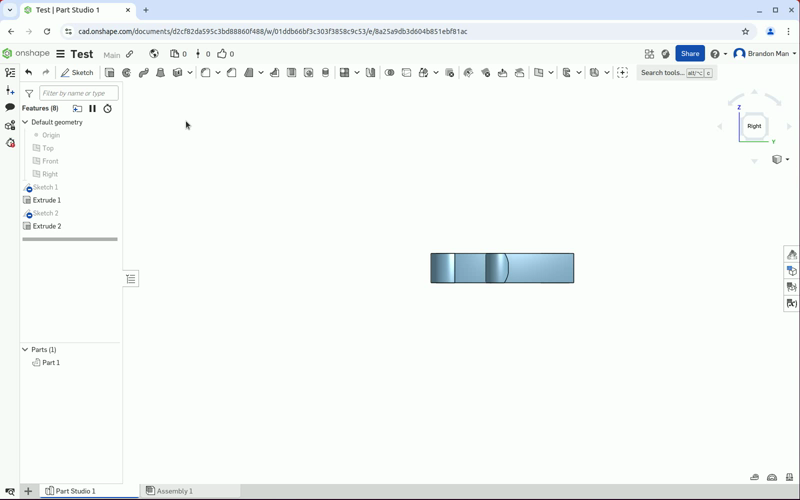
mouse_move(73, 189)
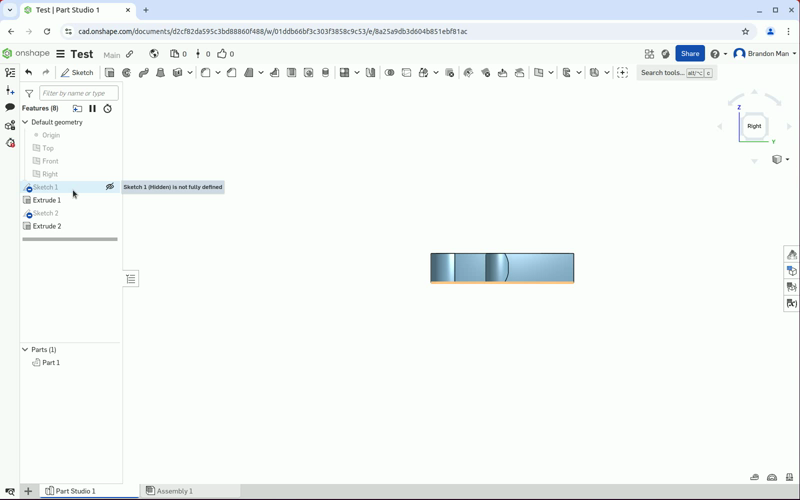
click(73, 189)
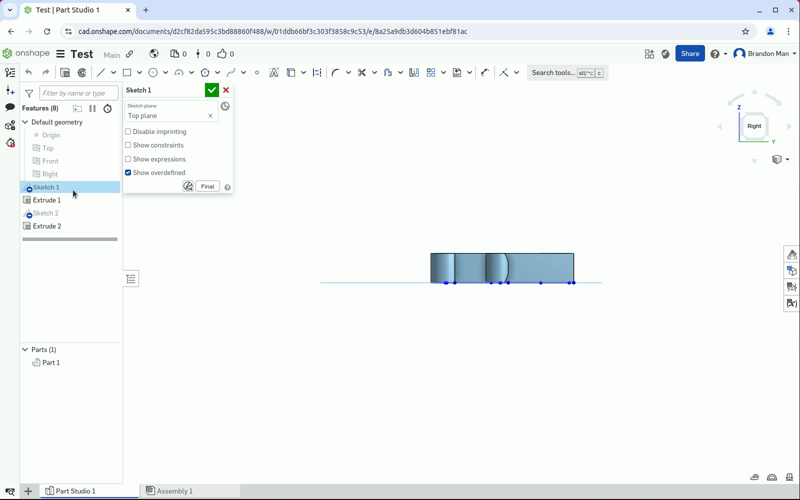
mouse_move(229, 92)
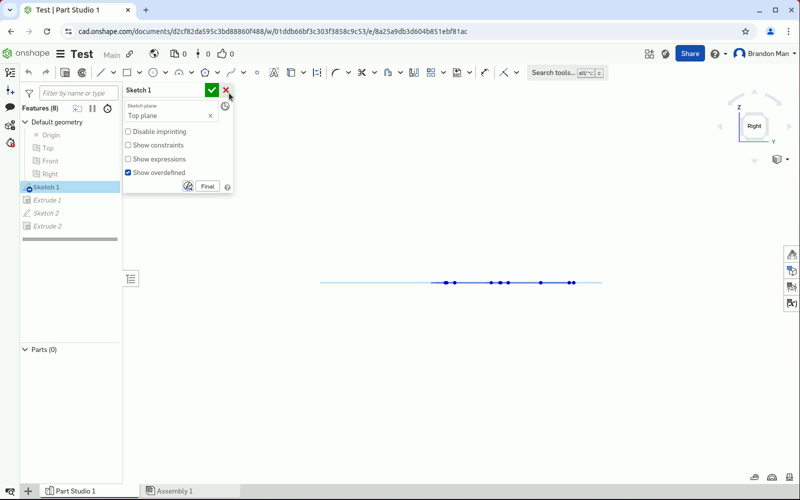
click(229, 92)
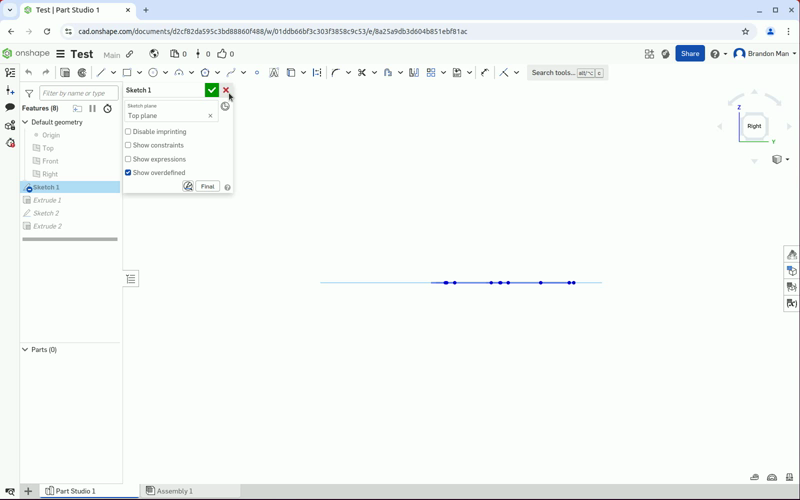
key(shift+s)
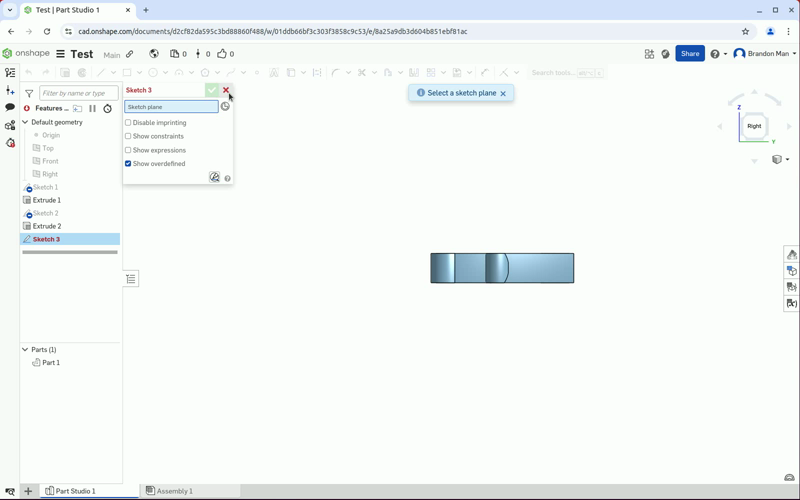
mouse_move(73, 176)
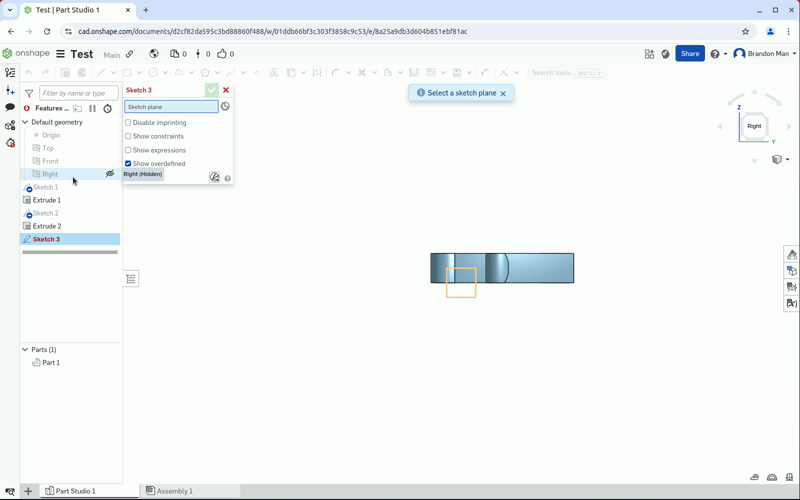
click(73, 176)
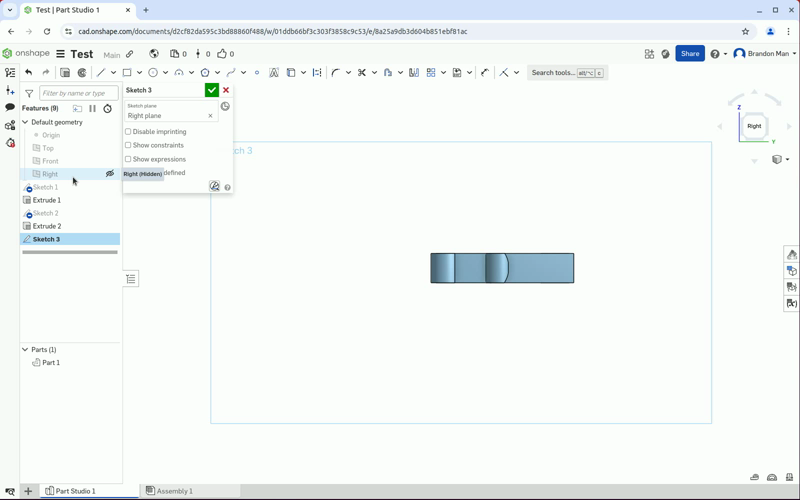
mouse_move(73, 352)
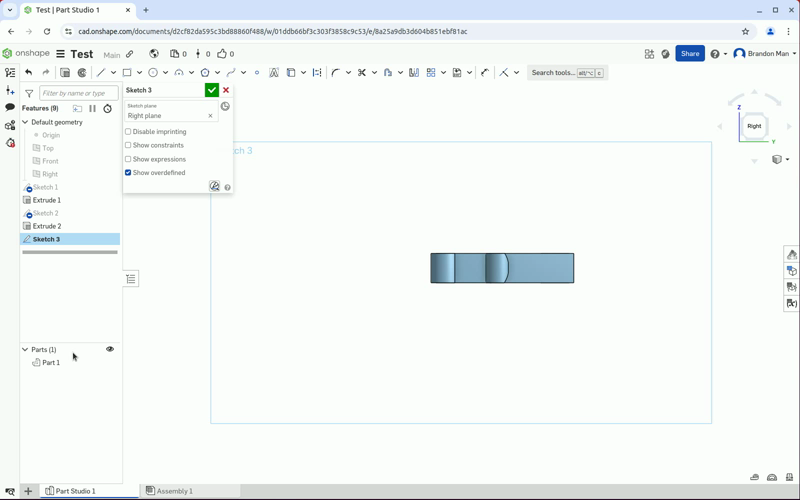
key(y)
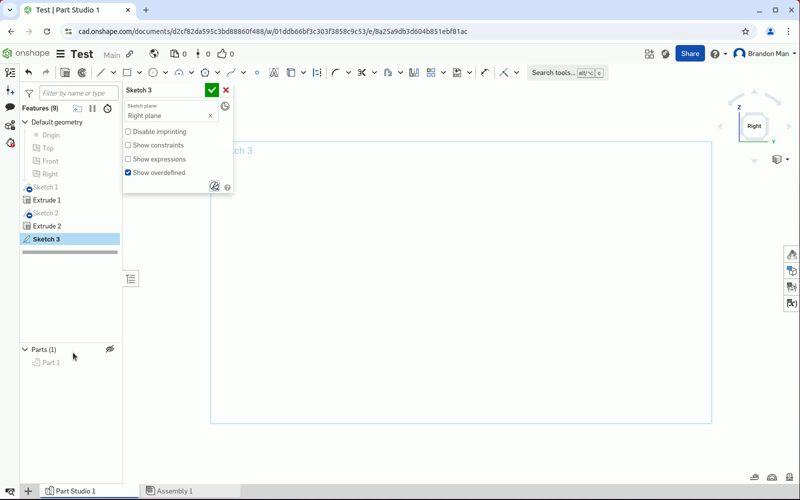
key(l)
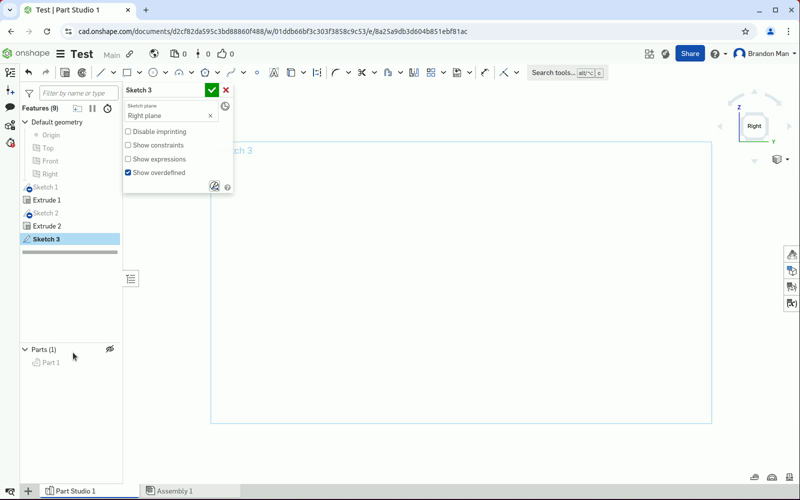
key_down(shift)
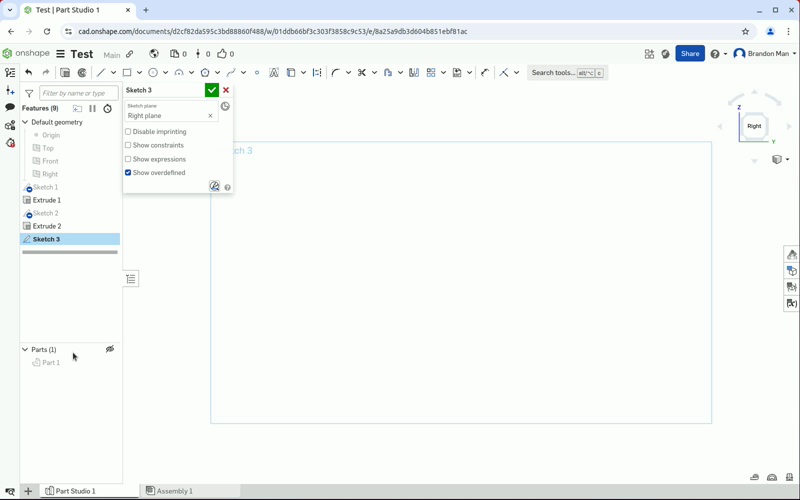
mouse_move(450, 282)
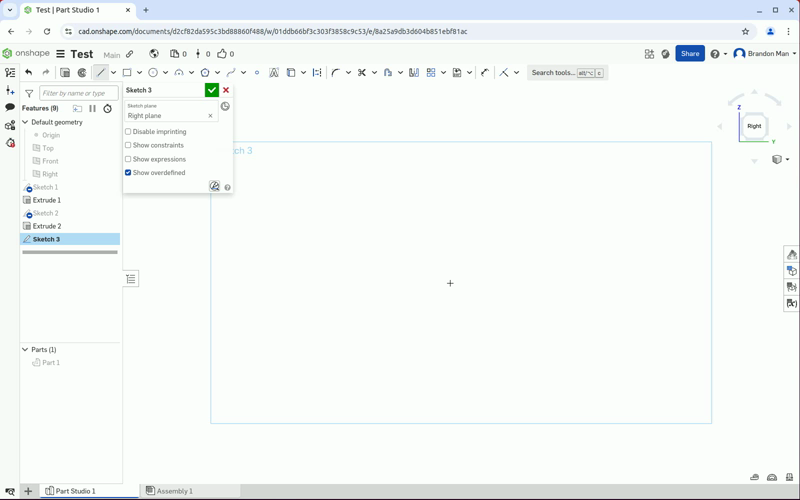
click(450, 282)
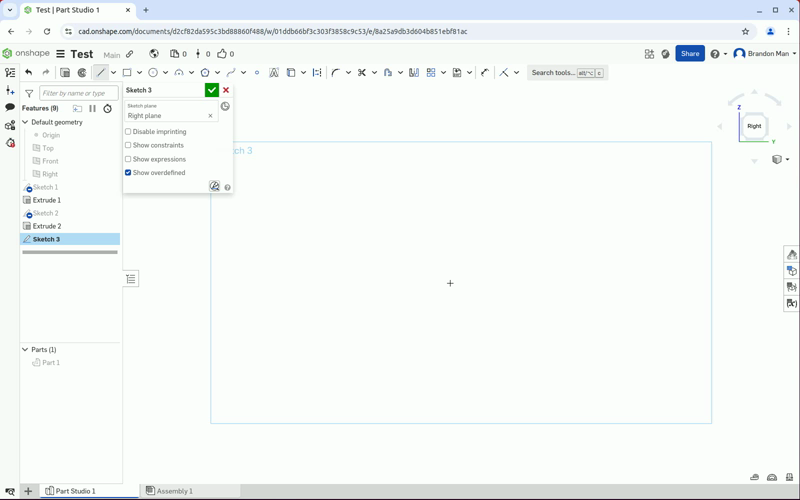
key_up(shift)
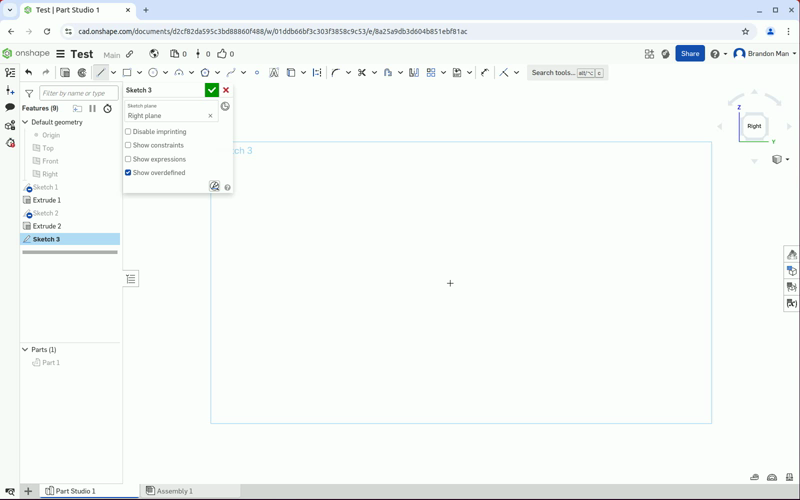
key_down(shift)
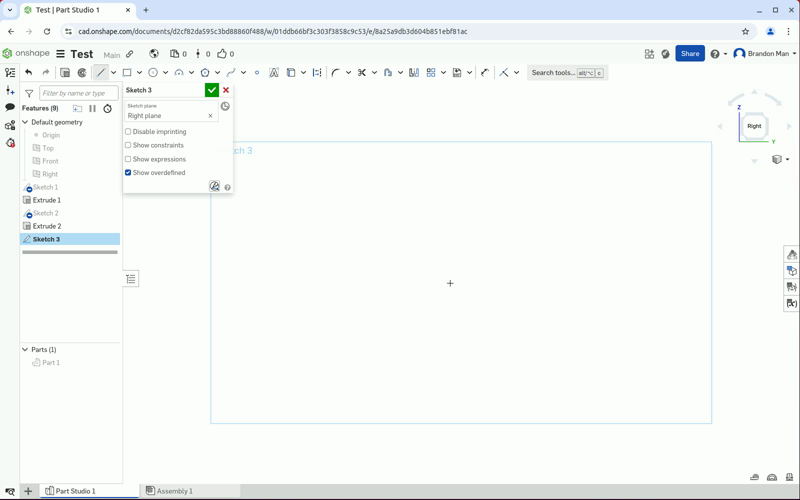
mouse_move(480, 282)
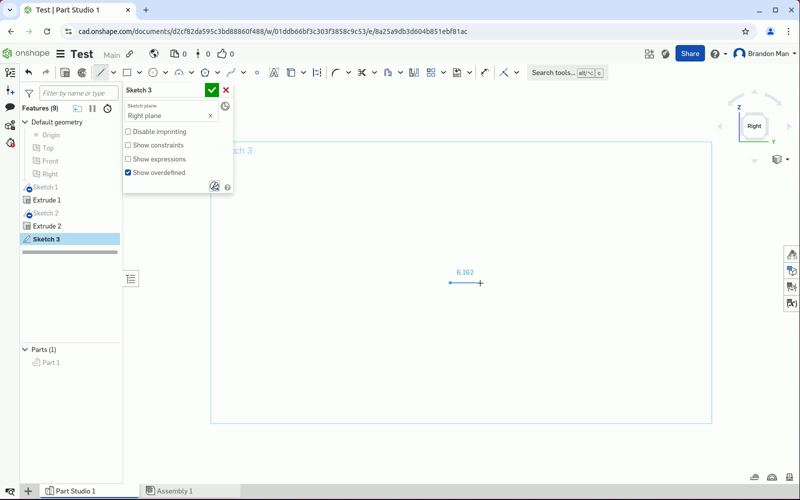
mouse_move(457, 282)
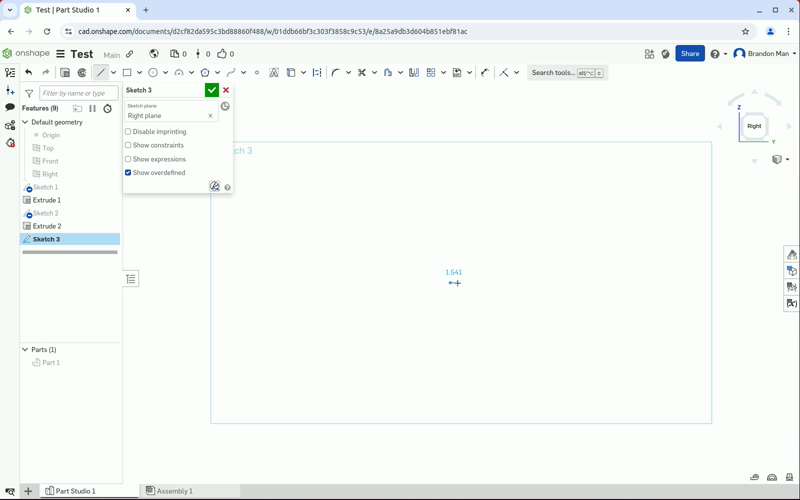
click(457, 282)
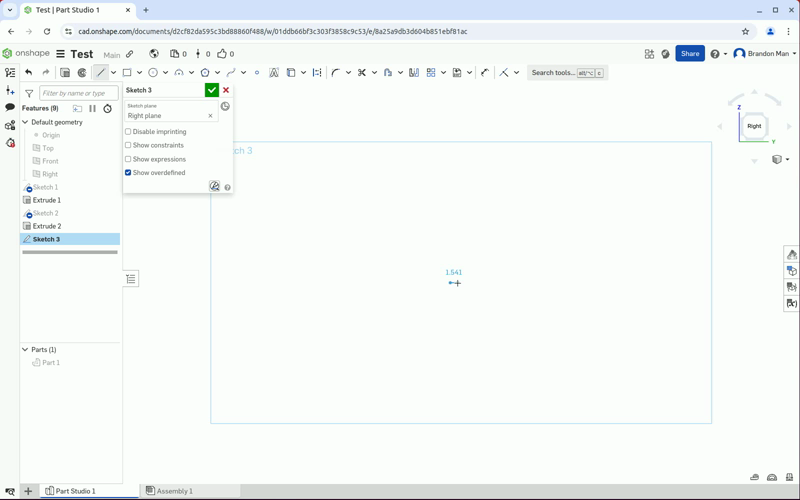
key_up(shift)
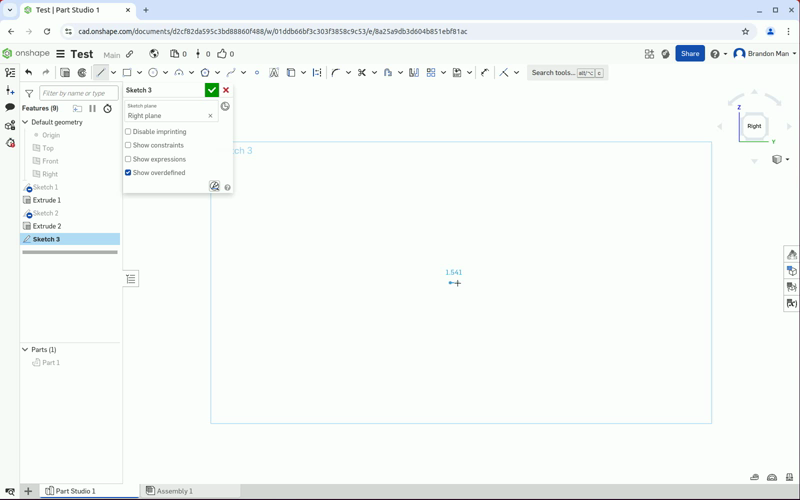
key_down(shift)
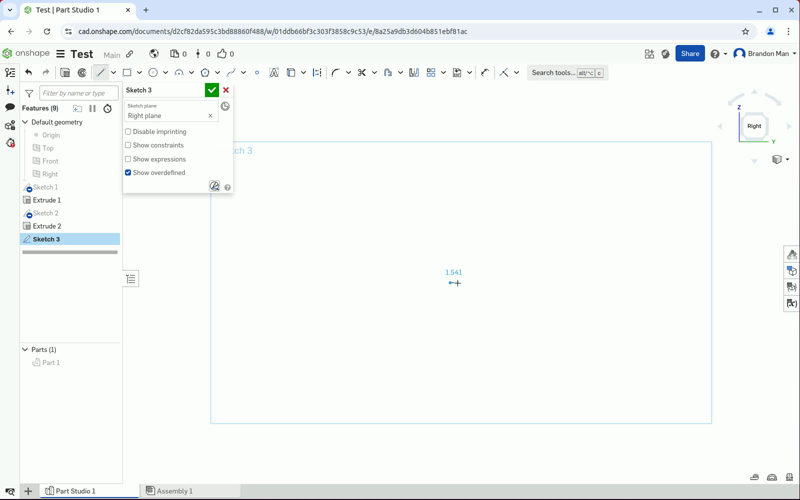
mouse_move(487, 282)
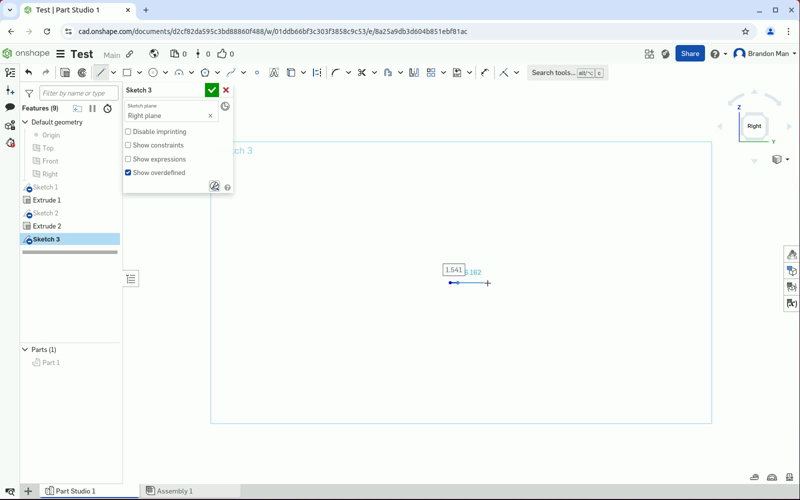
mouse_move(457, 252)
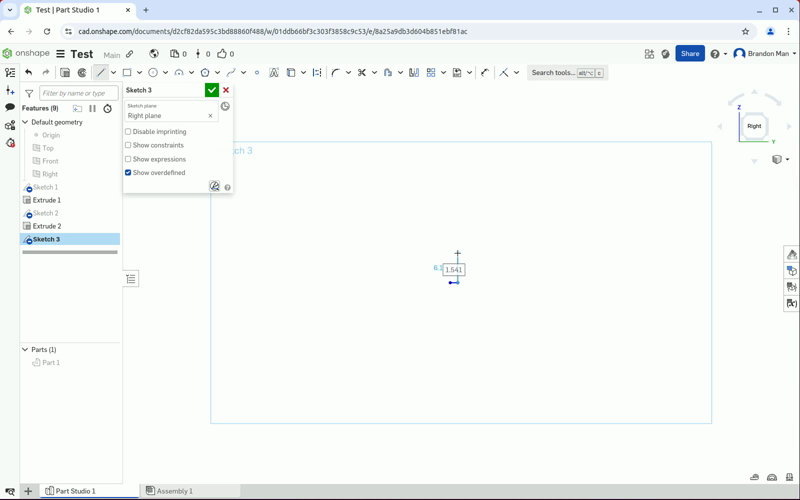
click(457, 252)
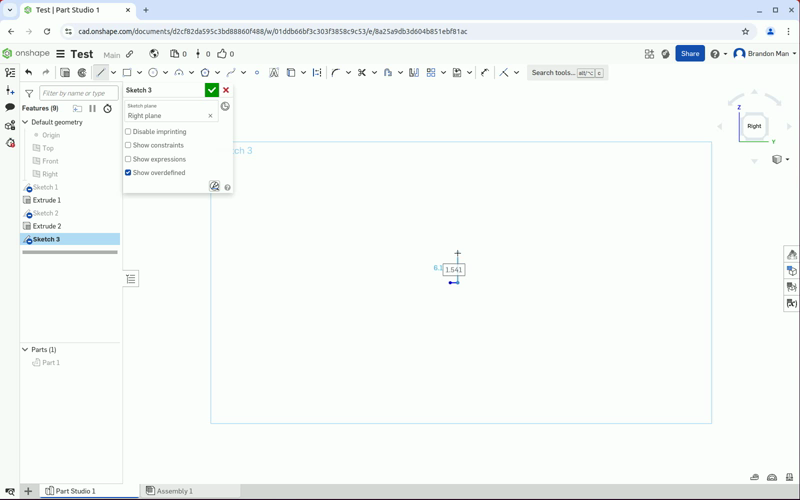
key_up(shift)
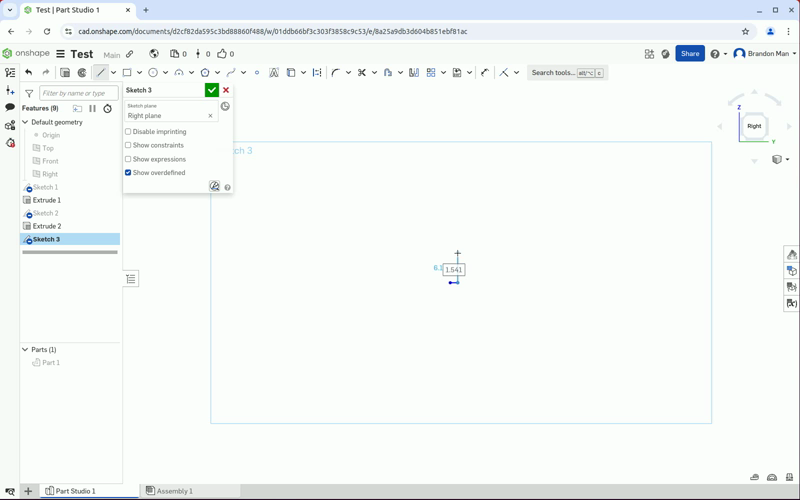
key_down(shift)
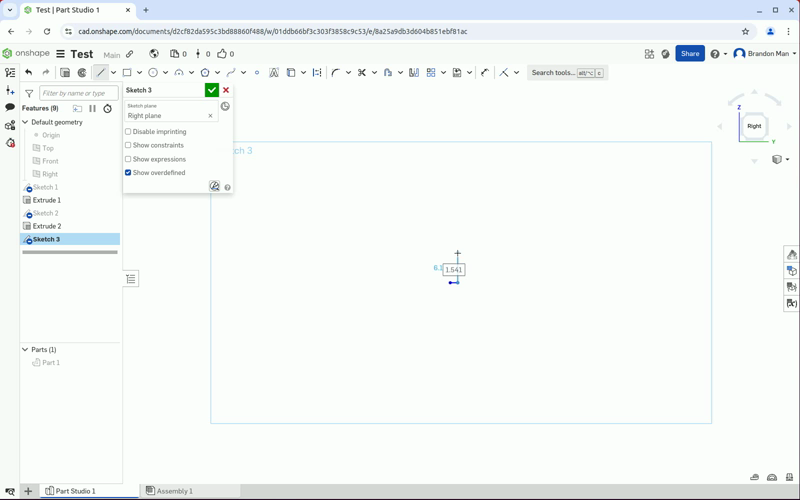
mouse_move(487, 252)
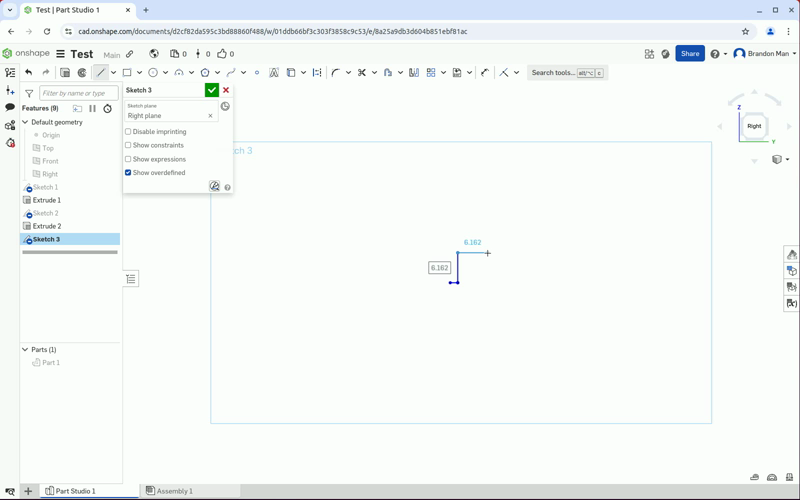
mouse_move(450, 252)
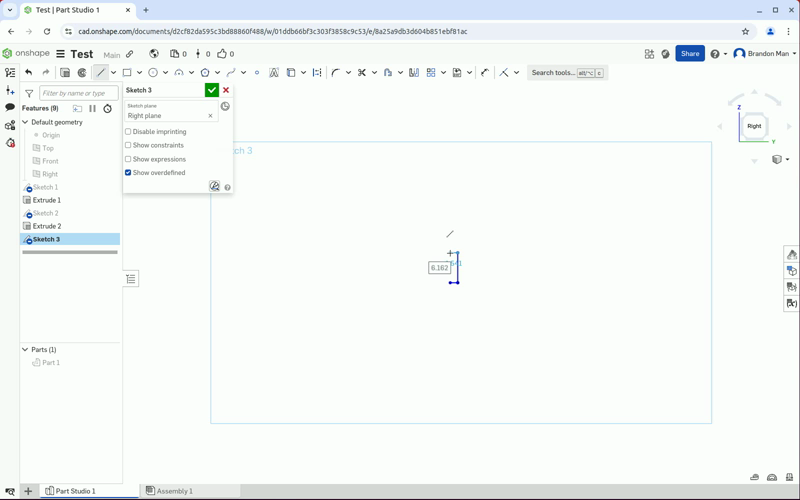
click(450, 252)
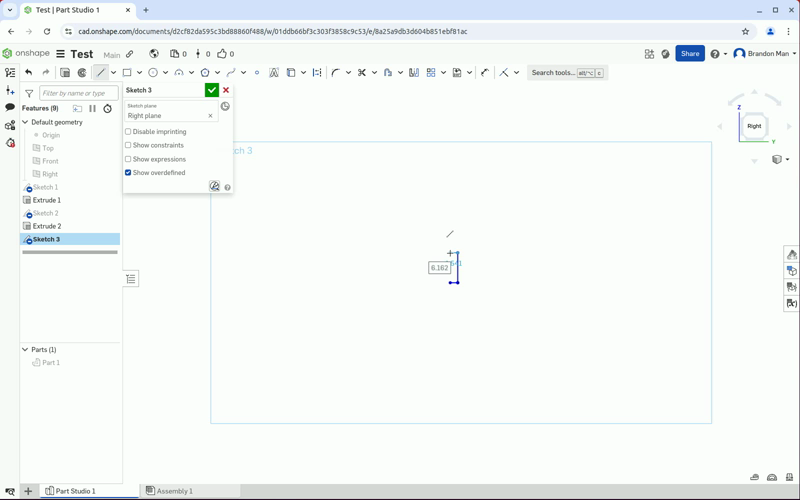
key_up(shift)
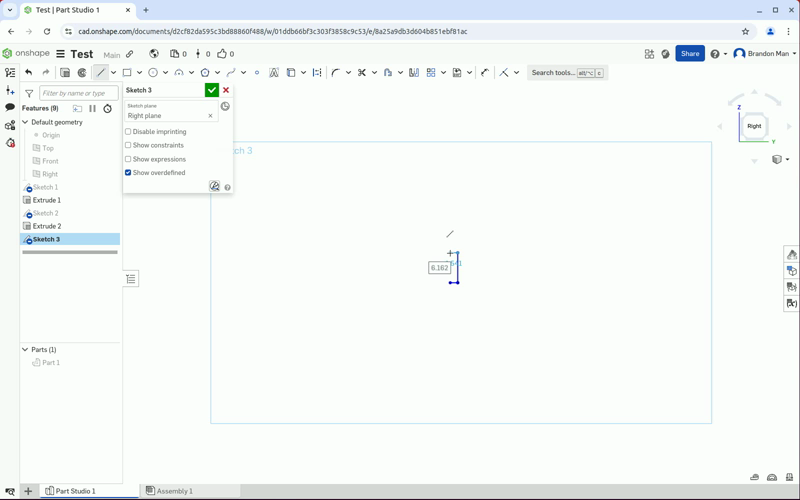
key(esc)
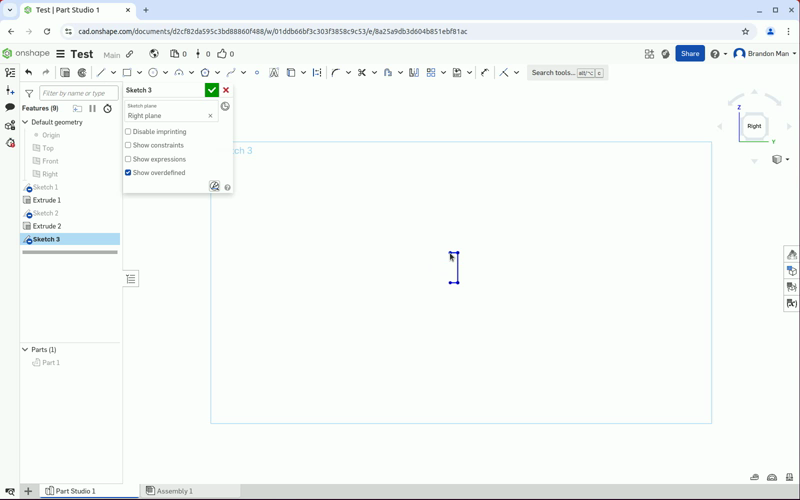
key(a)
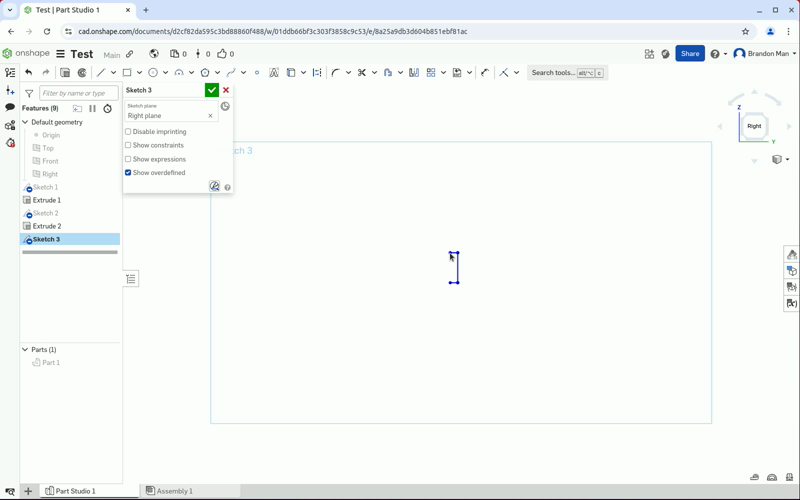
mouse_move(450, 252)
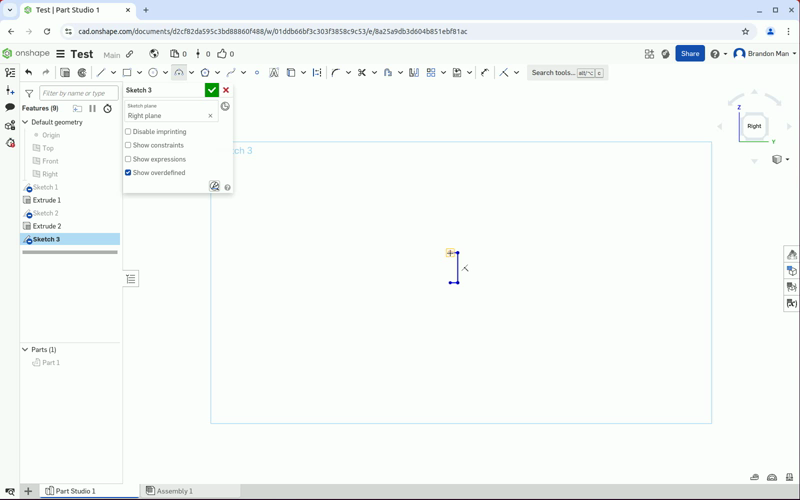
click(450, 252)
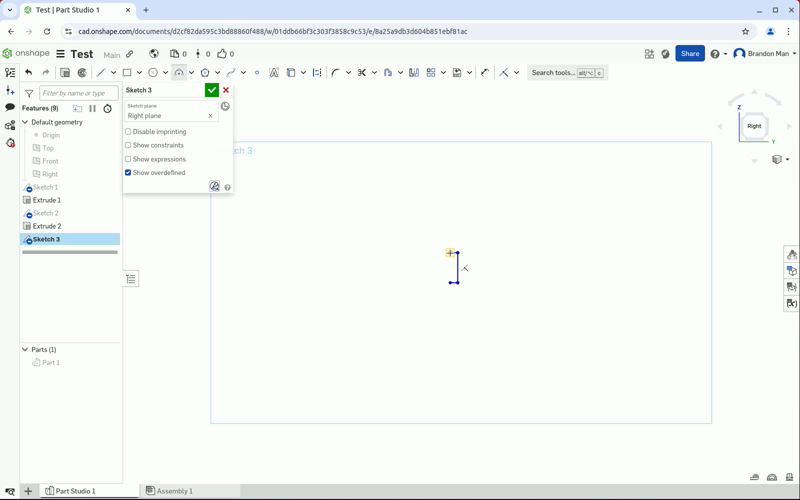
mouse_move(450, 282)
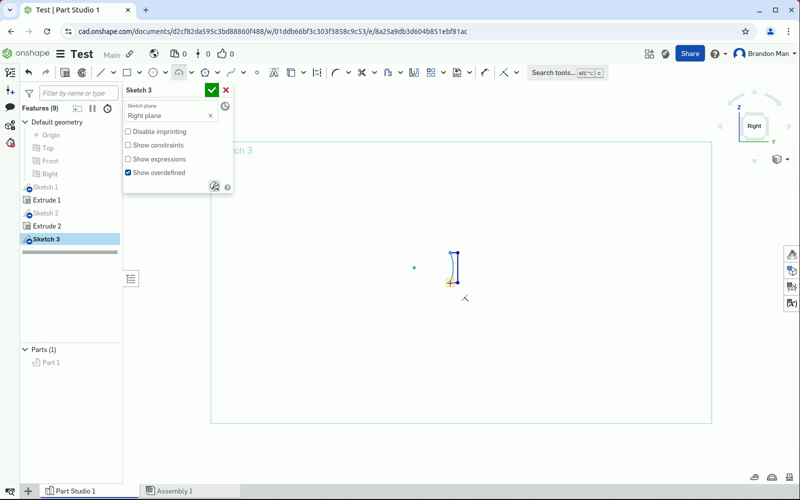
click(450, 282)
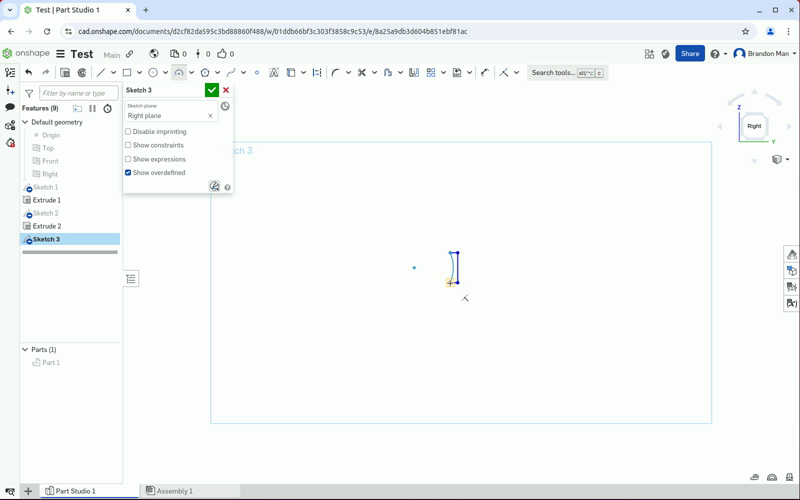
key_down(shift)
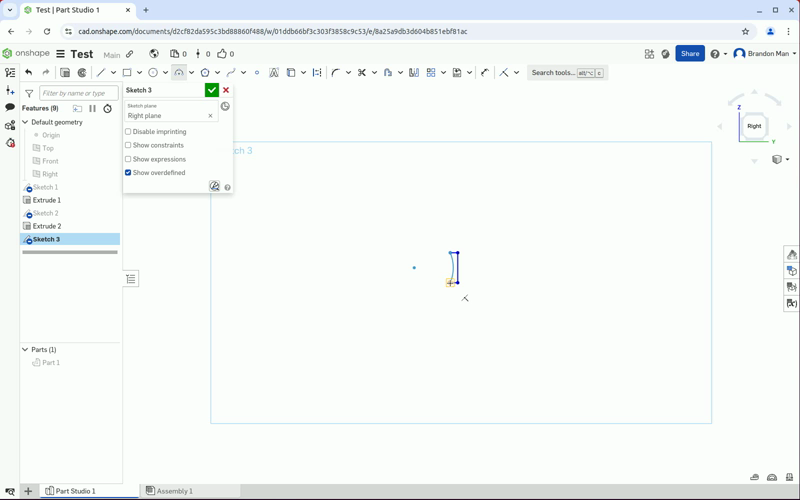
mouse_move(454, 267)
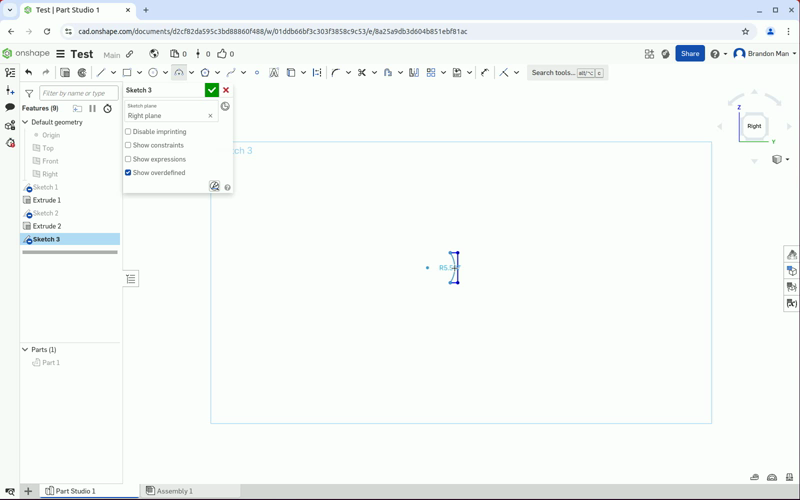
click(454, 267)
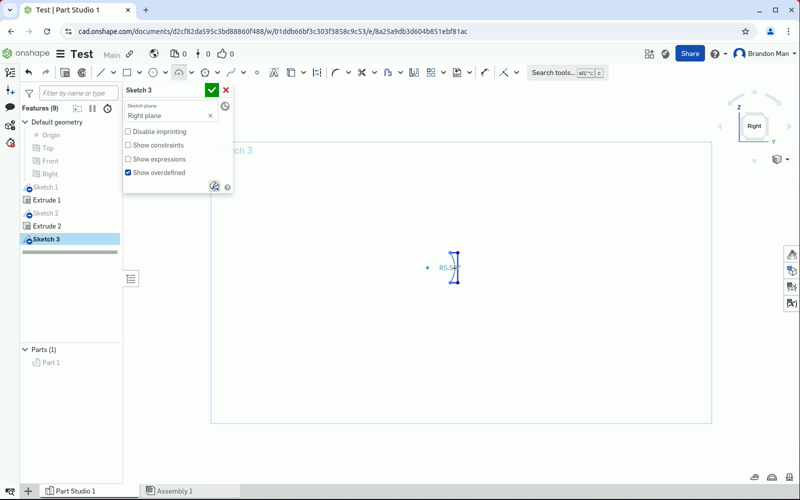
key_up(shift)
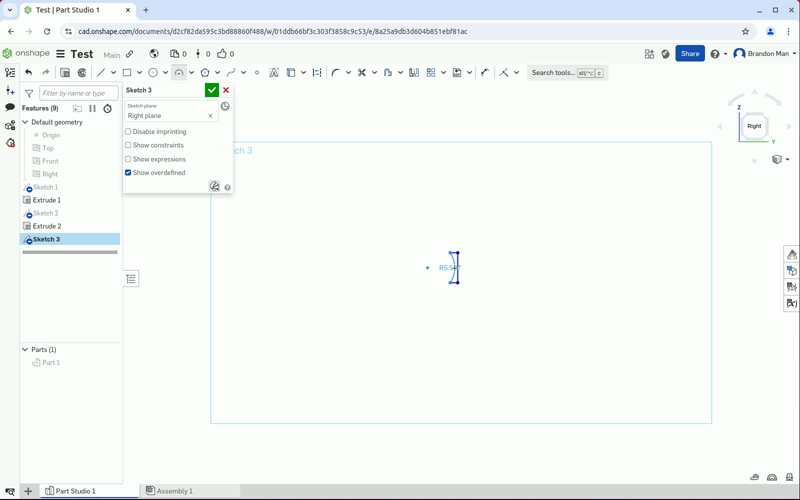
key(esc)
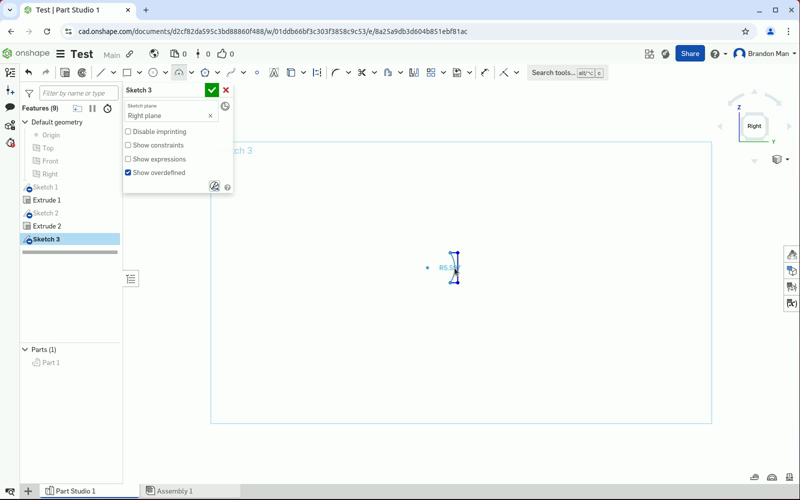
mouse_move(455, 256)
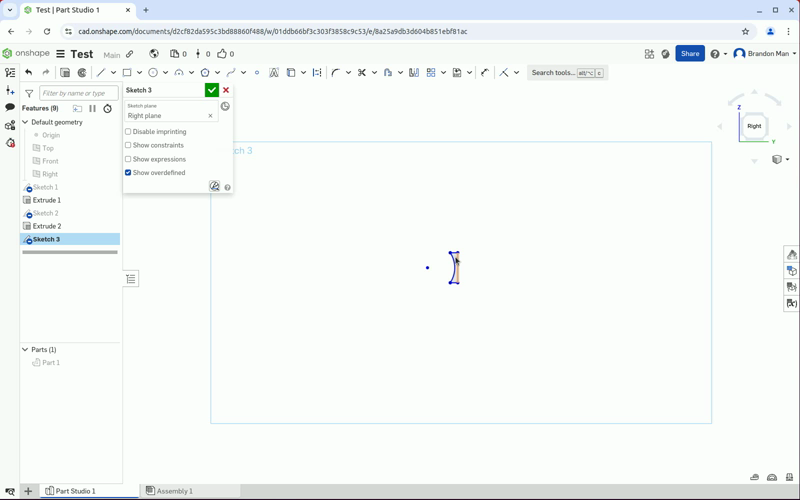
scroll(6)
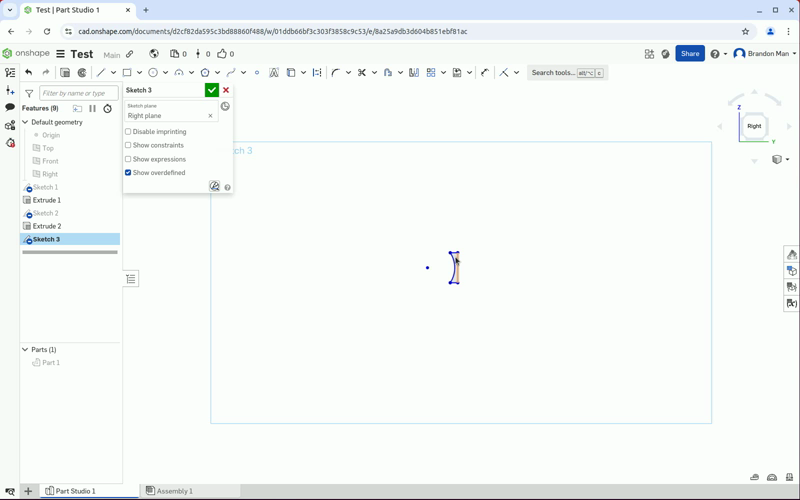
scroll(6)
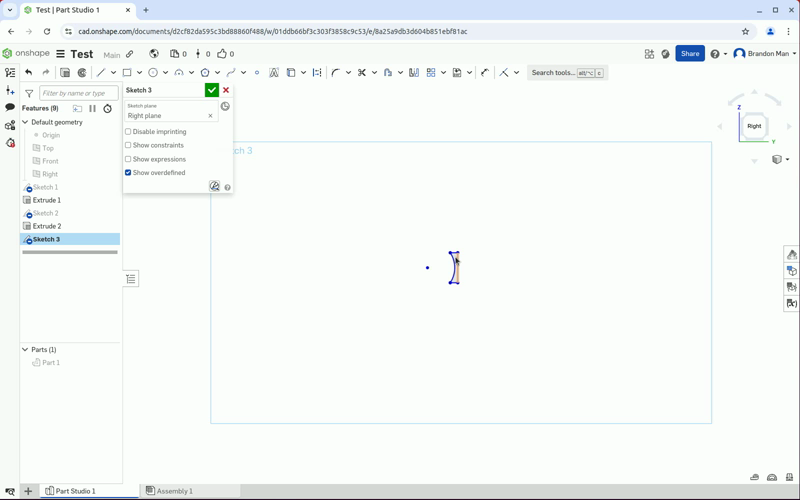
scroll(6)
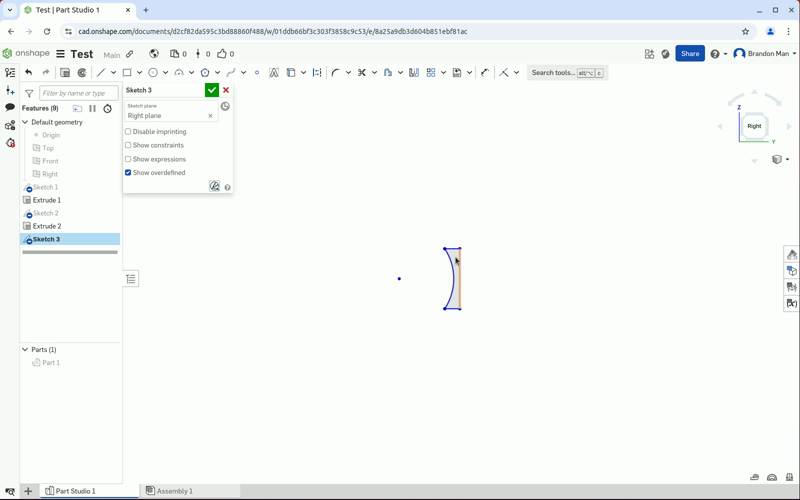
scroll(6)
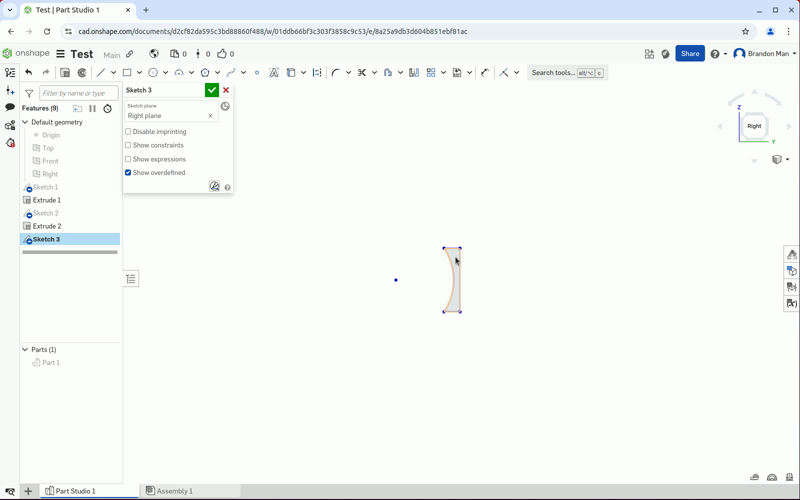
scroll(6)
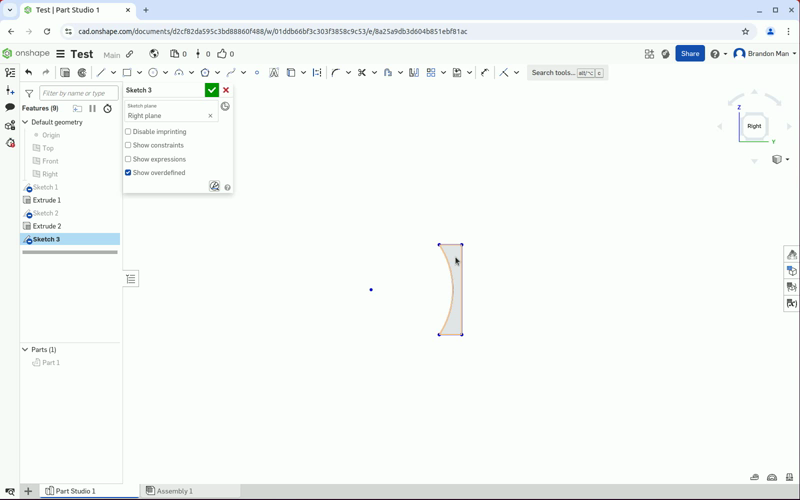
scroll(6)
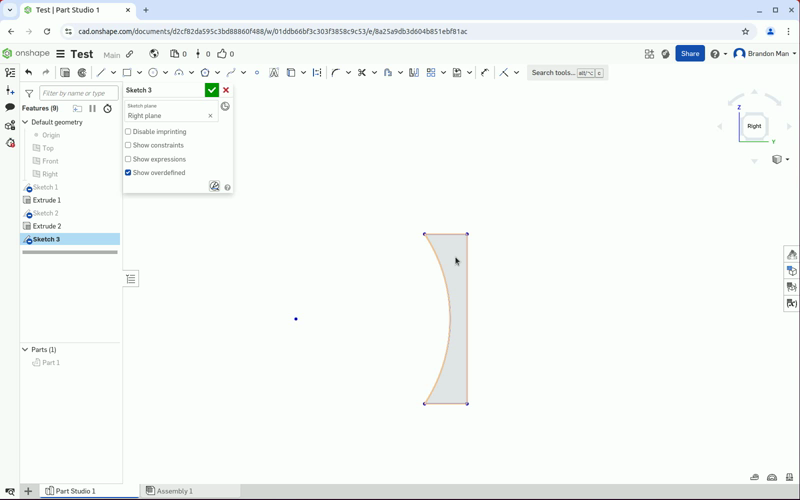
scroll(6)
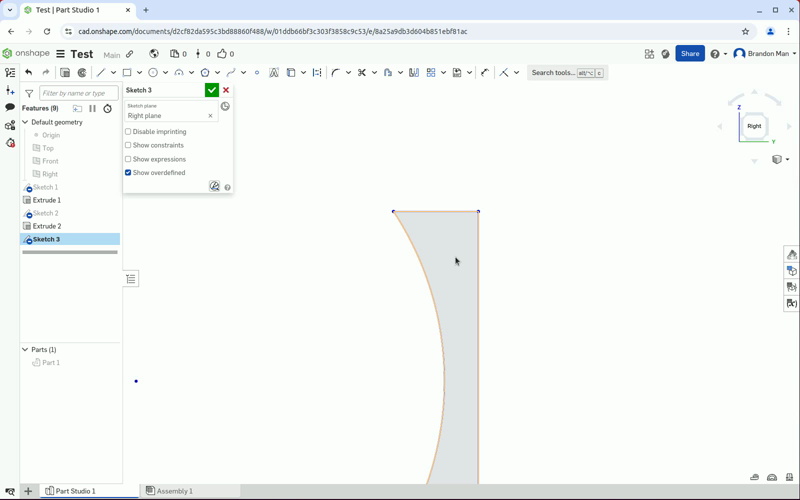
click(455, 256)
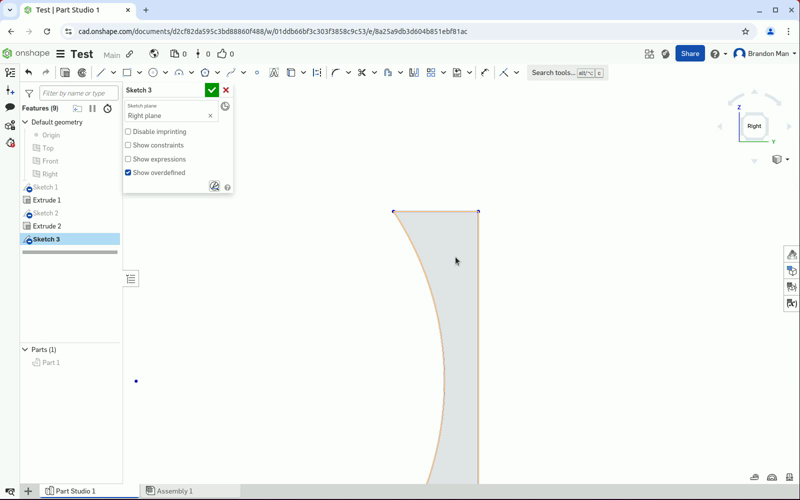
scroll(-6)
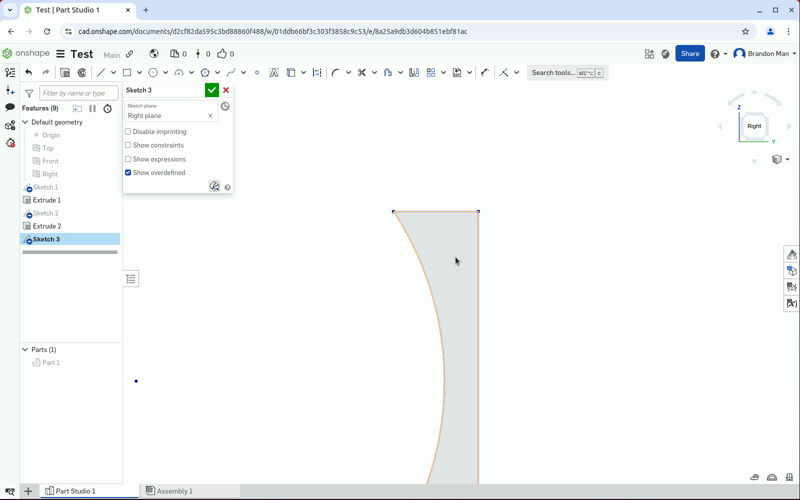
scroll(-6)
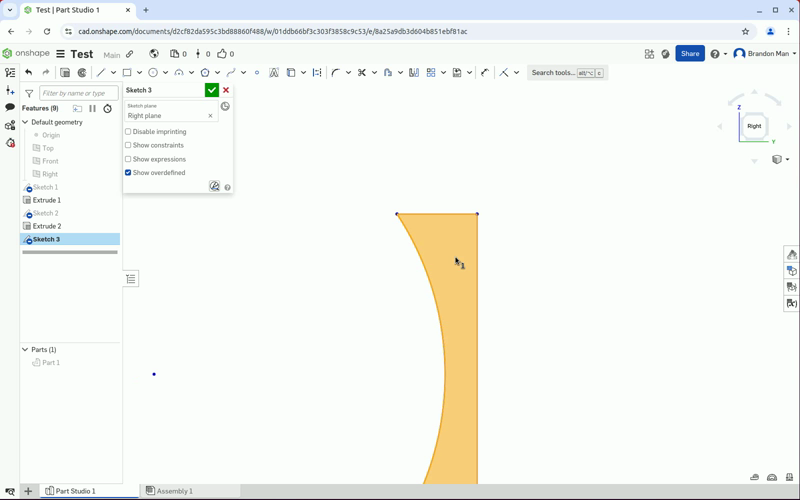
scroll(-6)
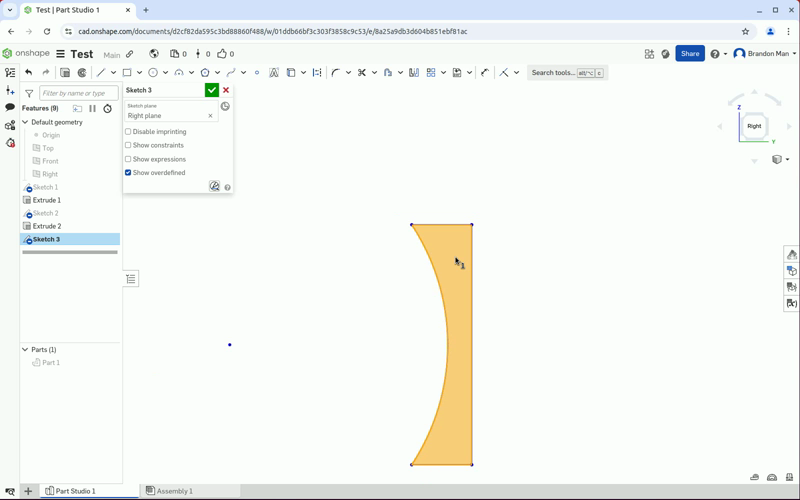
scroll(-6)
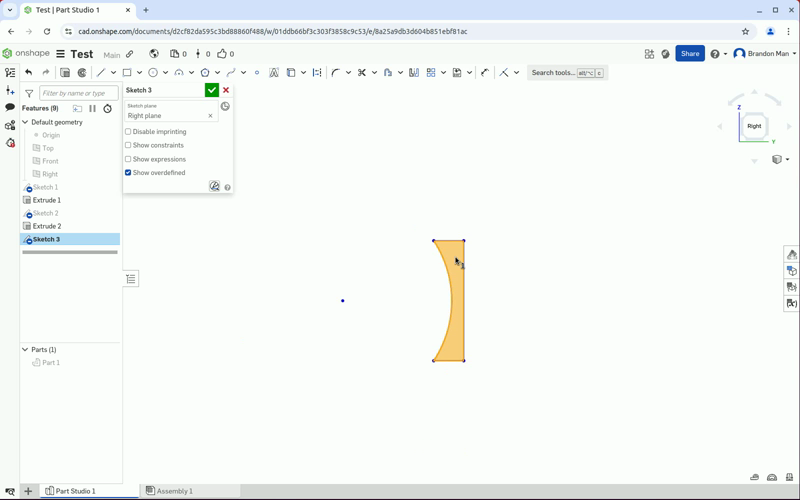
scroll(-6)
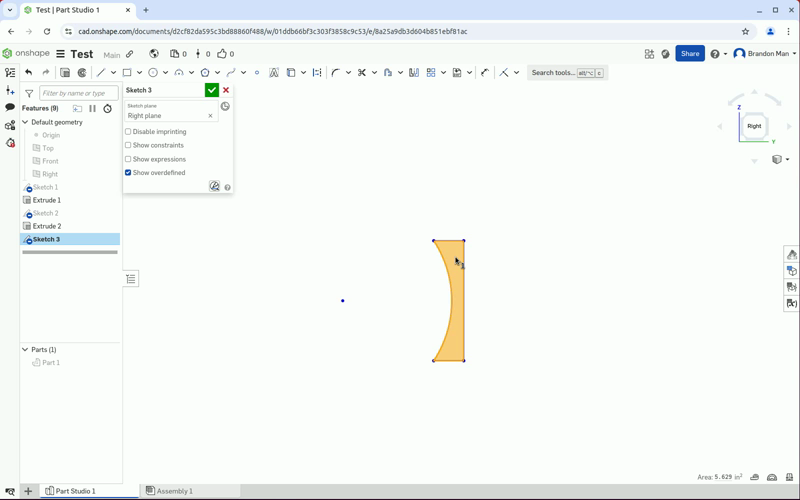
scroll(-6)
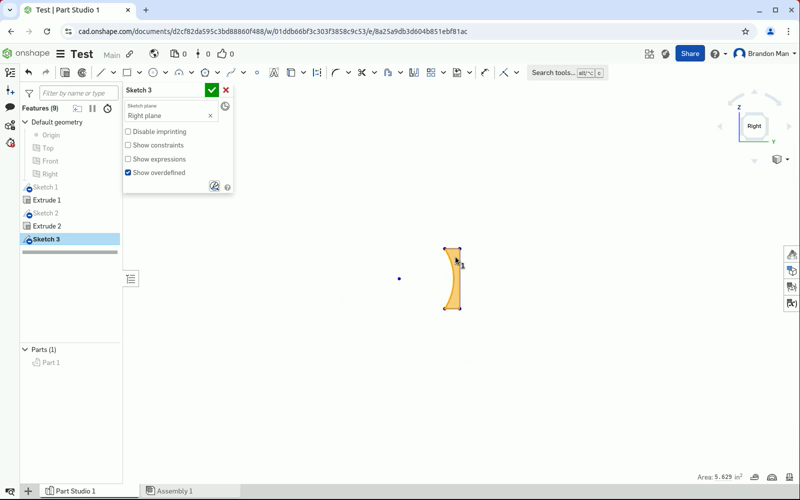
scroll(-6)
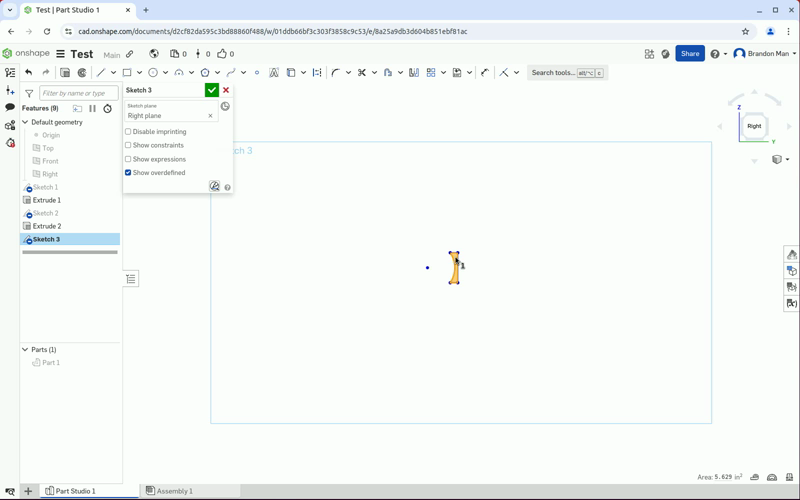
mouse_move(73, 352)
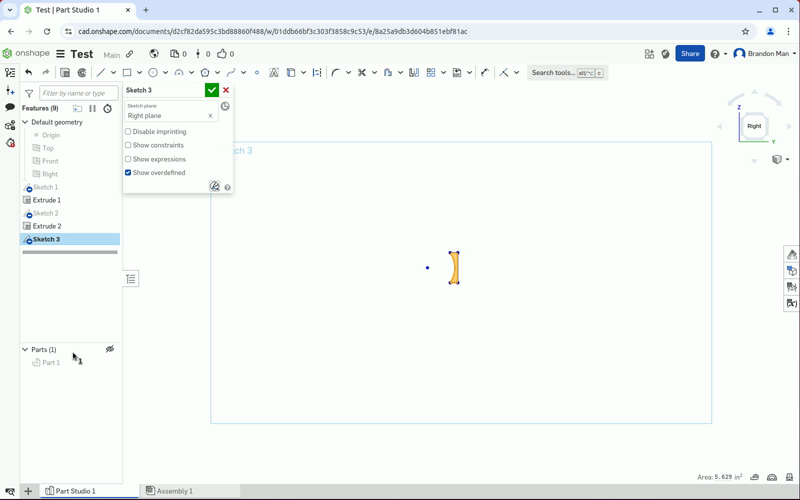
key(shift+y)
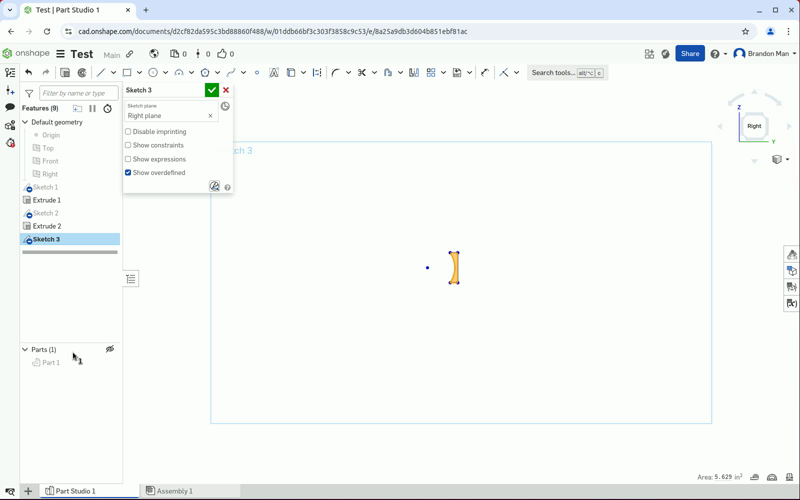
key(shift+e)
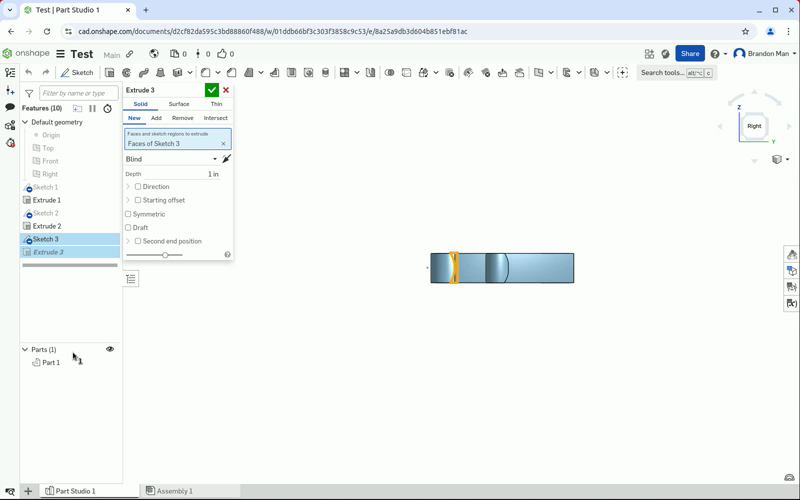
mouse_move(143, 106)
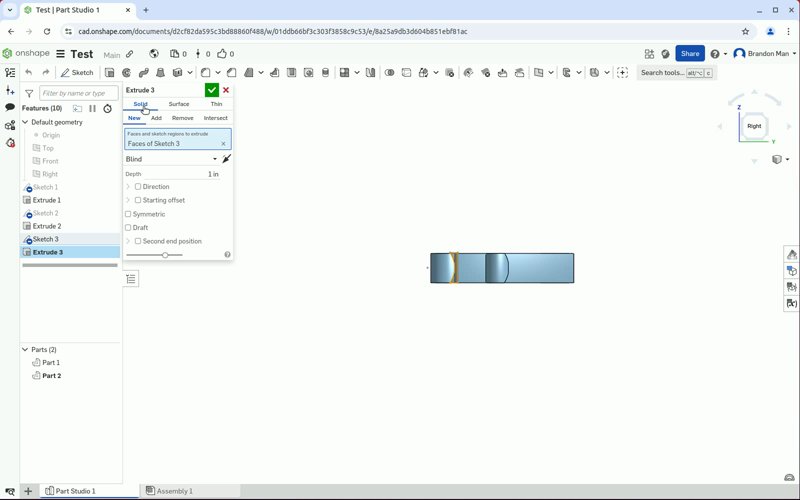
click(143, 106)
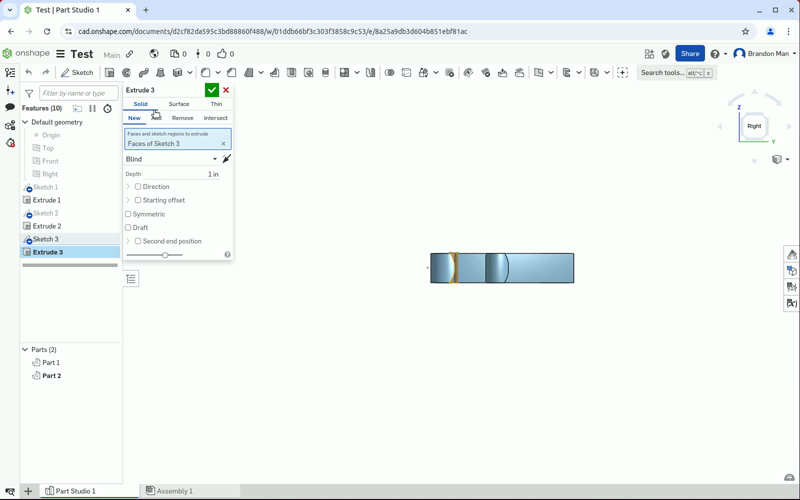
mouse_move(186, 120)
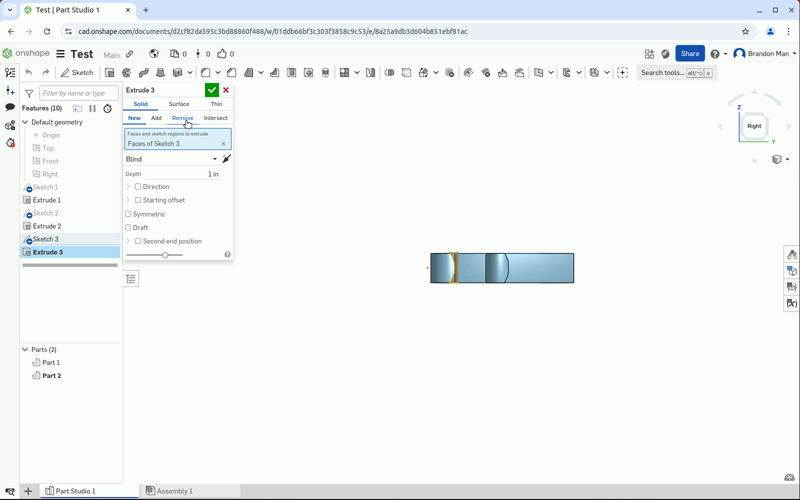
click(186, 120)
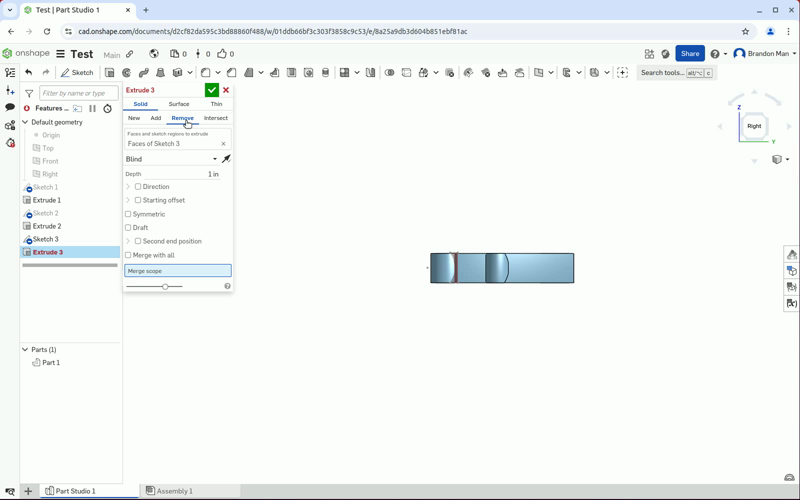
key(tab, 4)
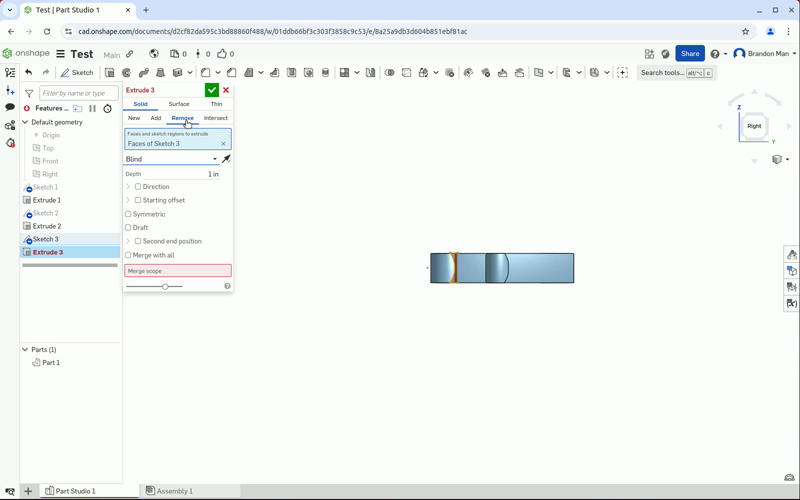
text(-7.462)
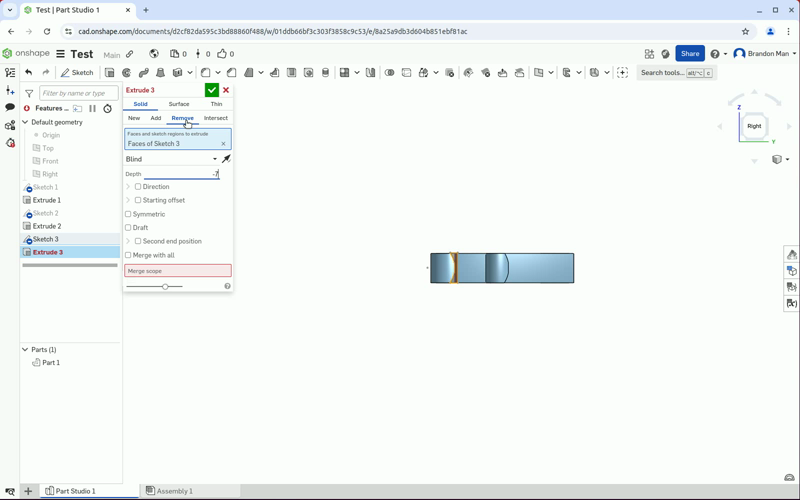
key(tab, 6)
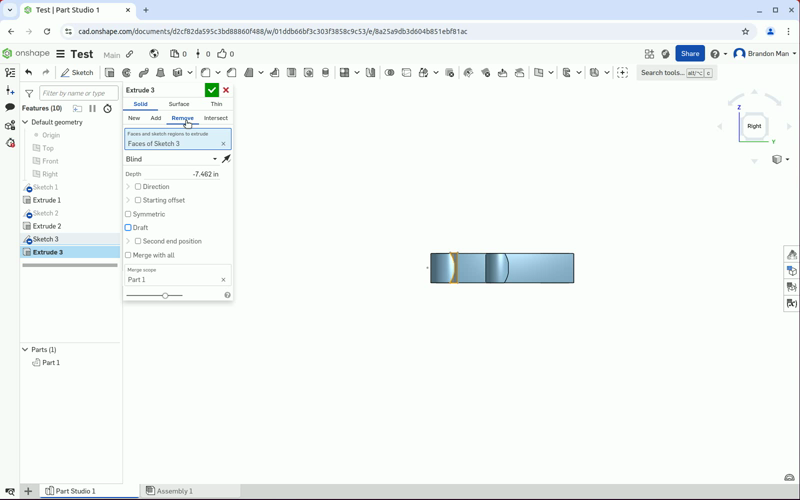
key(space)
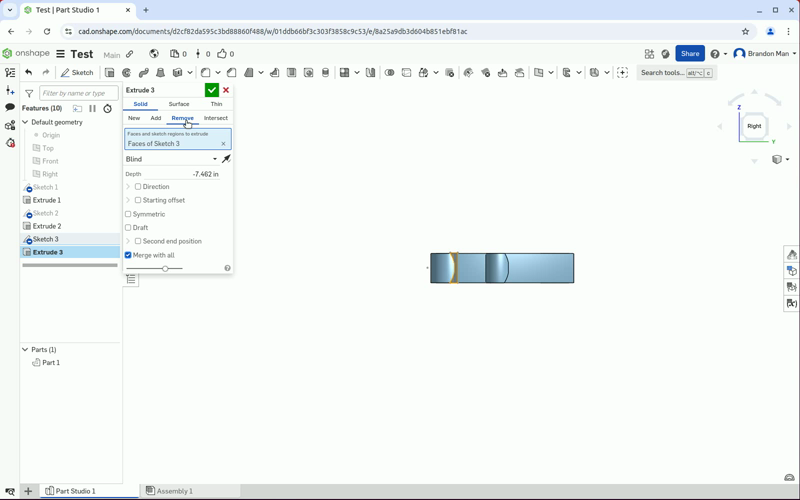
key(enter)
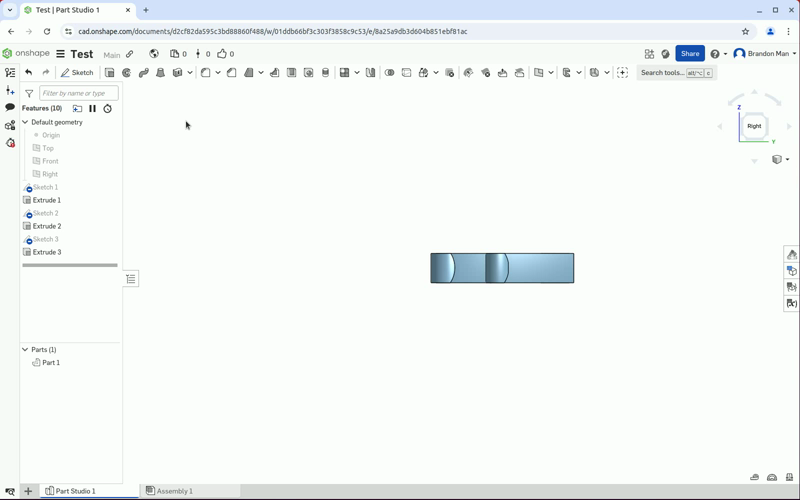
key(shift+h)
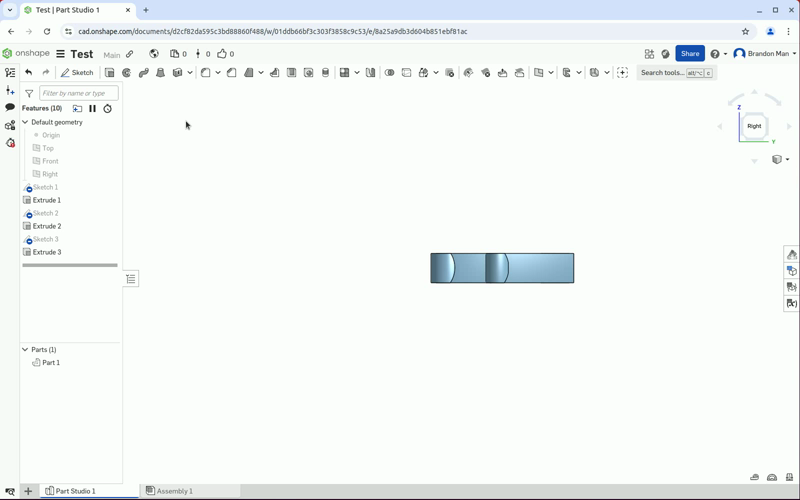
key(shift+h)
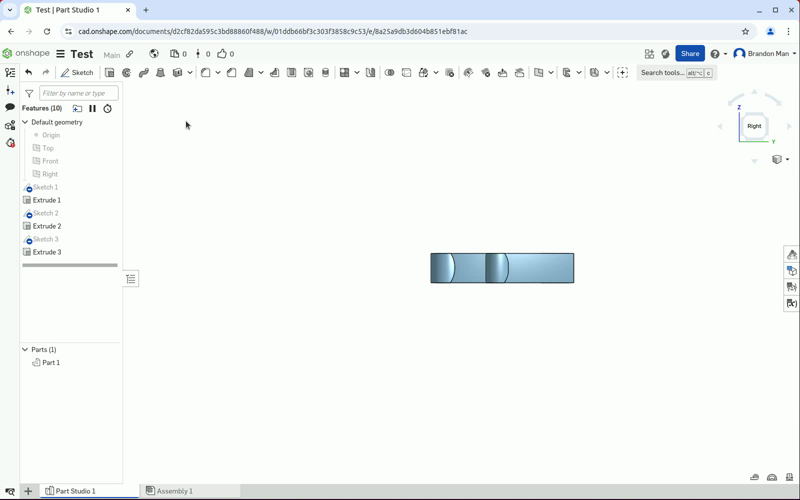
key(shift+7)
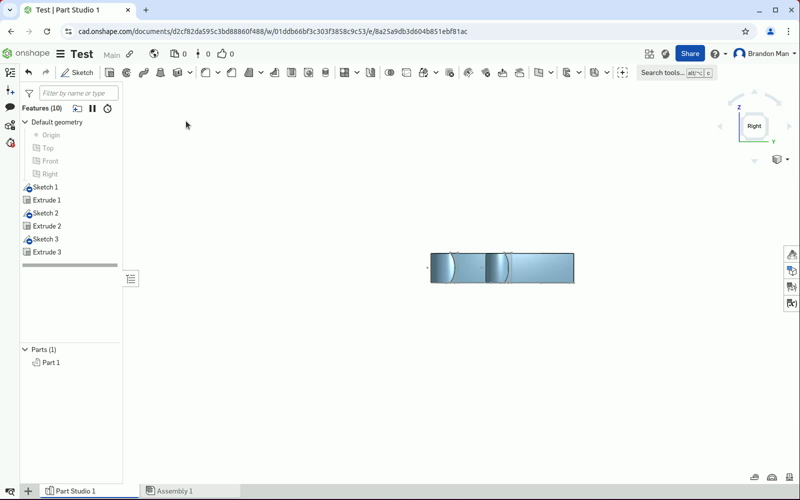
key(right, 2)
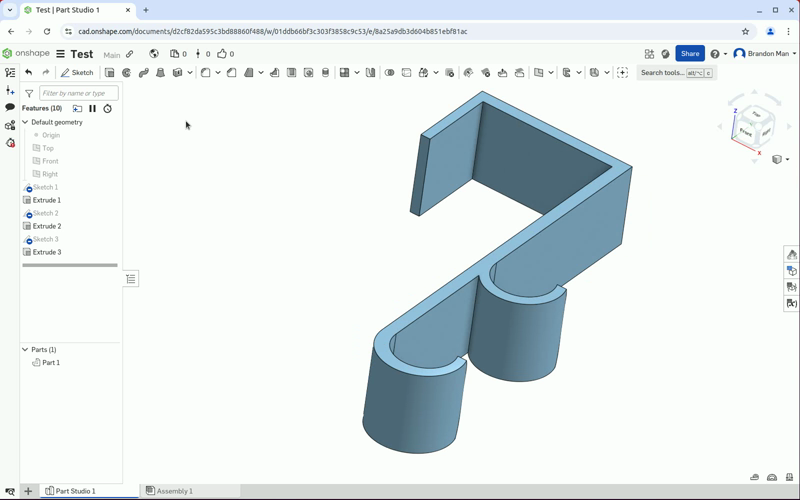
key(down, 2)
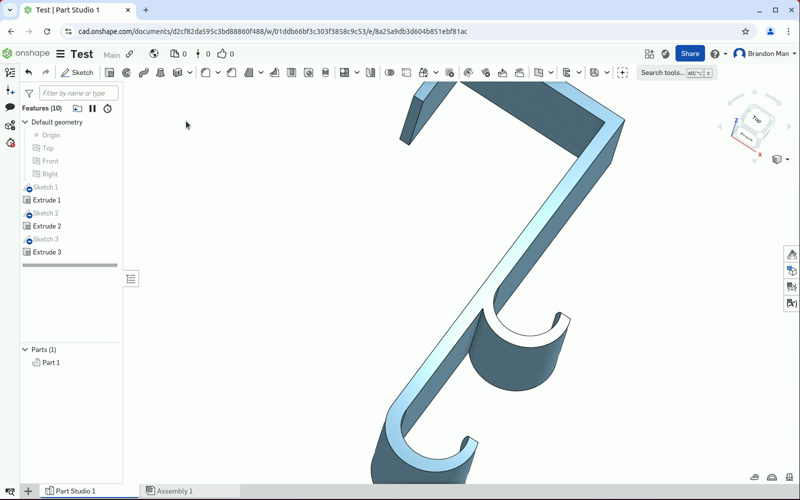
key(up, 2)
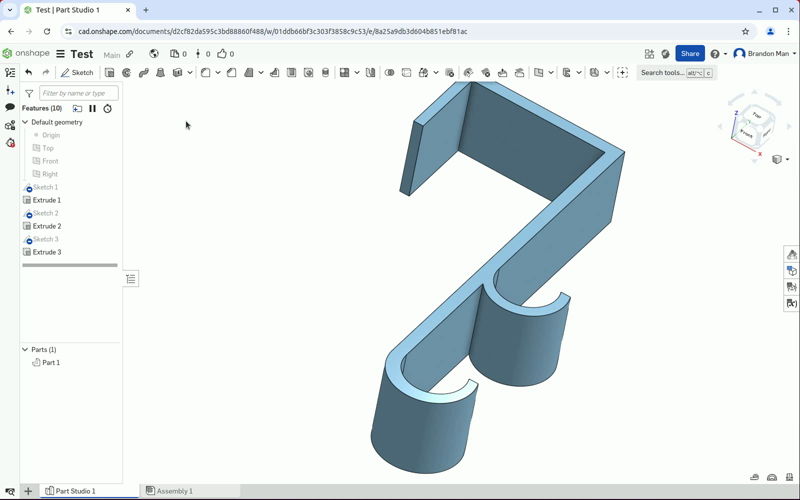
key(left, 2)
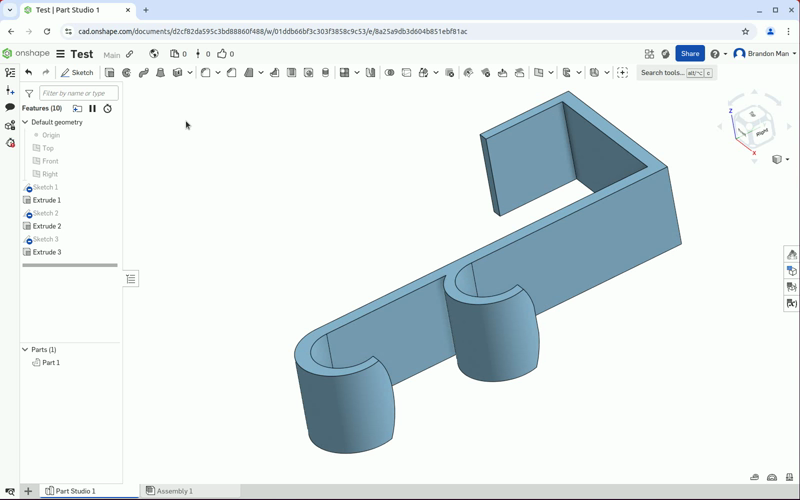
mouse_move(73, 189)
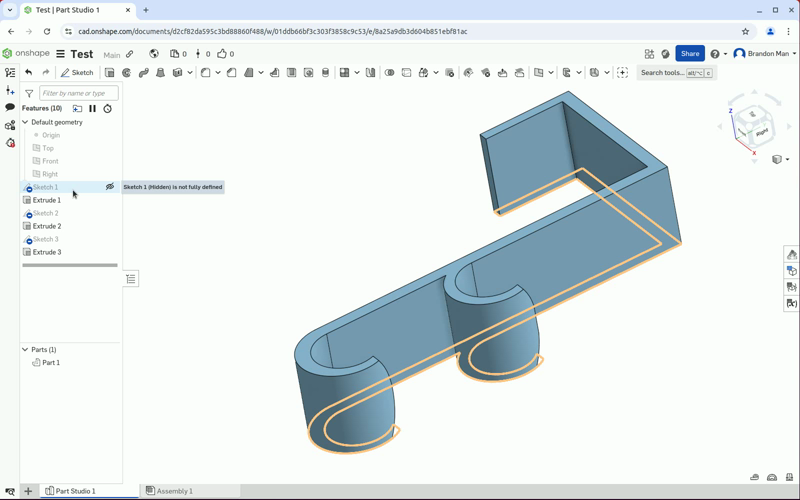
click(73, 189)